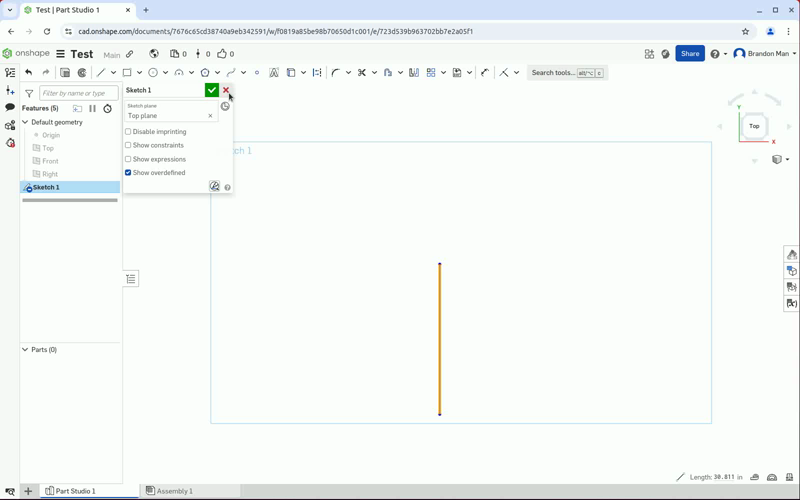
key(shift+h)
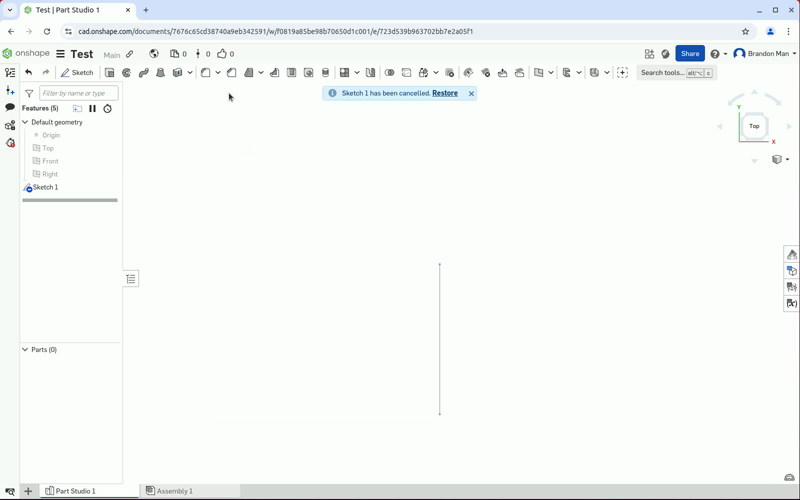
key(shift+s)
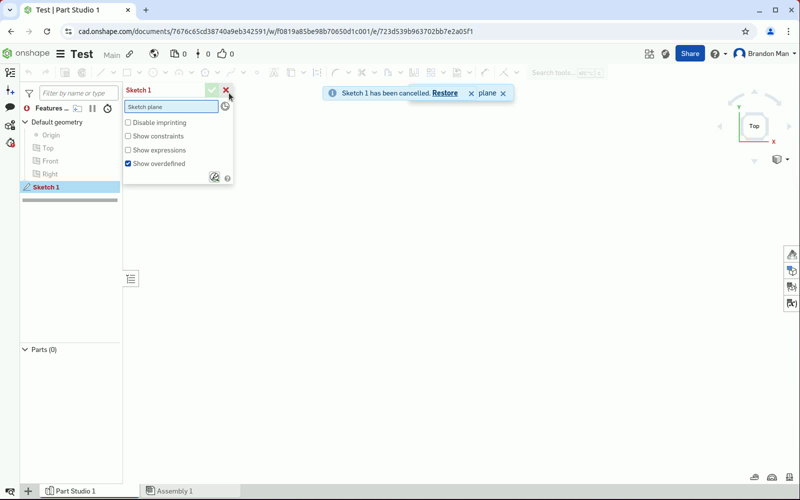
mouse_move(73, 150)
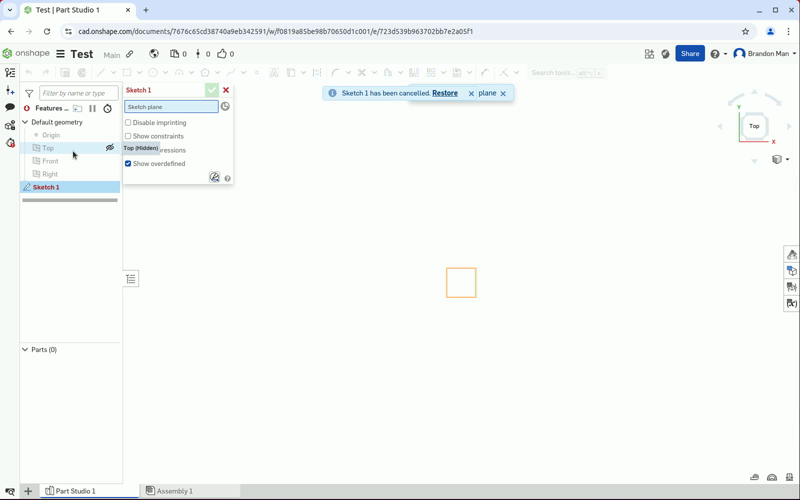
click(73, 150)
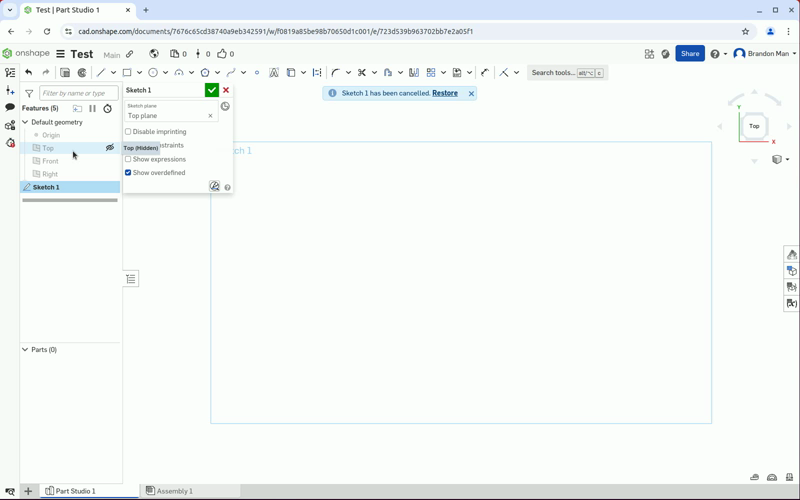
mouse_move(73, 352)
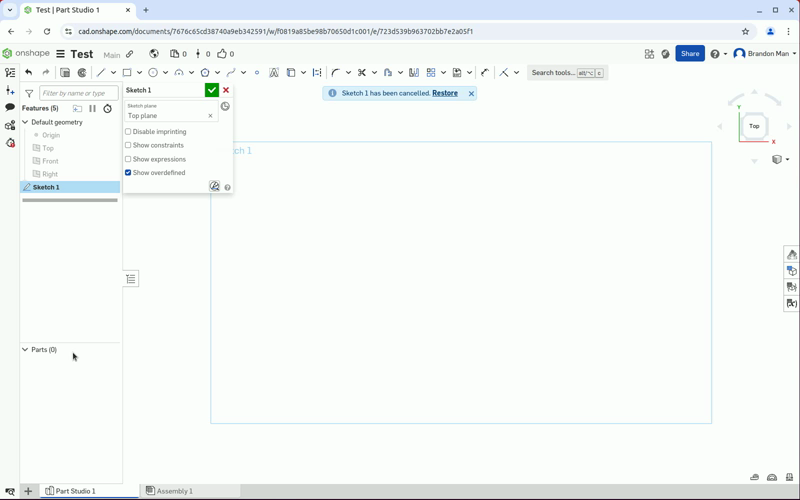
key(y)
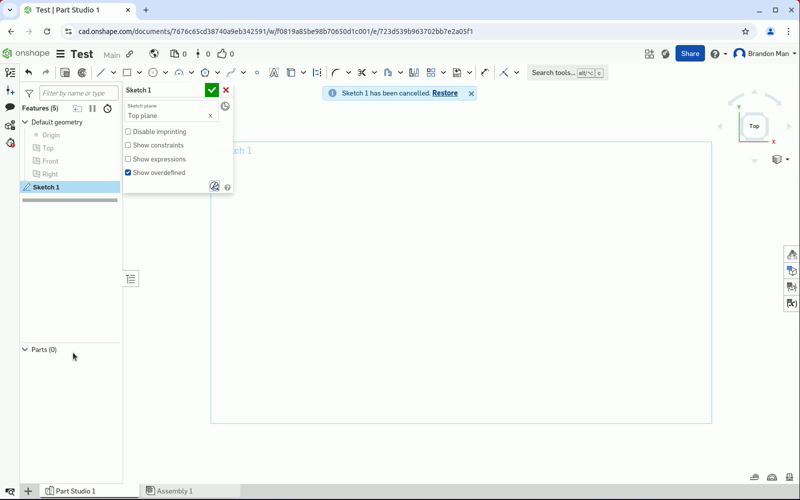
key(l)
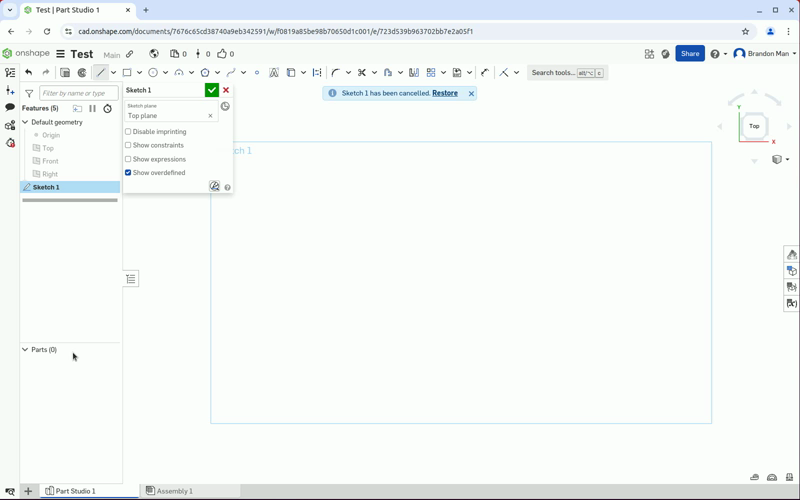
key_down(shift)
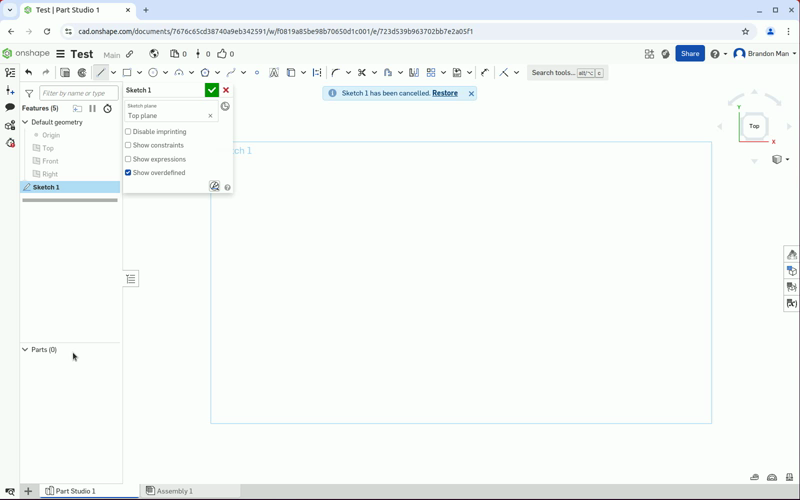
mouse_move(378, 287)
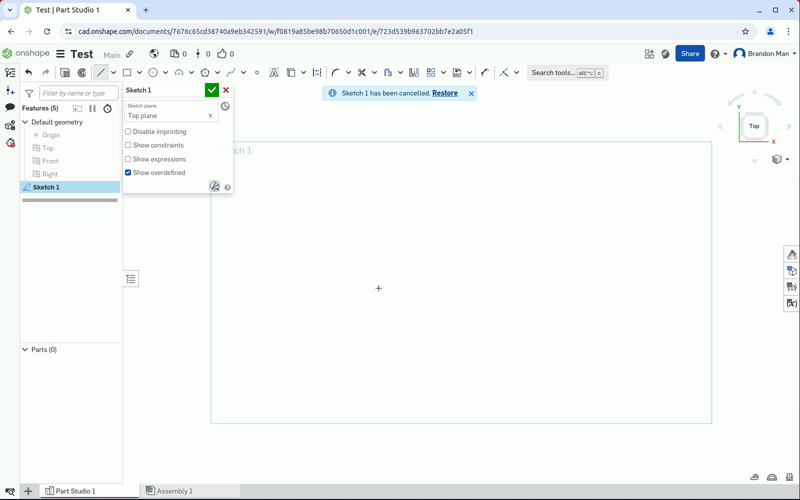
click(378, 287)
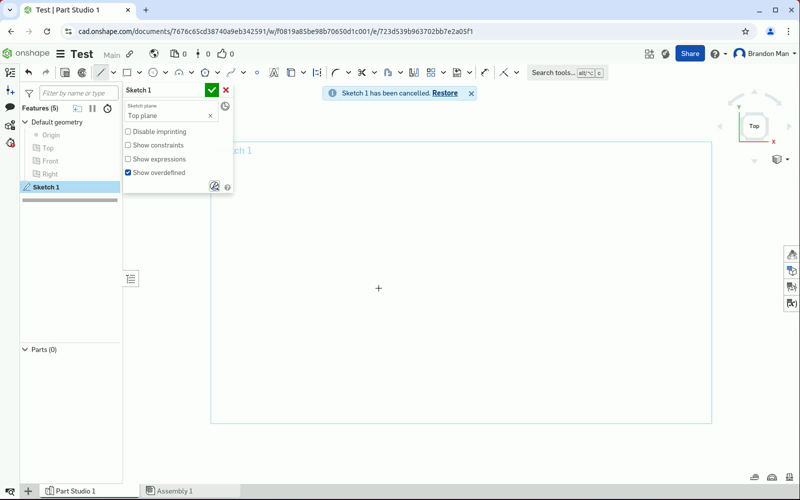
key_up(shift)
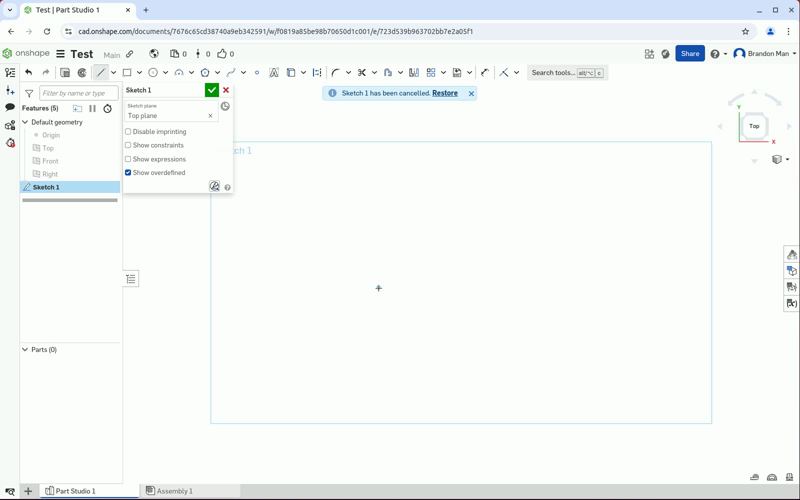
key_down(shift)
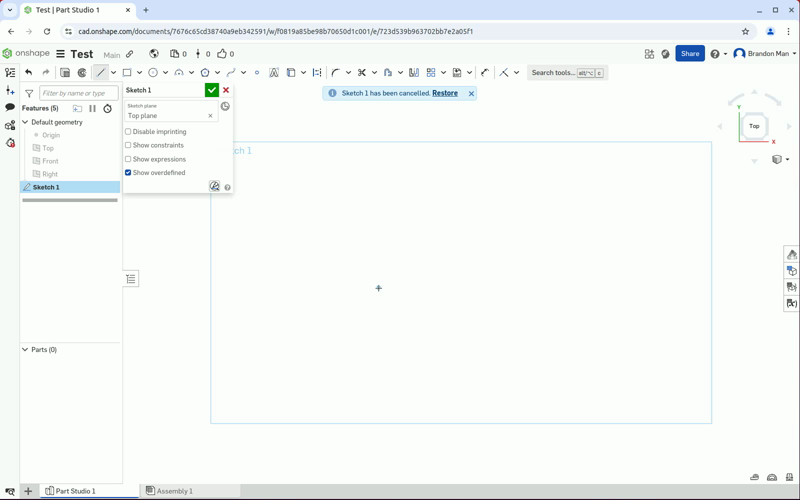
mouse_move(408, 287)
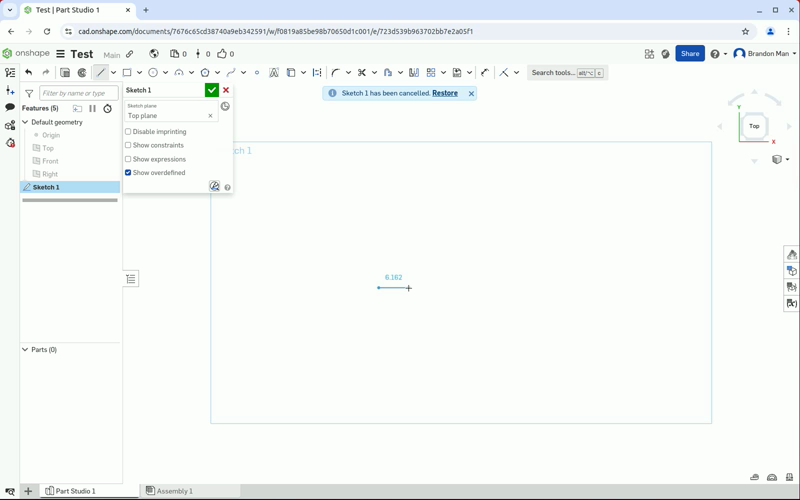
mouse_move(428, 287)
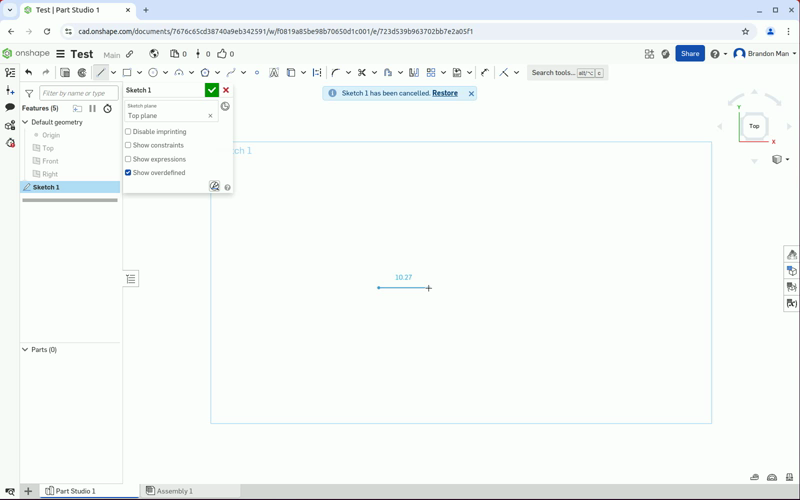
click(428, 287)
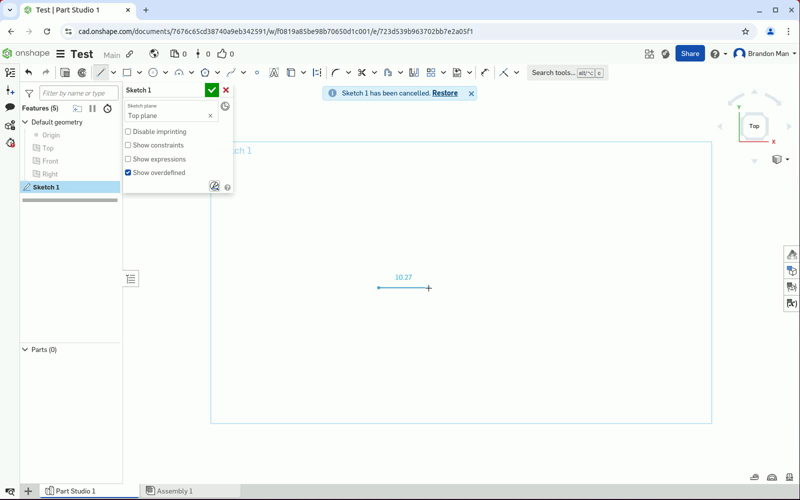
key_up(shift)
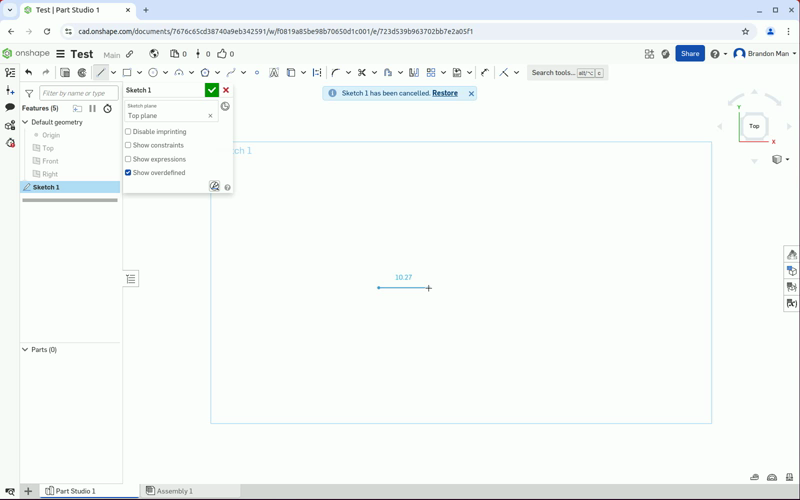
key_down(shift)
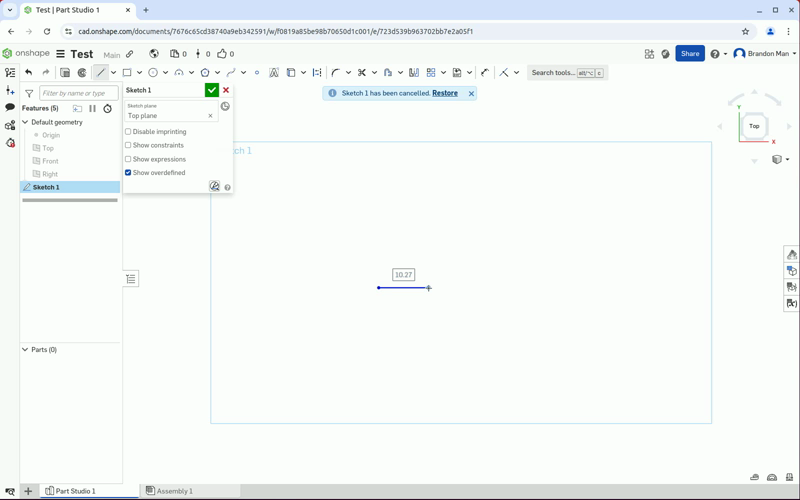
mouse_move(458, 287)
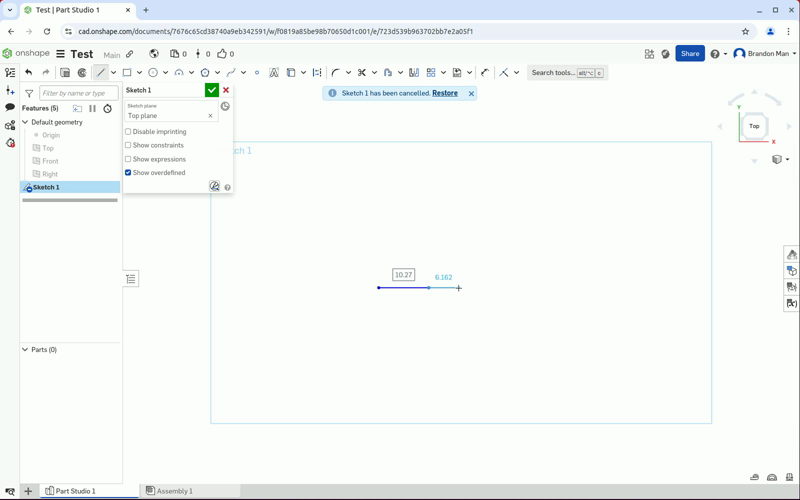
mouse_move(461, 287)
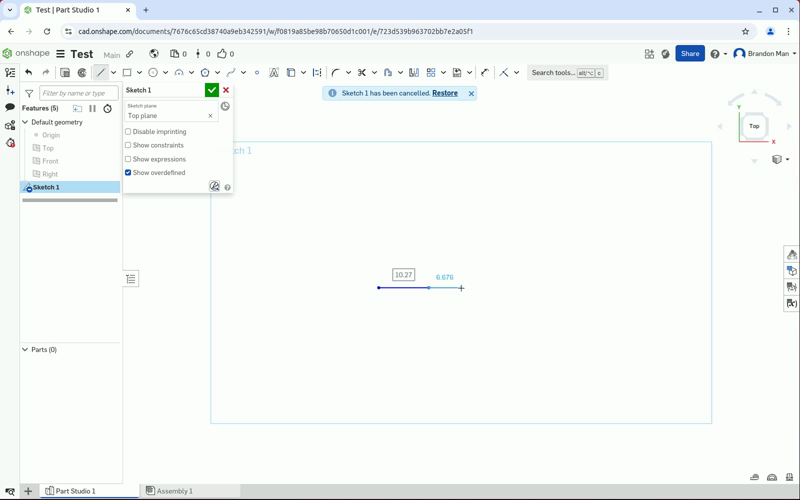
click(461, 287)
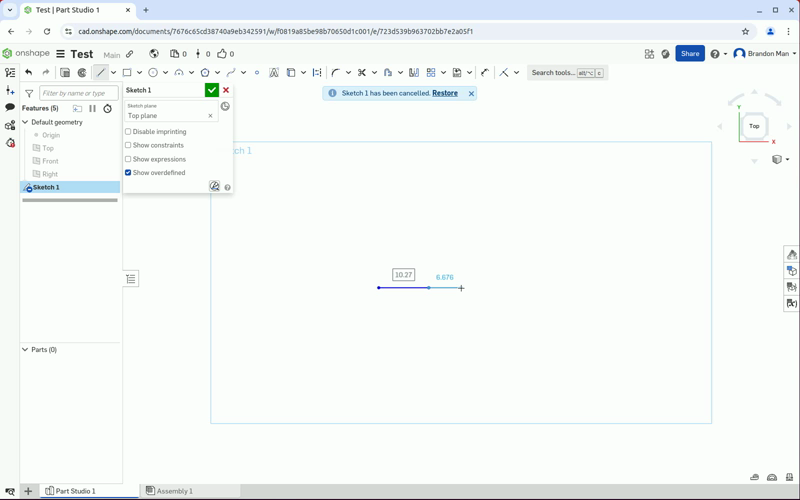
key_up(shift)
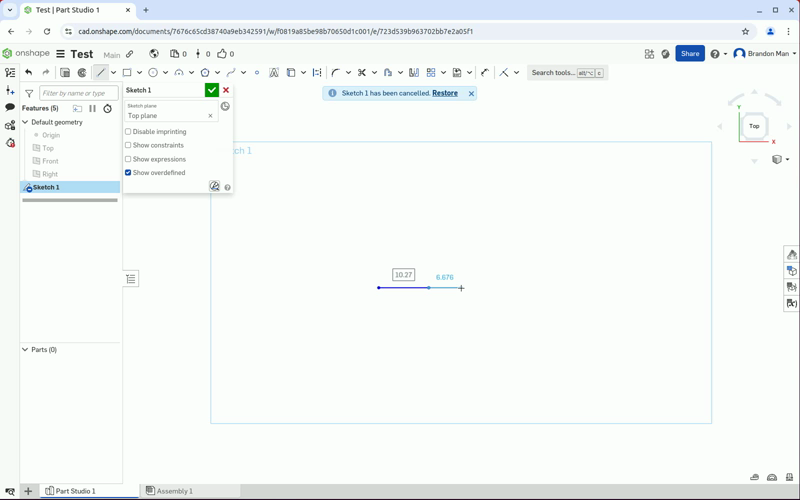
key_down(shift)
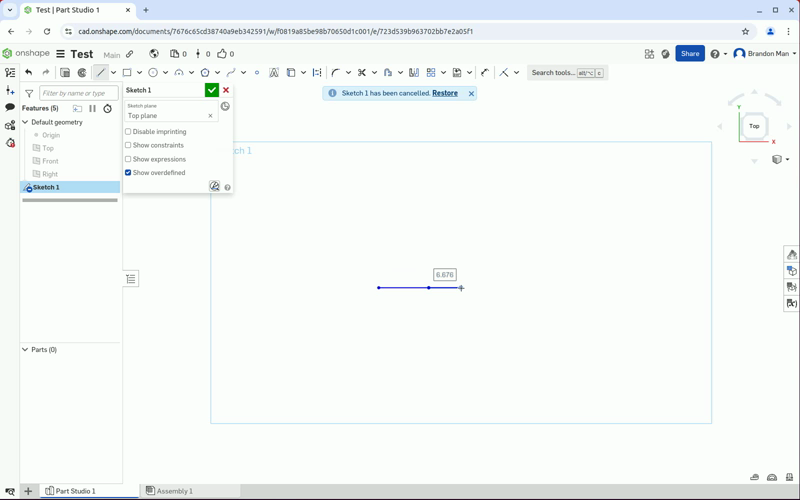
mouse_move(491, 287)
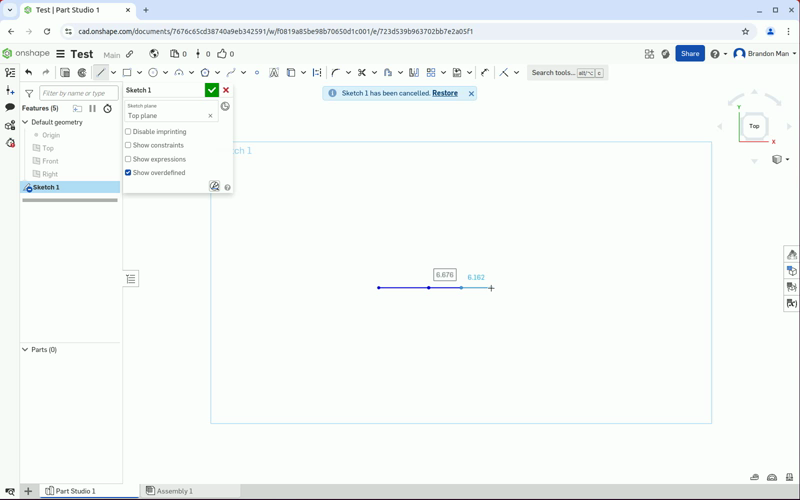
mouse_move(461, 315)
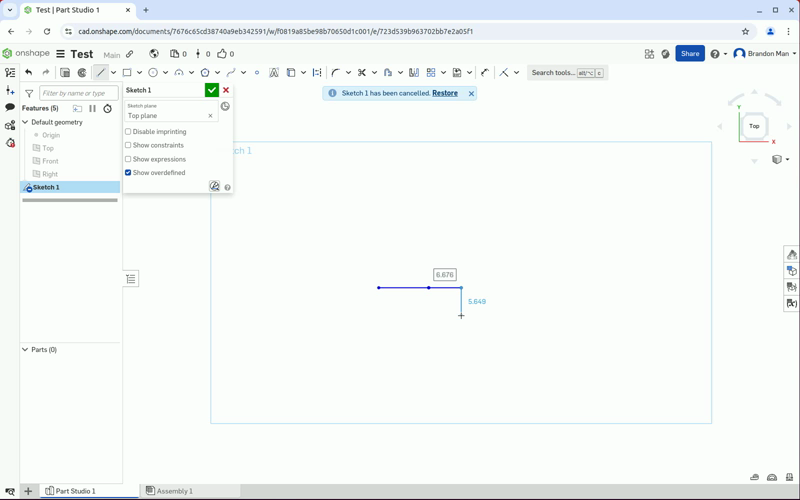
click(461, 315)
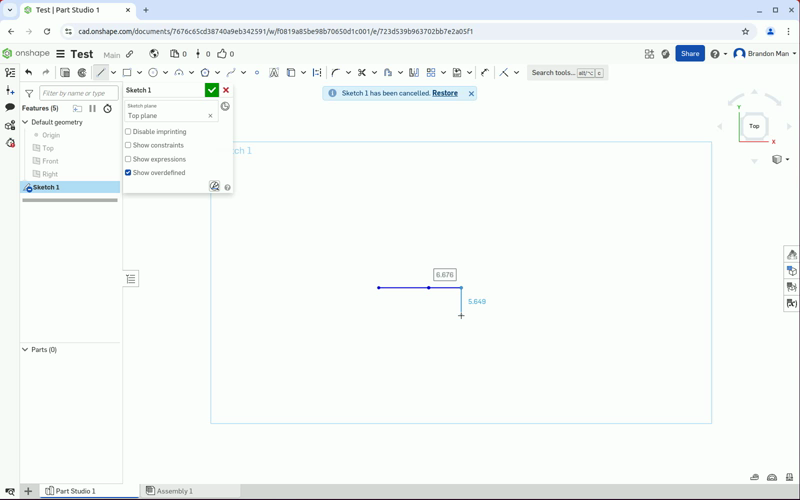
key_up(shift)
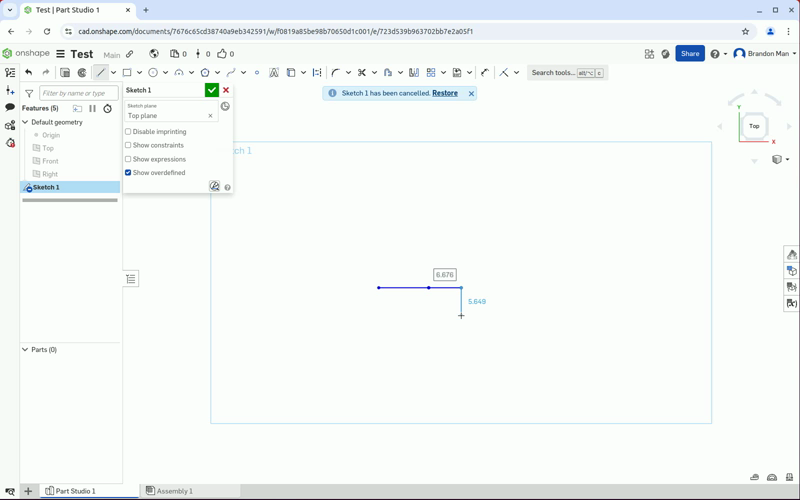
key_down(shift)
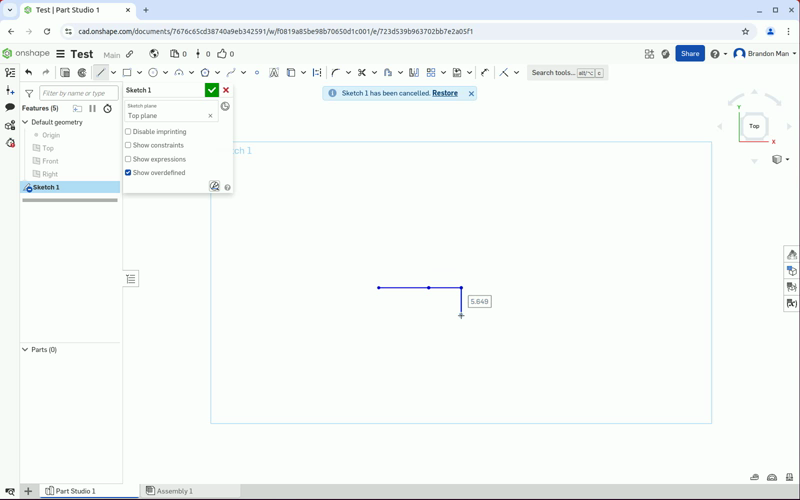
mouse_move(491, 315)
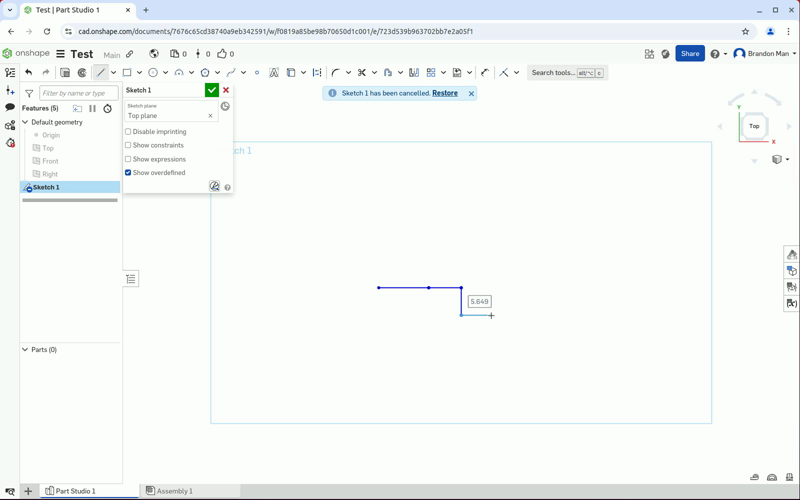
mouse_move(466, 315)
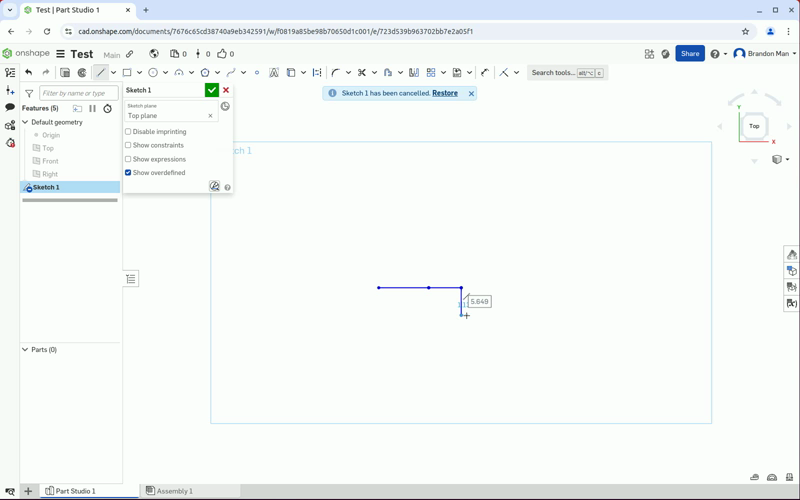
scroll(6)
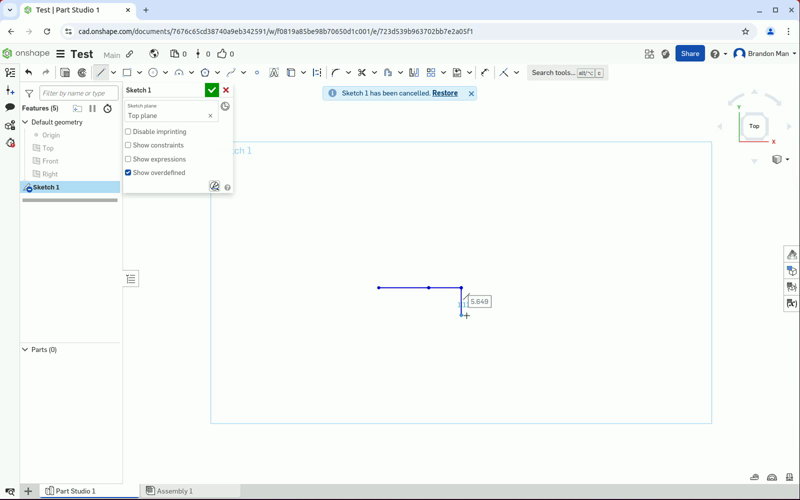
scroll(6)
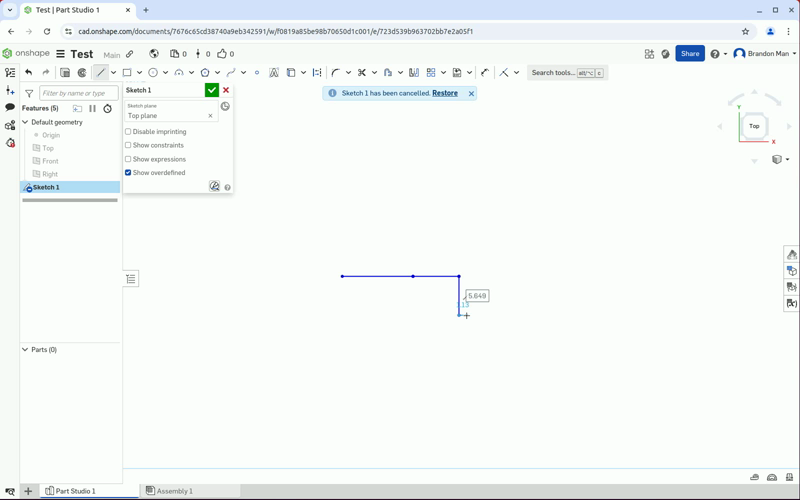
scroll(6)
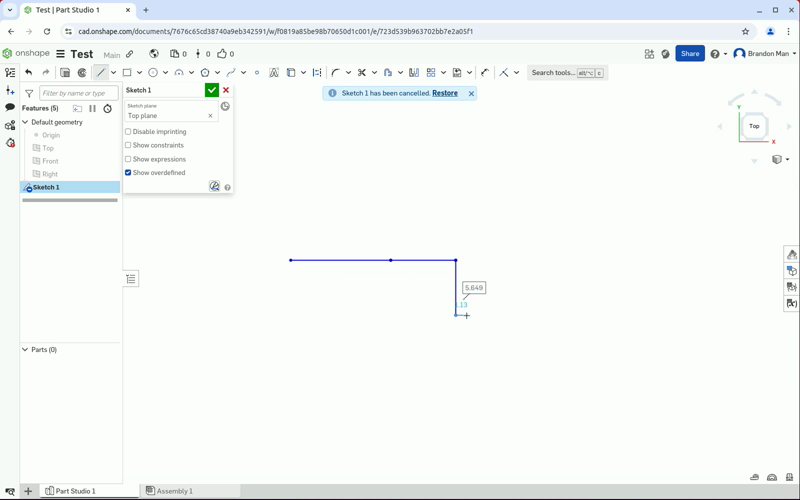
scroll(6)
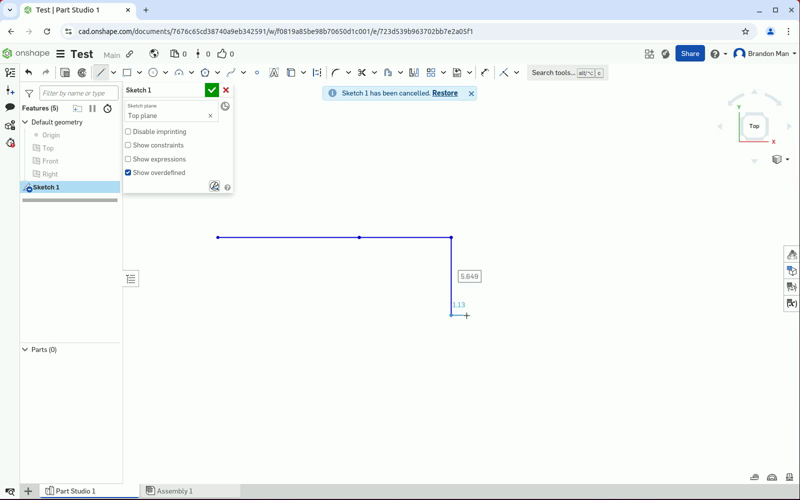
scroll(6)
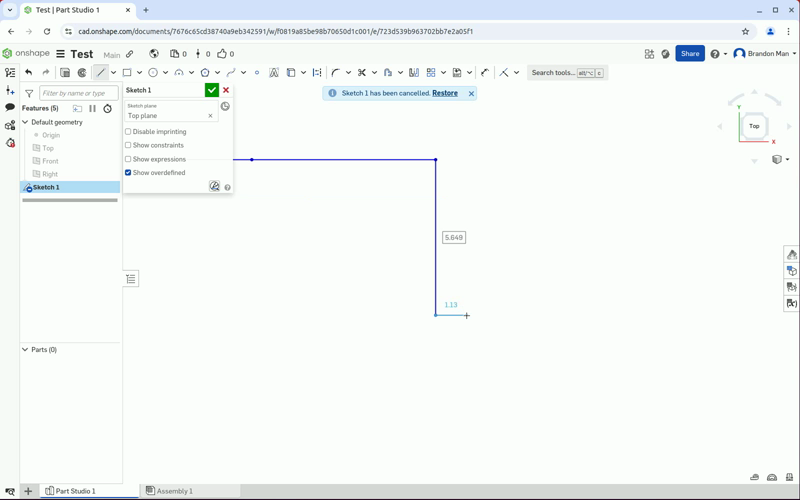
scroll(6)
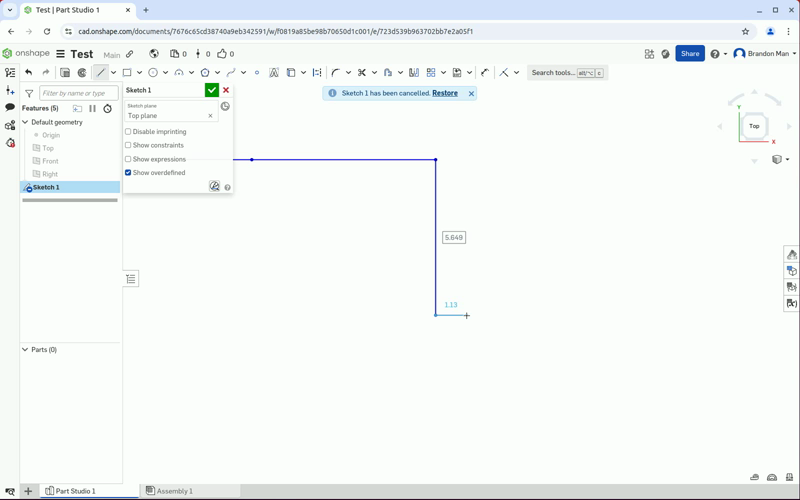
scroll(6)
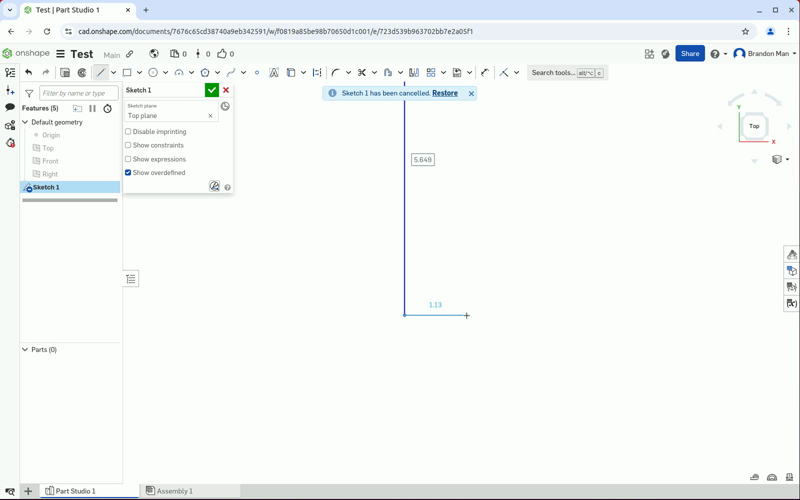
click(466, 315)
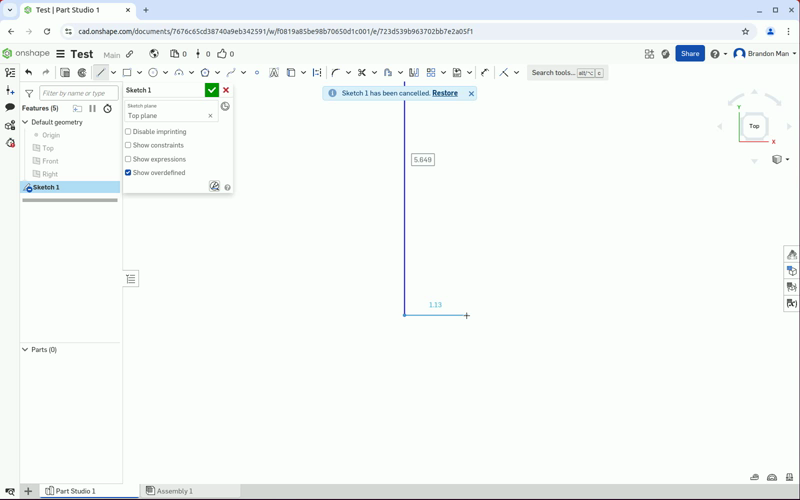
scroll(-6)
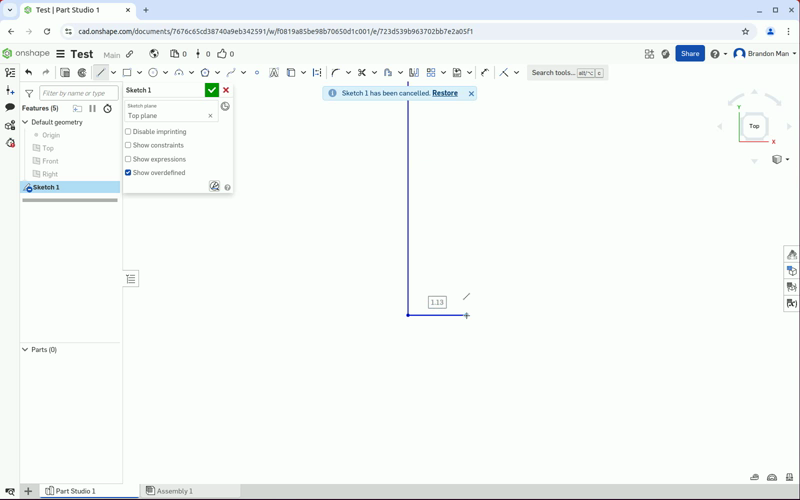
scroll(-6)
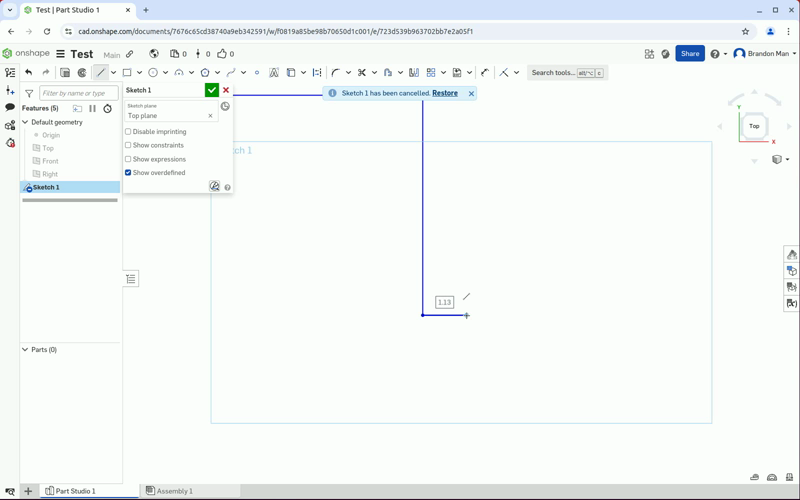
scroll(-6)
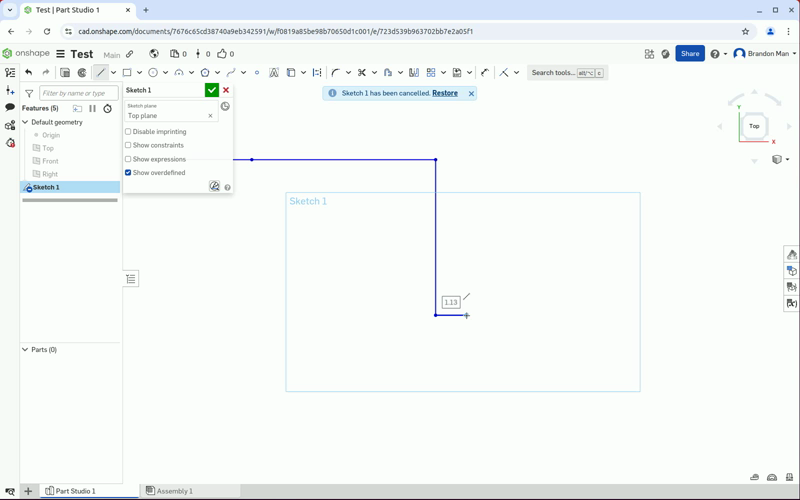
scroll(-6)
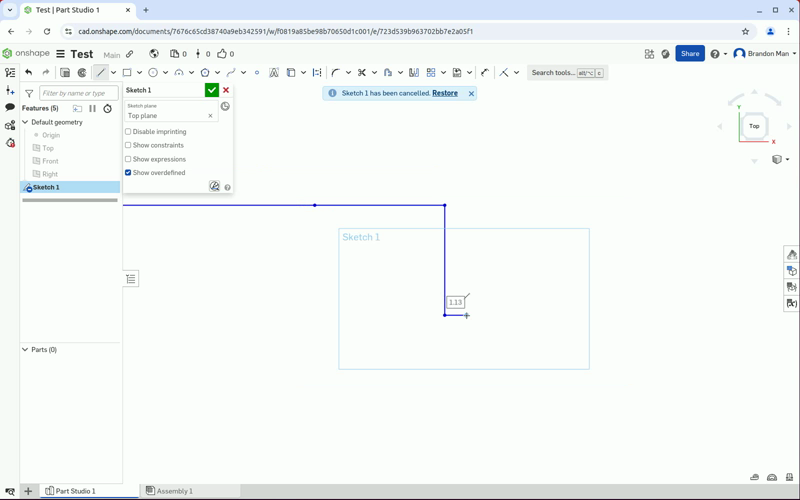
scroll(-6)
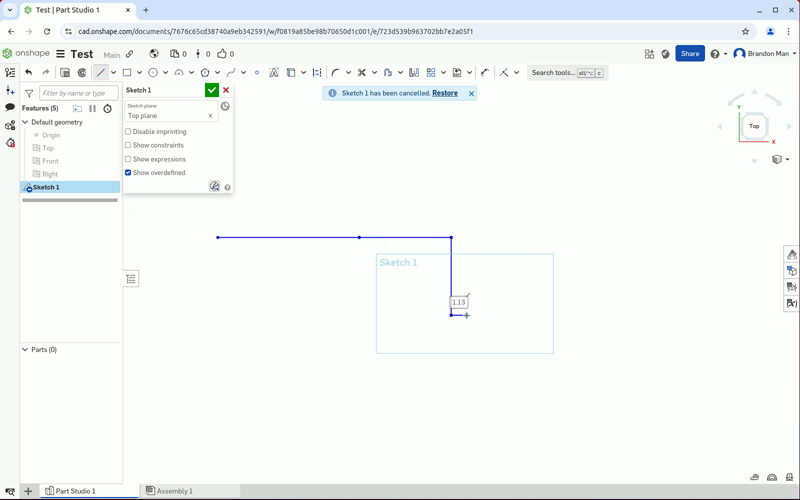
scroll(-6)
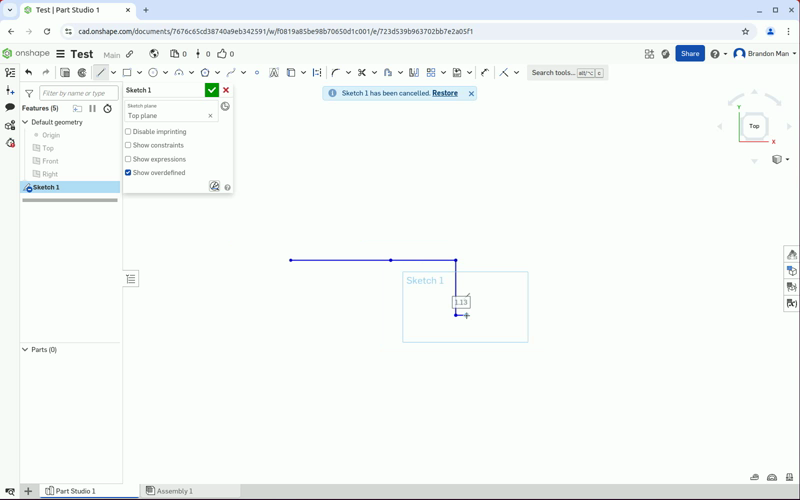
scroll(-6)
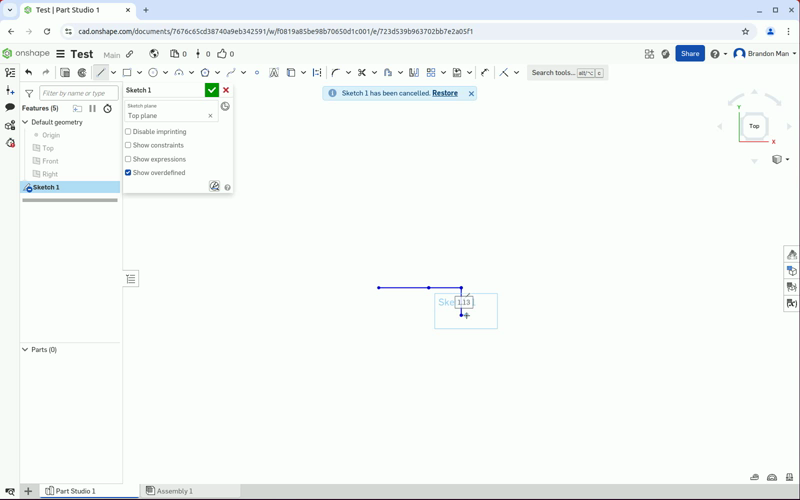
key_up(shift)
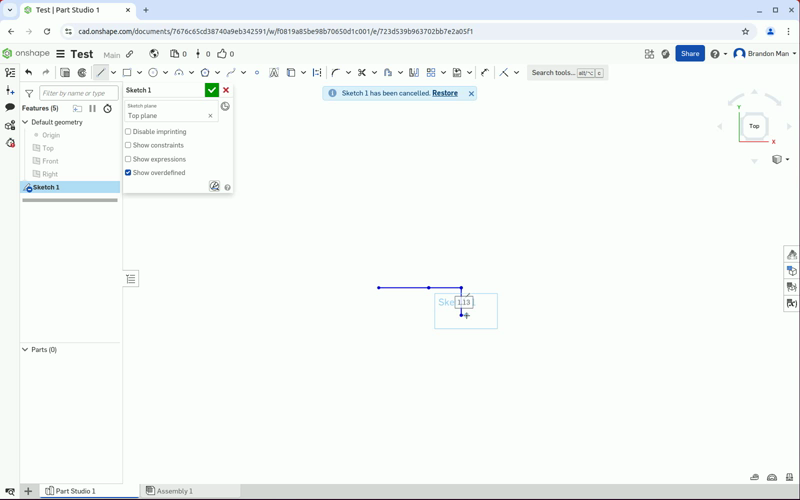
key_down(shift)
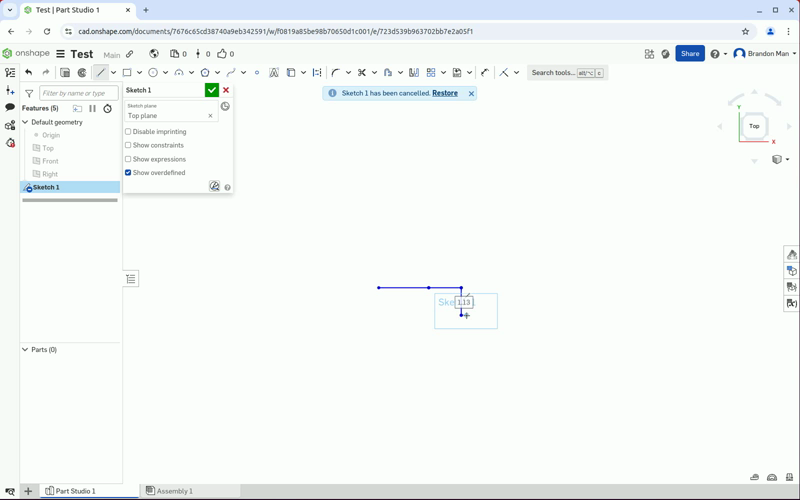
mouse_move(496, 315)
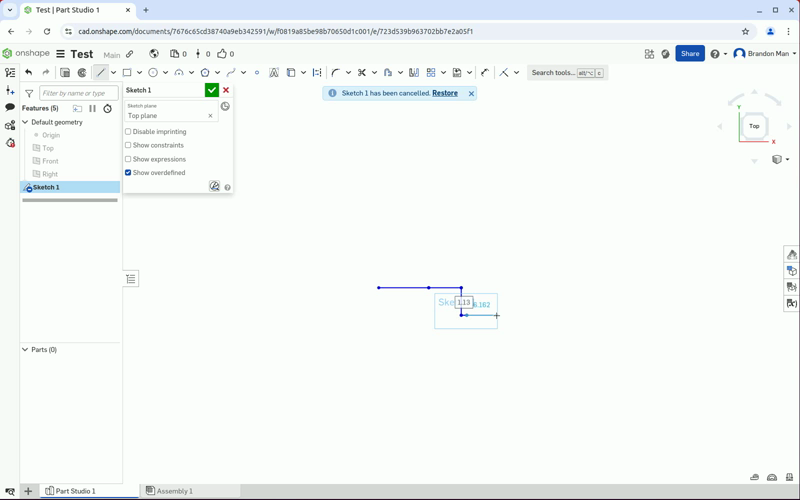
mouse_move(466, 282)
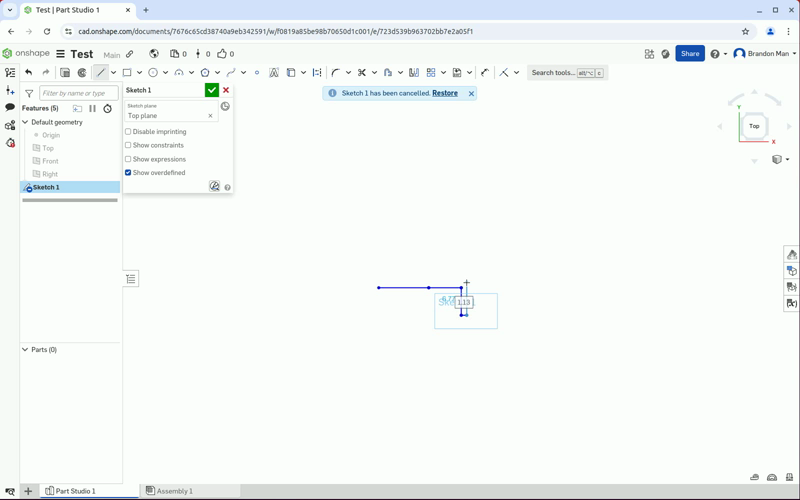
click(466, 282)
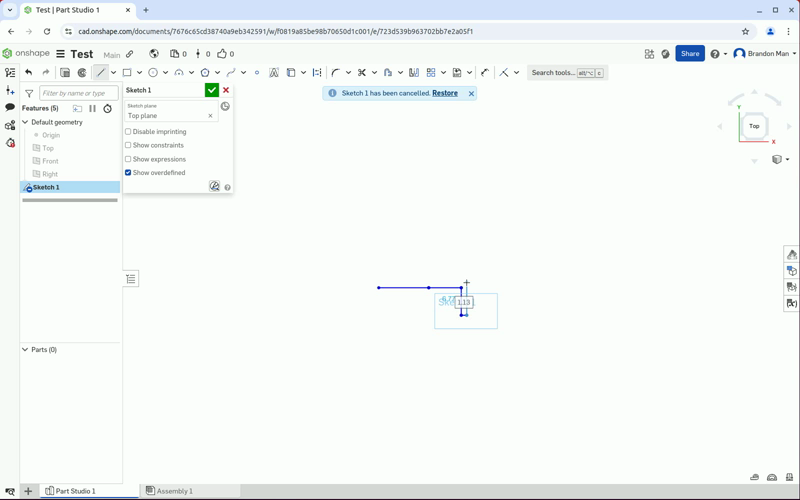
key_up(shift)
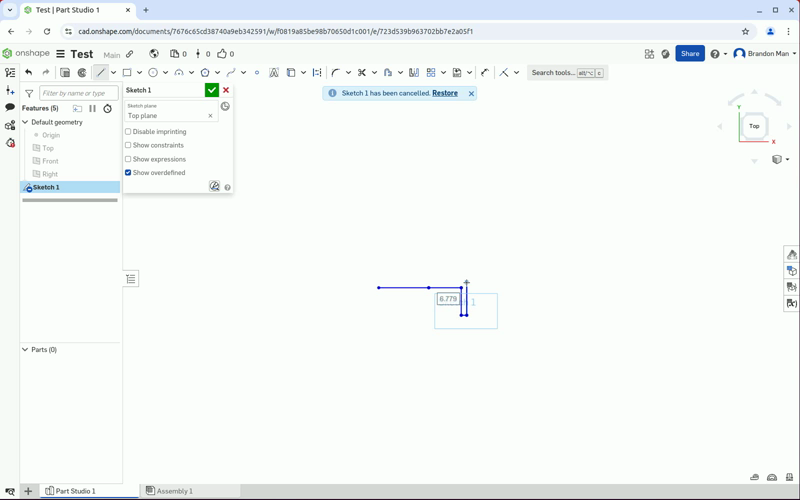
key_down(shift)
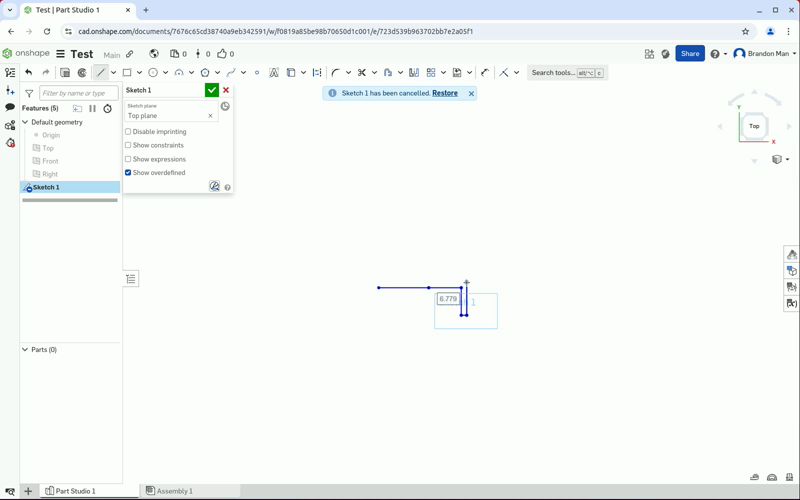
mouse_move(378, 282)
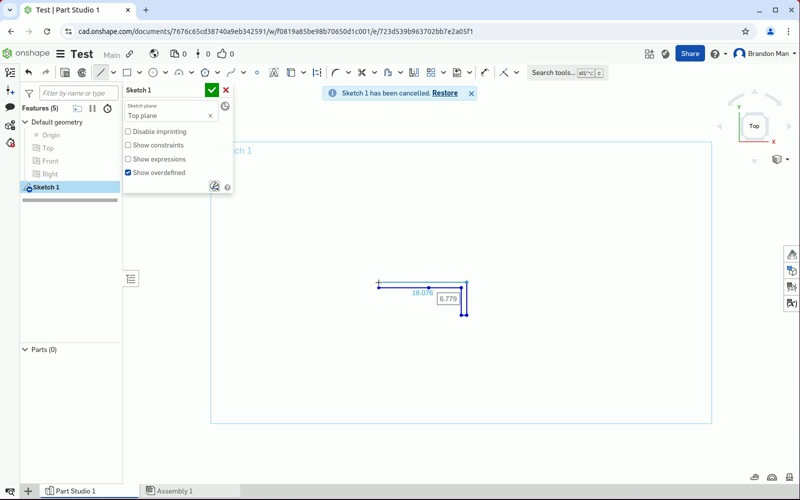
click(378, 282)
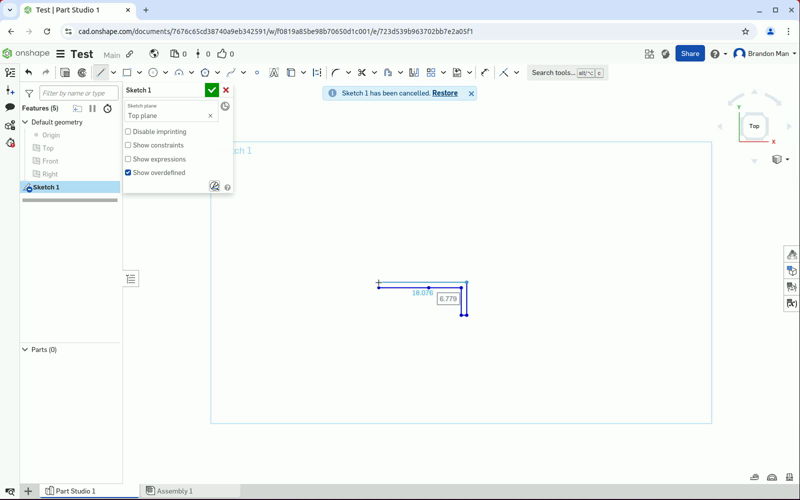
key_up(shift)
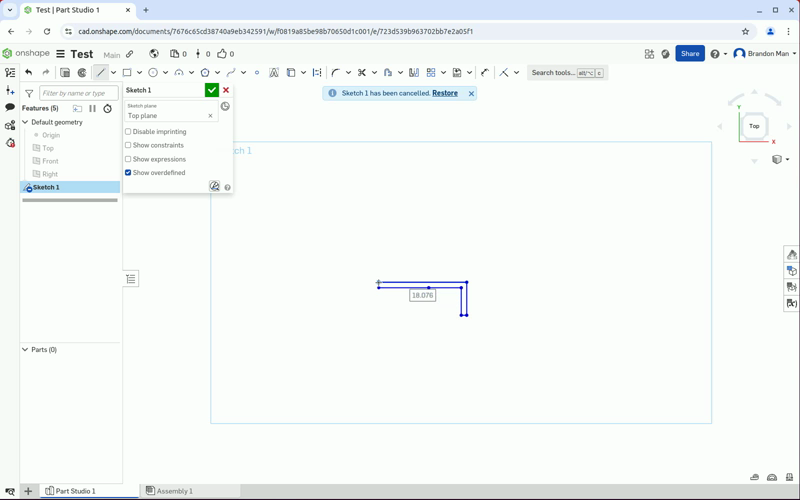
mouse_move(408, 282)
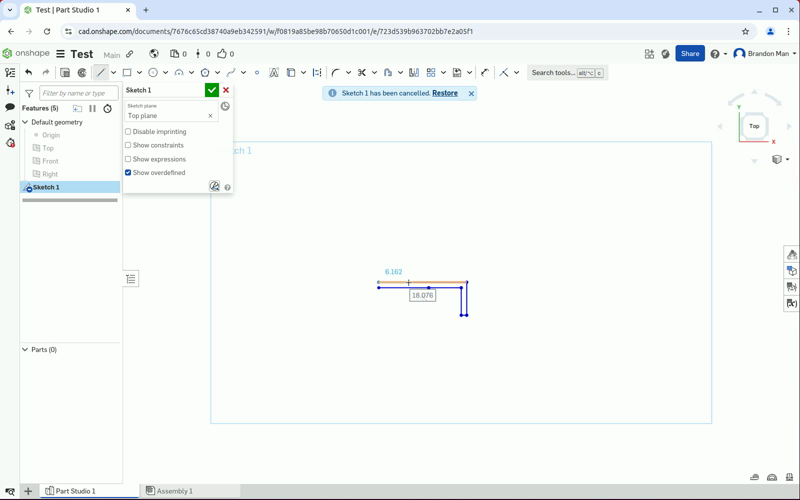
key_down(shift)
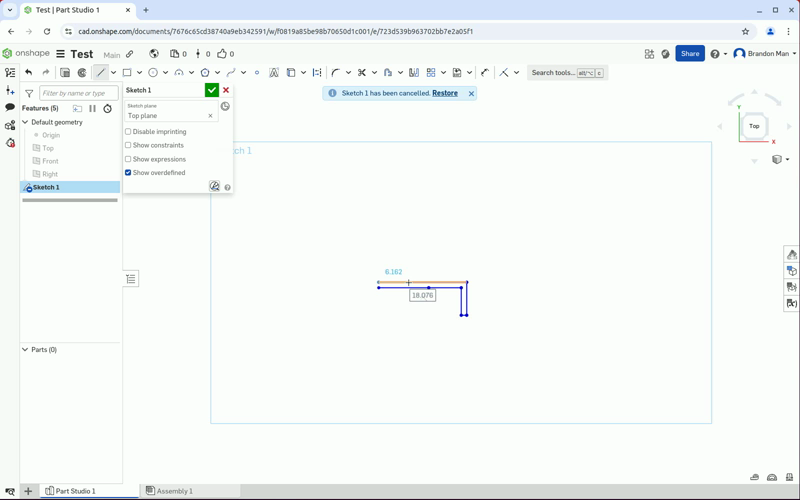
mouse_move(378, 287)
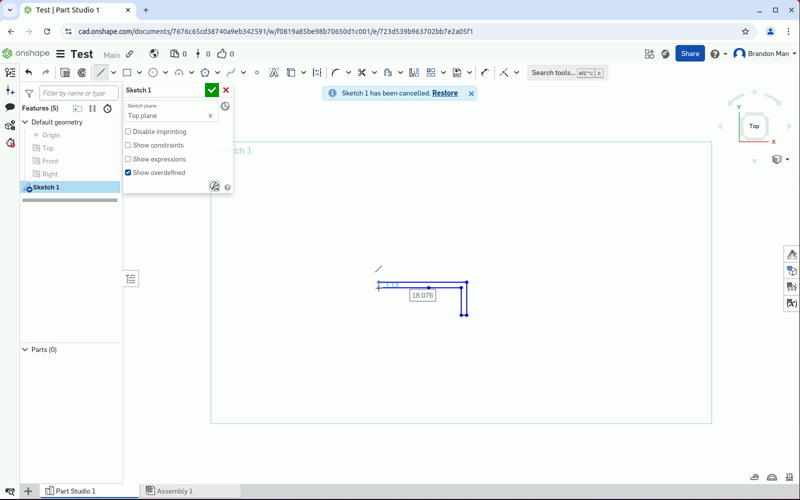
scroll(6)
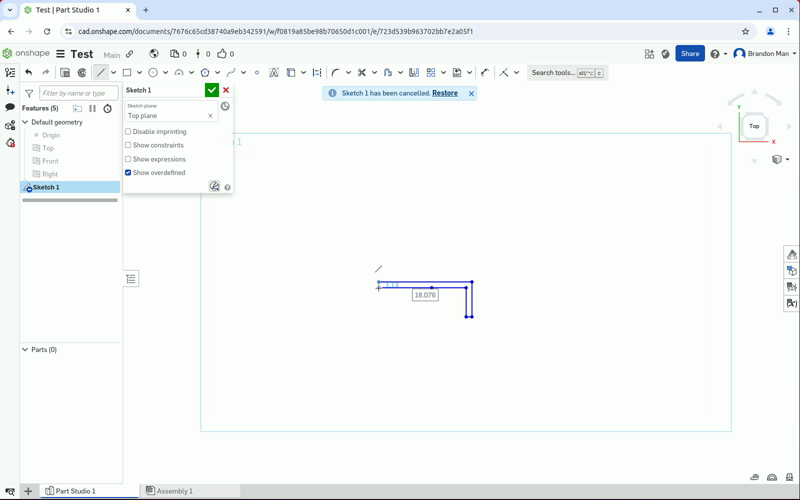
scroll(6)
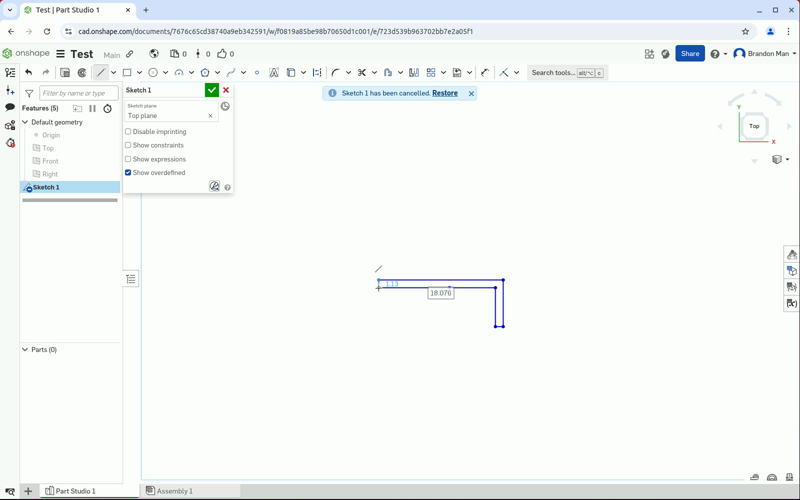
scroll(6)
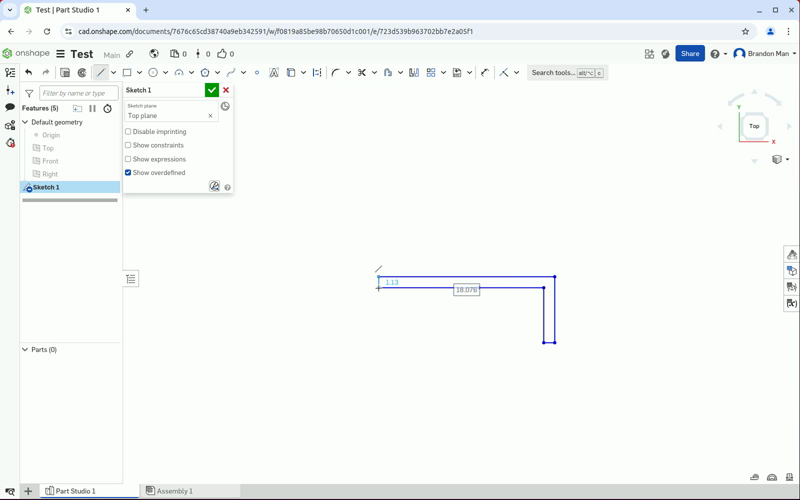
scroll(6)
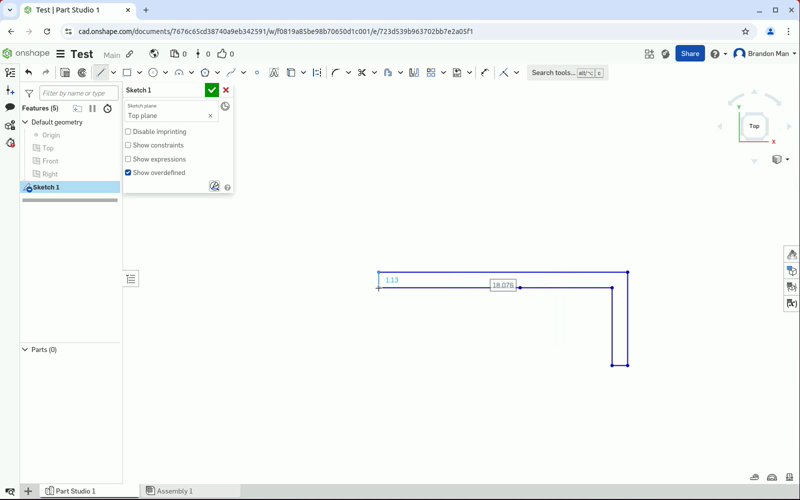
scroll(6)
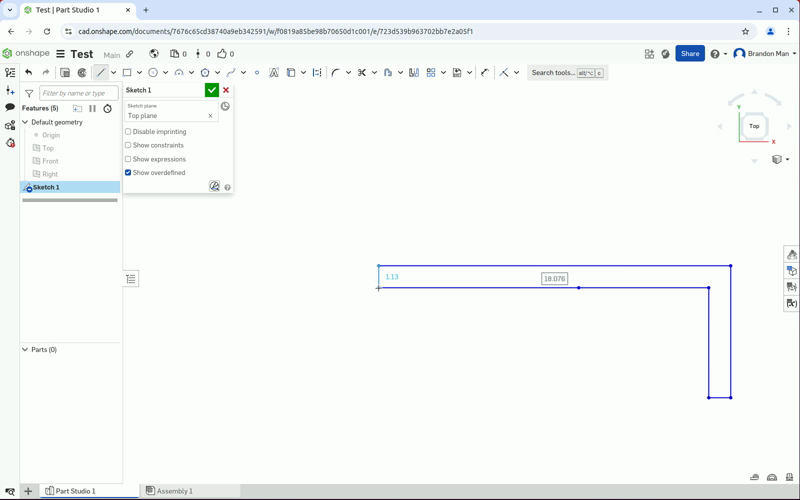
scroll(6)
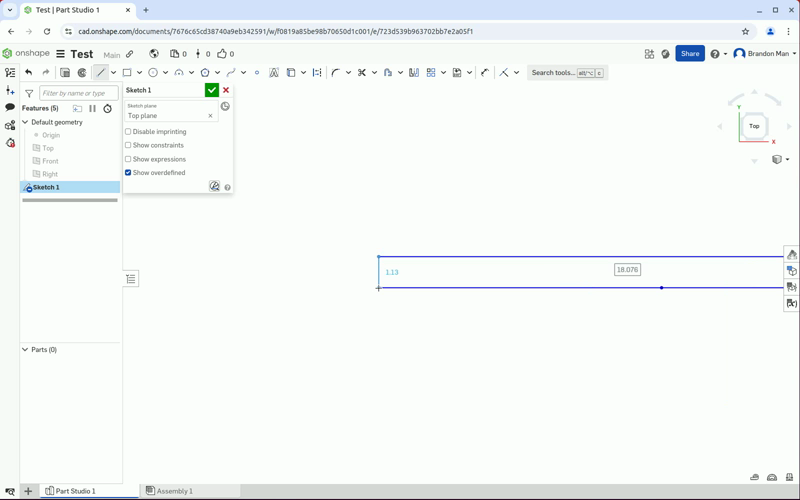
scroll(6)
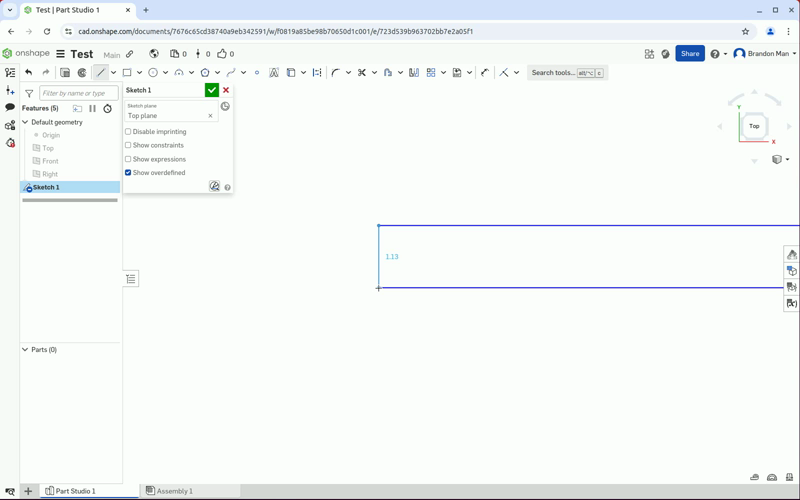
key_up(shift)
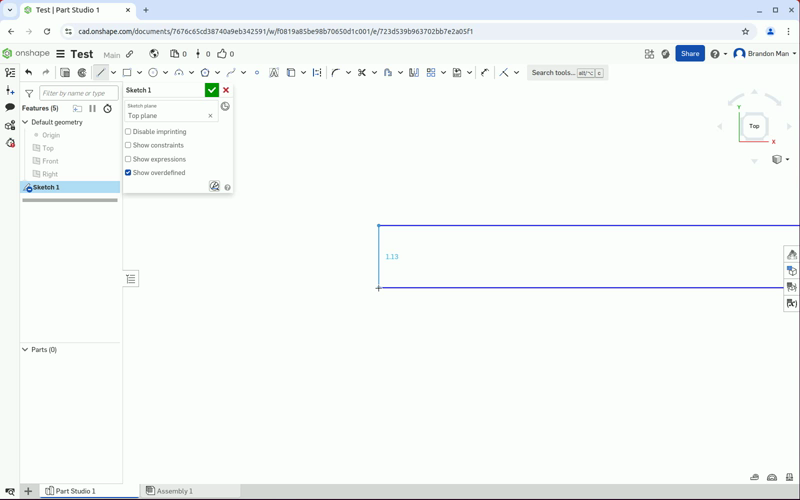
click(378, 287)
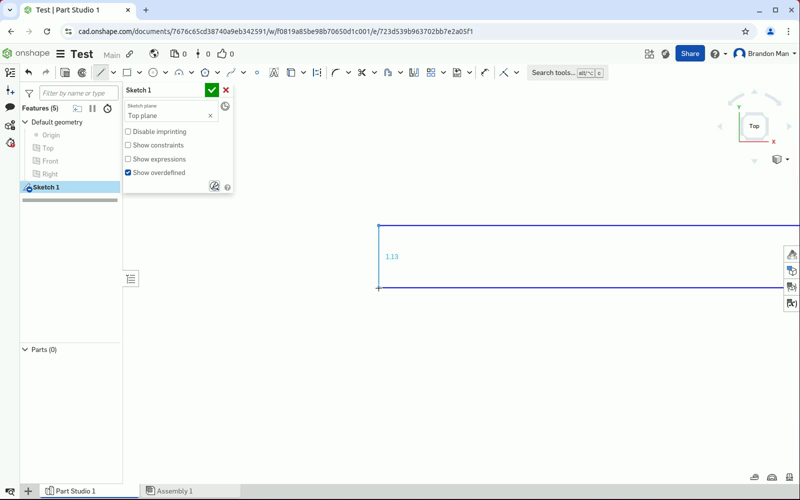
scroll(-6)
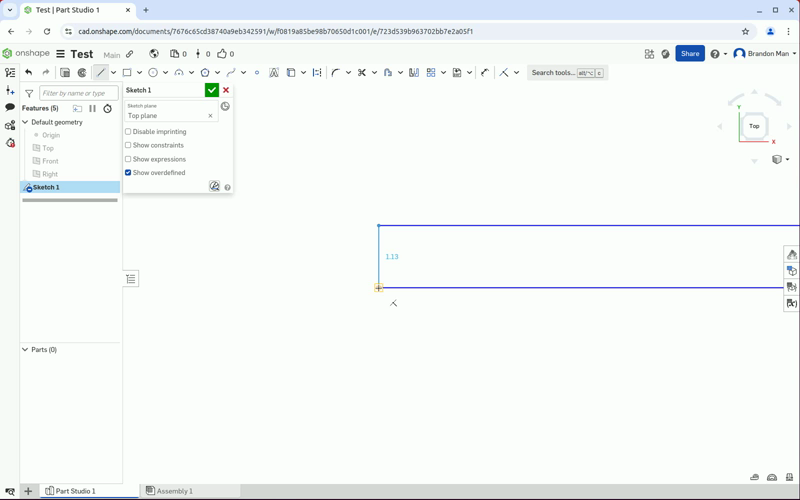
scroll(-6)
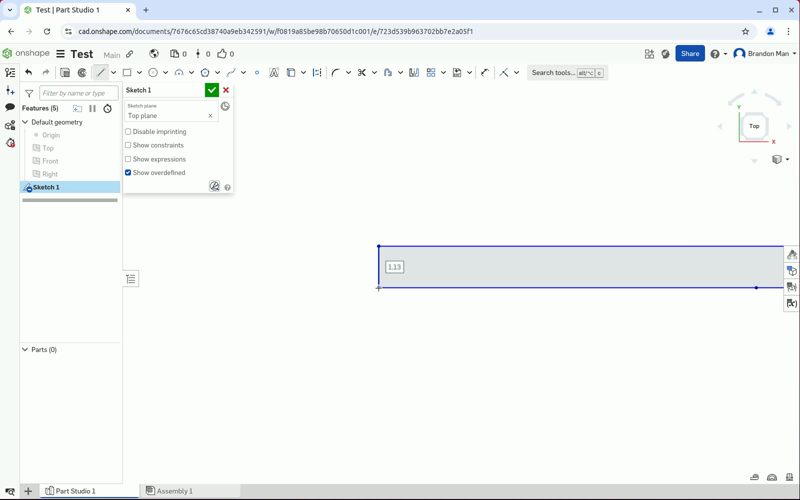
scroll(-6)
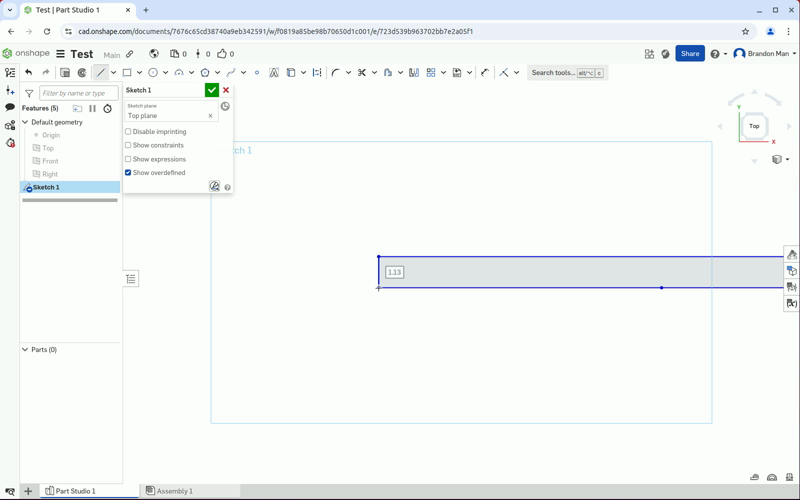
scroll(-6)
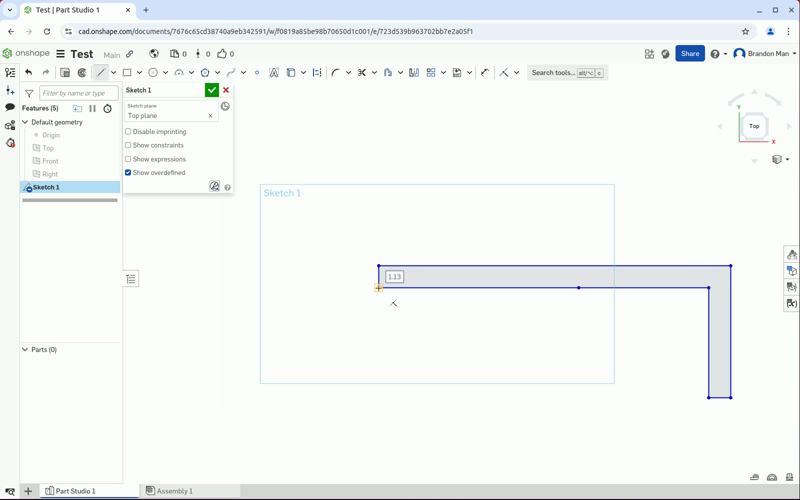
scroll(-6)
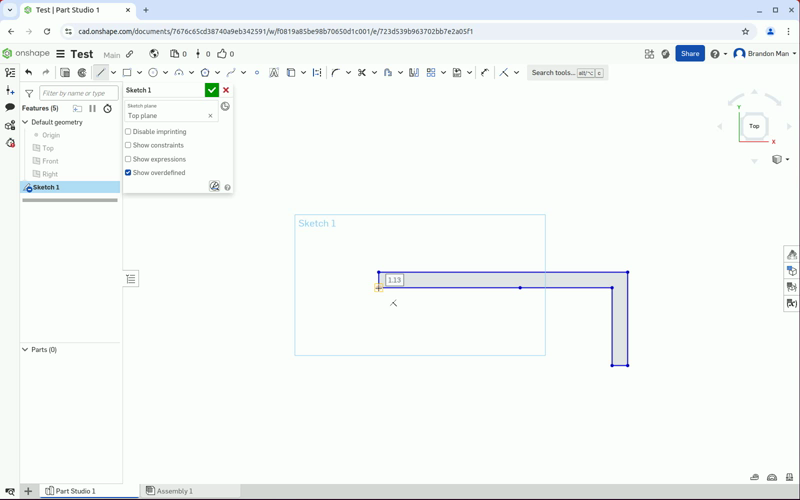
scroll(-6)
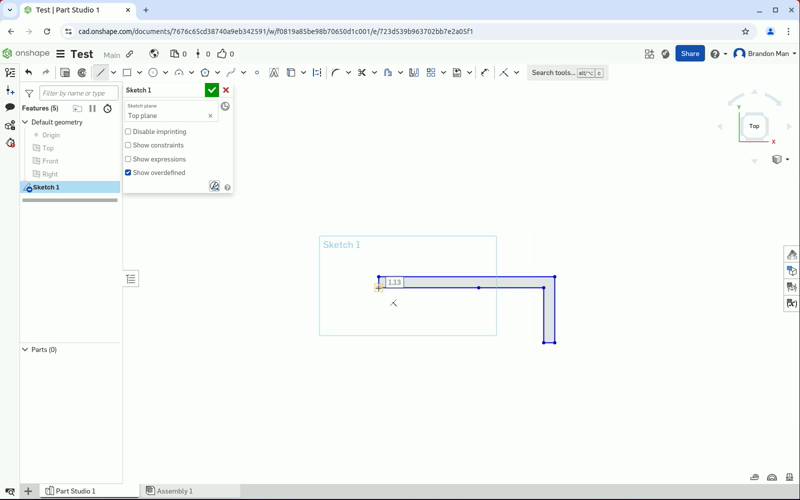
scroll(-6)
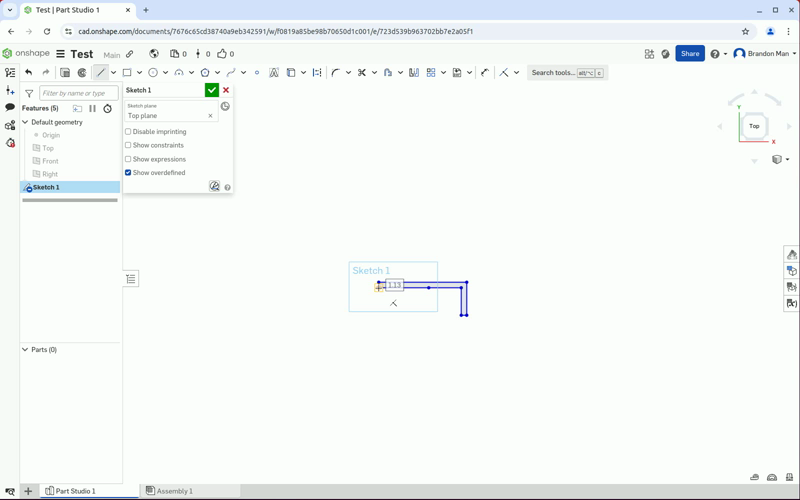
key(esc)
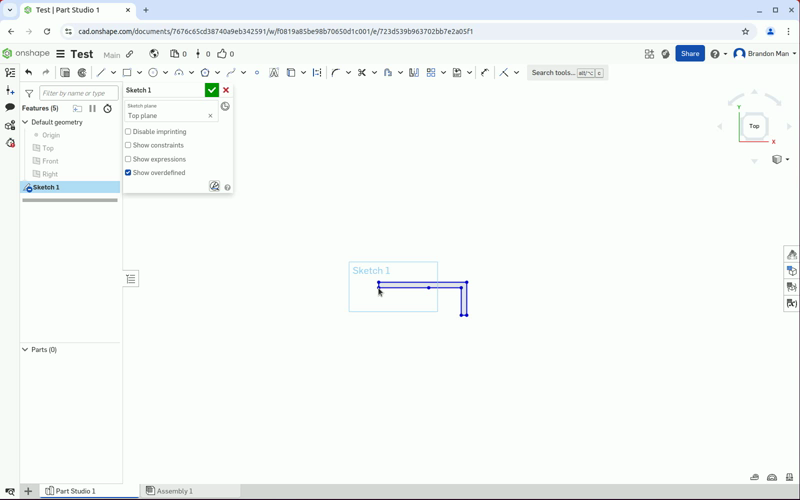
mouse_move(464, 305)
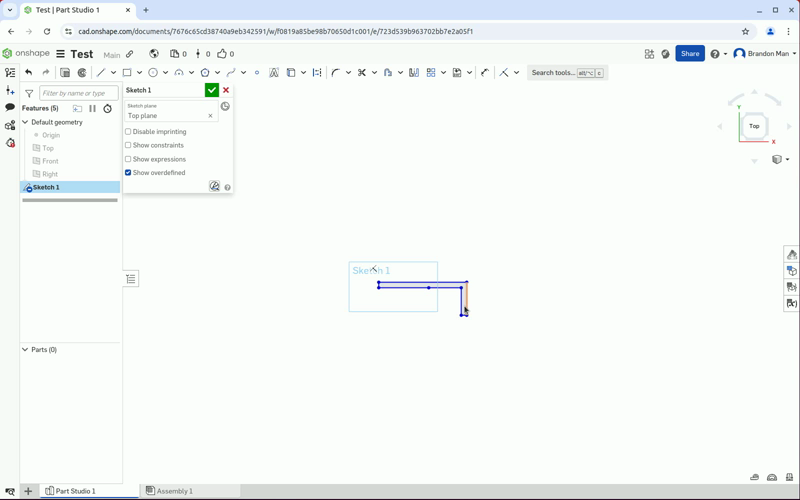
scroll(6)
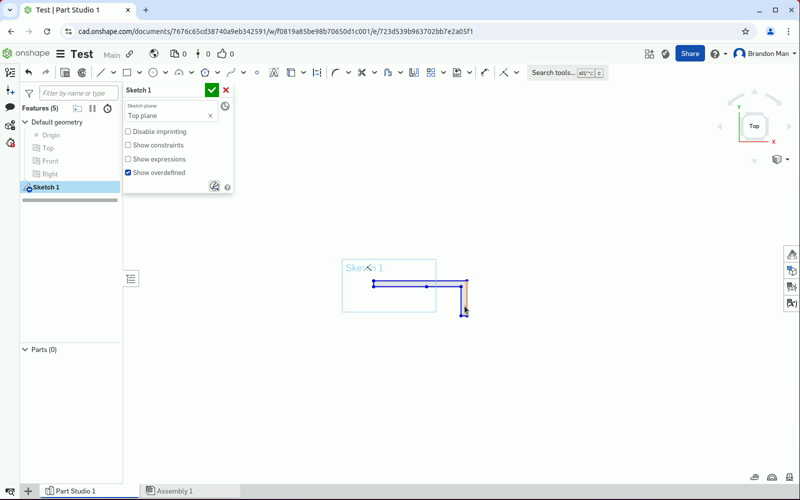
scroll(6)
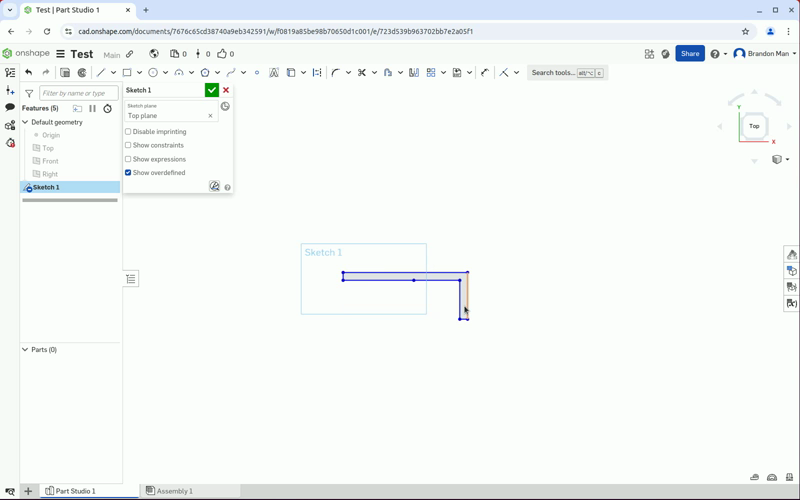
scroll(6)
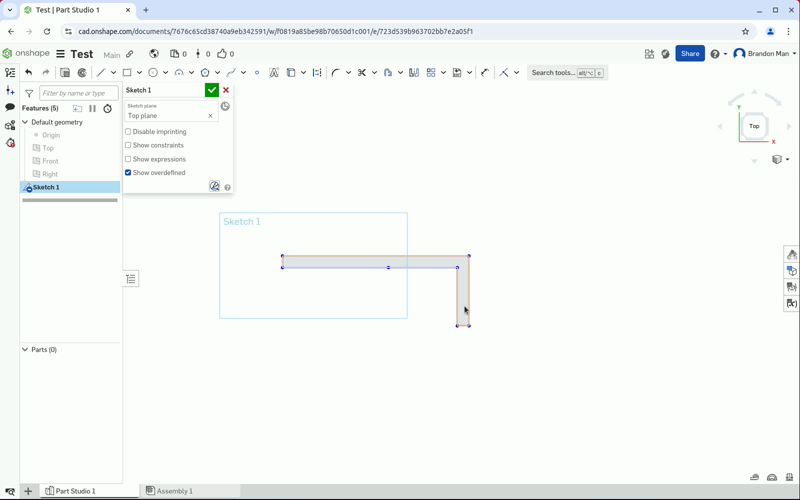
scroll(6)
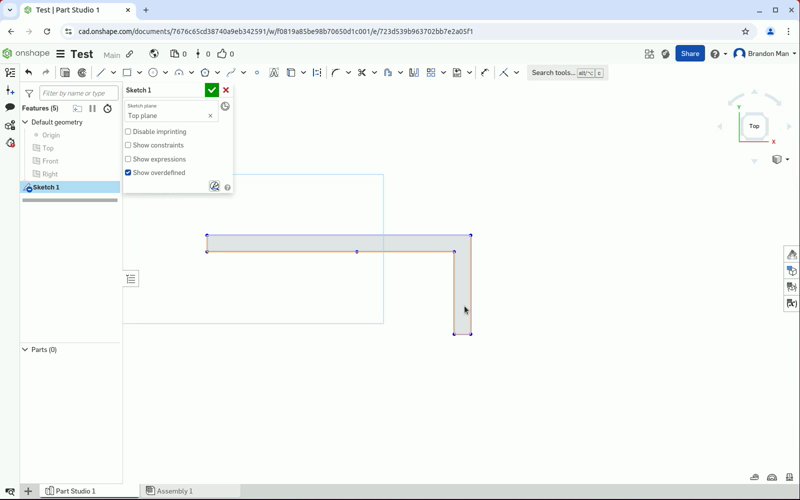
scroll(6)
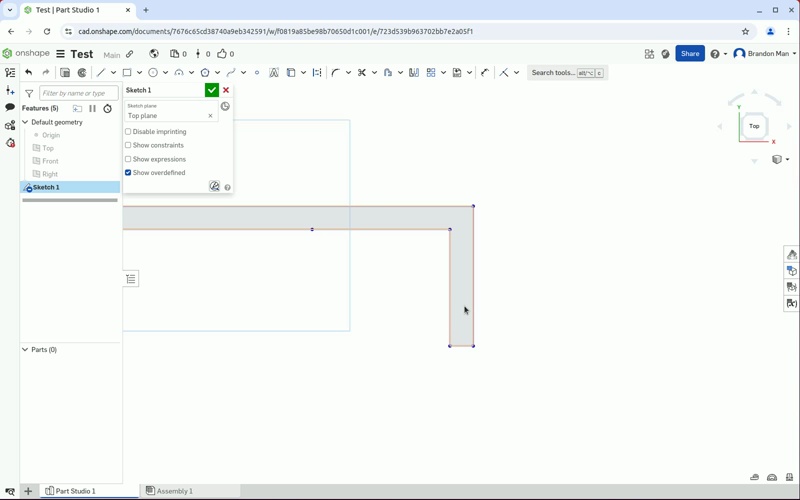
scroll(6)
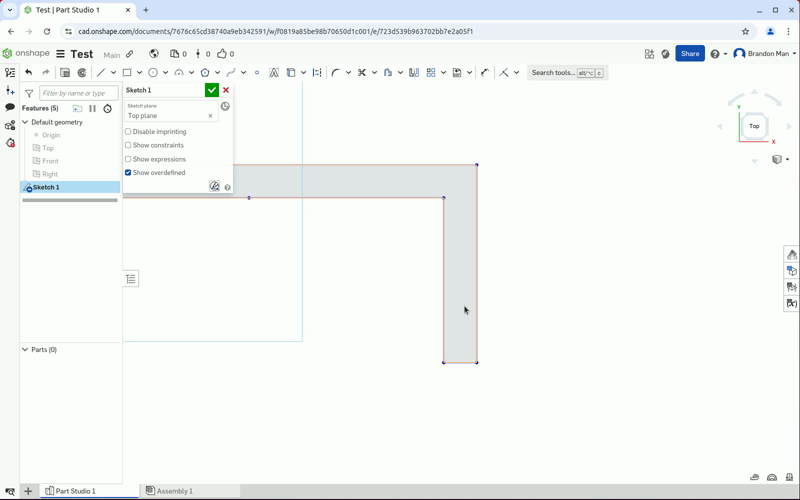
scroll(6)
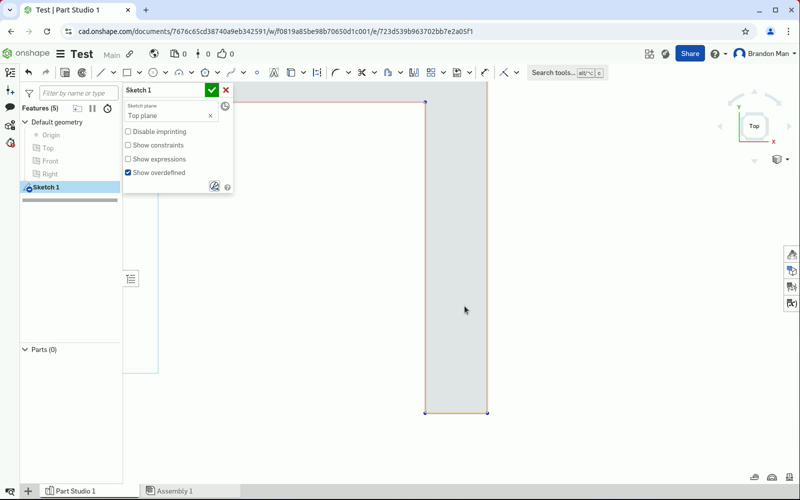
click(464, 305)
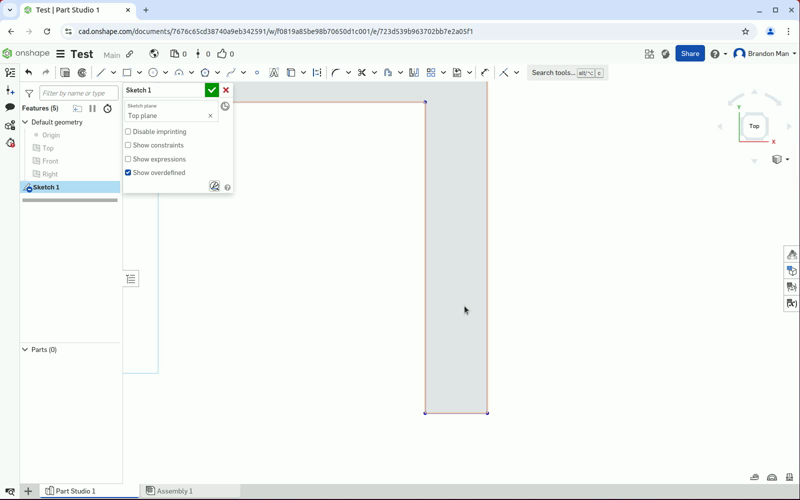
scroll(-6)
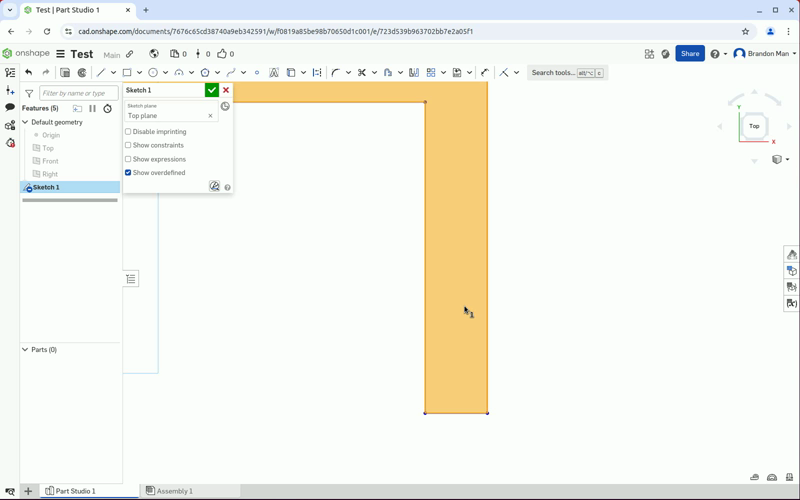
scroll(-6)
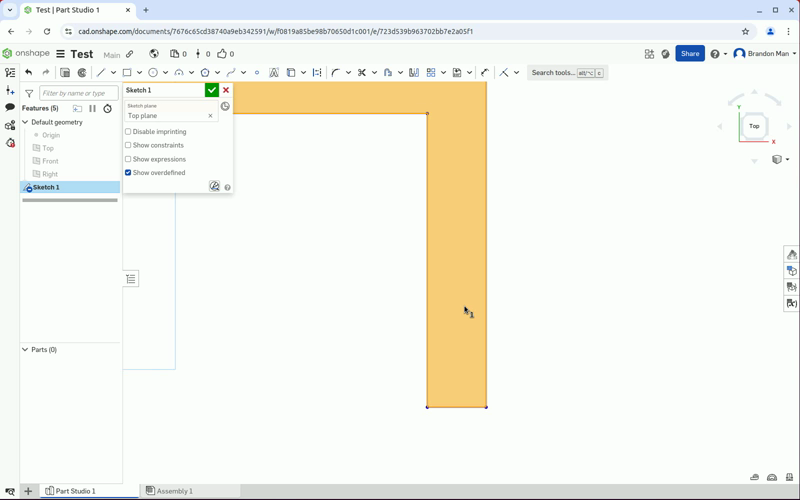
scroll(-6)
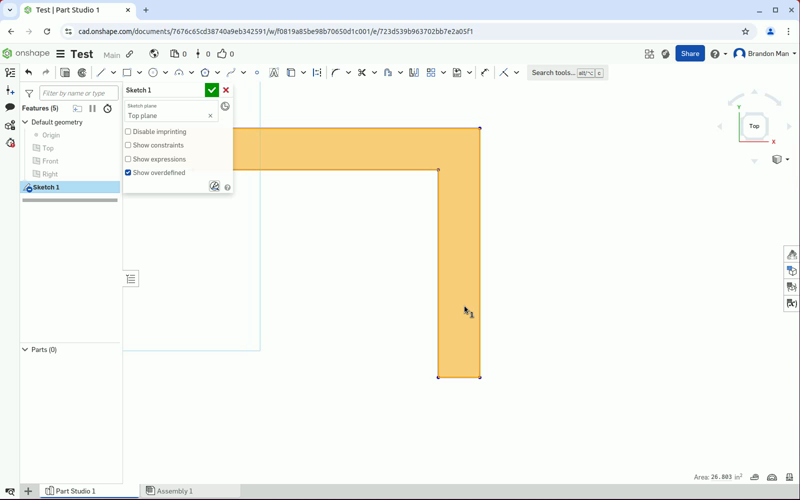
scroll(-6)
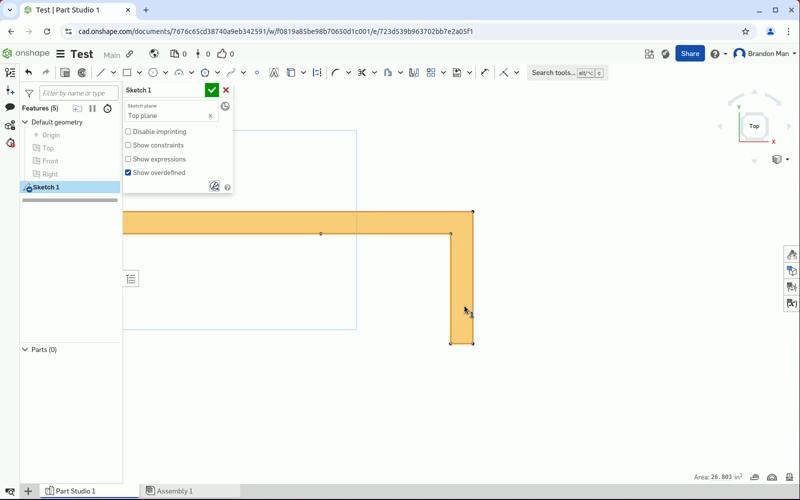
scroll(-6)
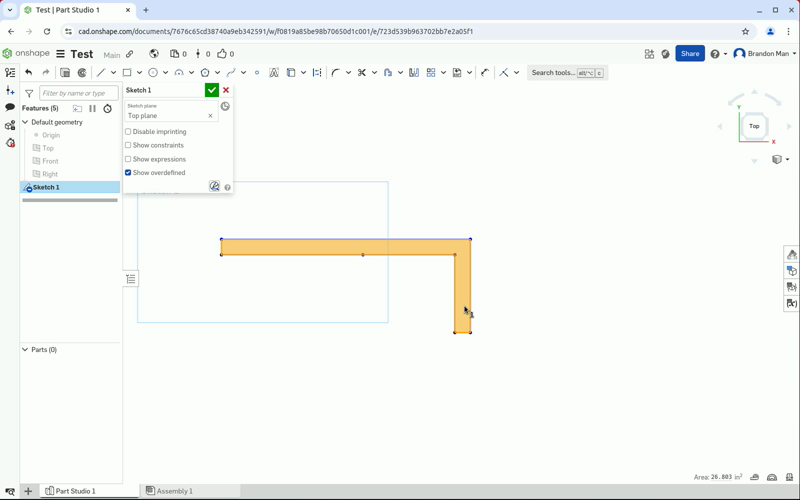
scroll(-6)
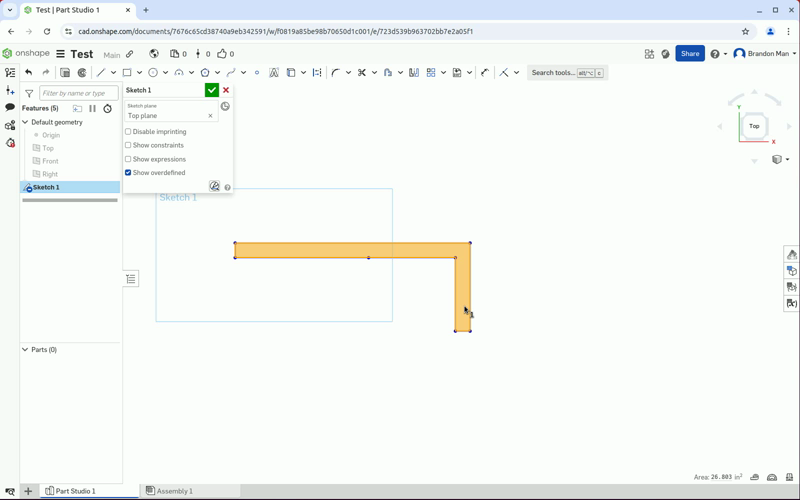
scroll(-6)
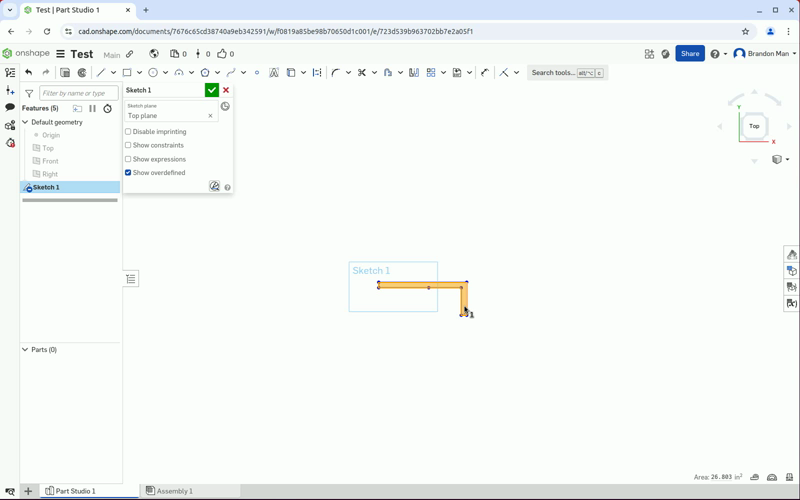
mouse_move(73, 352)
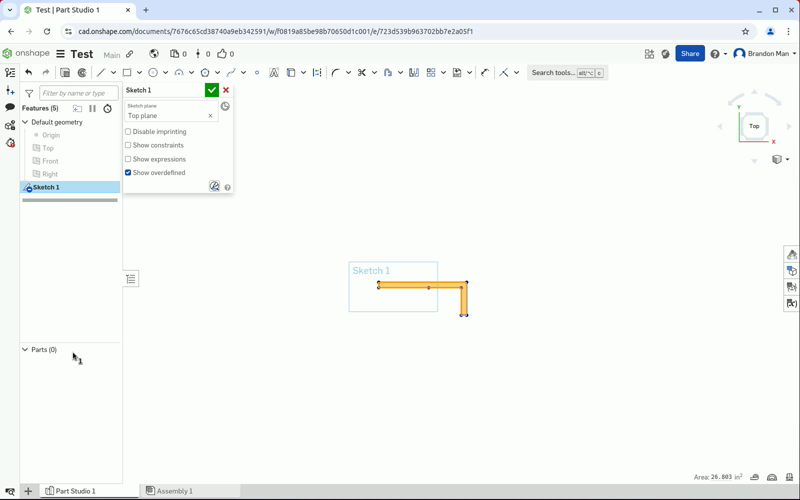
key(shift+y)
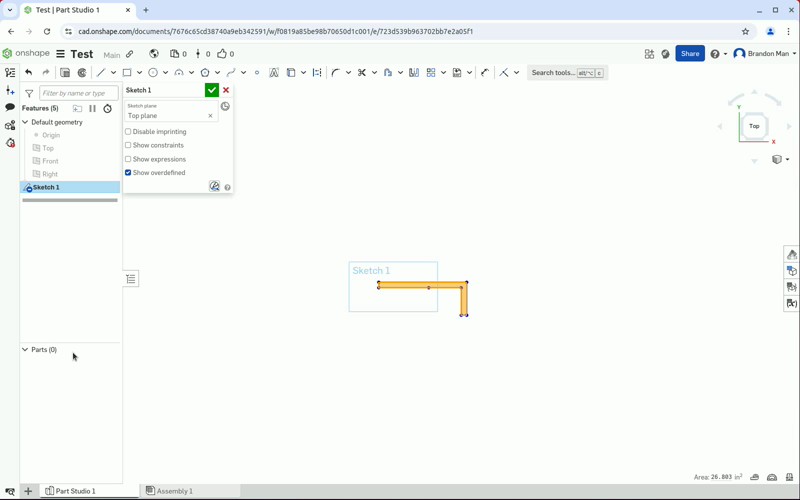
key(shift+e)
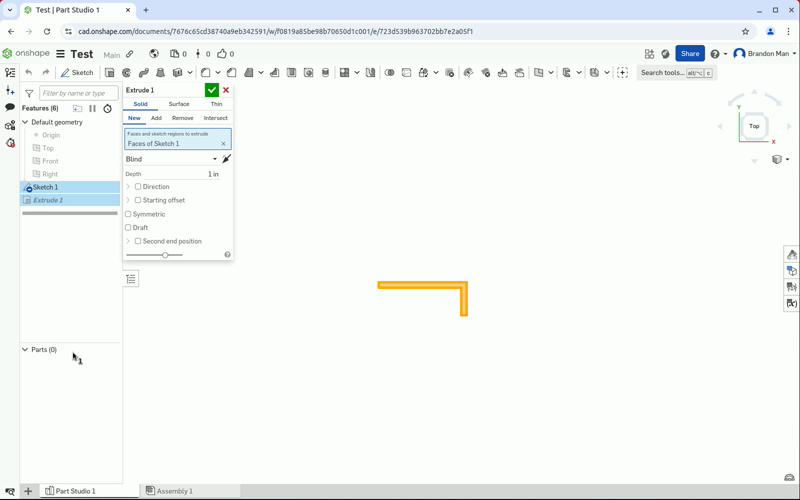
mouse_move(143, 106)
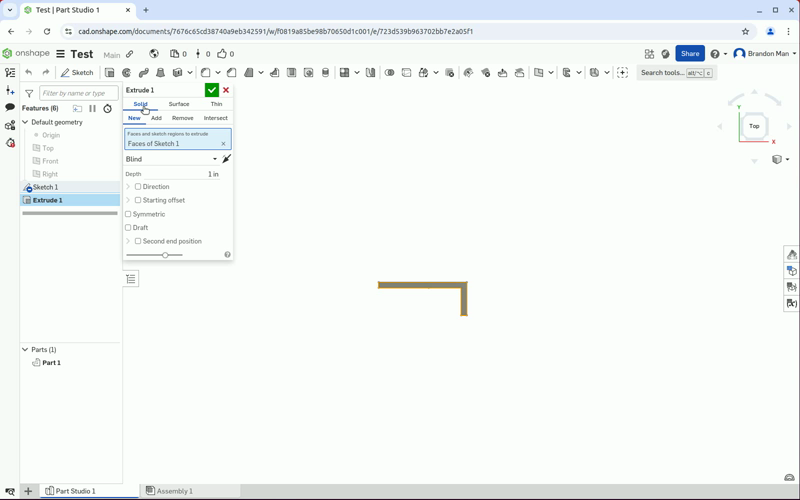
click(143, 106)
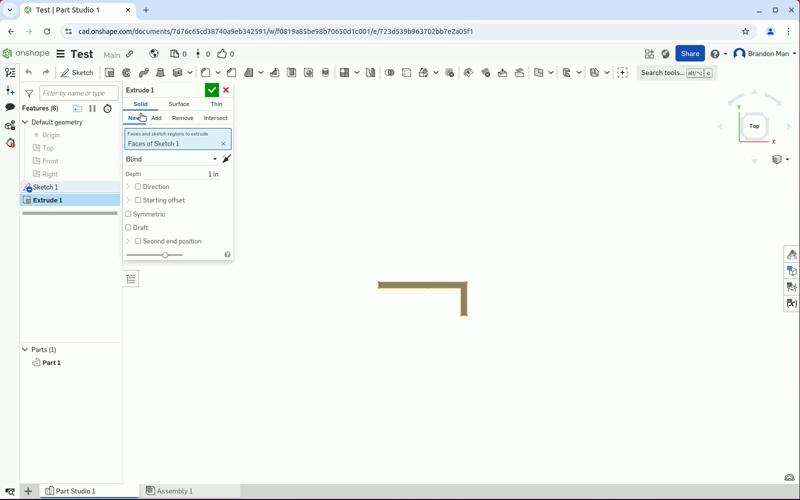
mouse_move(137, 120)
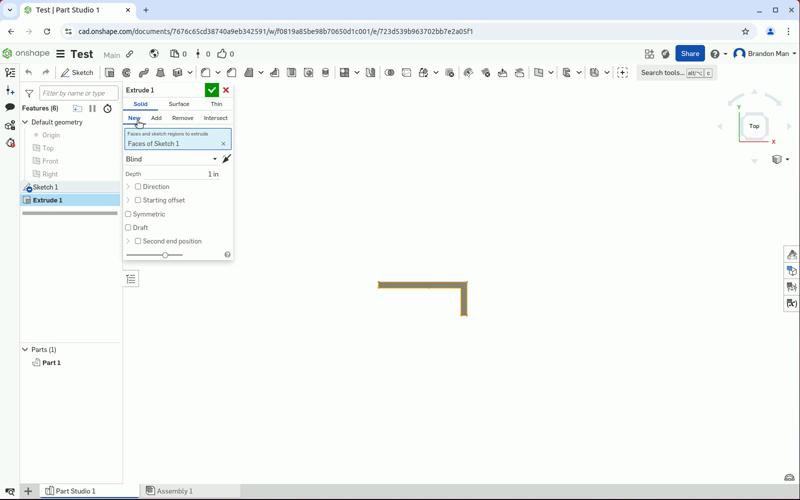
click(137, 120)
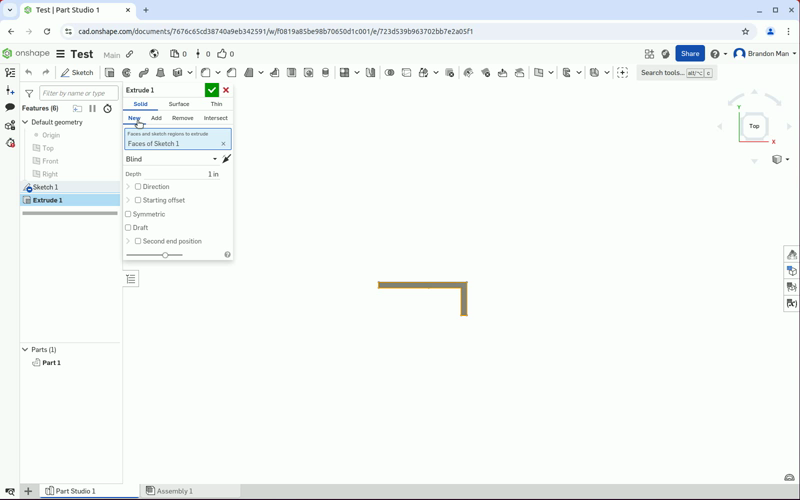
key(tab, 4)
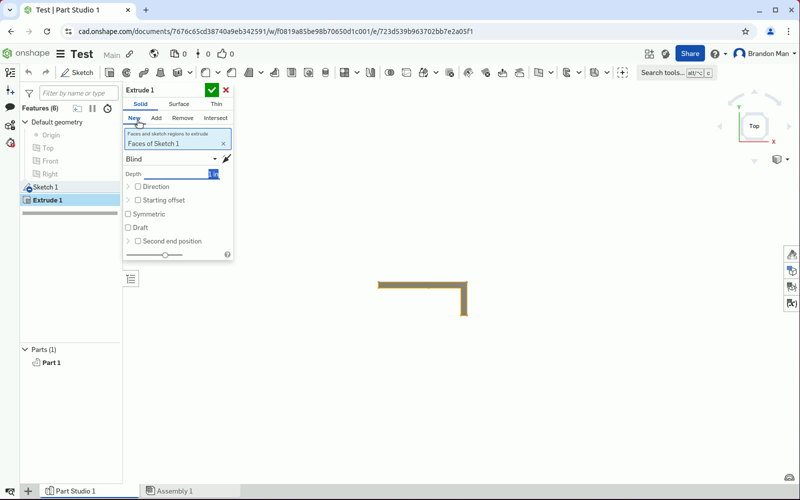
text(21.183)
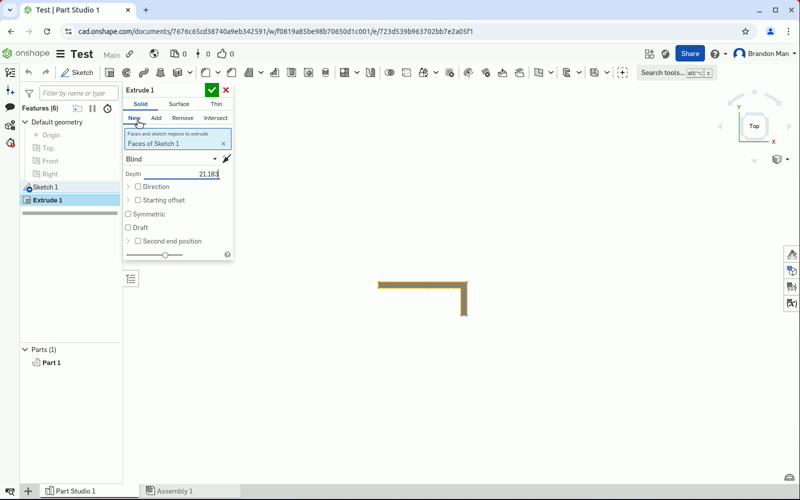
key(enter)
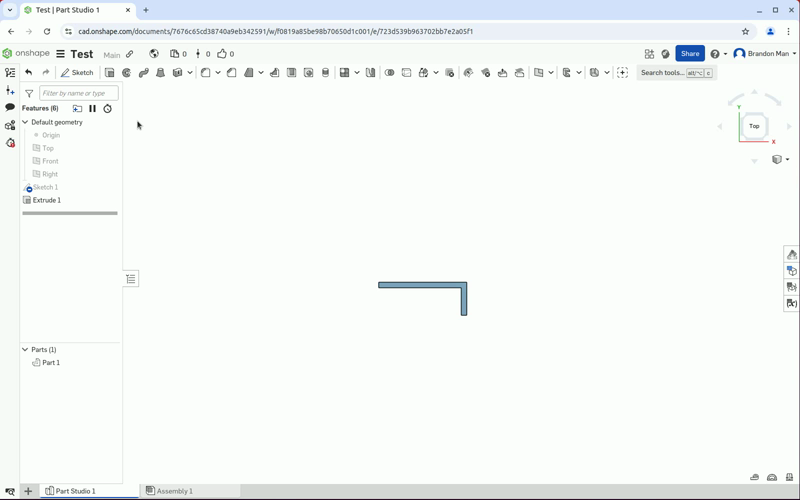
key(shift+h)
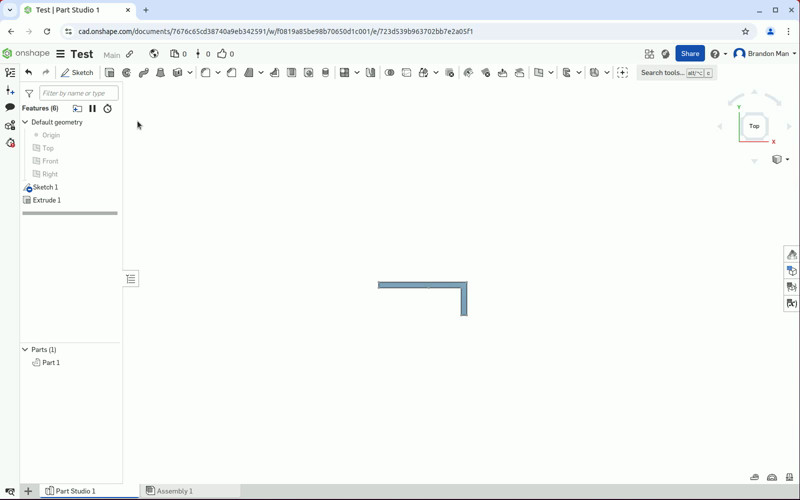
key(shift+h)
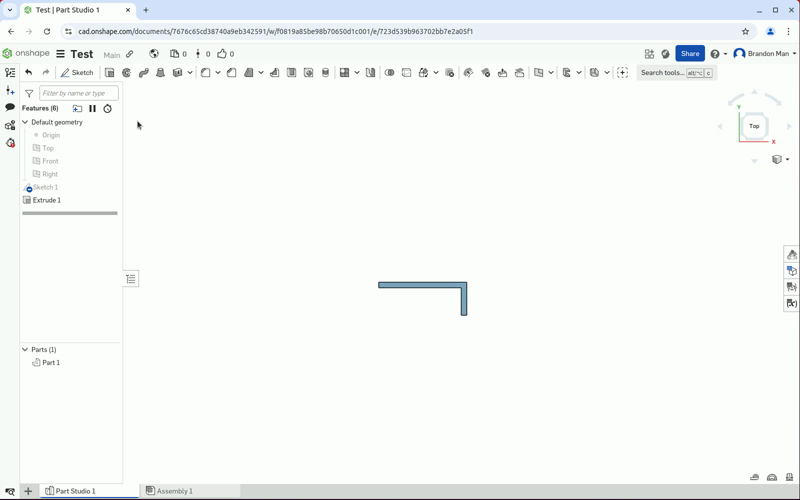
mouse_move(73, 189)
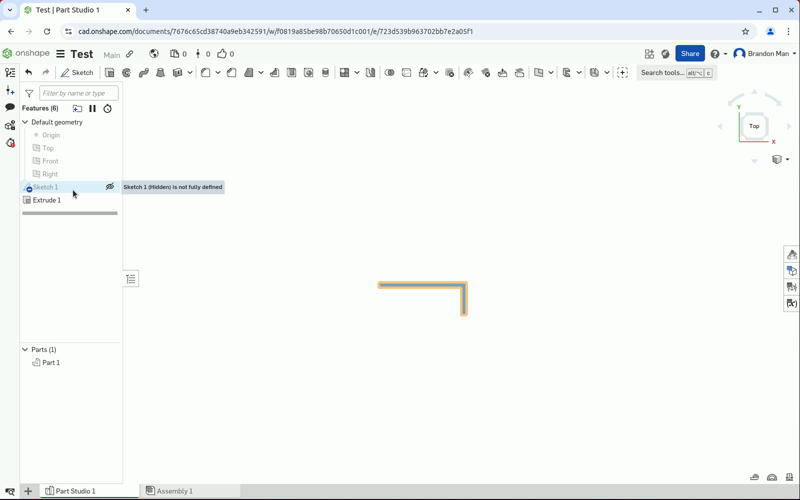
click(73, 189)
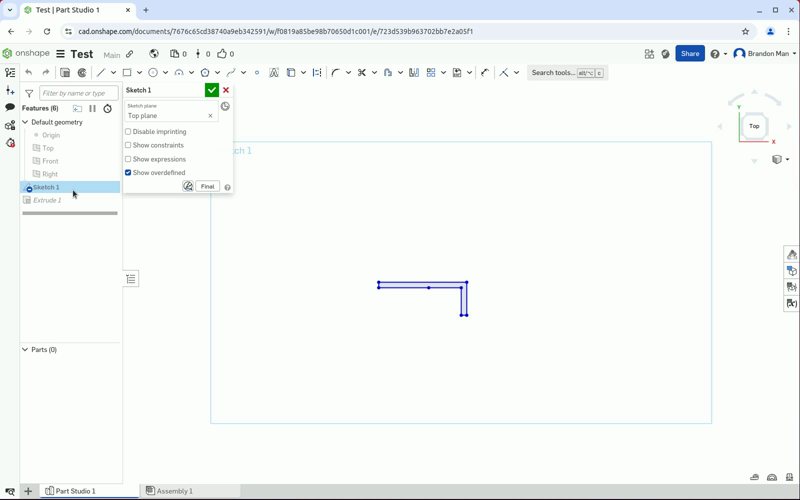
mouse_move(229, 92)
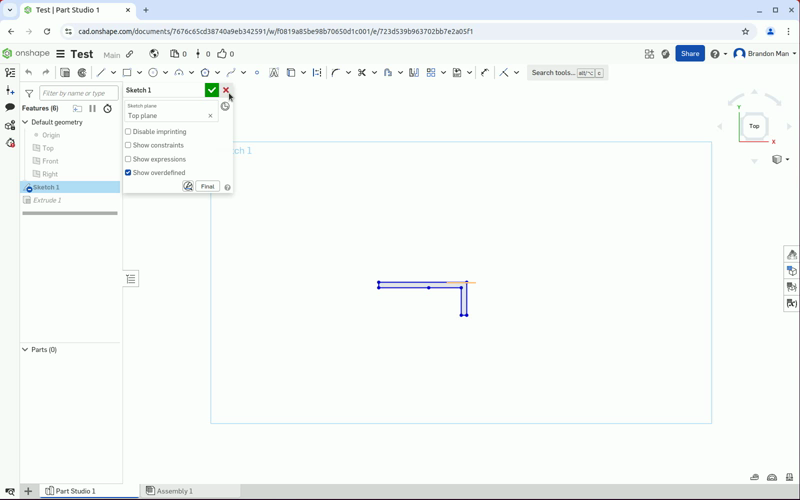
click(229, 92)
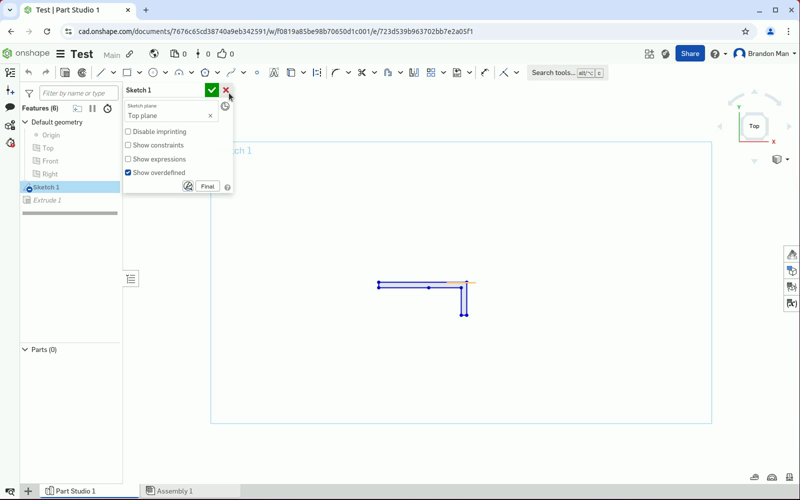
key(shift+s)
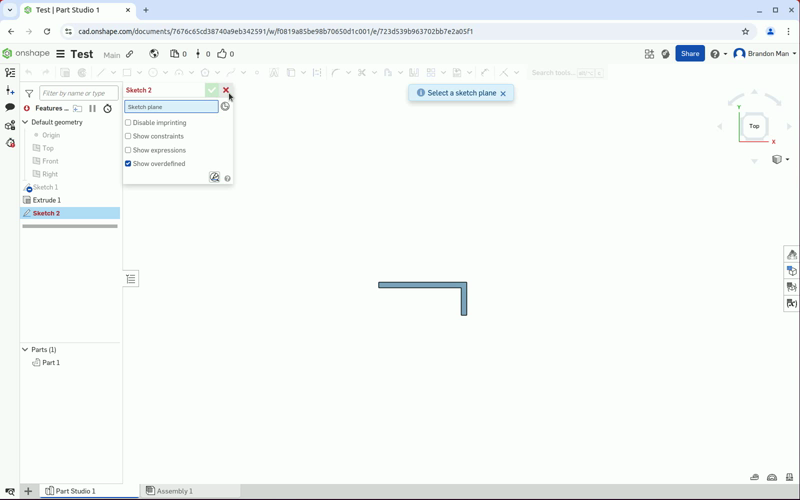
mouse_move(73, 150)
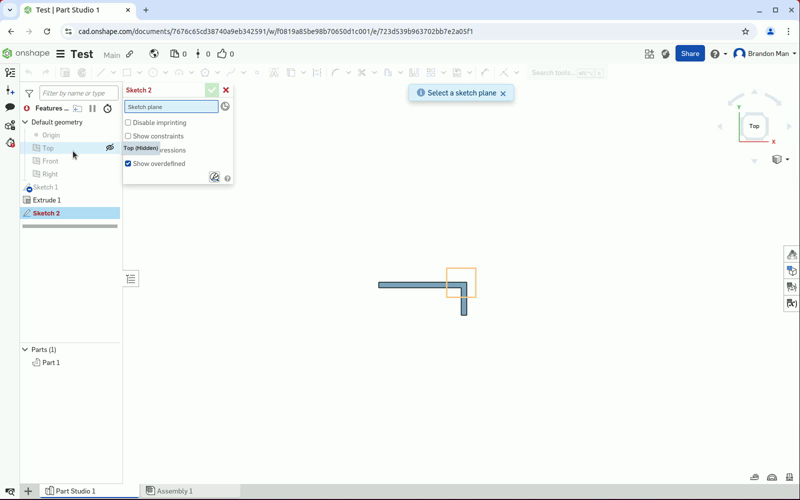
click(73, 150)
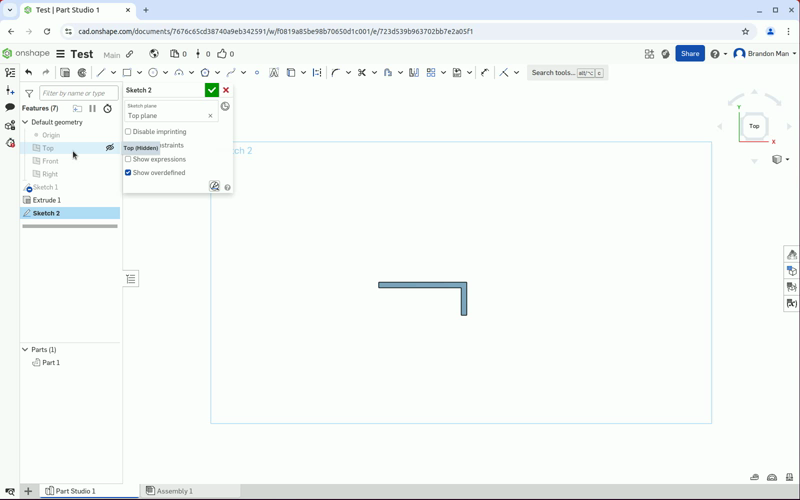
mouse_move(73, 352)
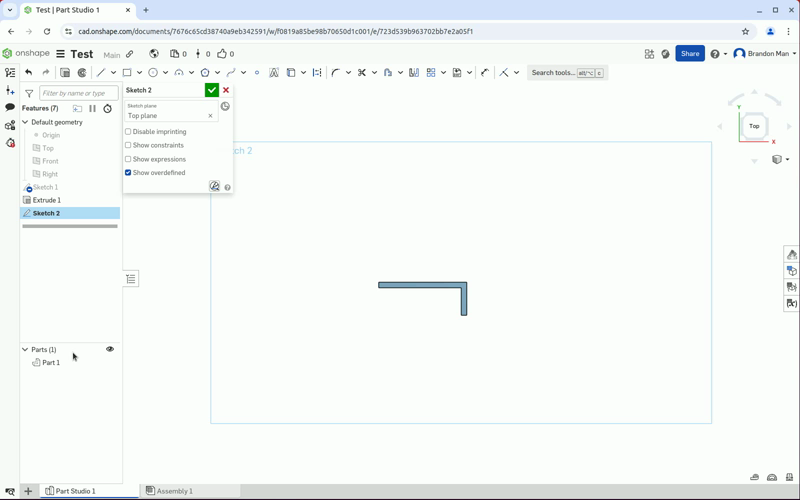
key(y)
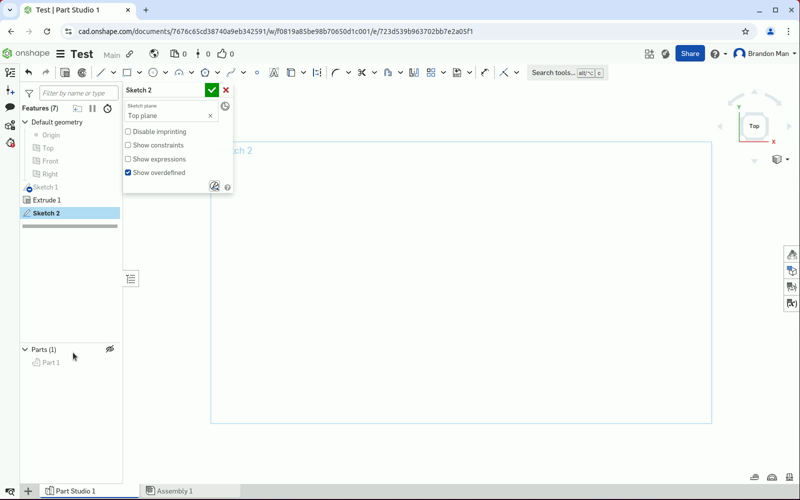
key(l)
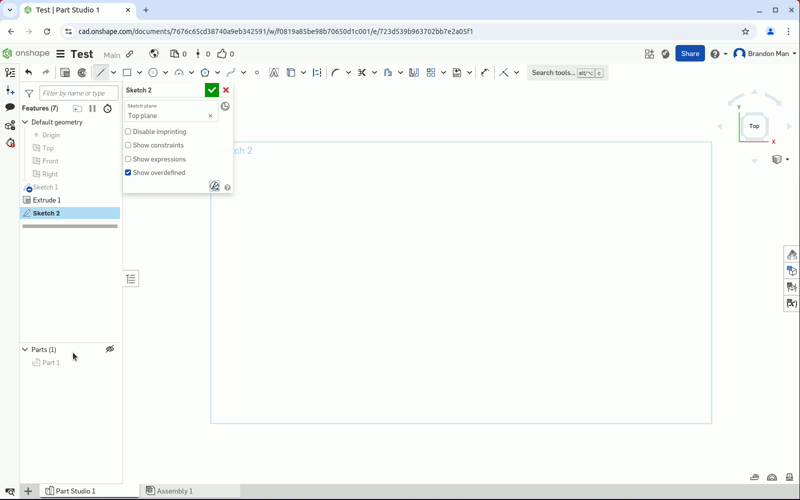
key_down(shift)
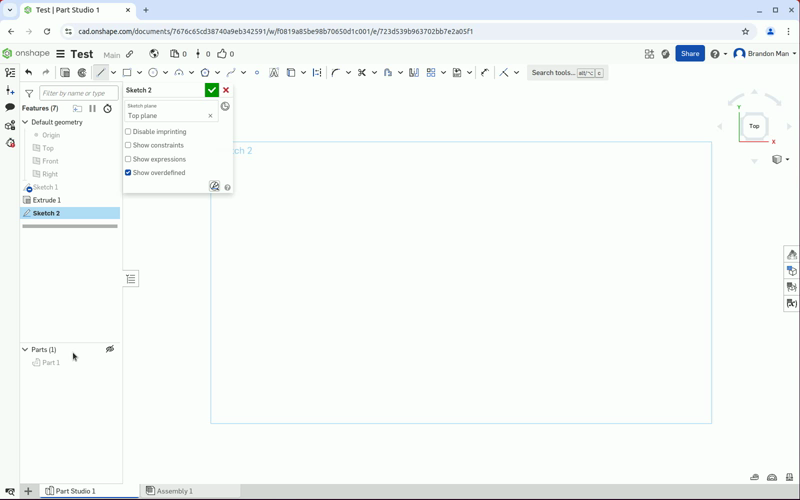
mouse_move(374, 361)
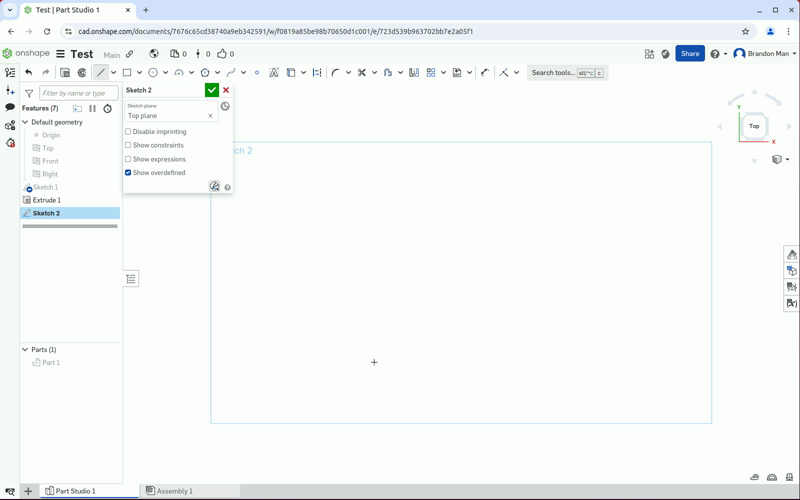
click(374, 361)
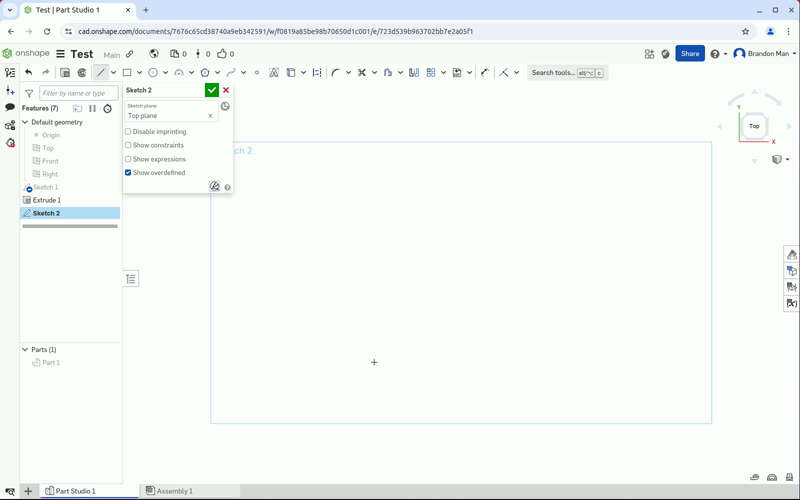
key_up(shift)
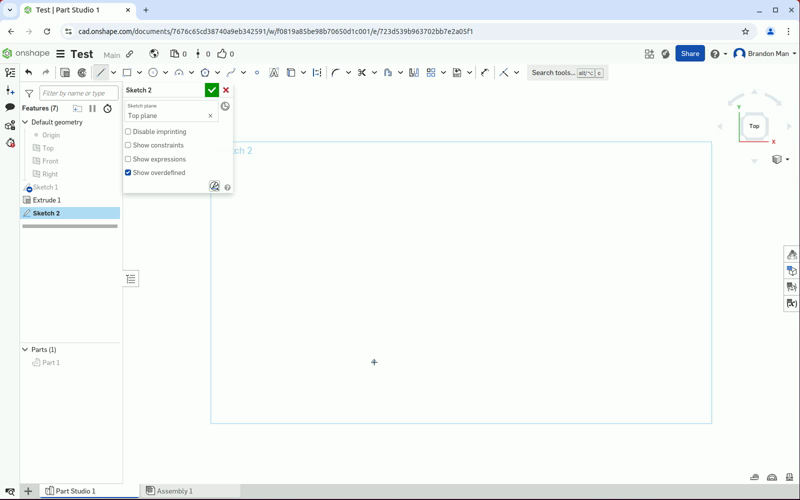
key_down(shift)
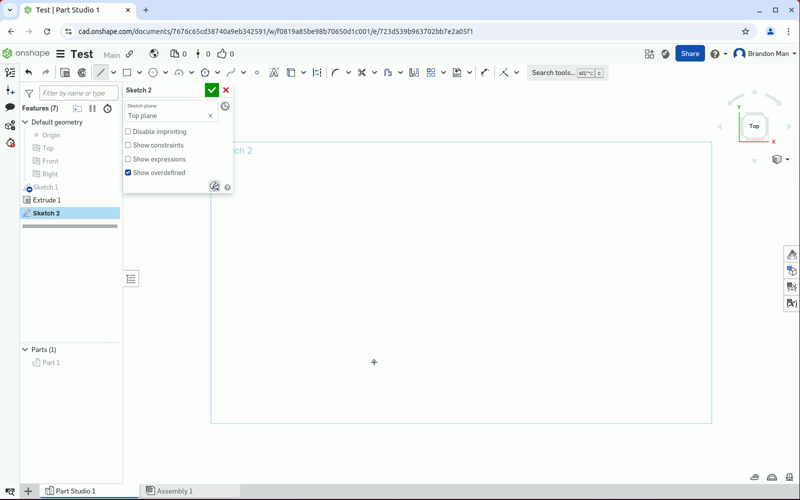
mouse_move(404, 361)
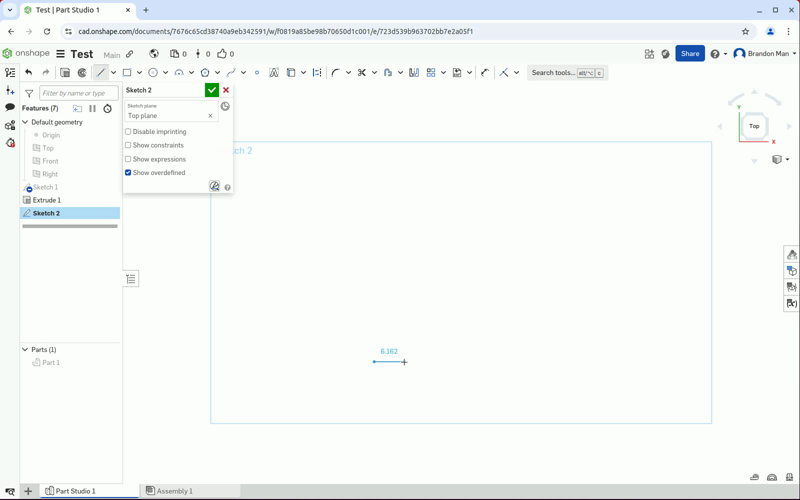
mouse_move(378, 361)
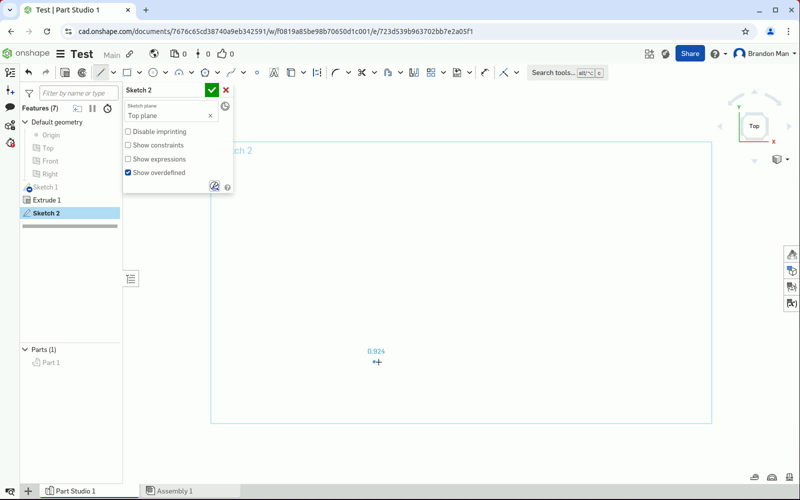
scroll(6)
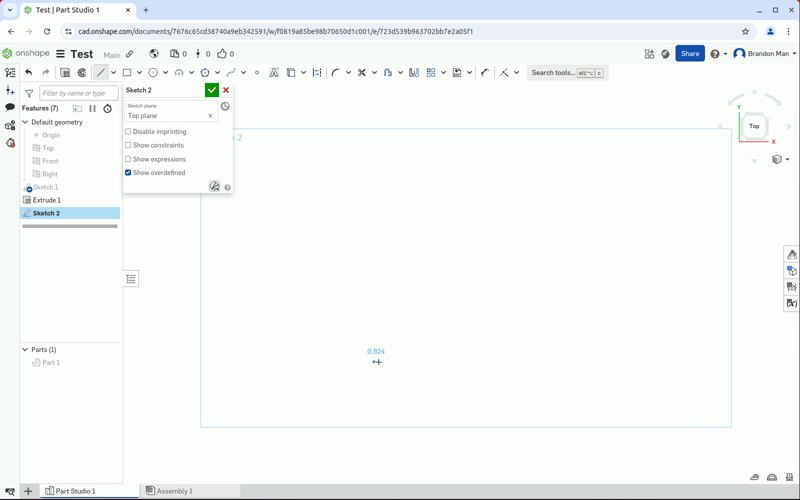
scroll(6)
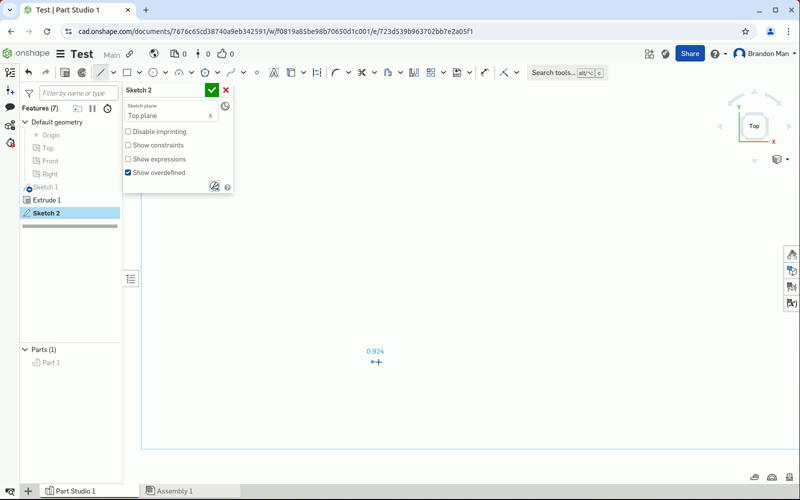
scroll(6)
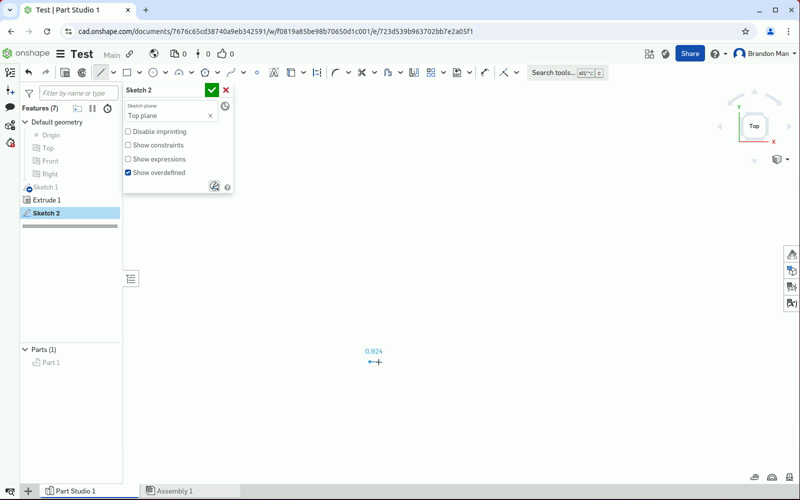
scroll(6)
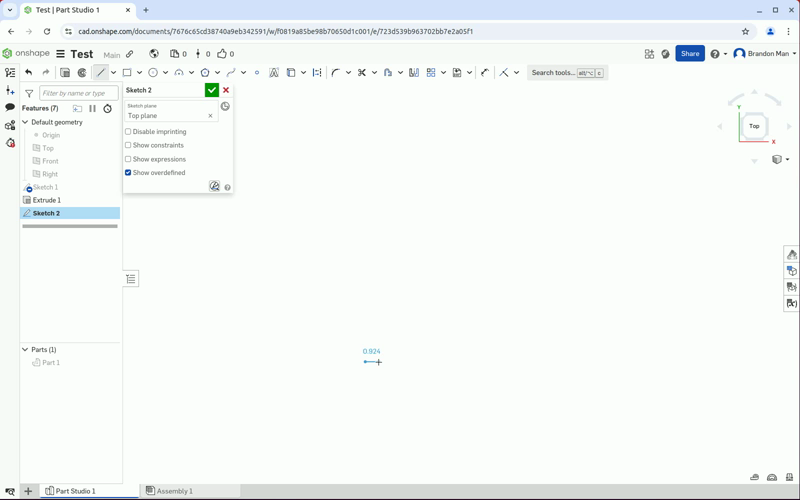
scroll(6)
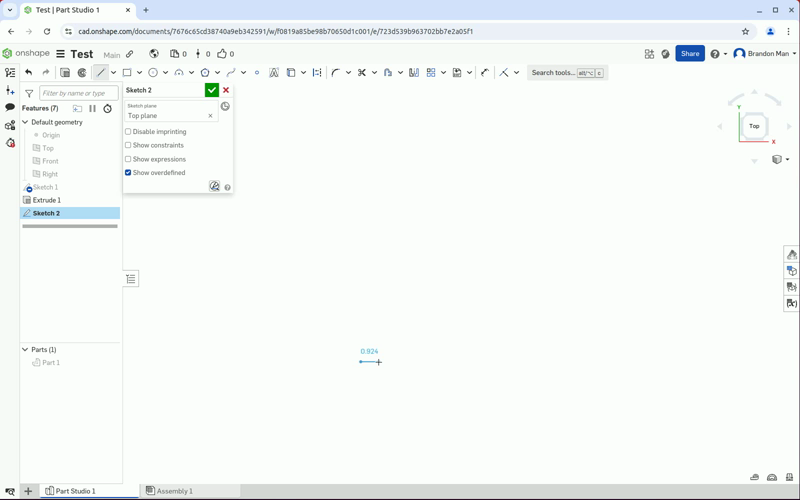
scroll(6)
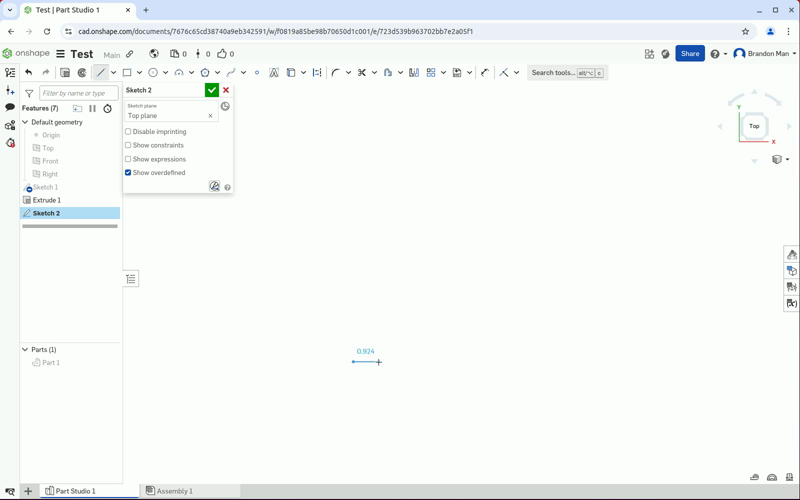
scroll(6)
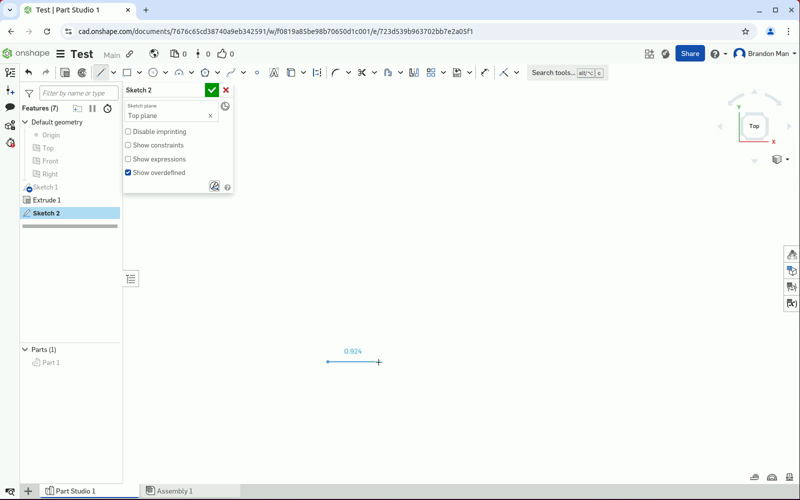
click(378, 361)
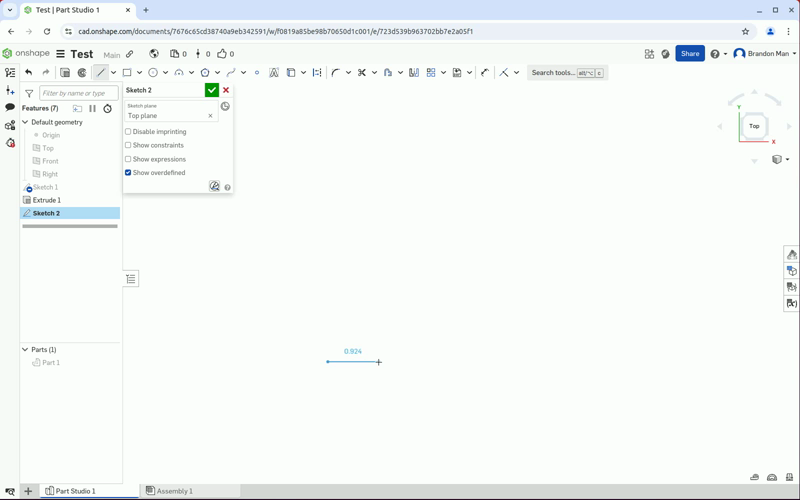
scroll(-6)
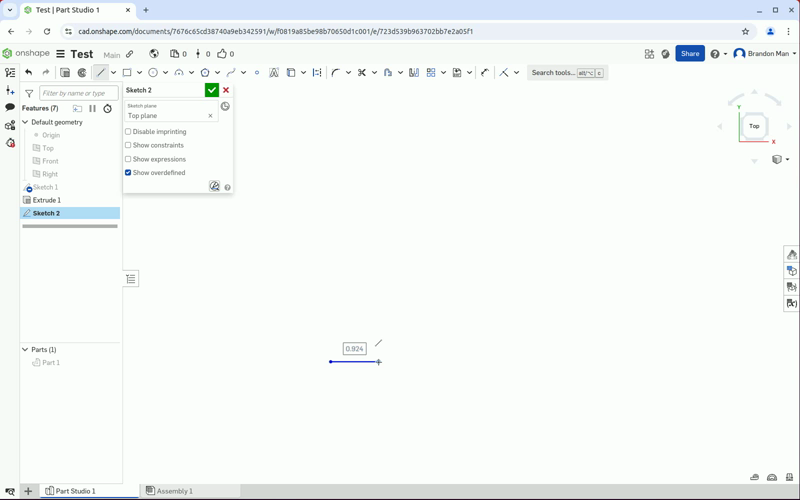
scroll(-6)
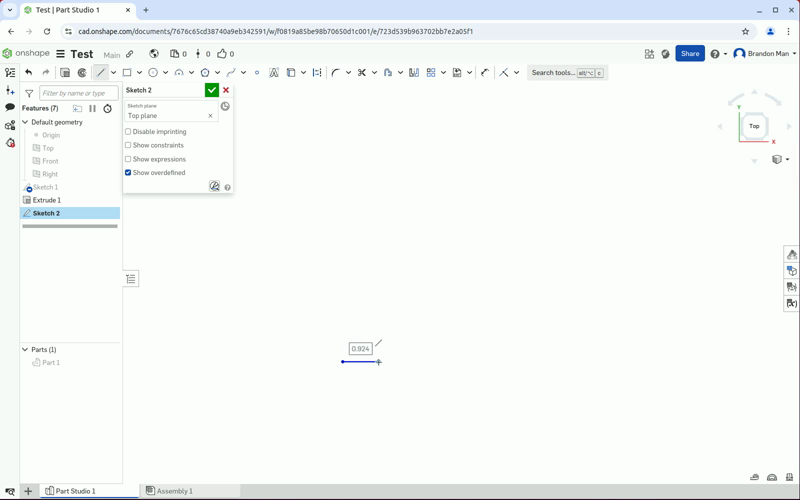
scroll(-6)
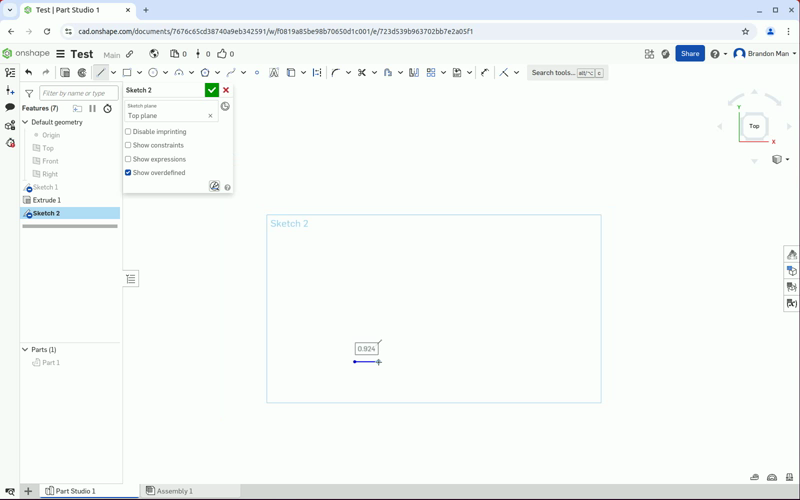
scroll(-6)
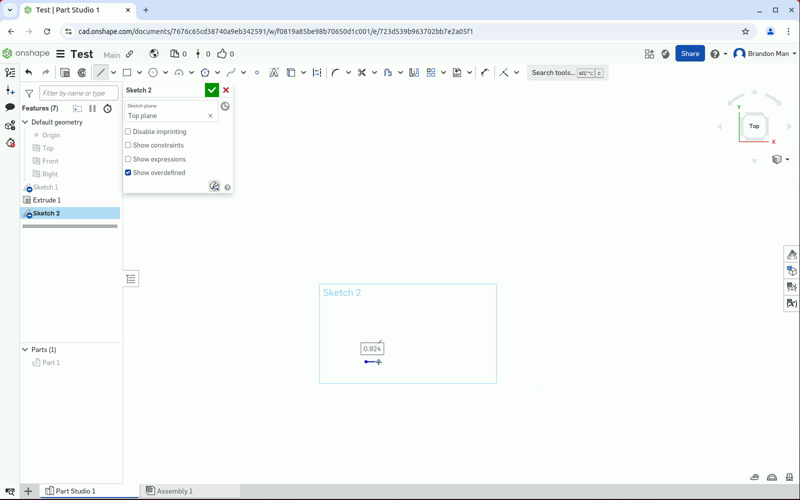
scroll(-6)
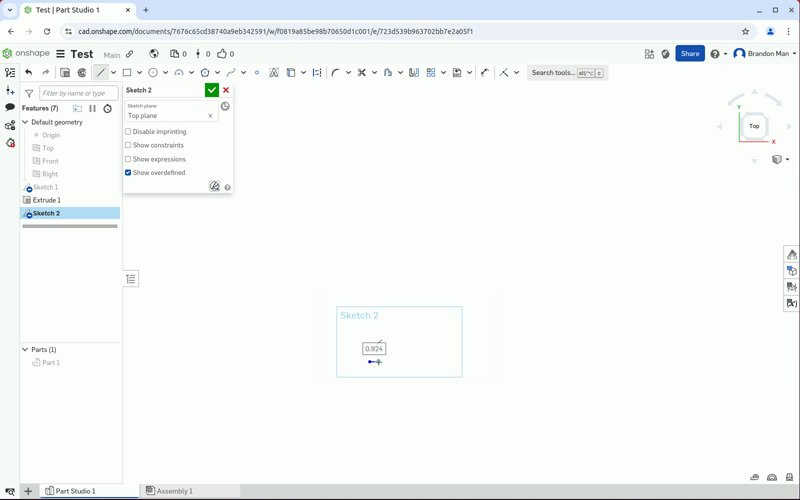
scroll(-6)
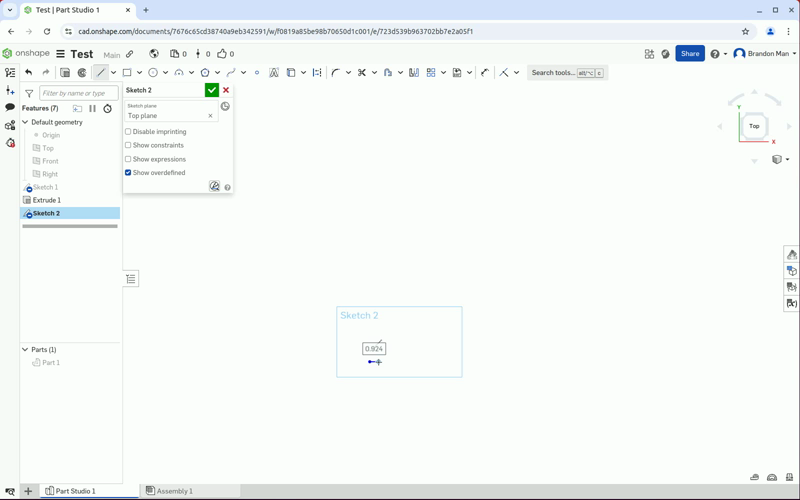
scroll(-6)
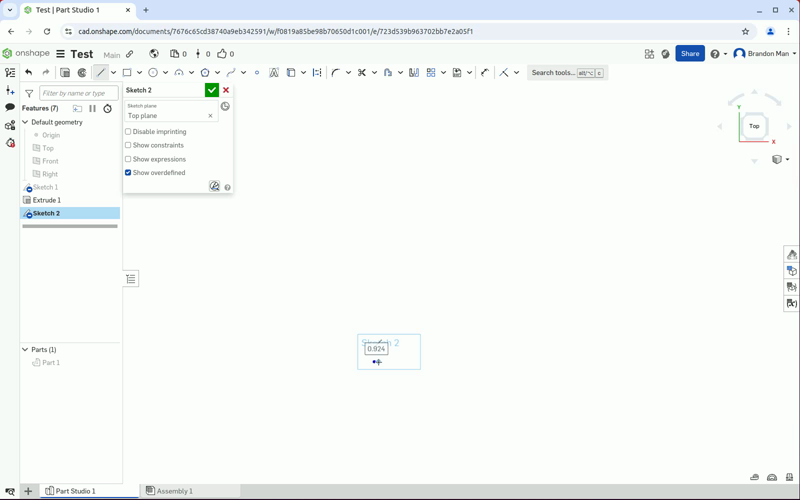
key_up(shift)
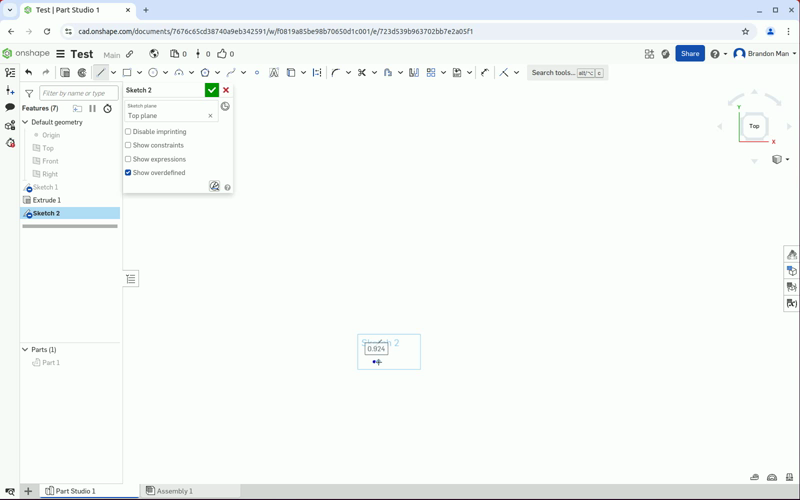
key_down(shift)
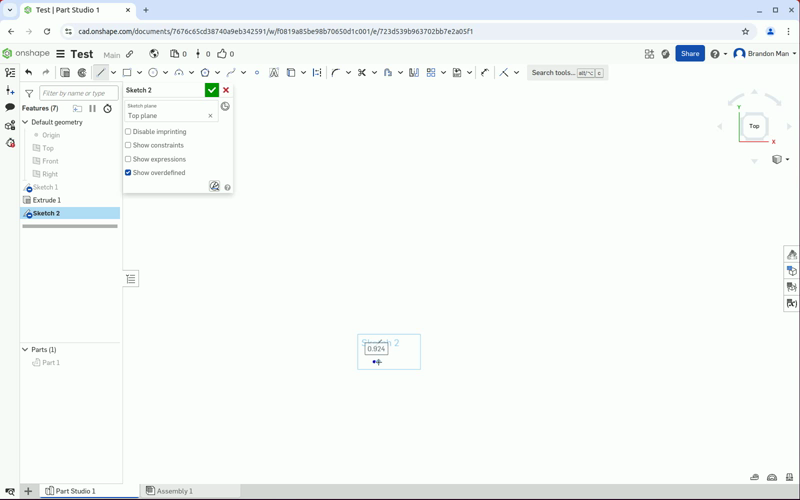
mouse_move(378, 288)
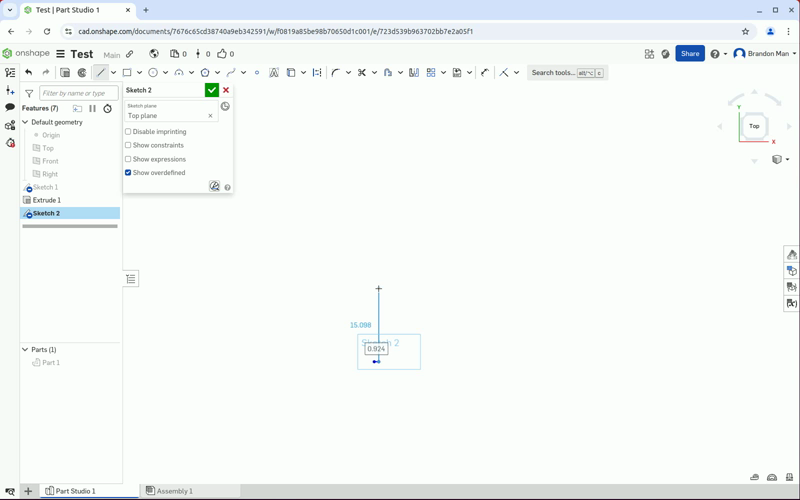
click(378, 288)
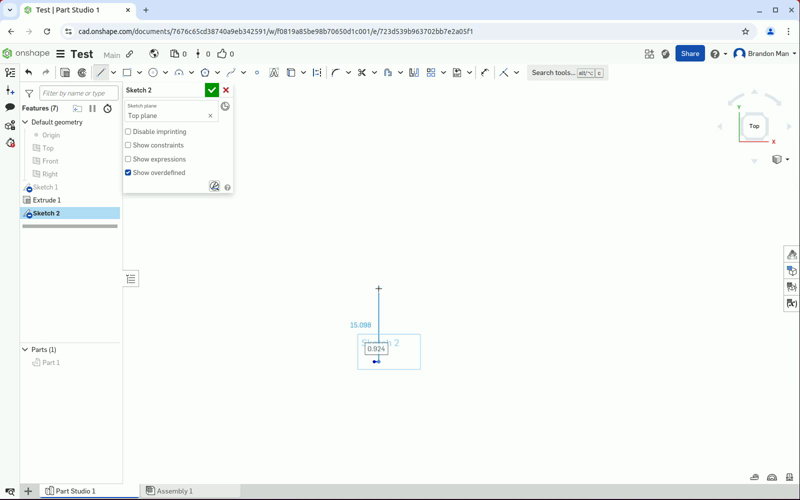
key_up(shift)
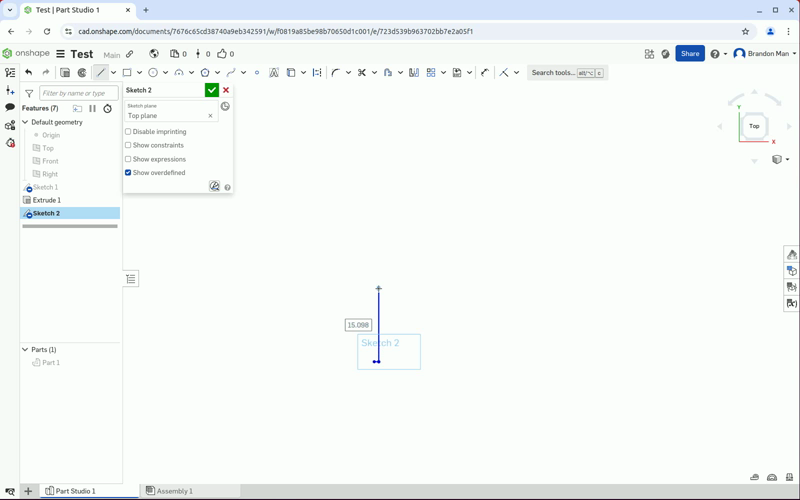
key_down(shift)
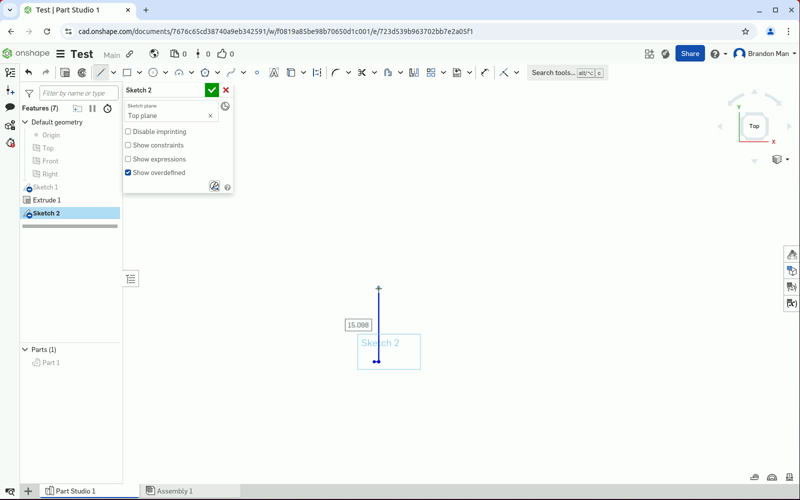
mouse_move(408, 288)
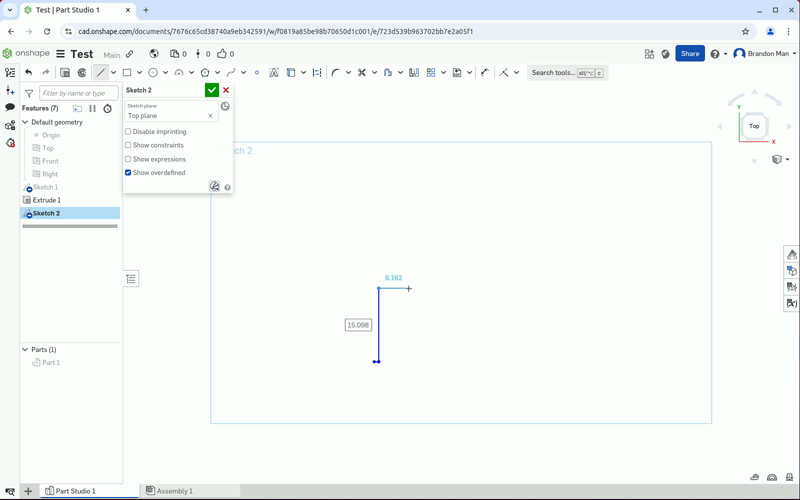
mouse_move(378, 282)
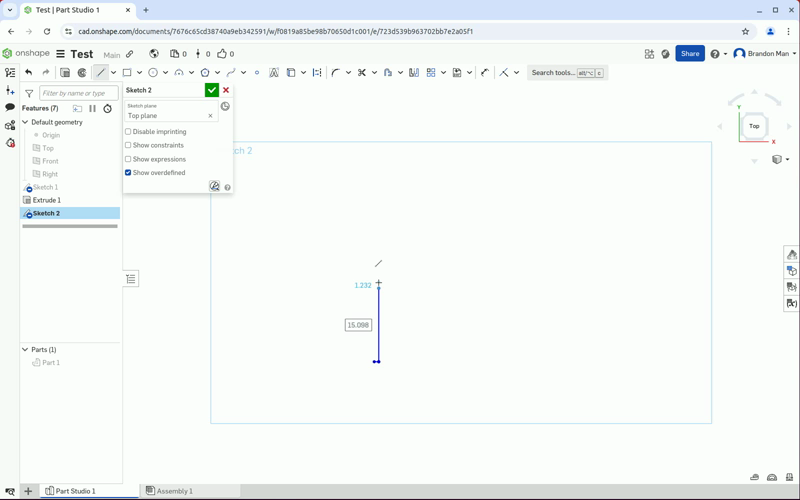
scroll(6)
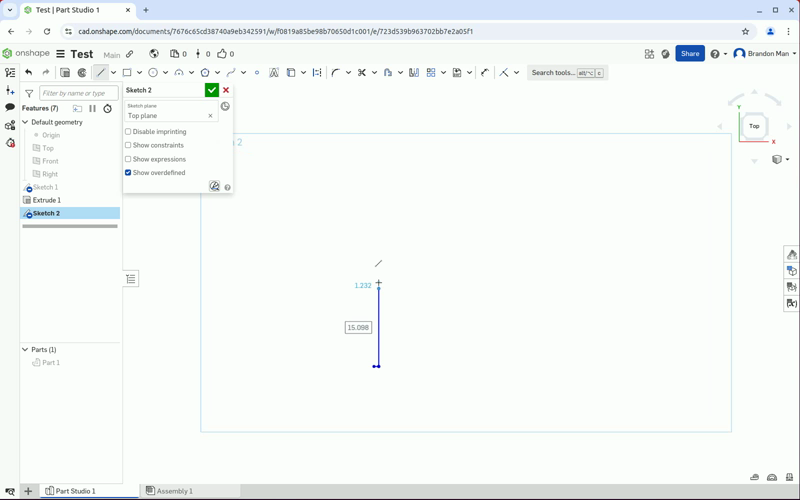
scroll(6)
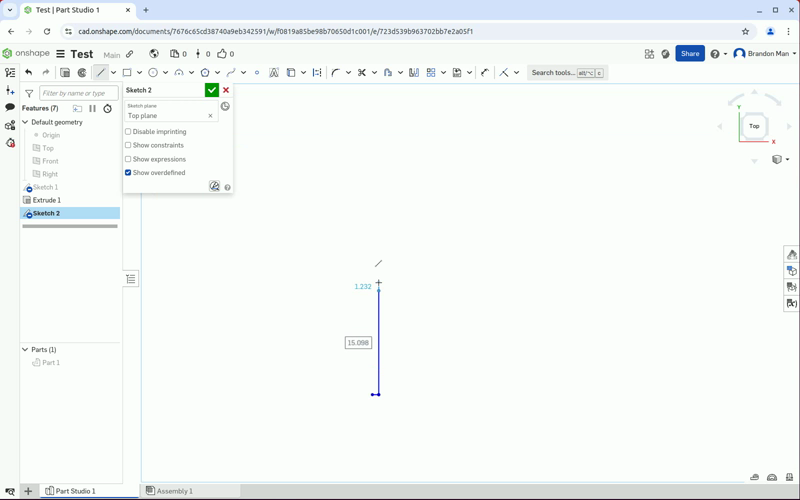
scroll(6)
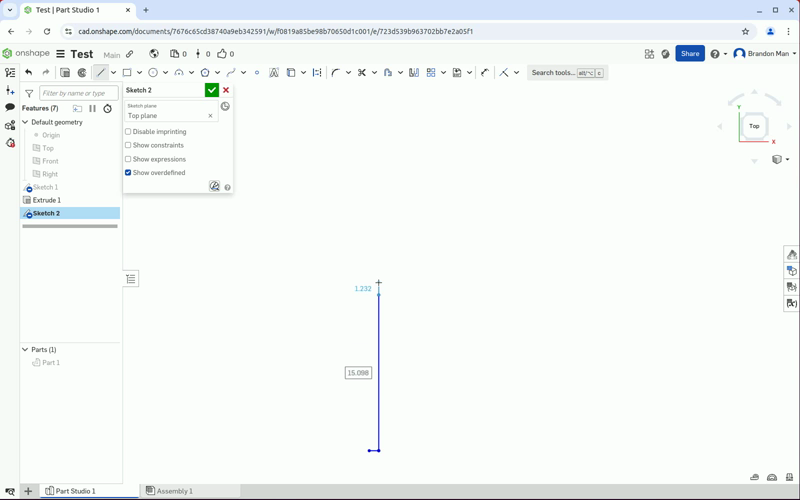
scroll(6)
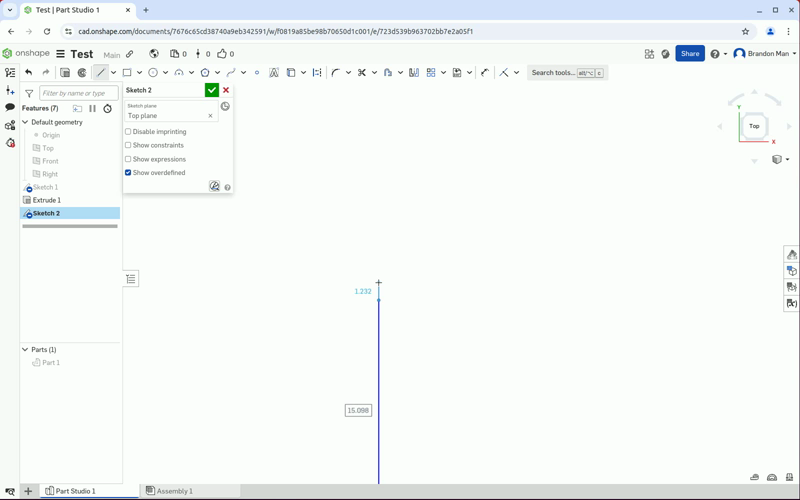
scroll(6)
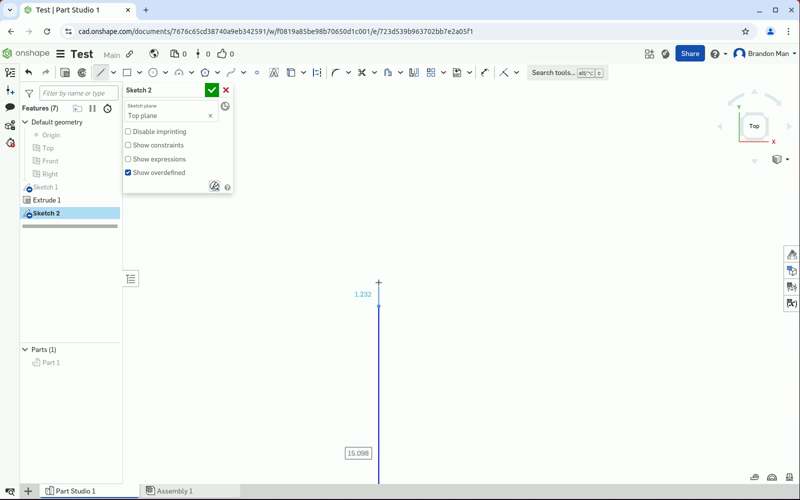
scroll(6)
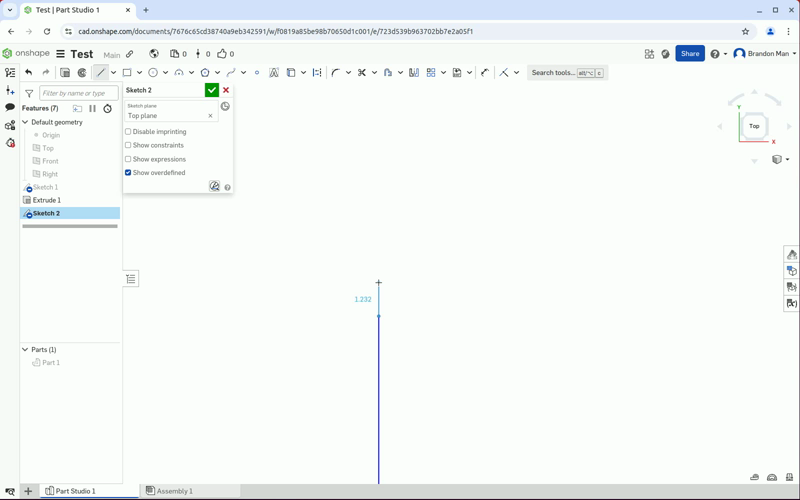
scroll(6)
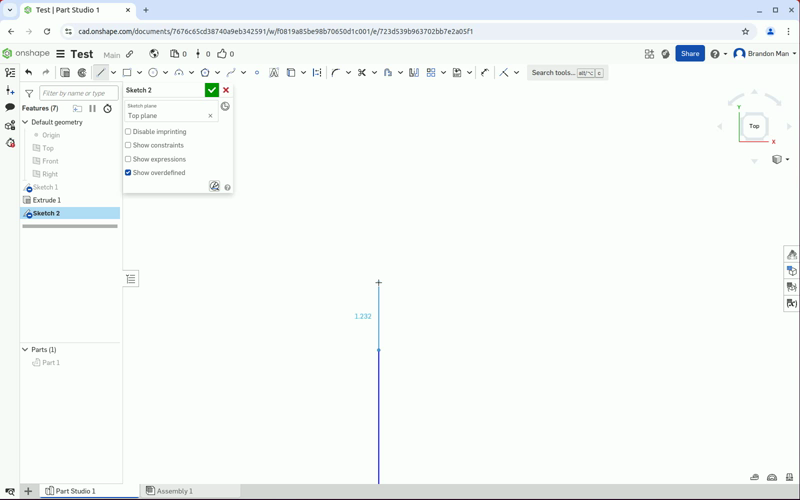
click(378, 282)
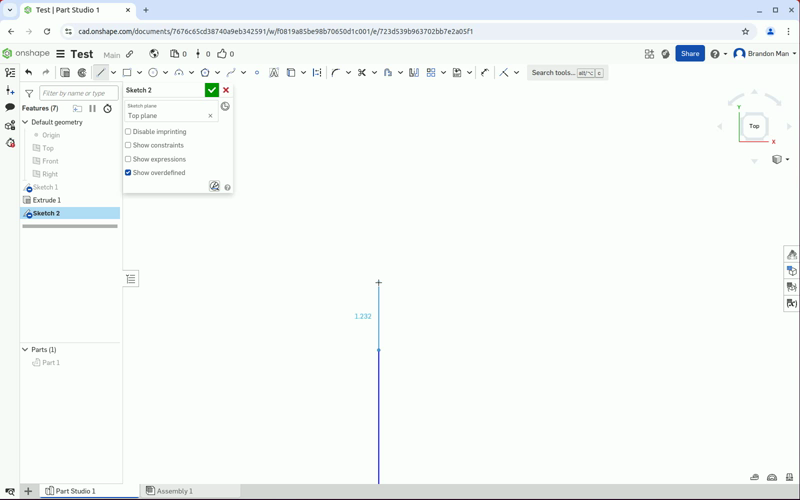
scroll(-6)
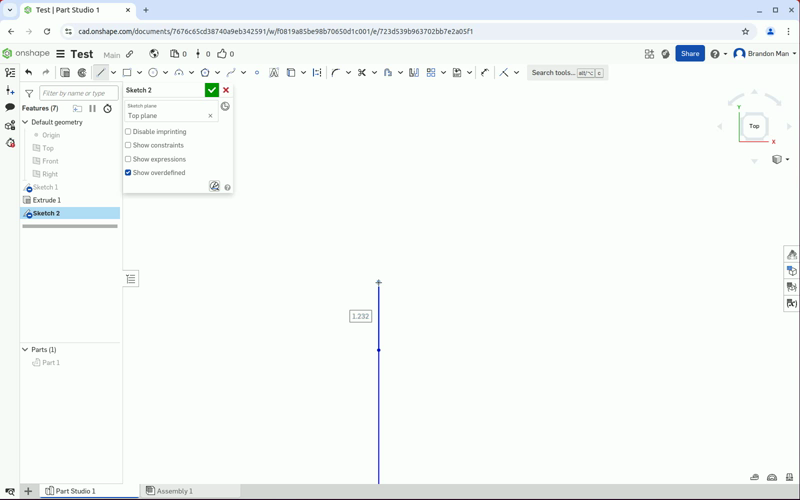
scroll(-6)
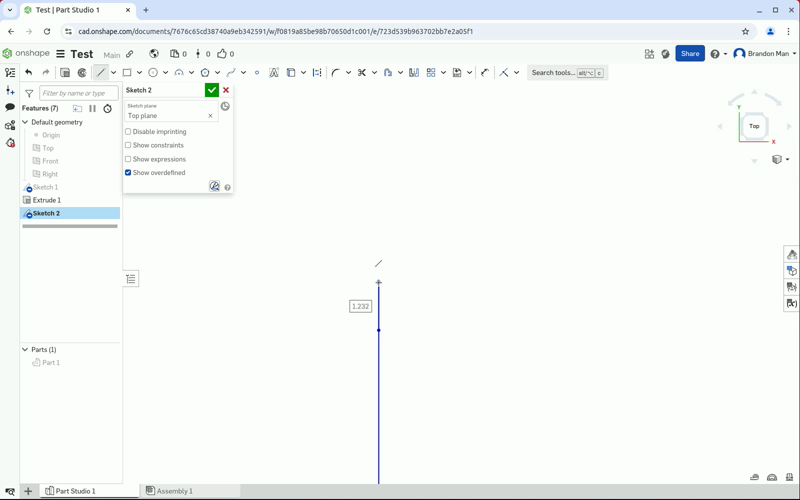
scroll(-6)
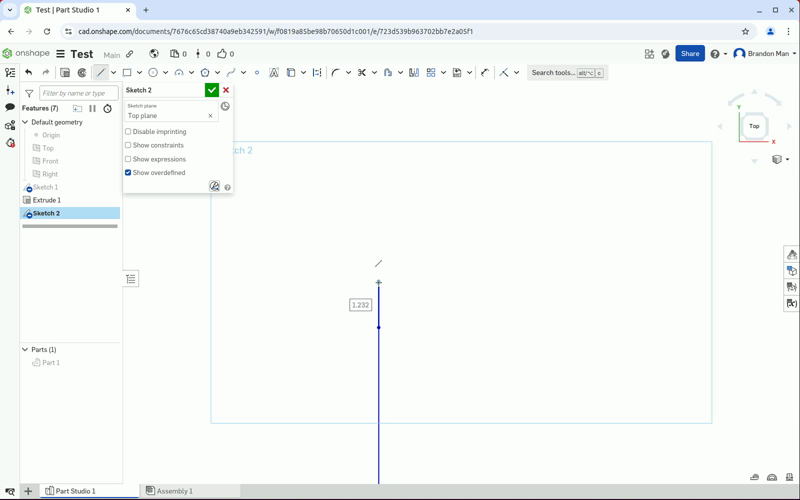
scroll(-6)
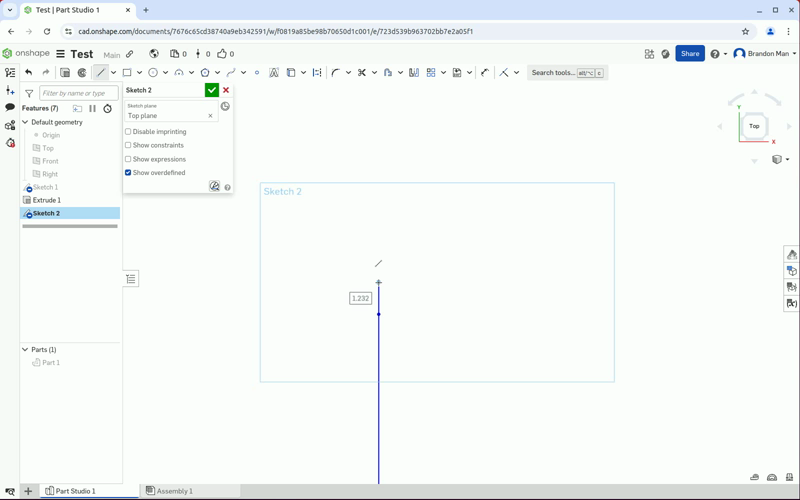
scroll(-6)
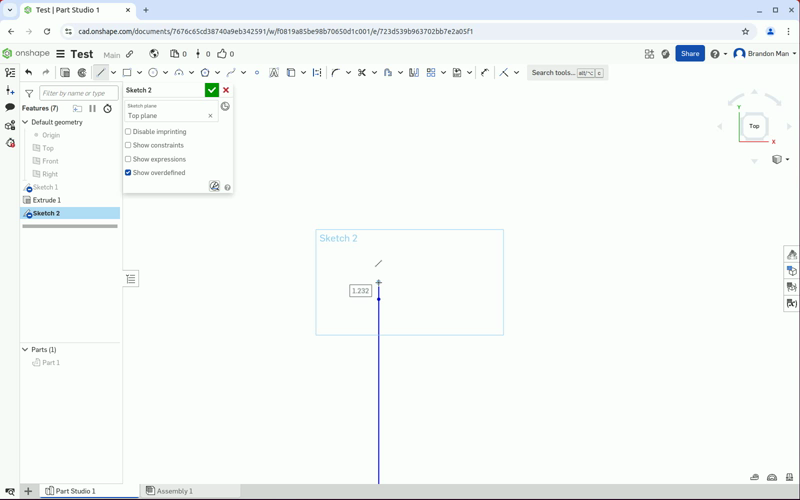
scroll(-6)
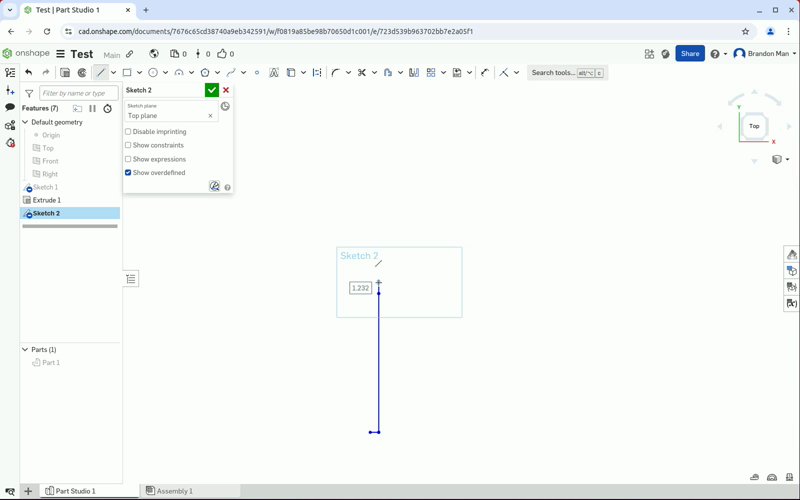
scroll(-6)
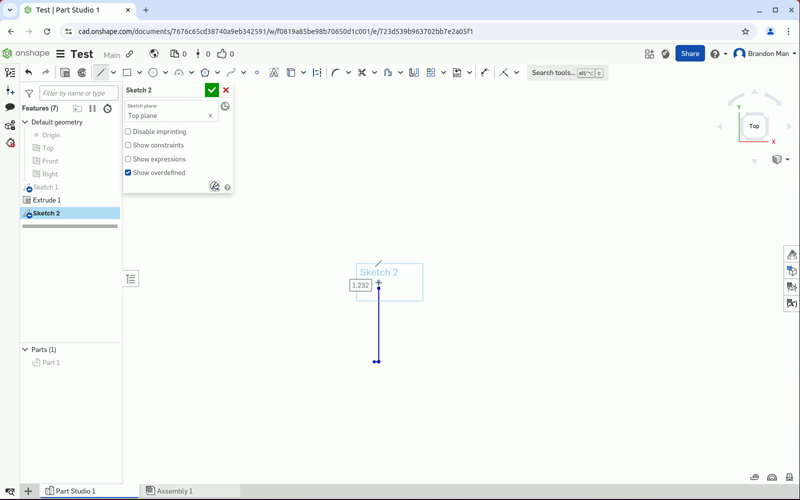
key_up(shift)
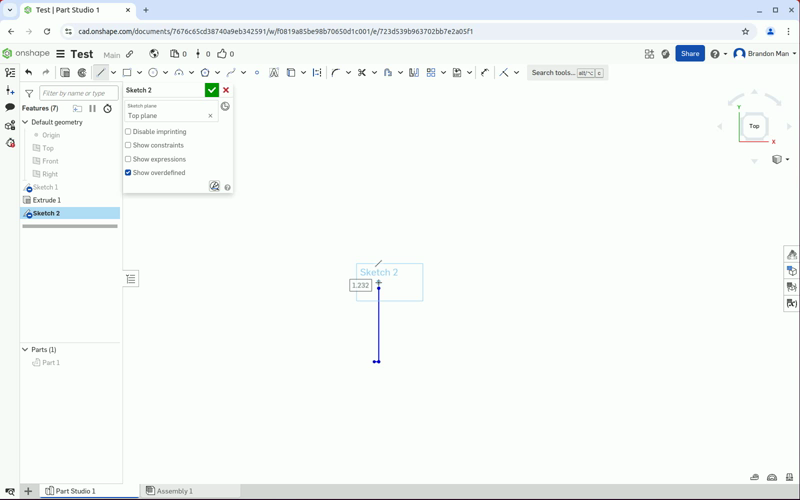
key_down(shift)
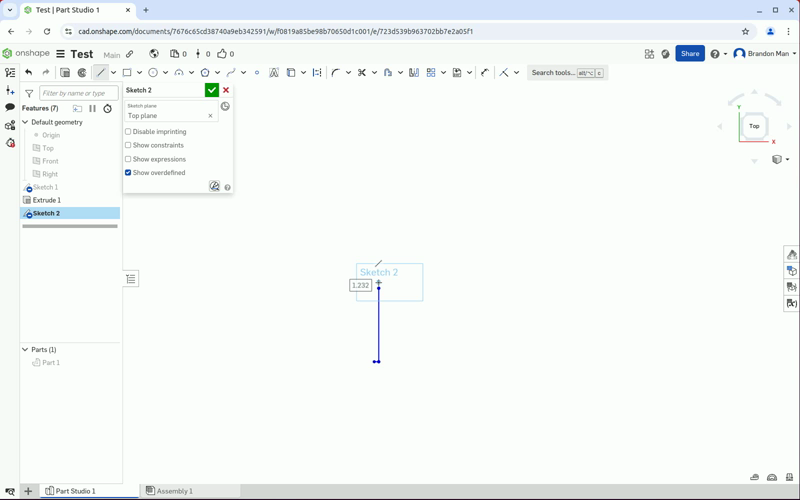
mouse_move(408, 282)
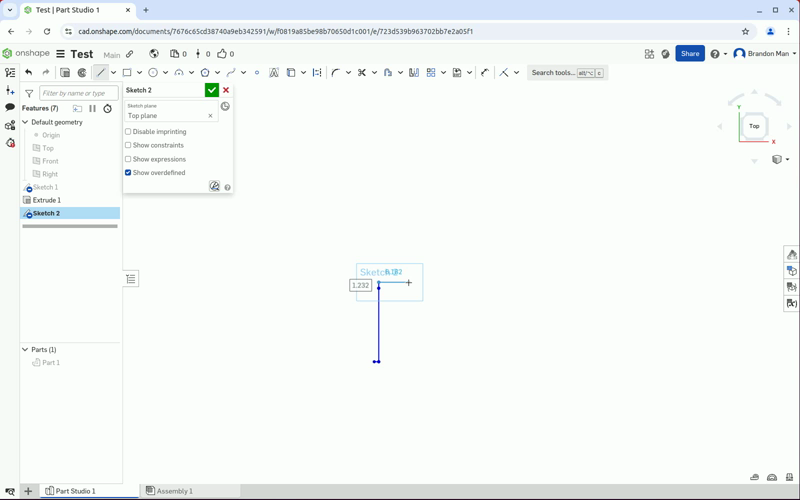
mouse_move(378, 249)
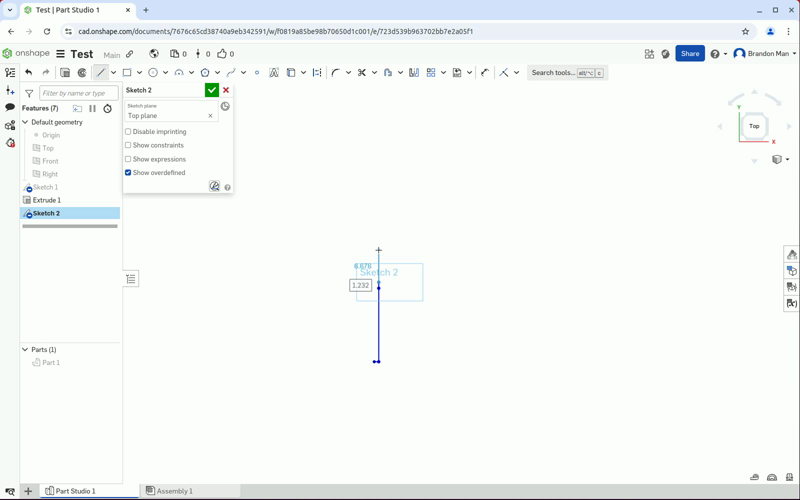
click(378, 249)
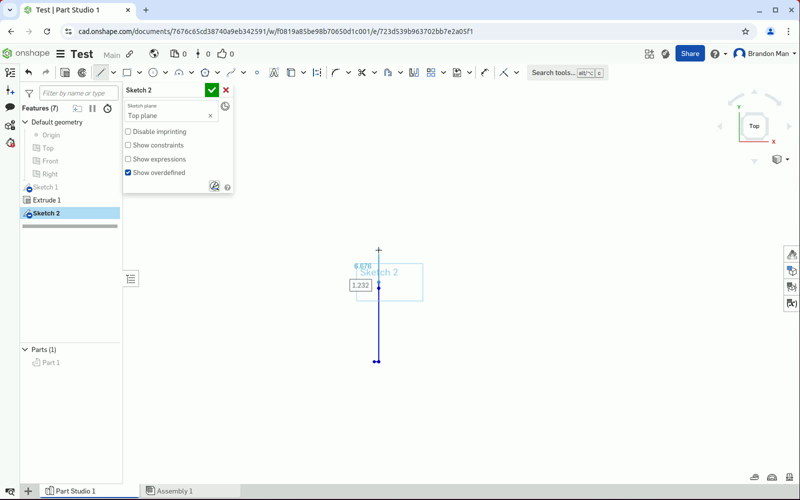
key_up(shift)
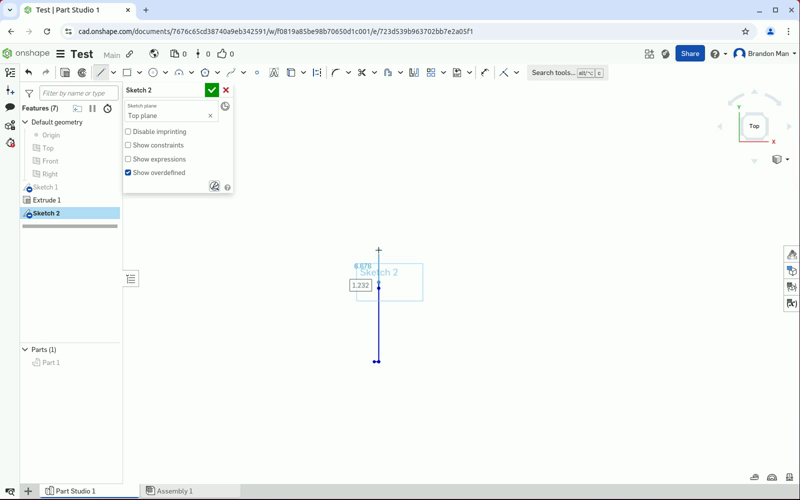
key_down(shift)
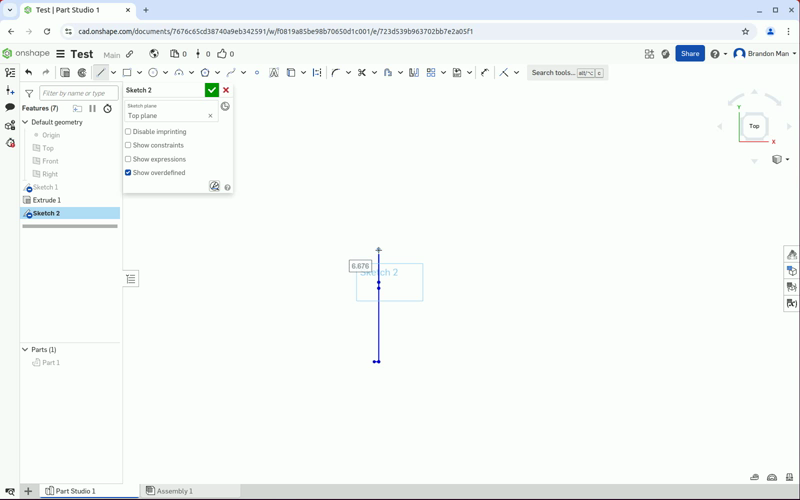
mouse_move(408, 249)
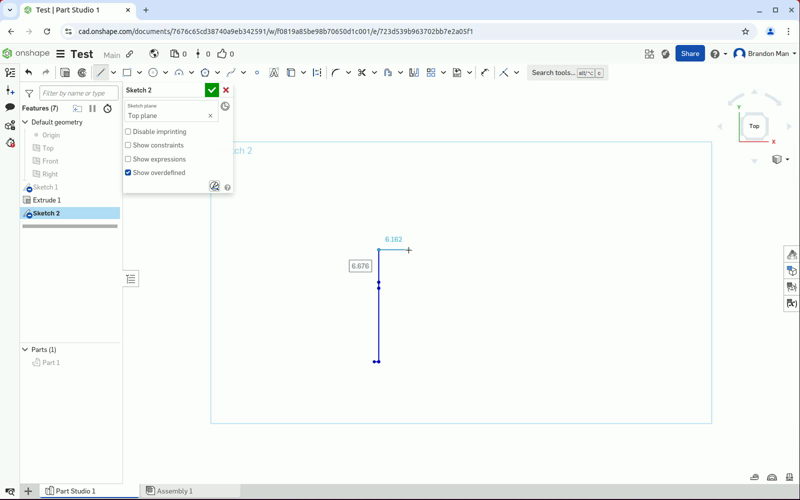
mouse_move(378, 246)
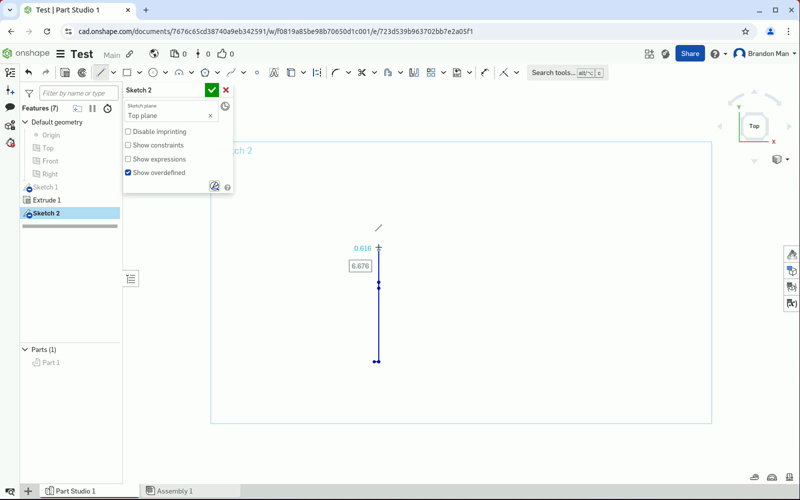
scroll(6)
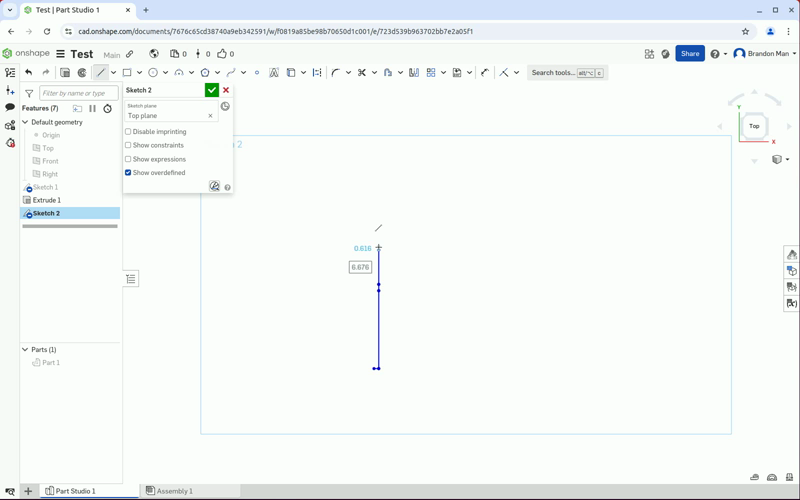
scroll(6)
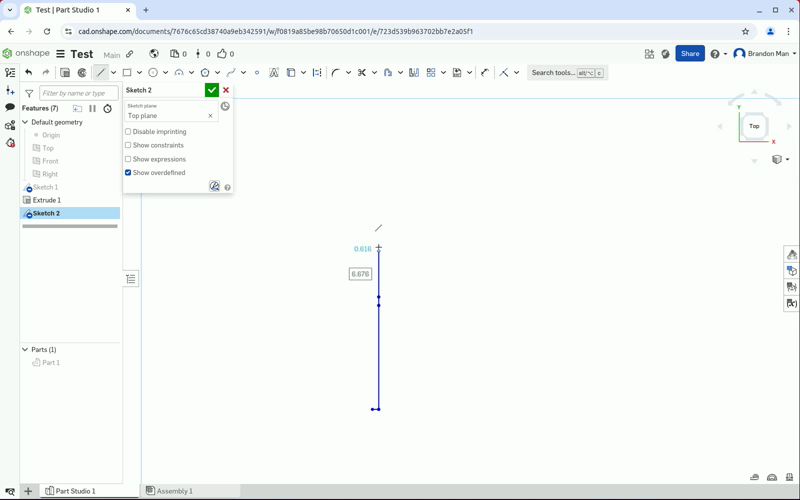
scroll(6)
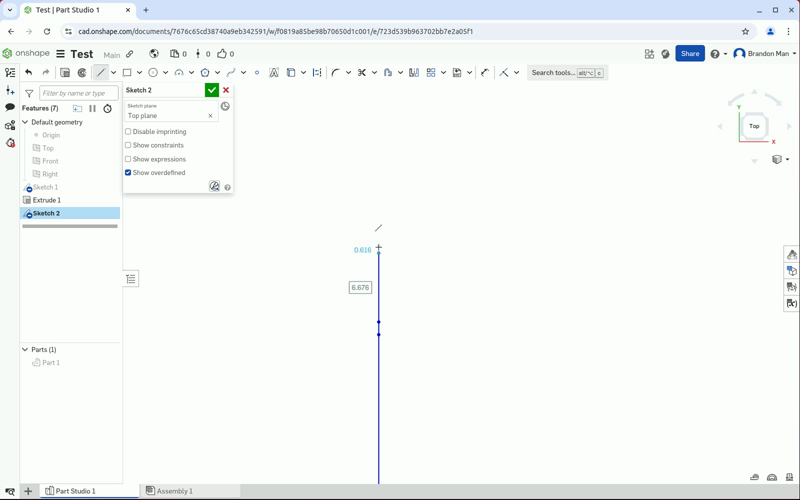
scroll(6)
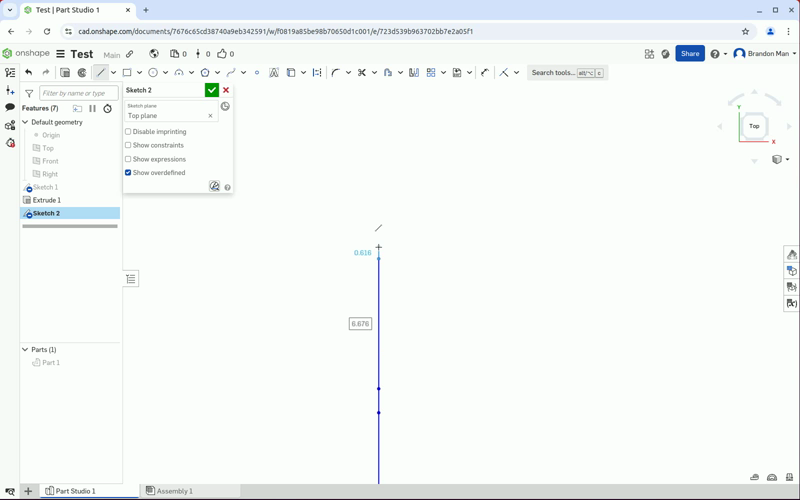
scroll(6)
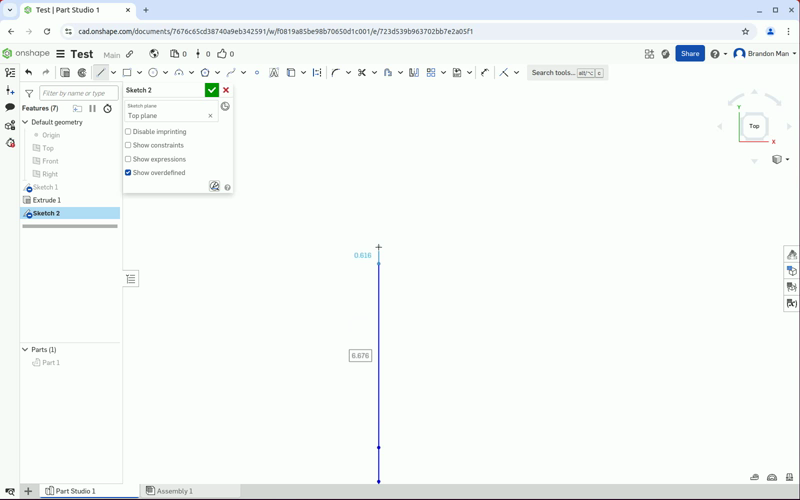
scroll(6)
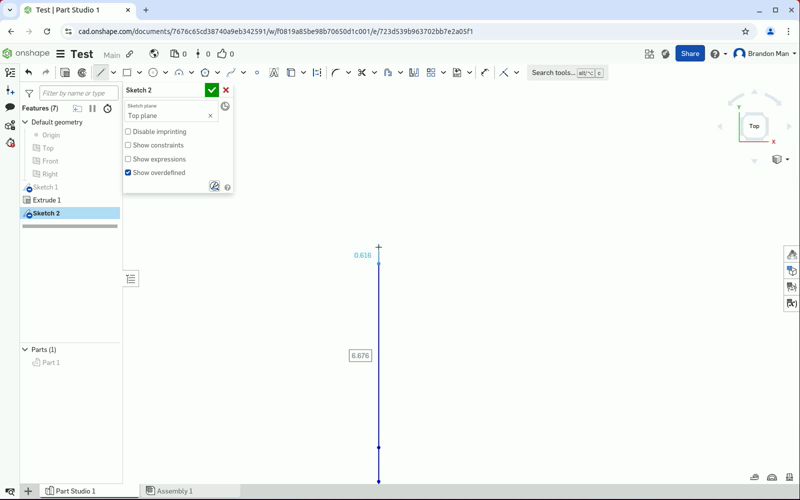
scroll(6)
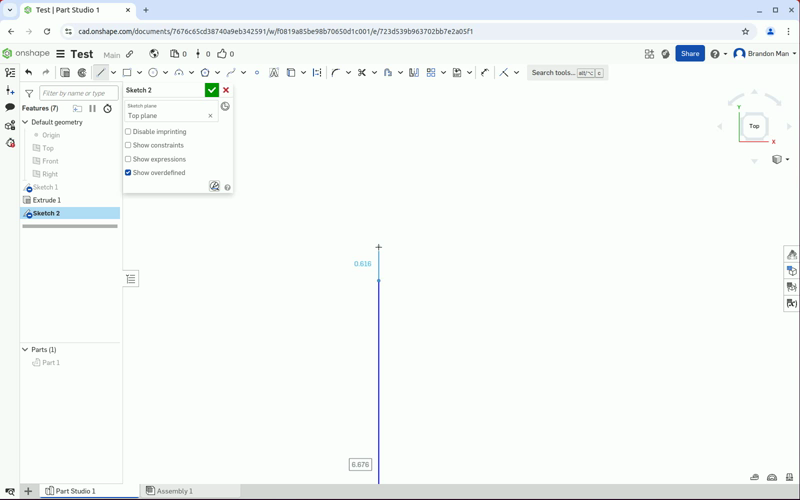
click(378, 246)
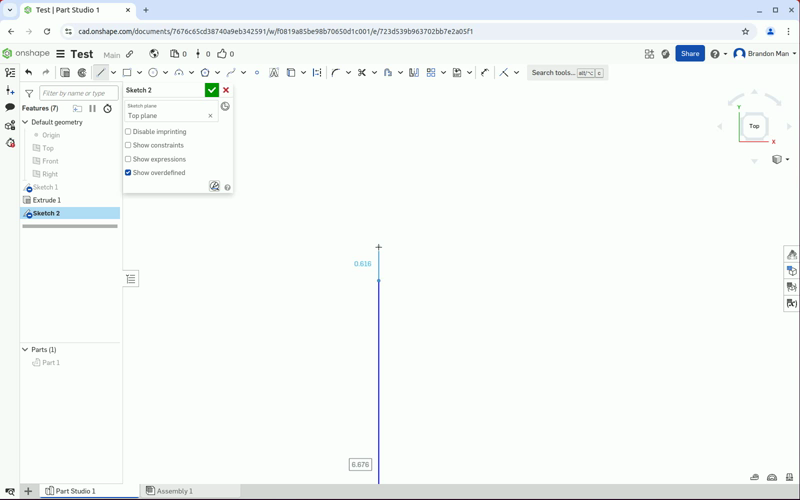
scroll(-6)
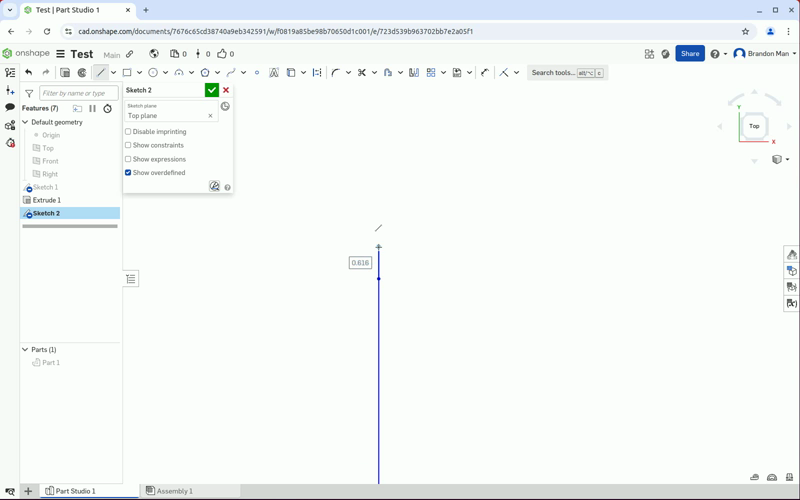
scroll(-6)
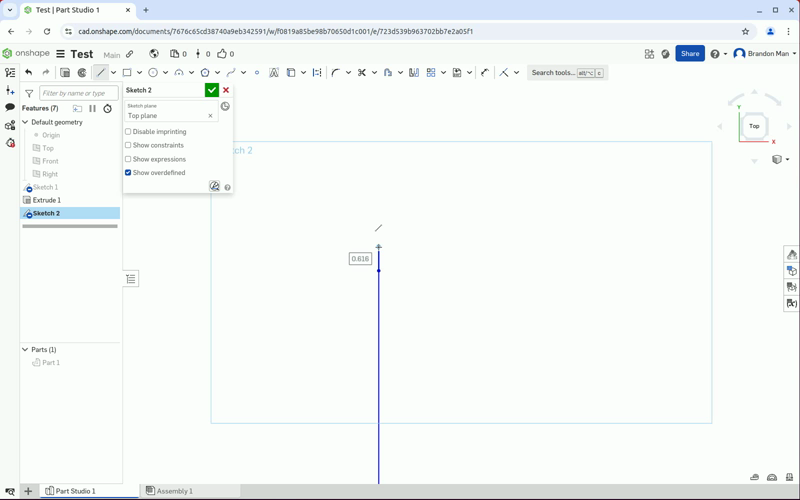
scroll(-6)
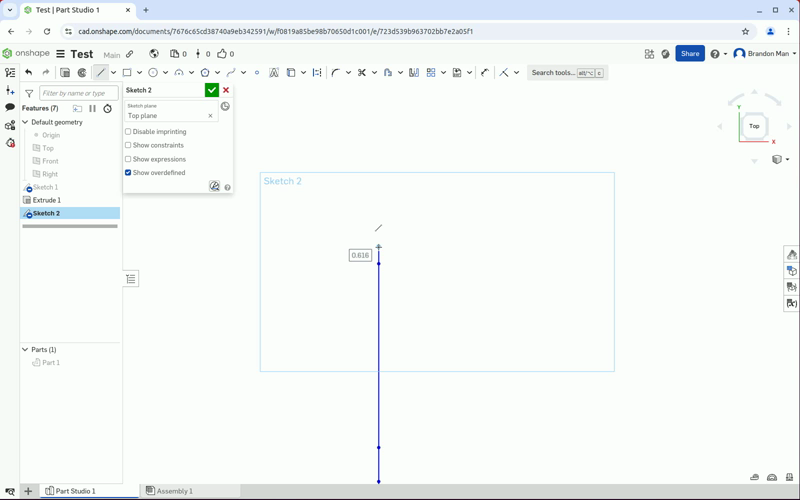
scroll(-6)
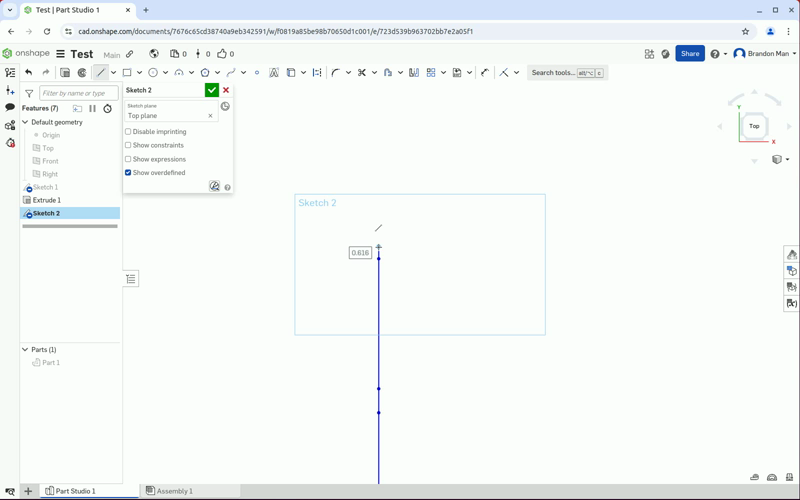
scroll(-6)
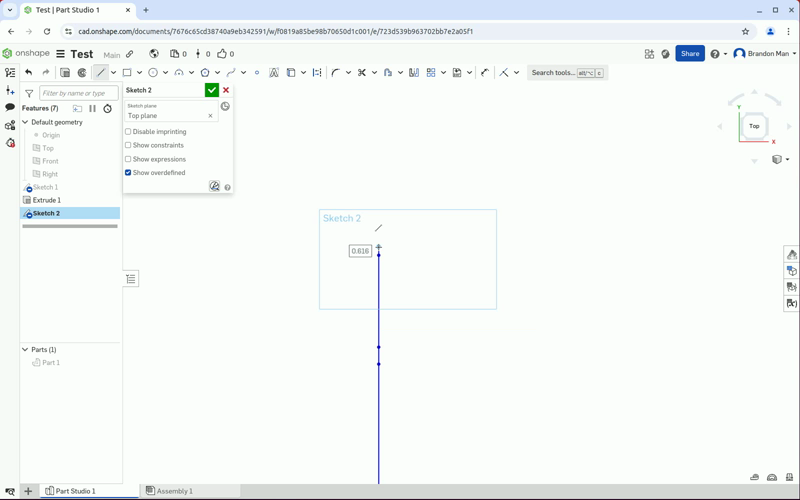
scroll(-6)
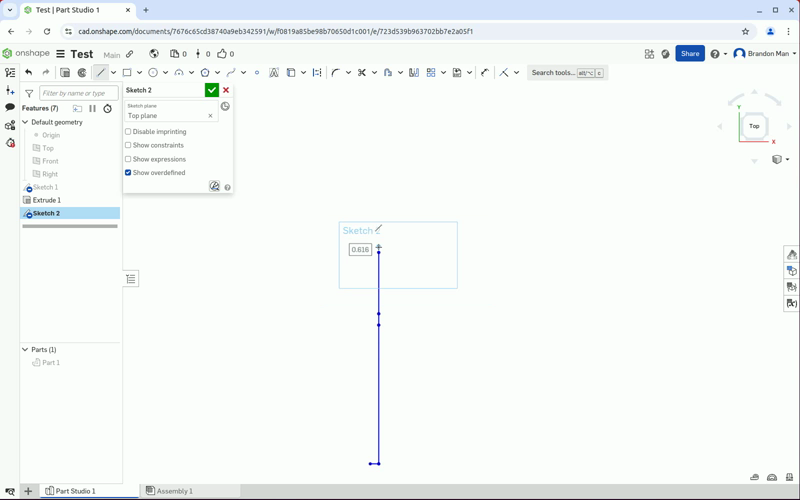
scroll(-6)
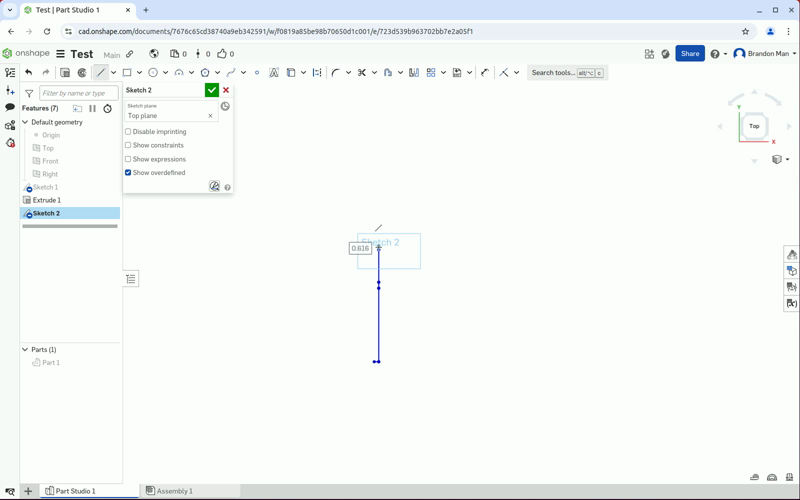
key_up(shift)
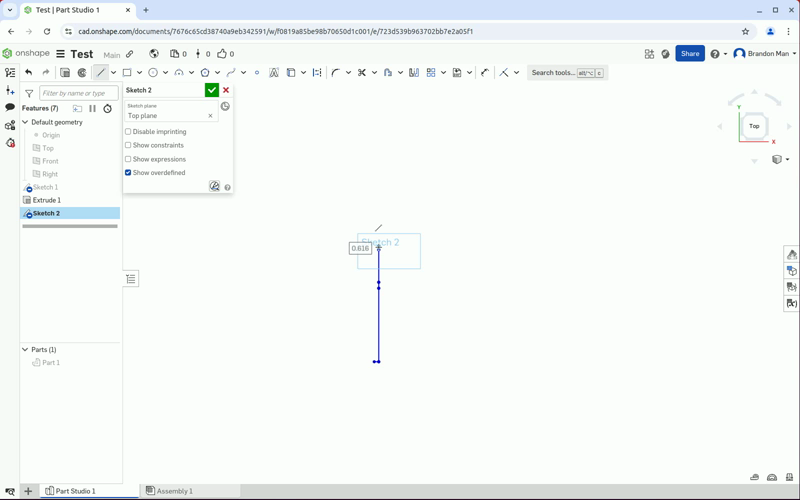
key_down(shift)
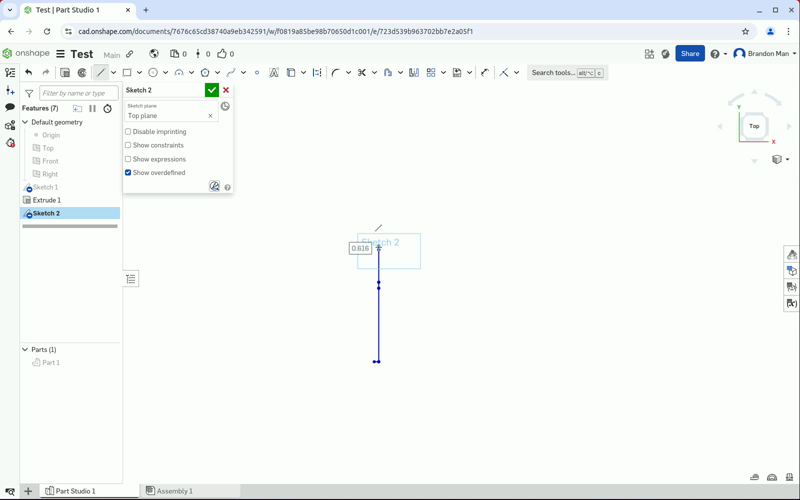
mouse_move(408, 246)
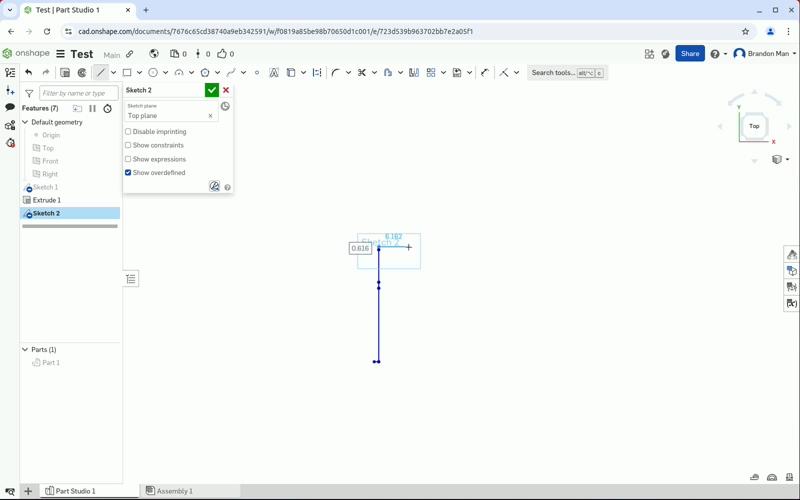
mouse_move(378, 224)
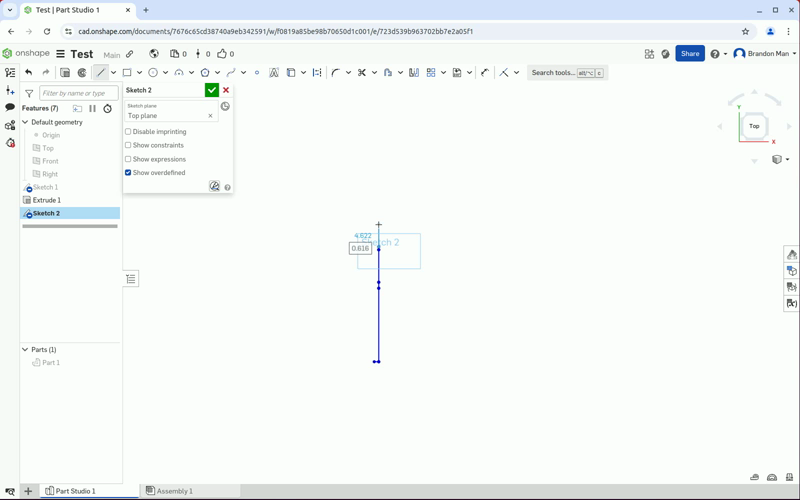
click(378, 224)
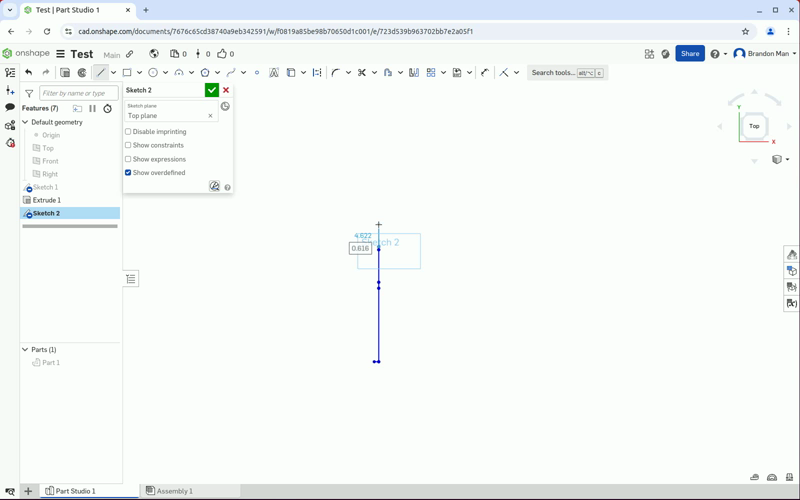
key_up(shift)
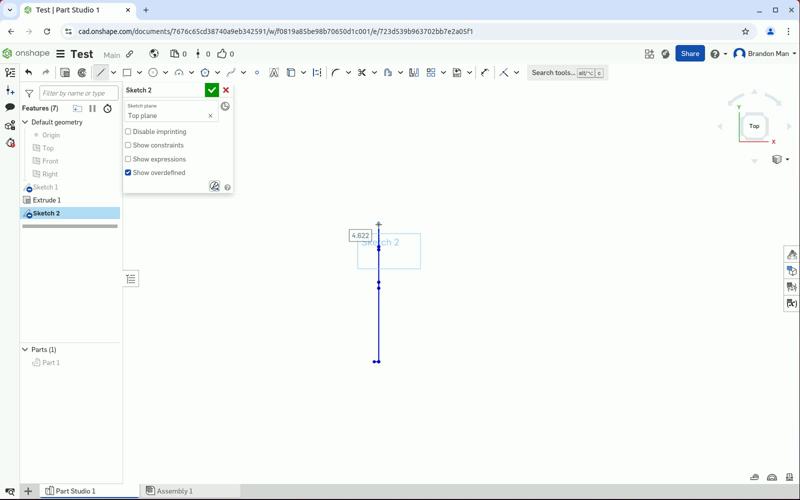
key_down(shift)
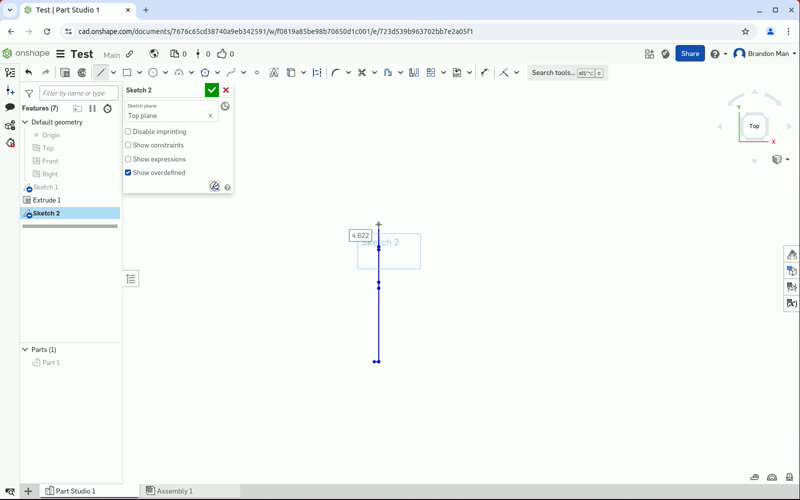
mouse_move(408, 224)
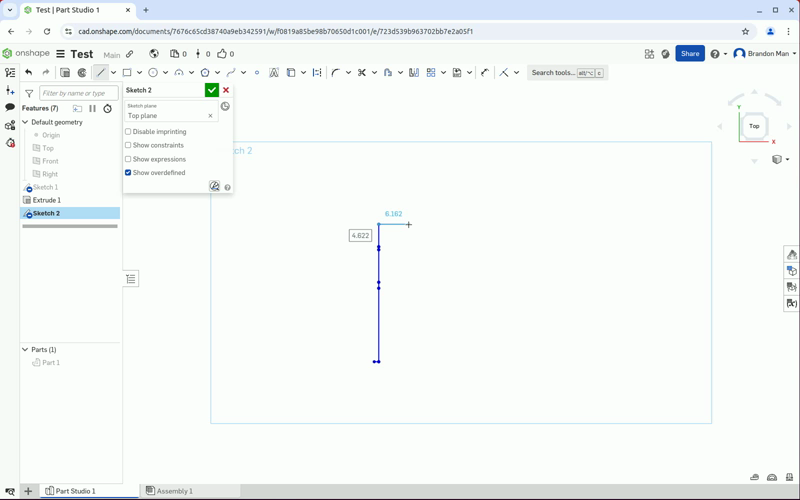
mouse_move(389, 224)
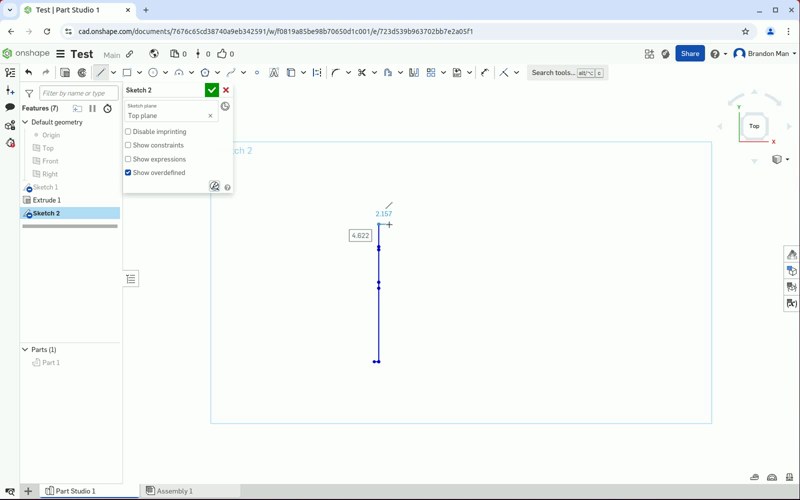
click(389, 224)
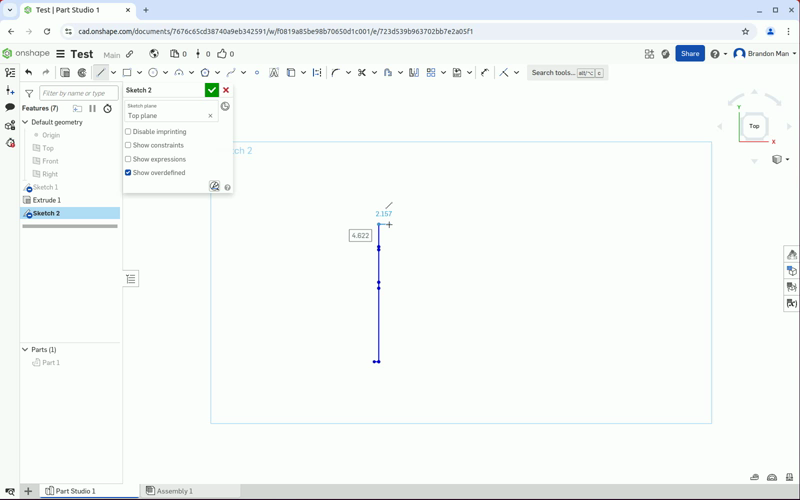
key_up(shift)
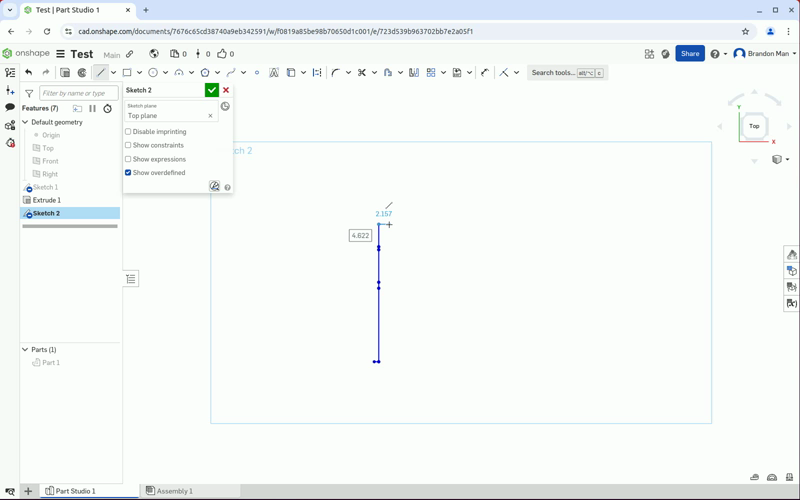
key_down(shift)
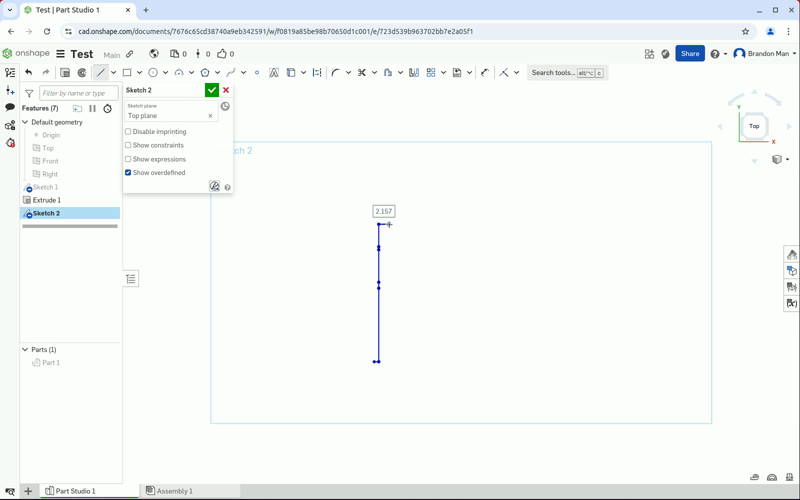
mouse_move(419, 224)
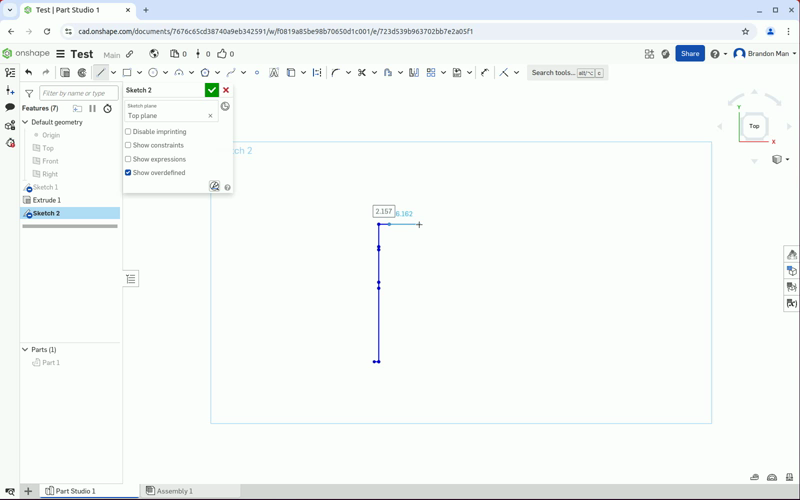
mouse_move(389, 219)
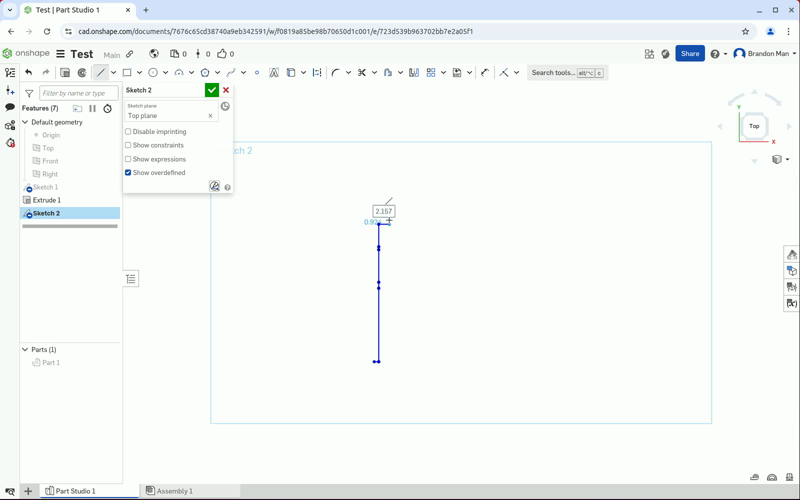
scroll(6)
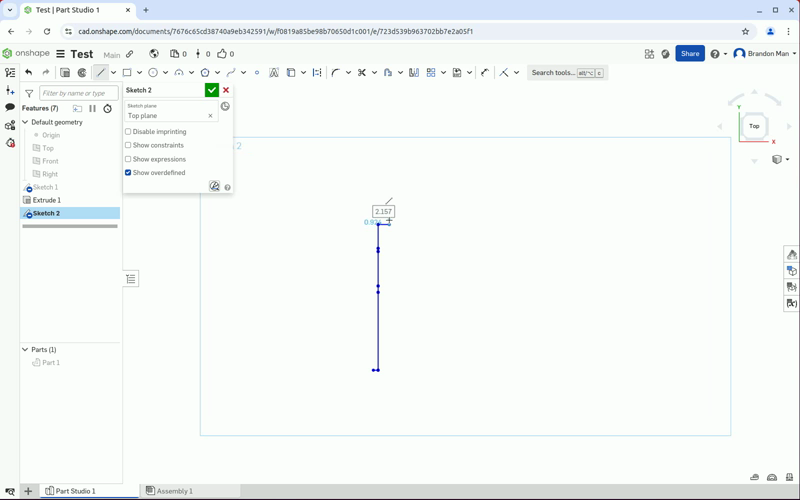
scroll(6)
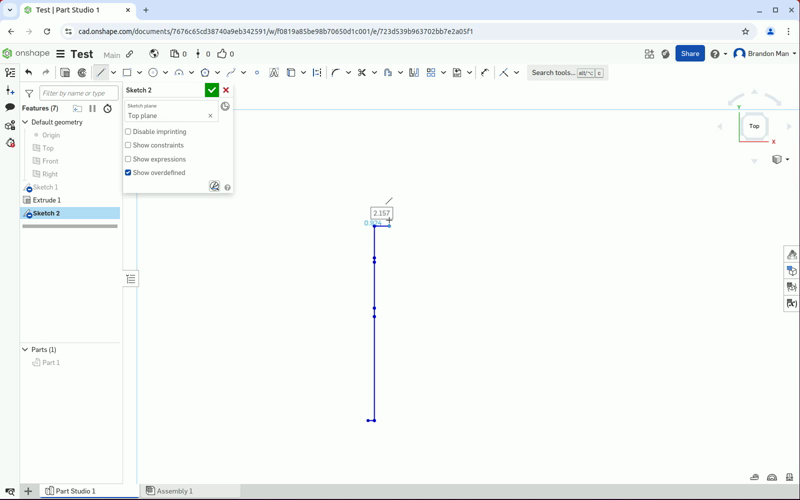
scroll(6)
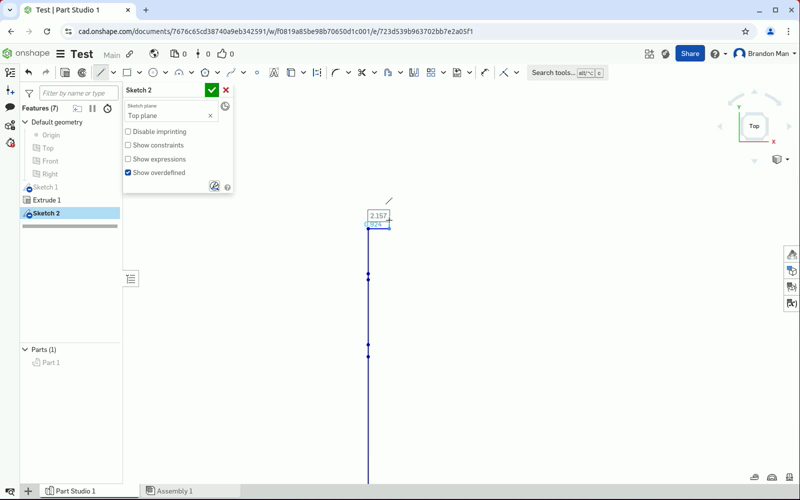
scroll(6)
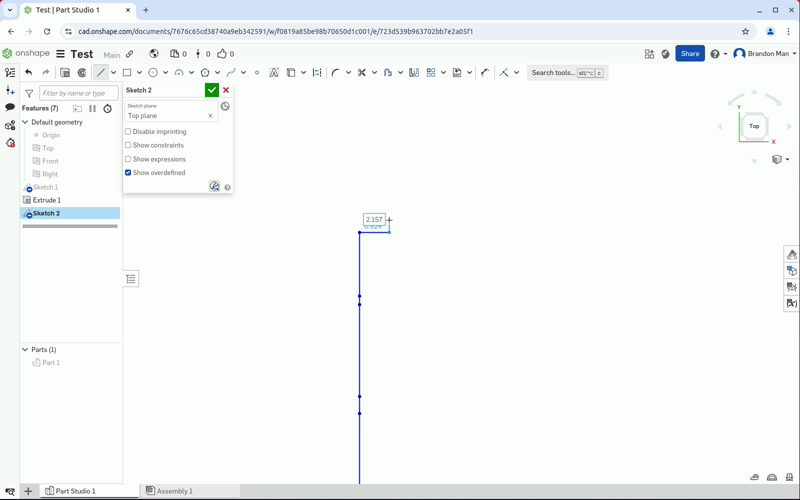
scroll(6)
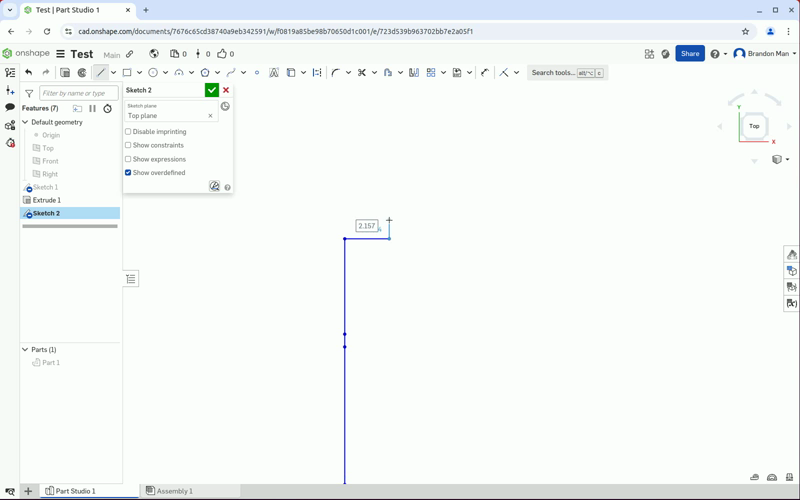
scroll(6)
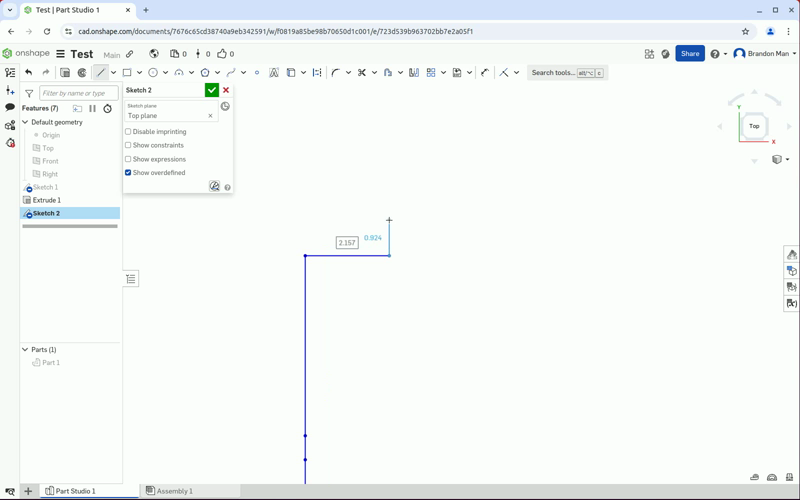
scroll(6)
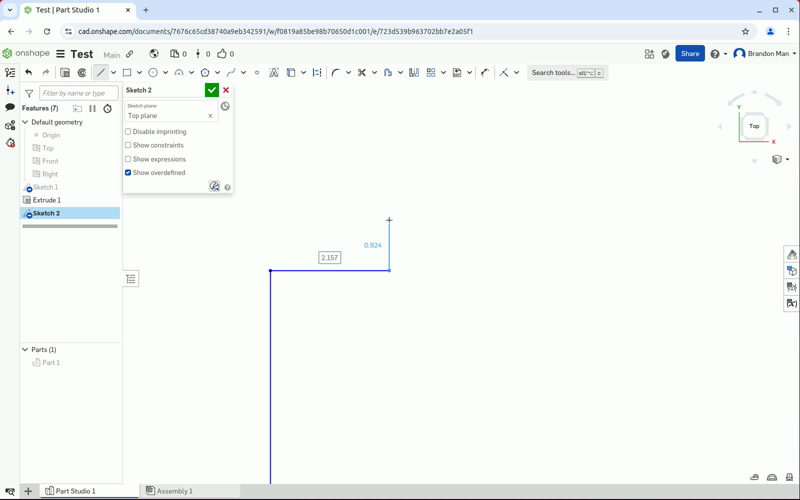
click(389, 219)
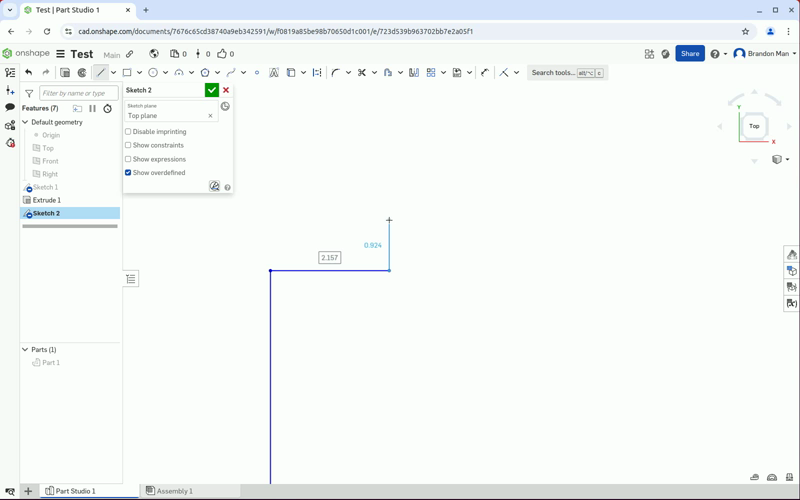
scroll(-6)
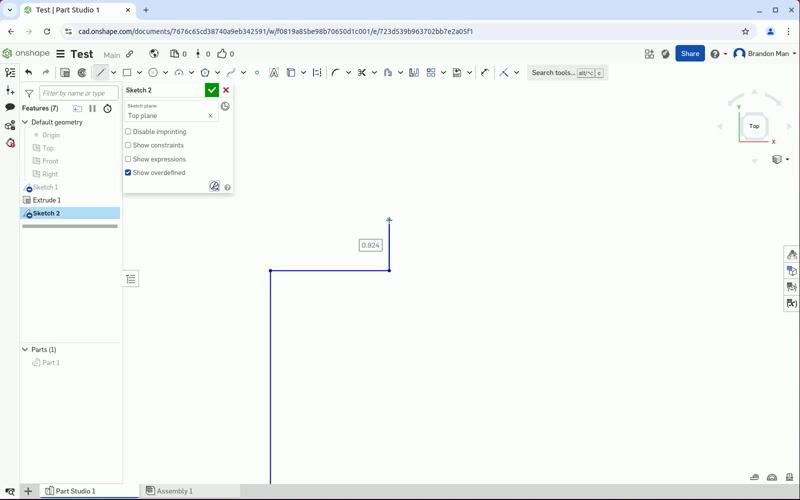
scroll(-6)
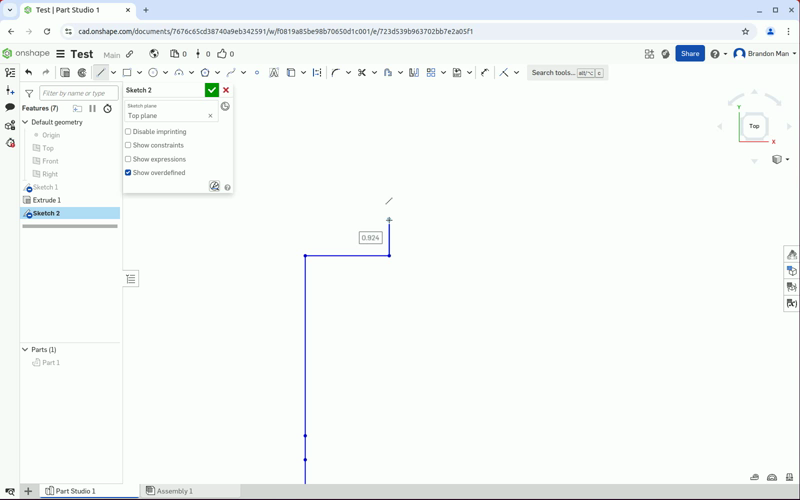
scroll(-6)
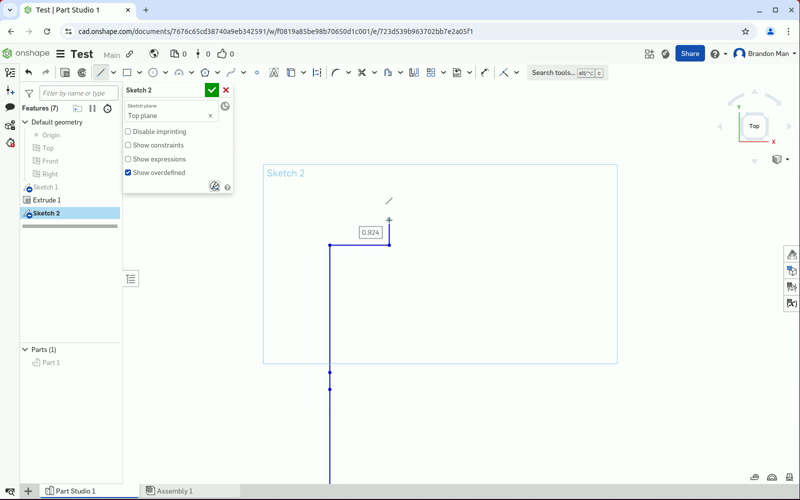
scroll(-6)
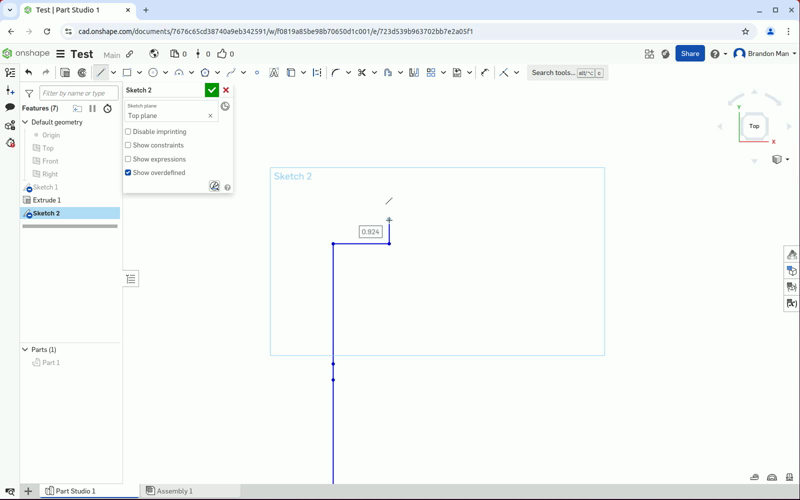
scroll(-6)
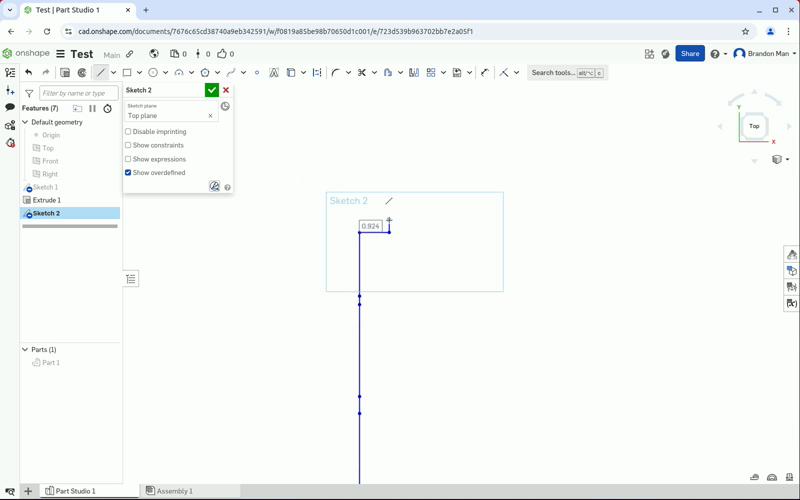
scroll(-6)
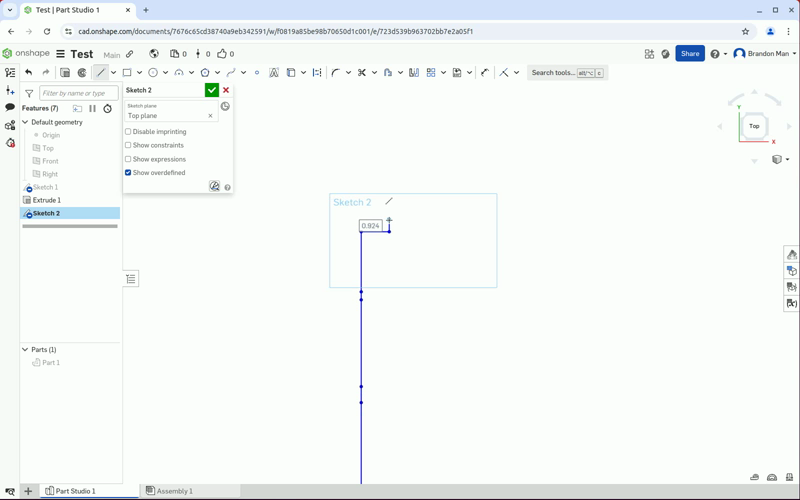
scroll(-6)
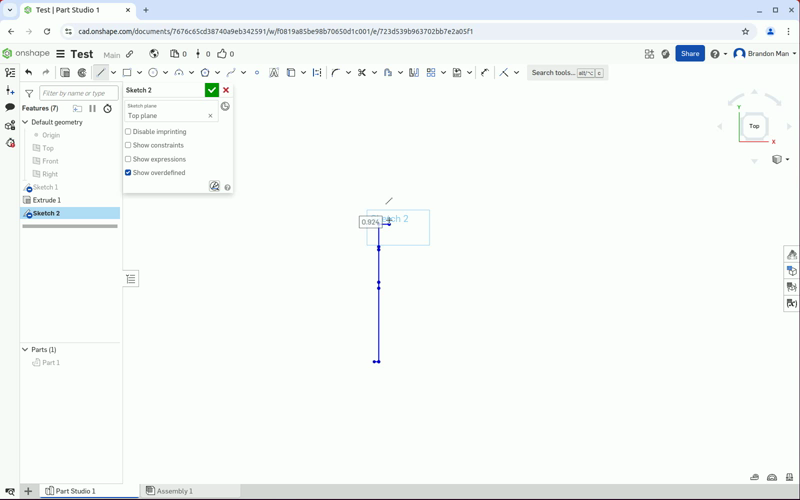
key_up(shift)
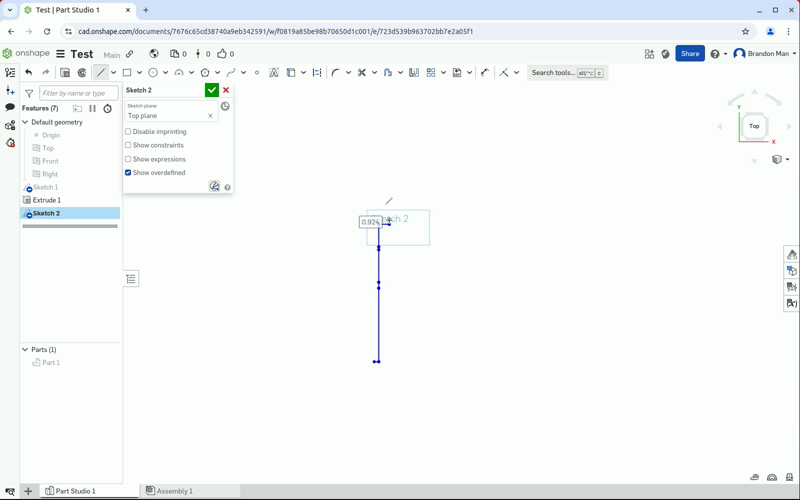
key_down(shift)
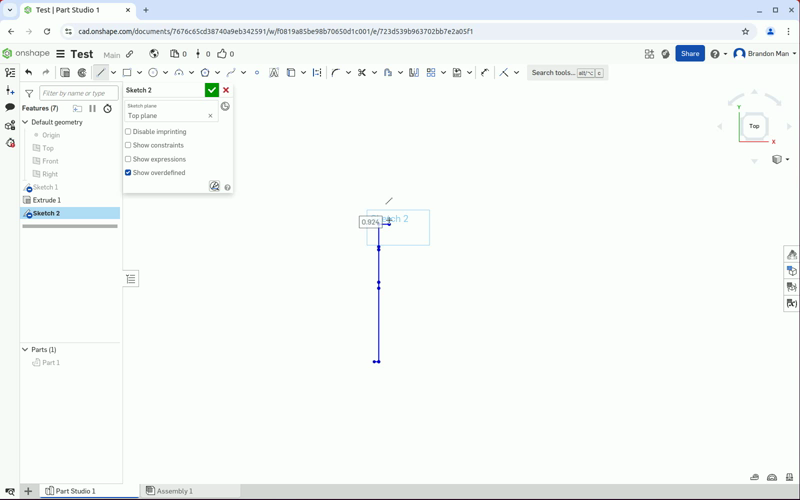
mouse_move(419, 219)
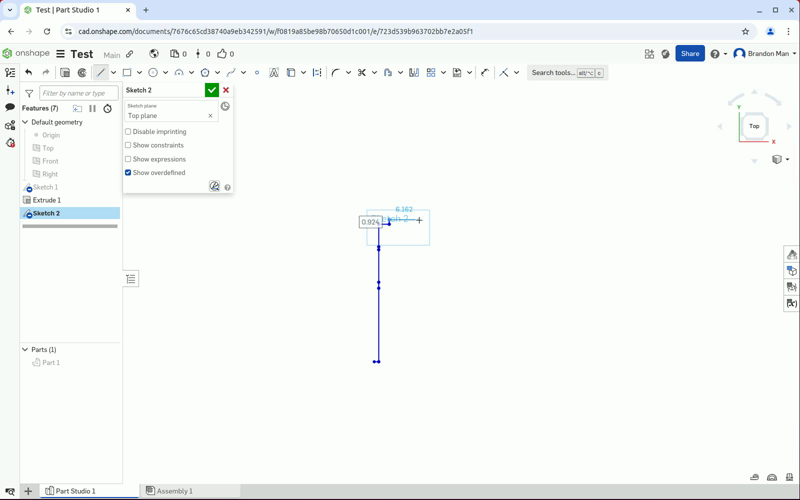
mouse_move(374, 219)
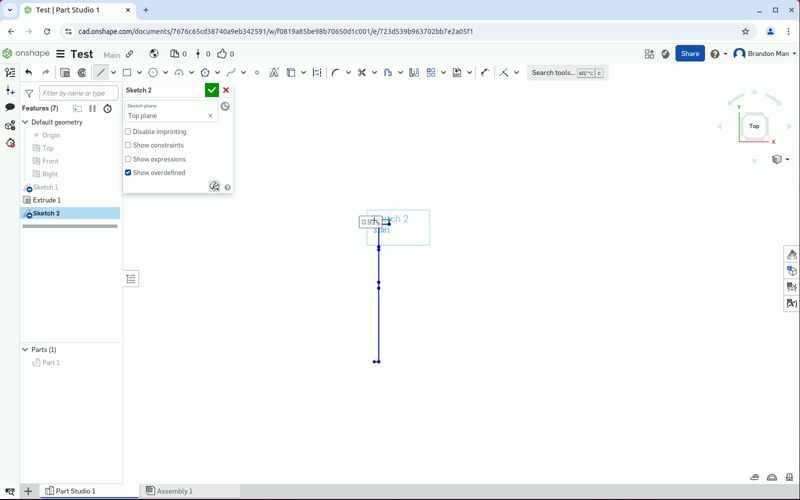
click(374, 219)
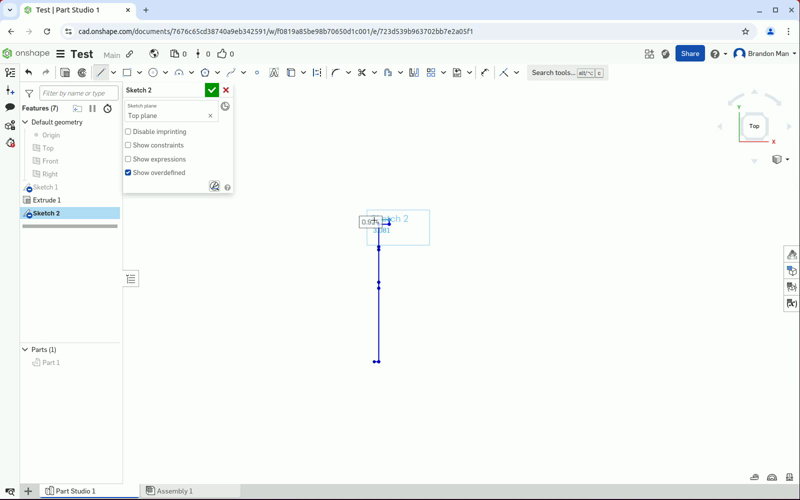
key_up(shift)
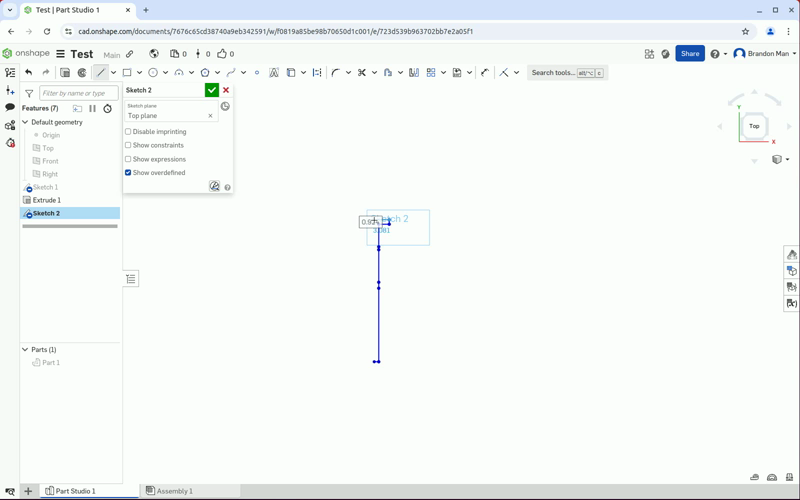
key_down(shift)
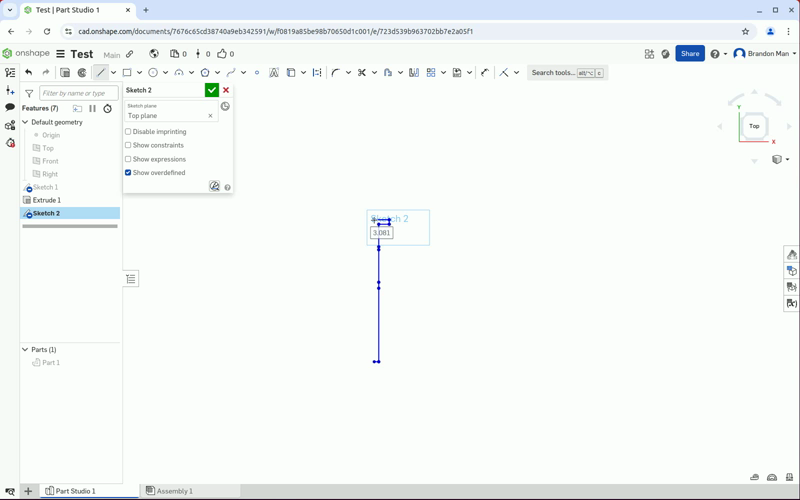
mouse_move(374, 361)
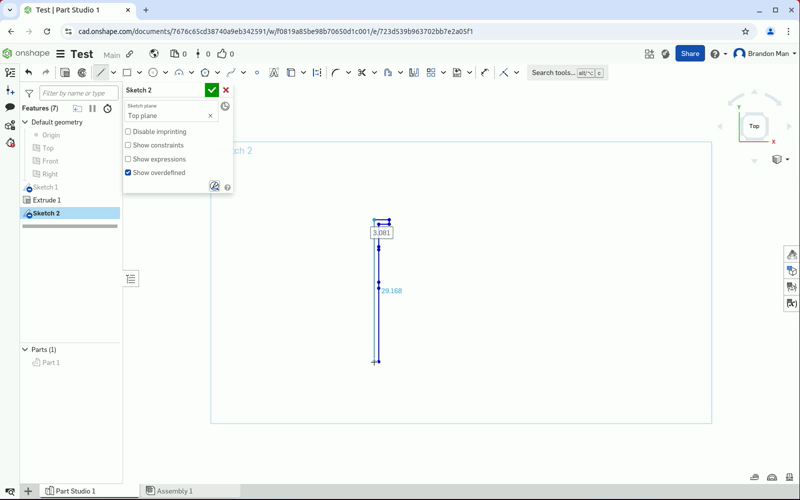
scroll(6)
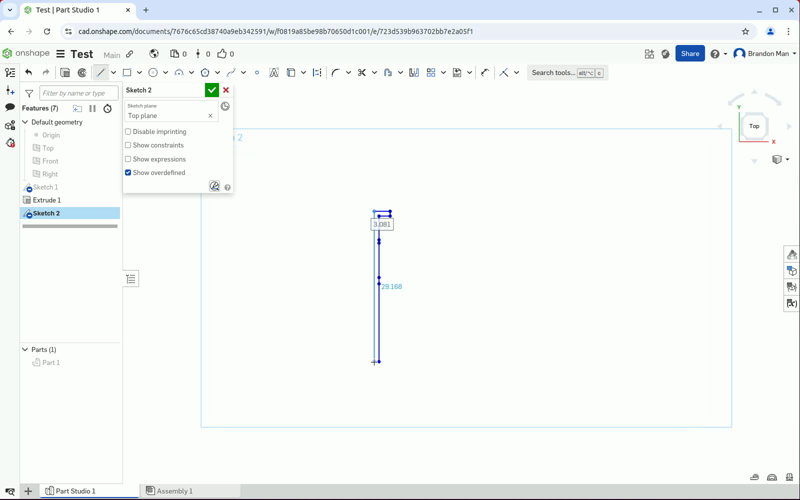
scroll(6)
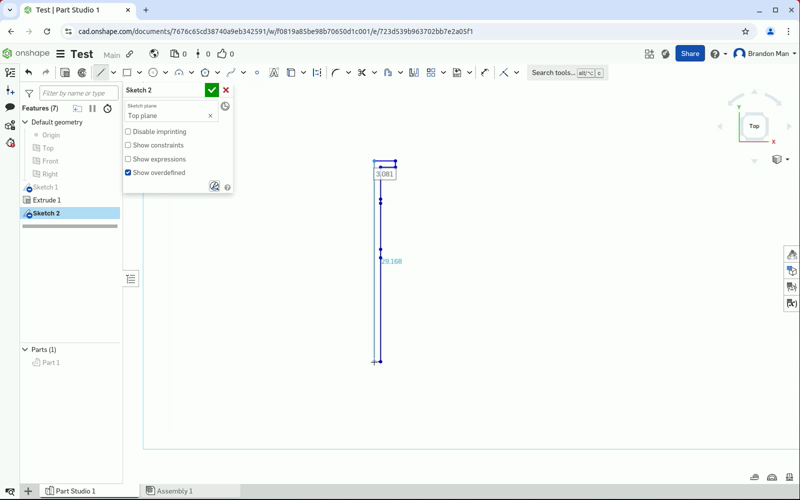
scroll(6)
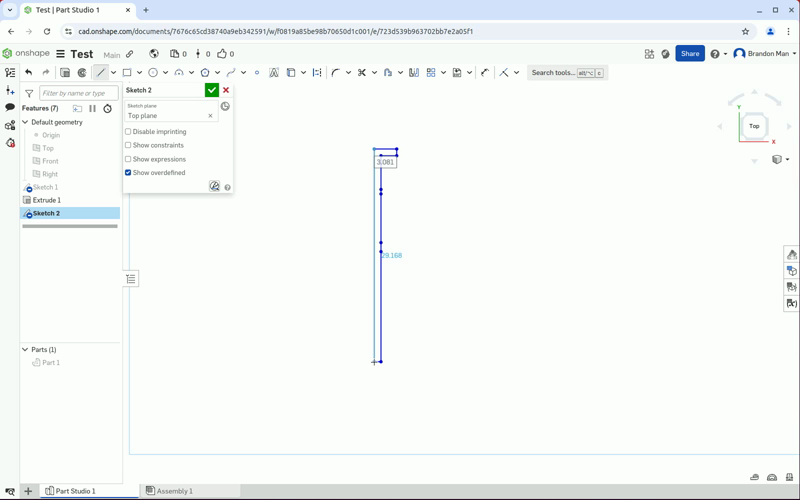
scroll(6)
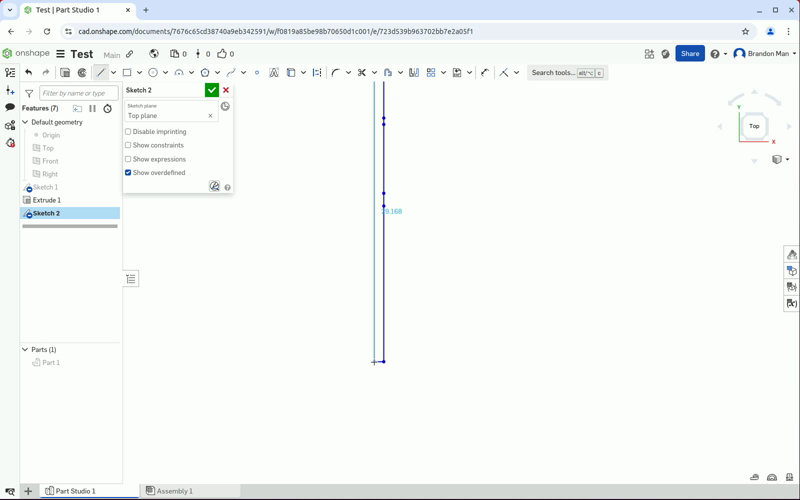
scroll(6)
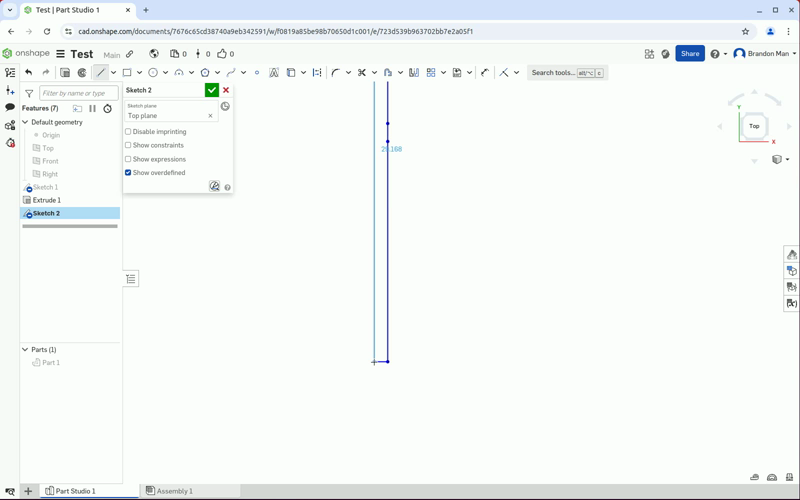
scroll(6)
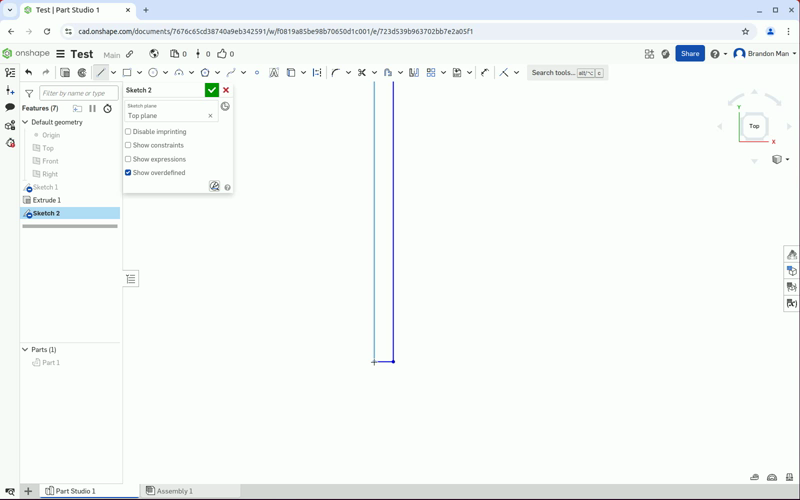
scroll(6)
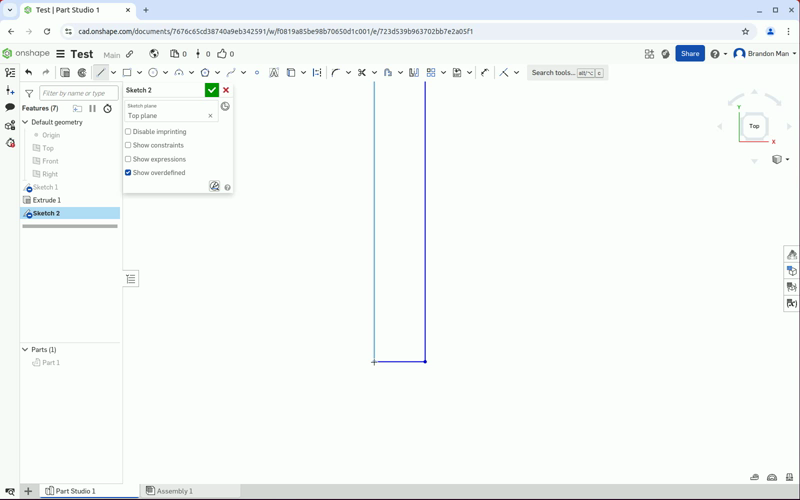
key_up(shift)
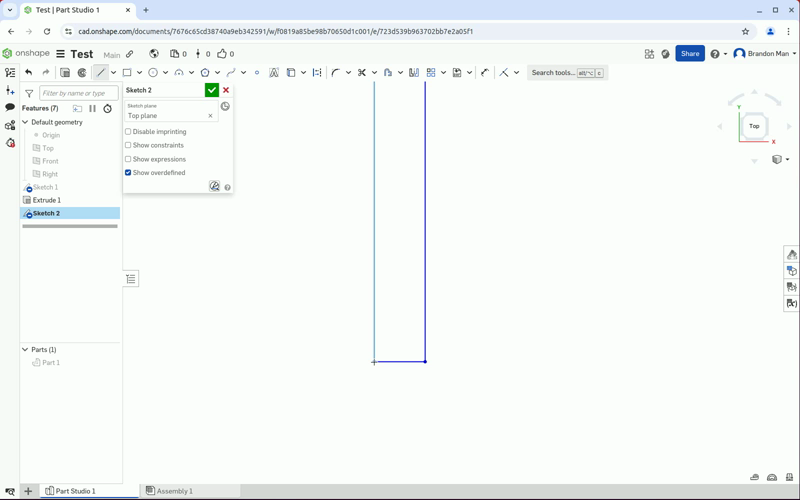
click(374, 361)
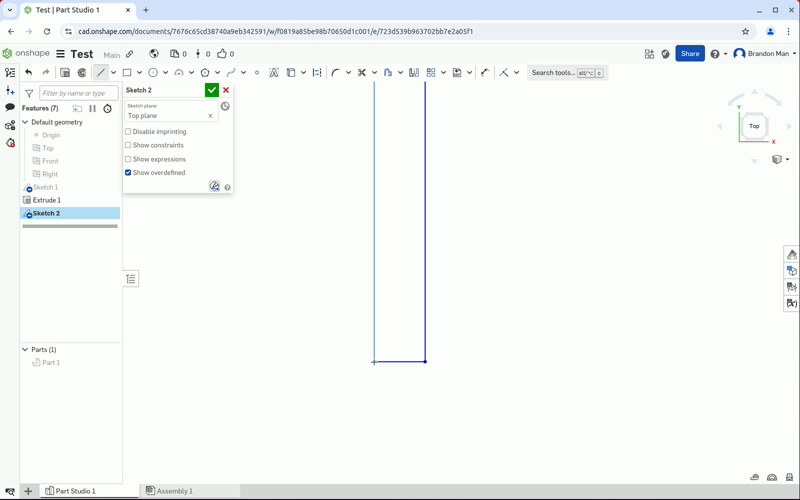
scroll(-6)
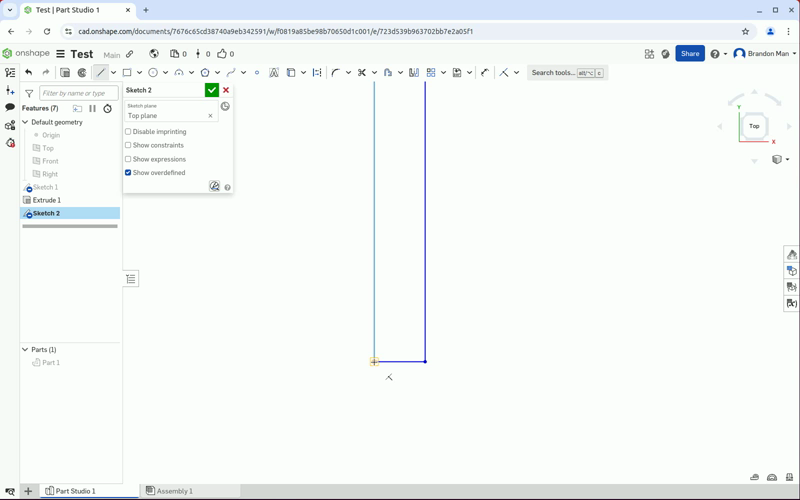
scroll(-6)
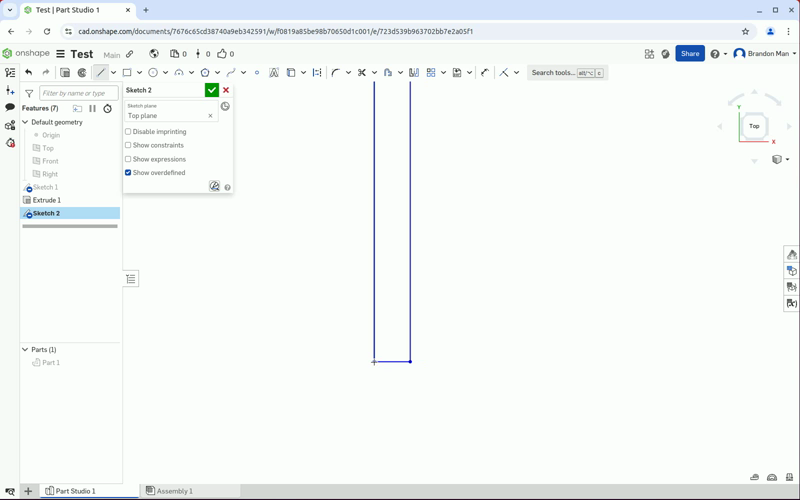
scroll(-6)
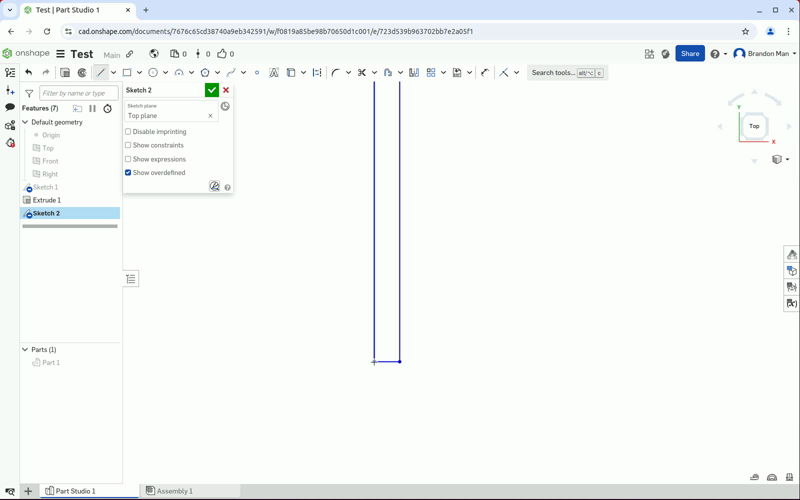
scroll(-6)
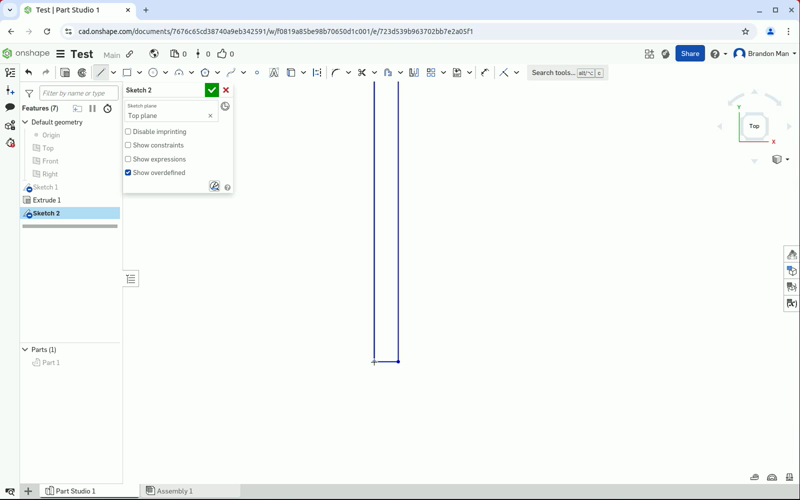
scroll(-6)
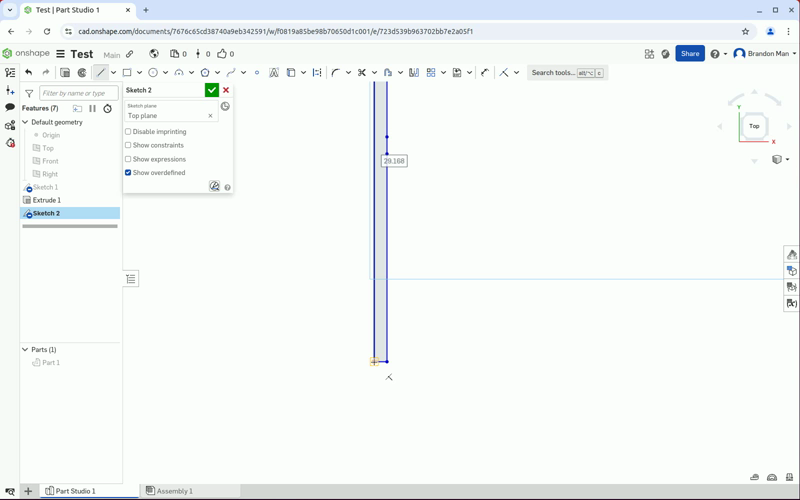
scroll(-6)
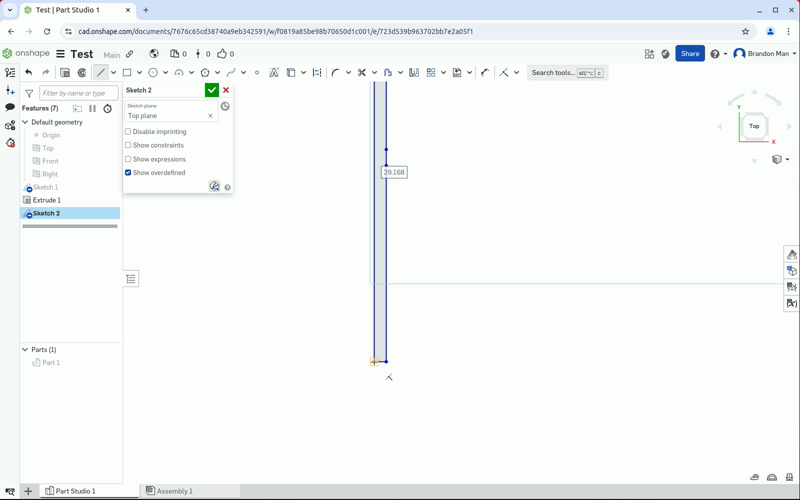
scroll(-6)
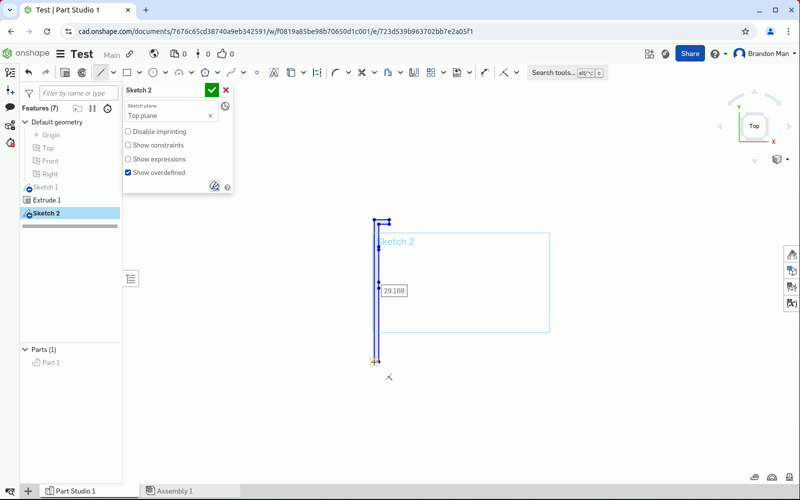
key(esc)
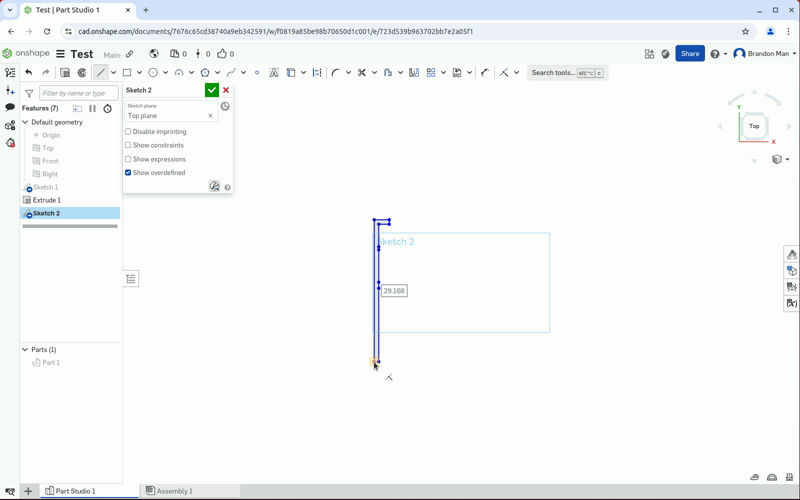
mouse_move(376, 239)
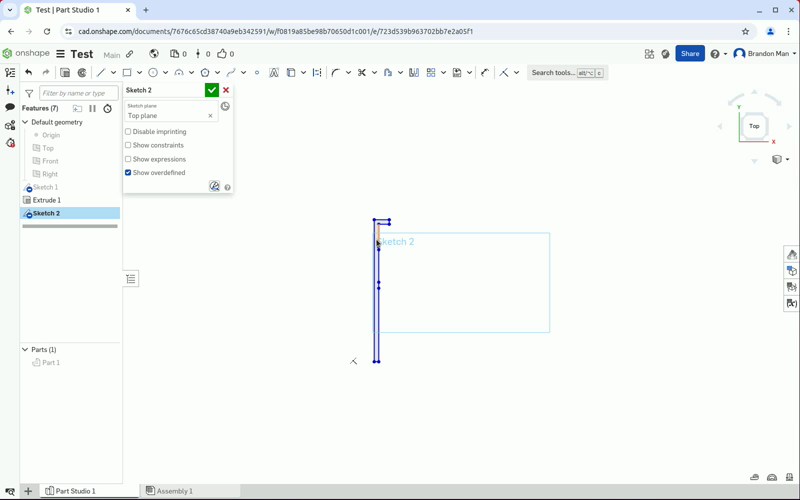
scroll(6)
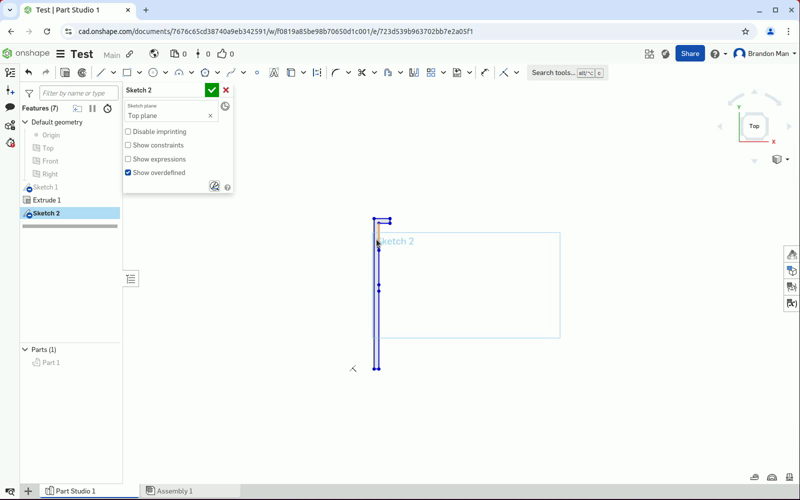
scroll(6)
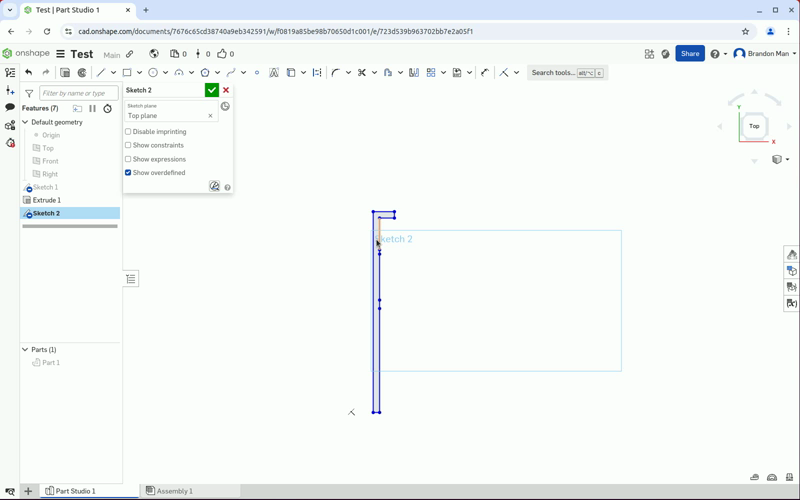
scroll(6)
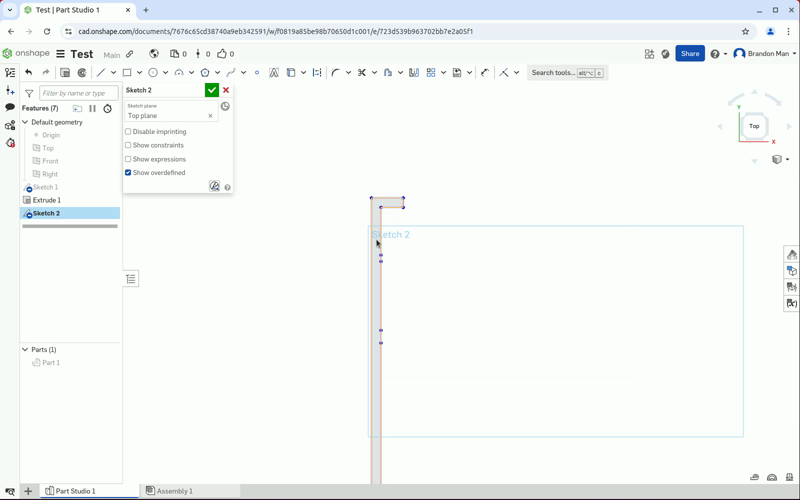
scroll(6)
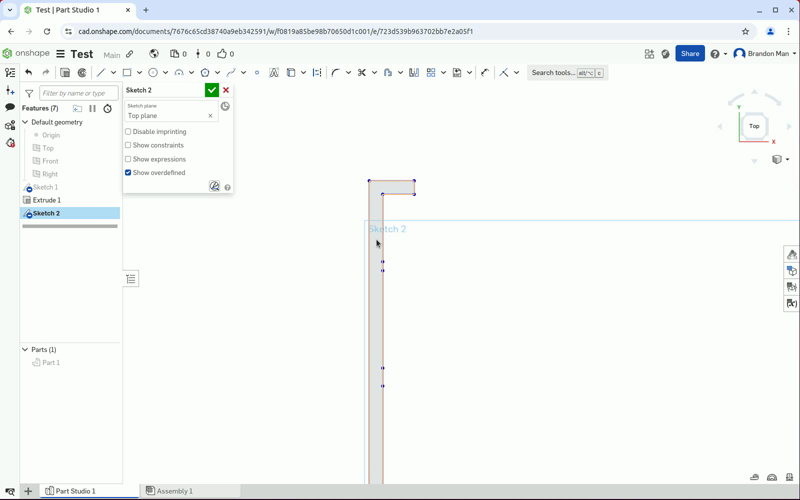
scroll(6)
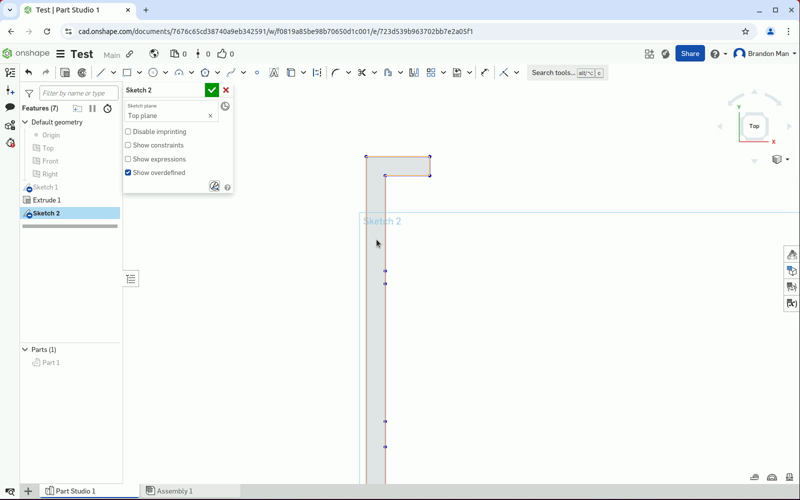
scroll(6)
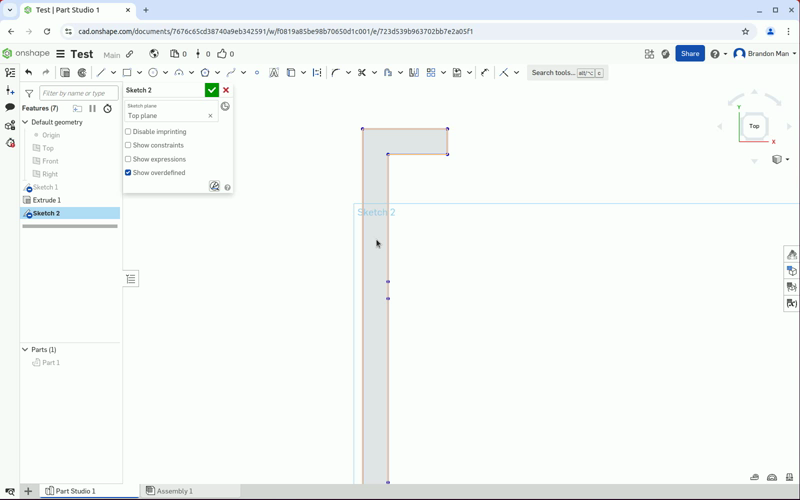
scroll(6)
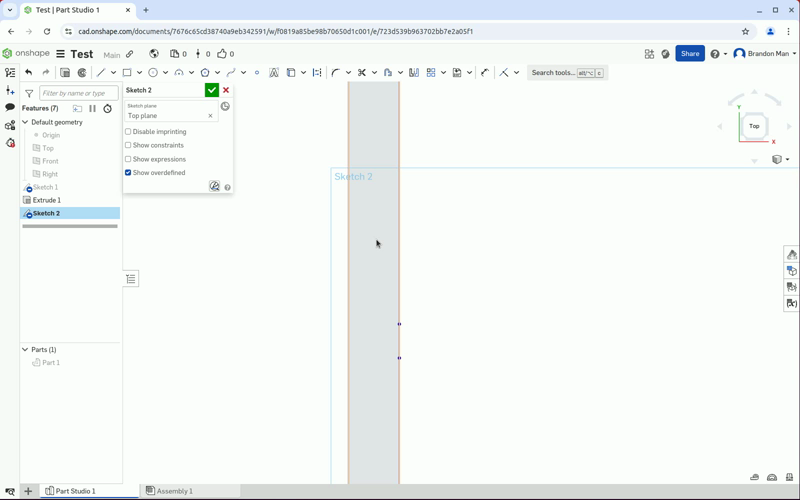
click(376, 239)
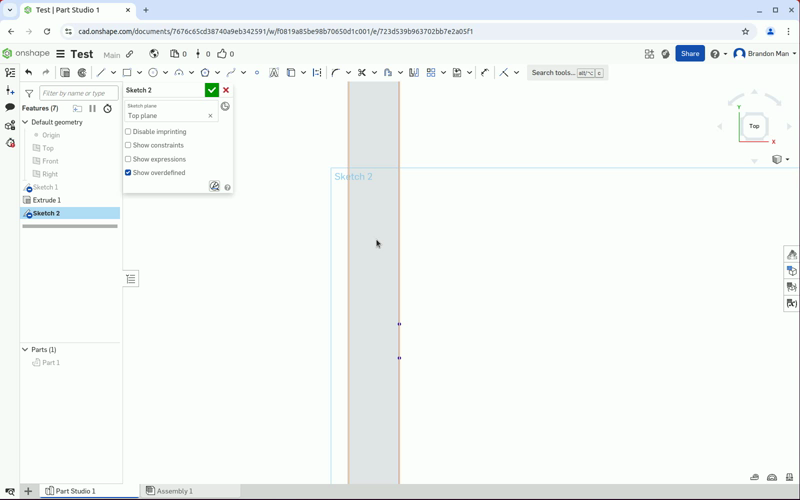
scroll(-6)
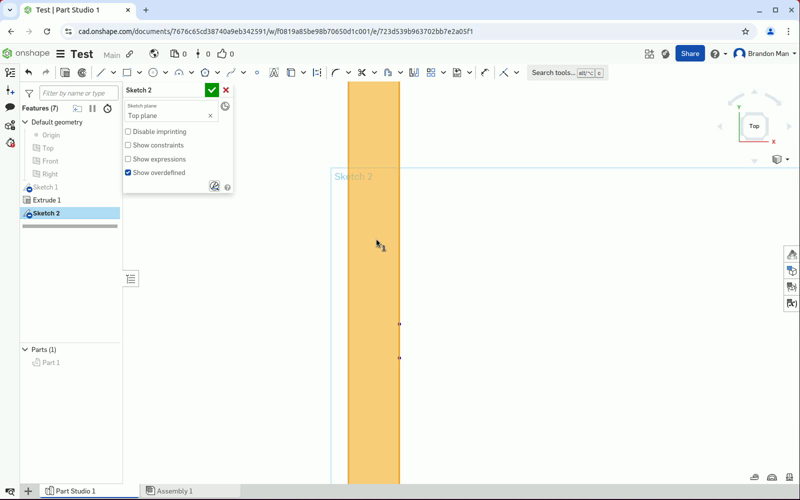
scroll(-6)
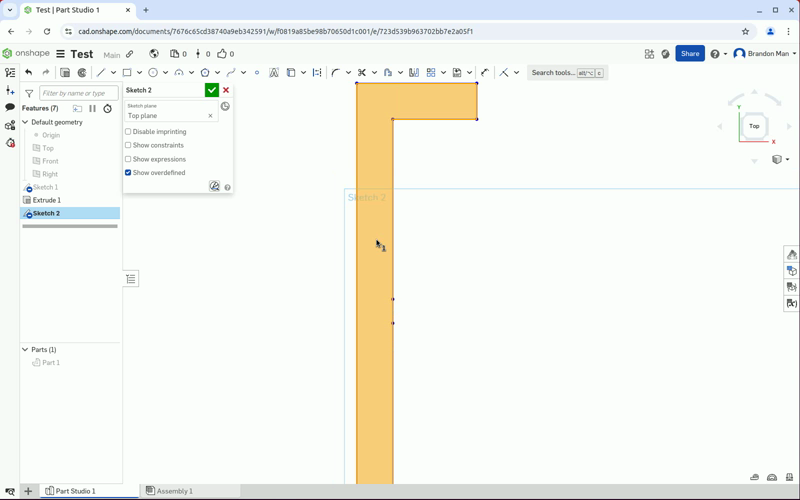
scroll(-6)
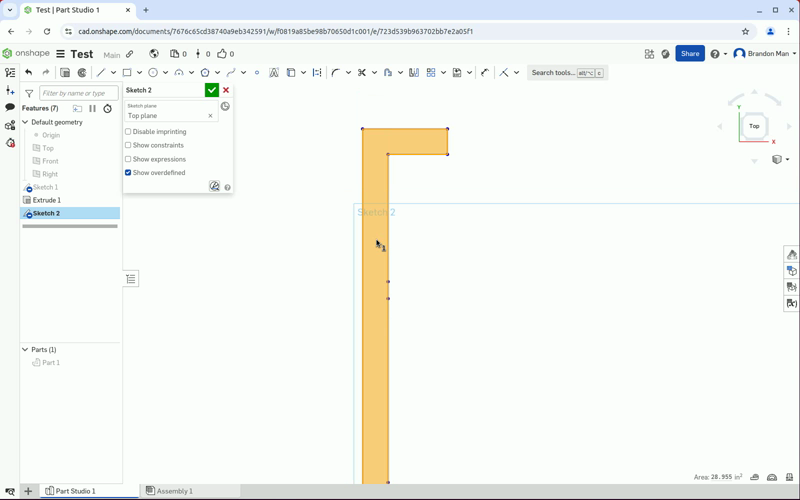
scroll(-6)
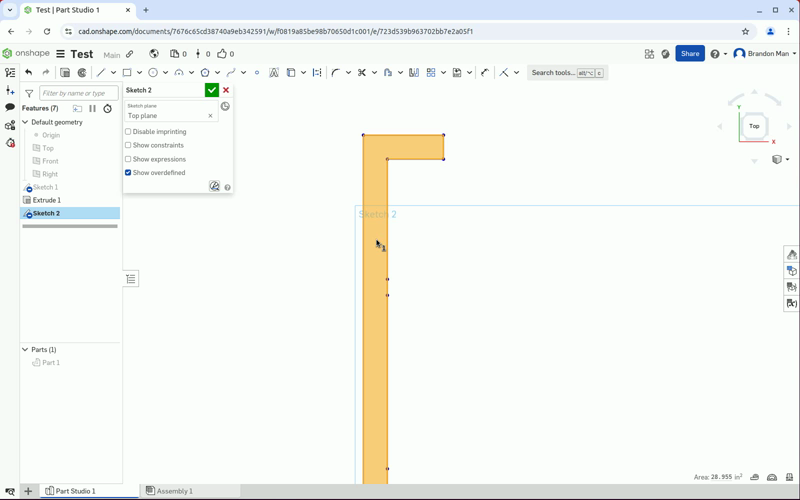
scroll(-6)
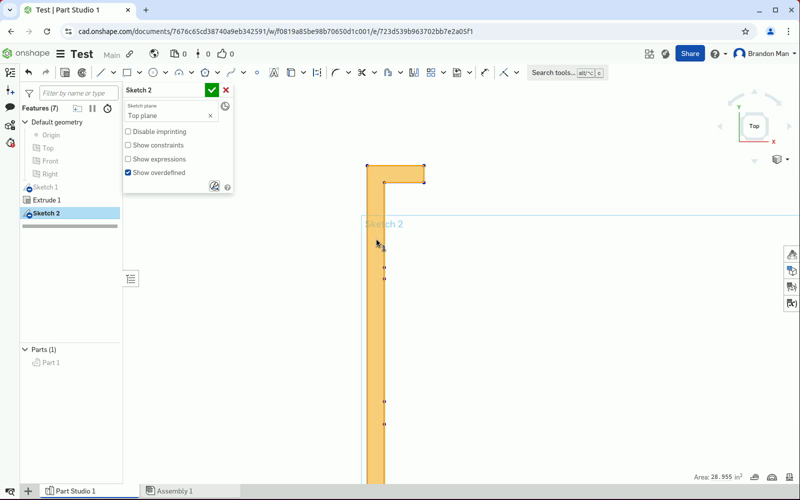
scroll(-6)
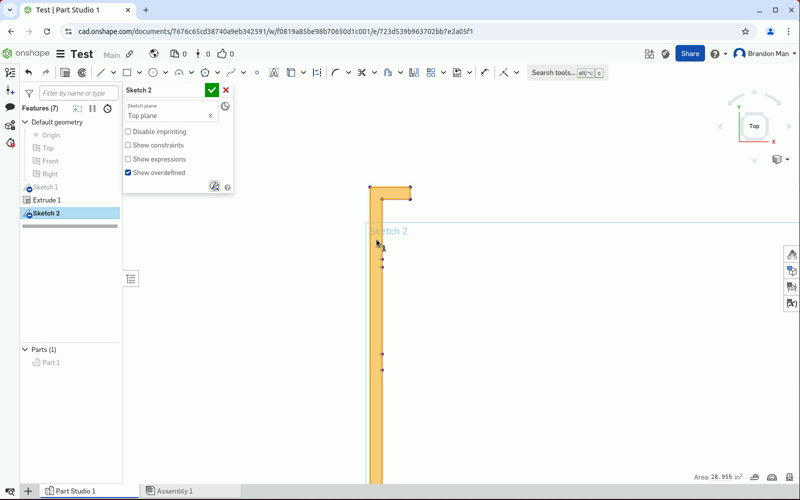
scroll(-6)
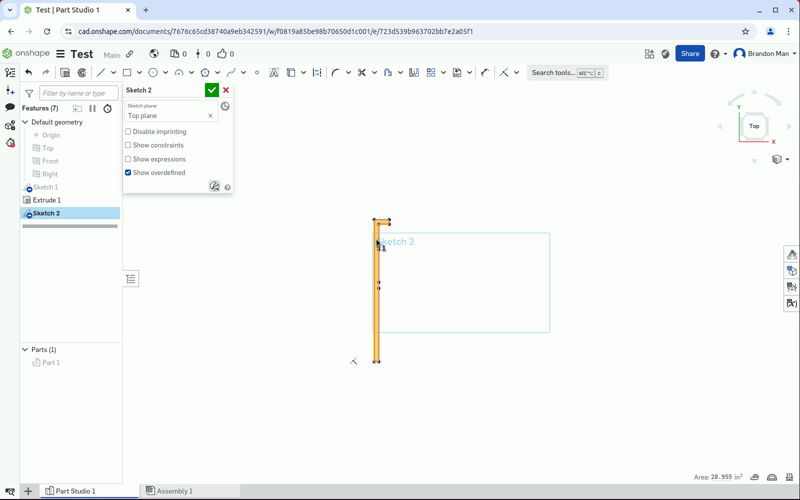
mouse_move(73, 352)
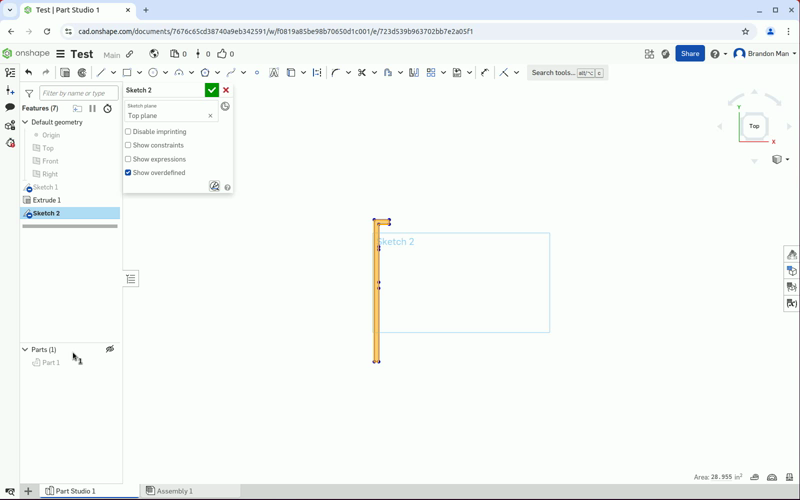
key(shift+y)
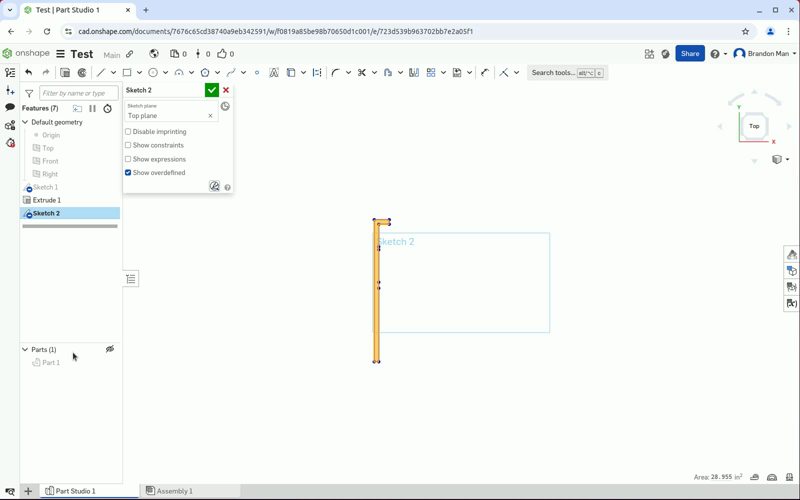
key(shift+e)
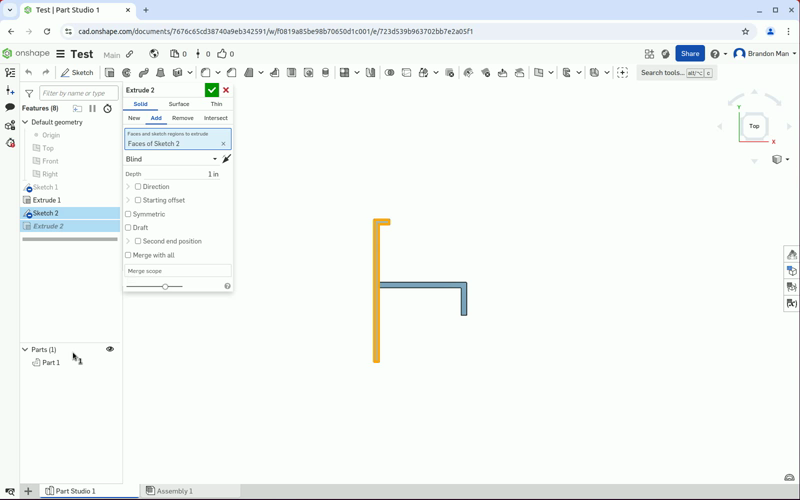
mouse_move(143, 106)
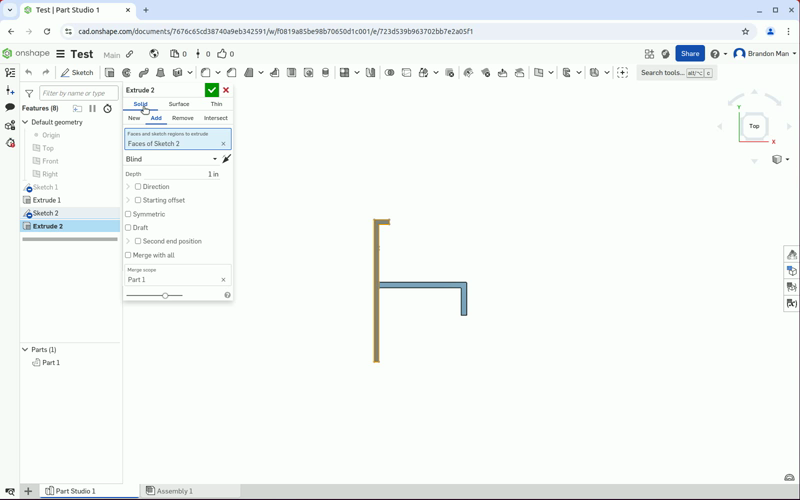
click(143, 106)
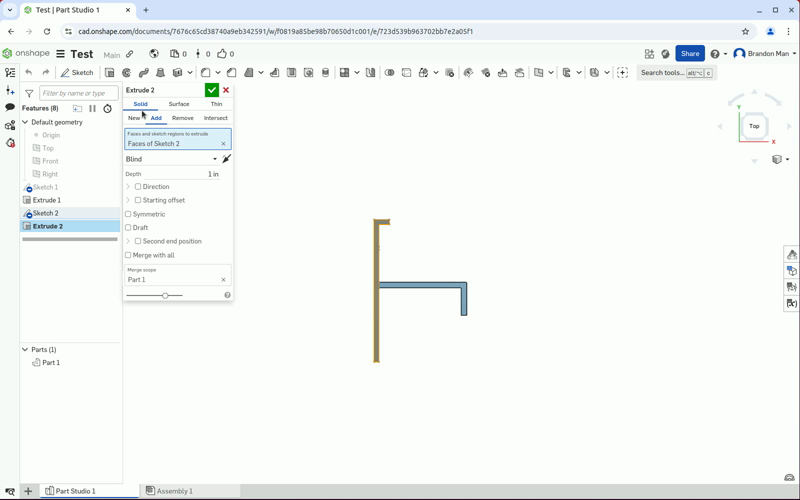
mouse_move(137, 120)
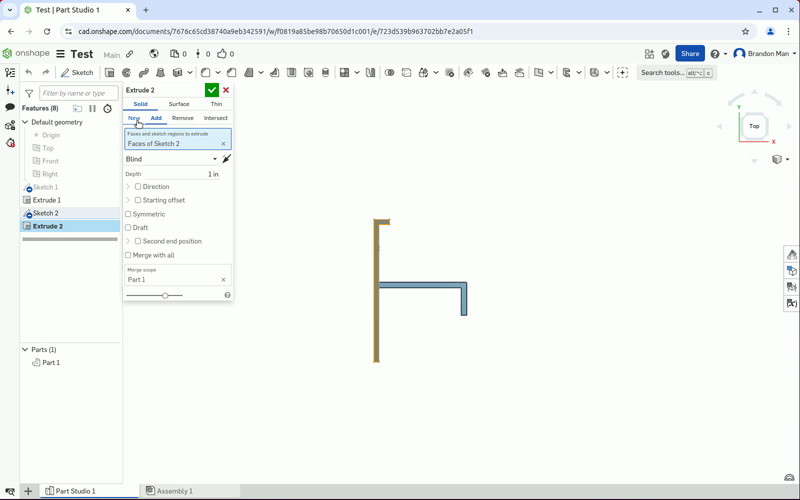
click(137, 120)
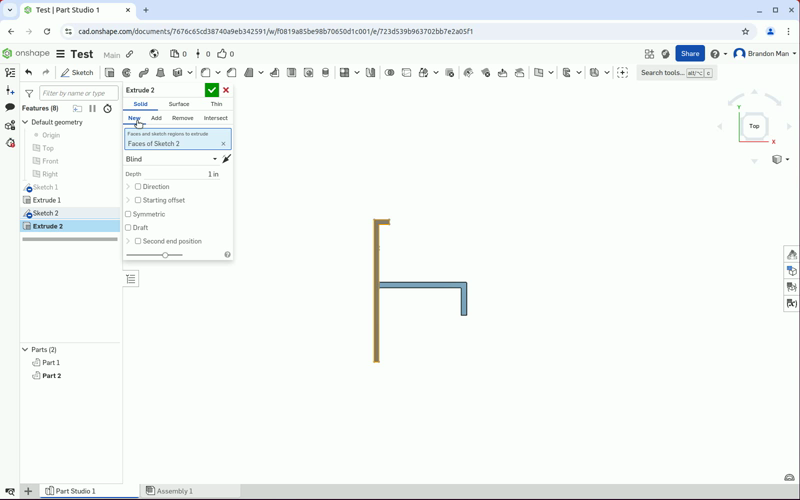
key(tab, 4)
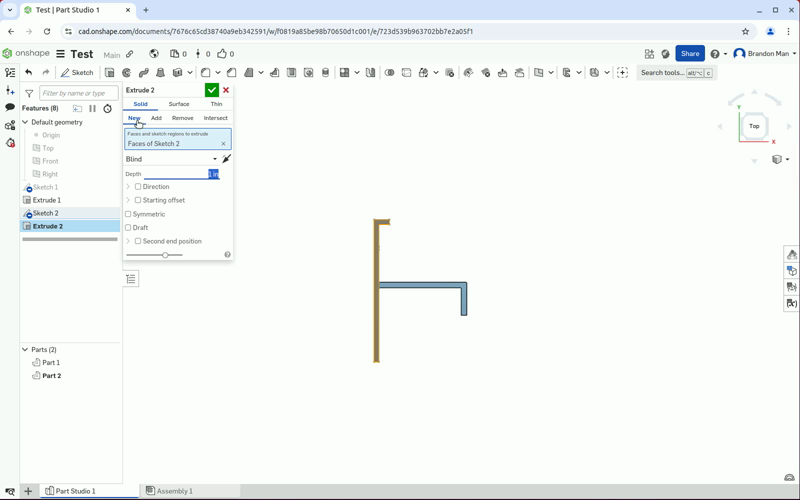
text(21.183)
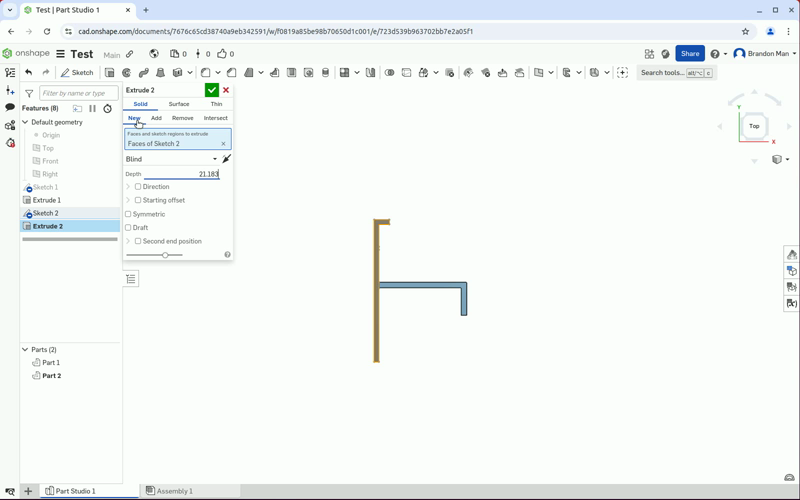
key(enter)
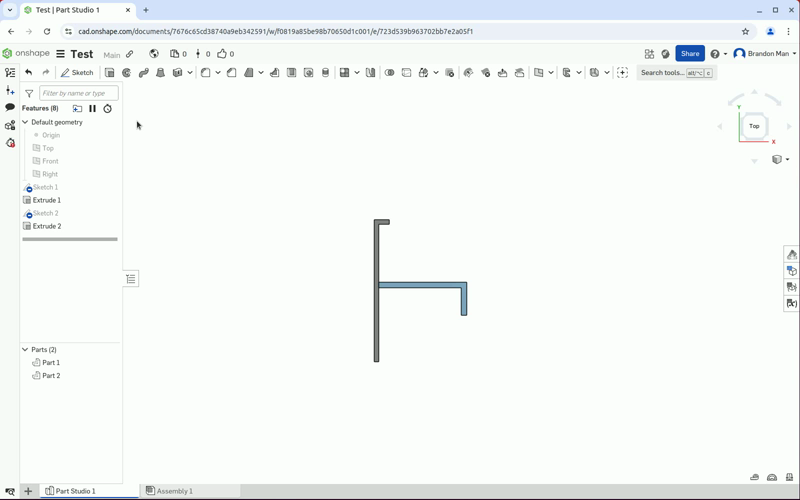
key(shift+h)
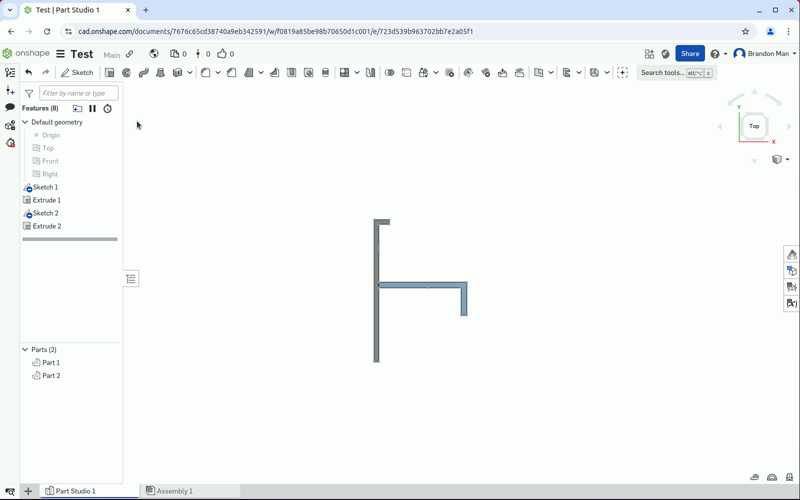
key(shift+h)
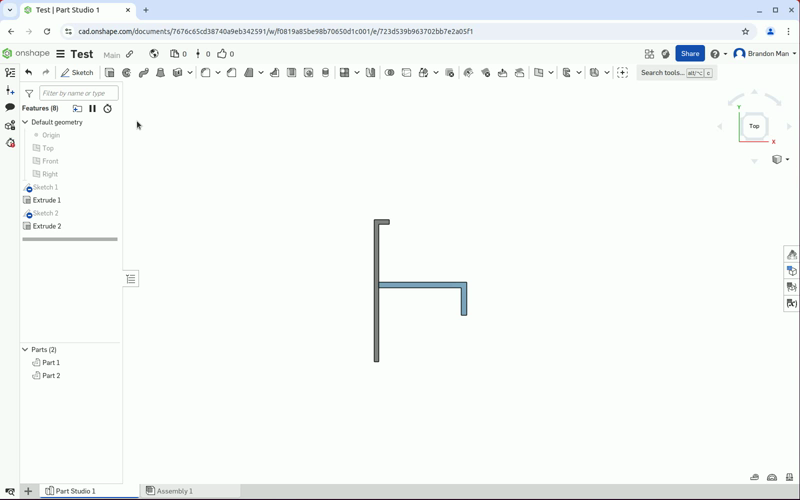
mouse_move(73, 189)
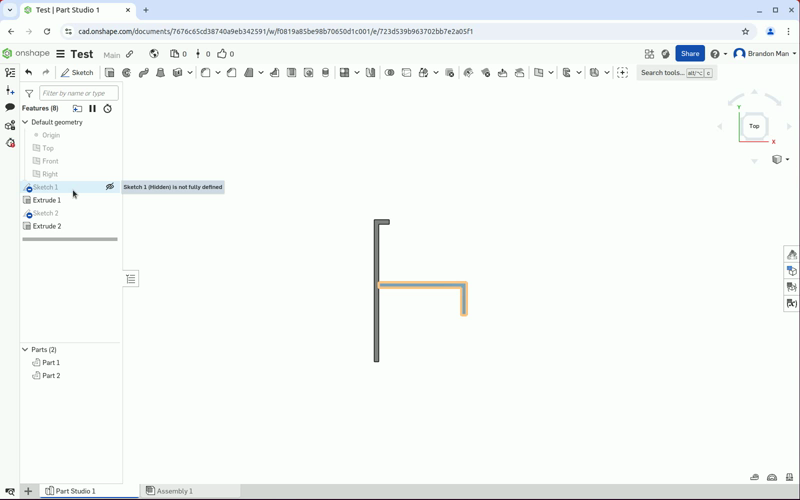
click(73, 189)
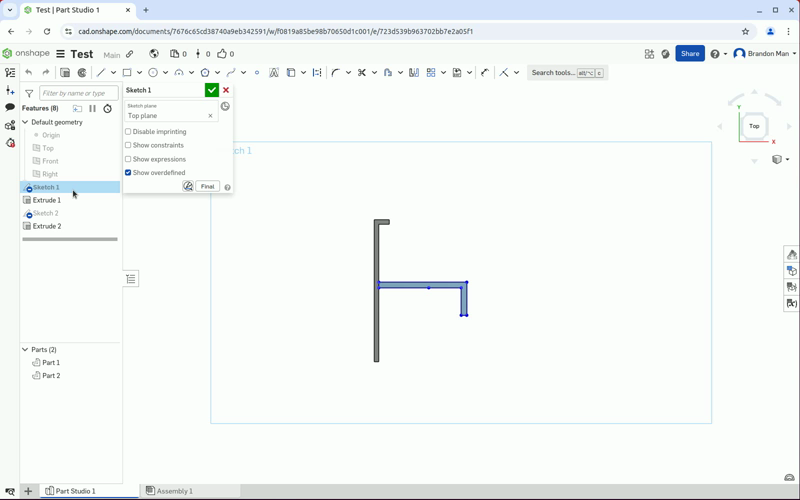
mouse_move(229, 92)
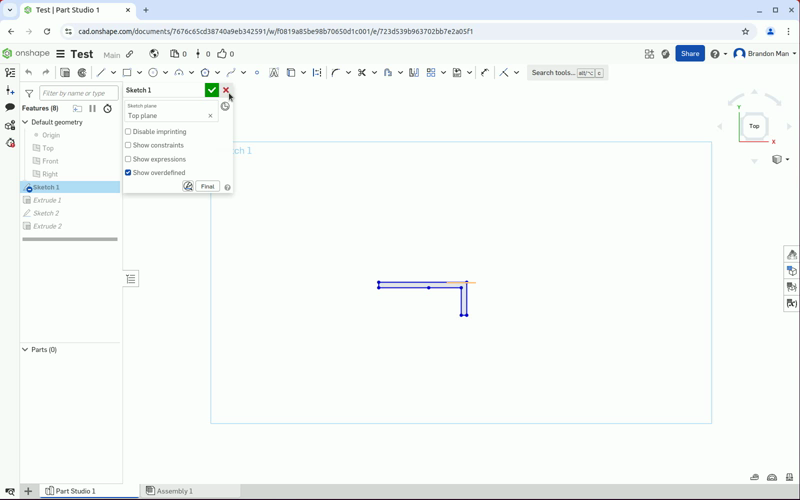
click(229, 92)
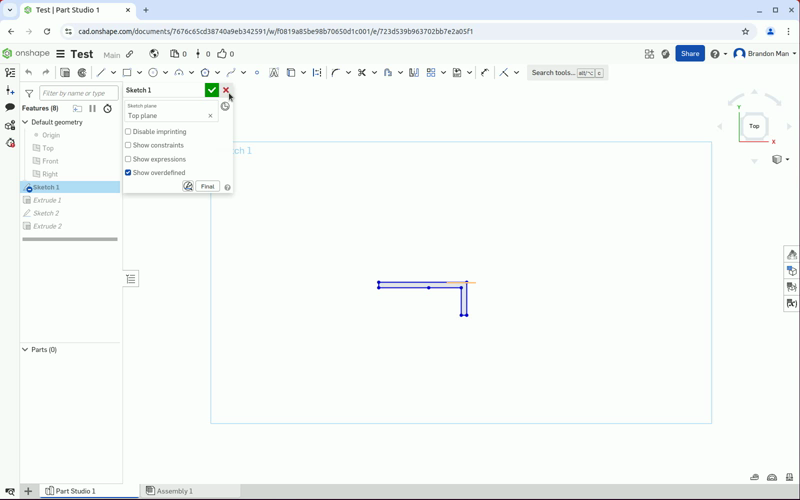
key(shift+s)
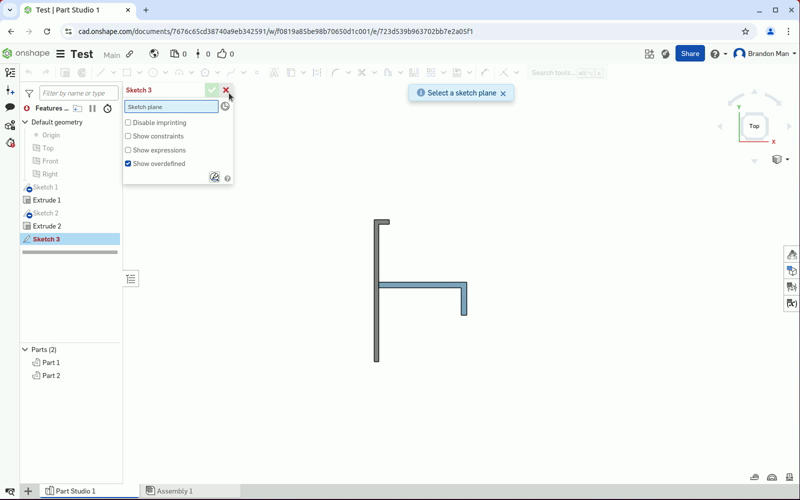
mouse_move(73, 150)
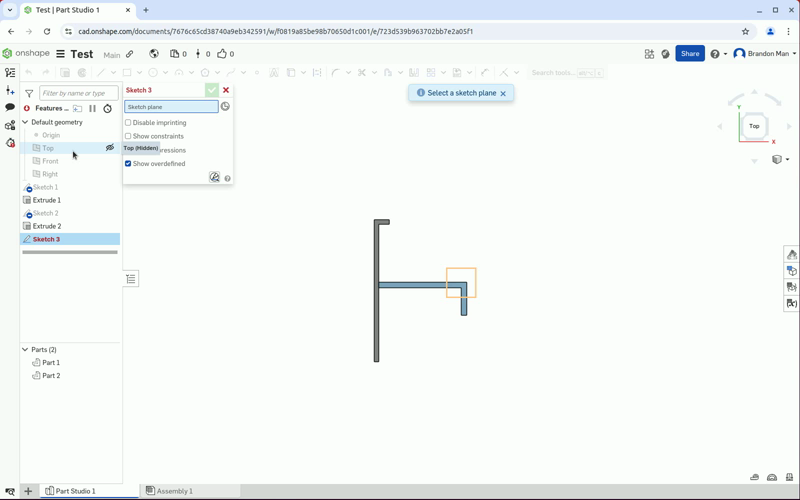
click(73, 150)
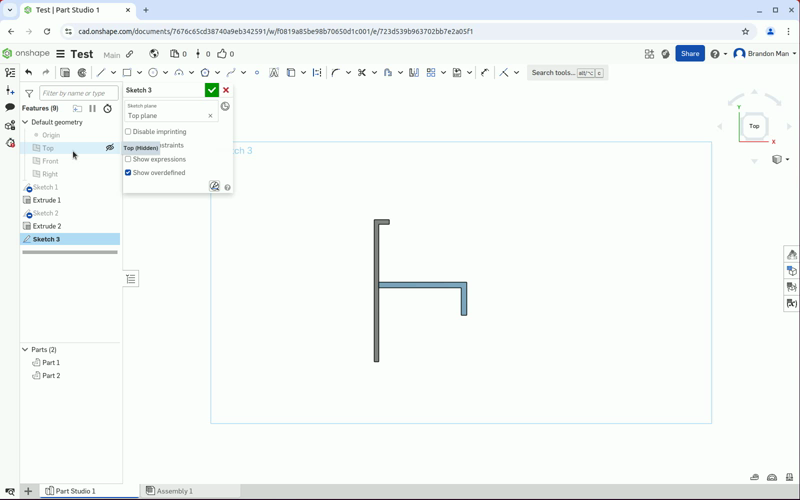
mouse_move(73, 352)
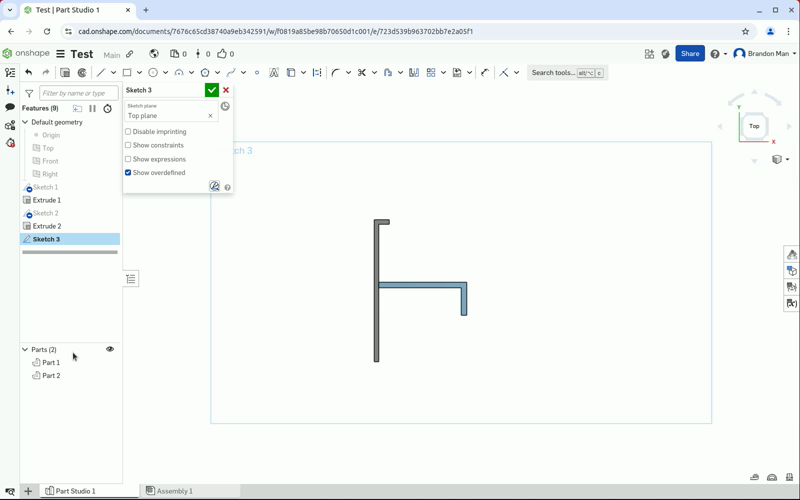
key(y)
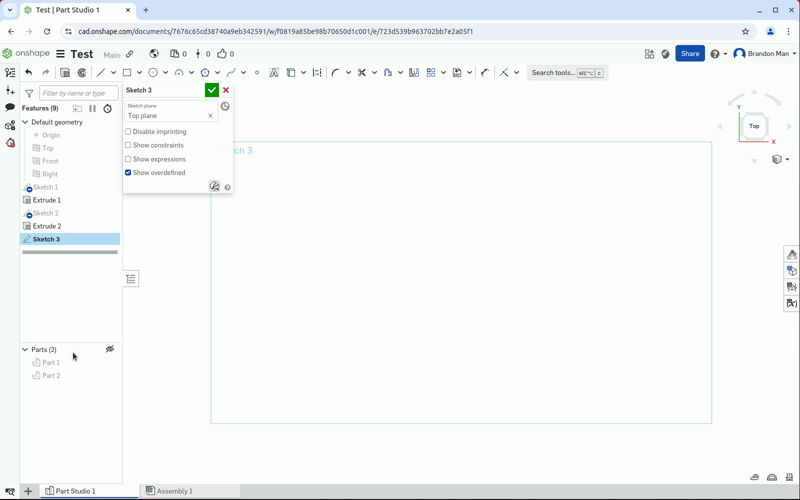
key(l)
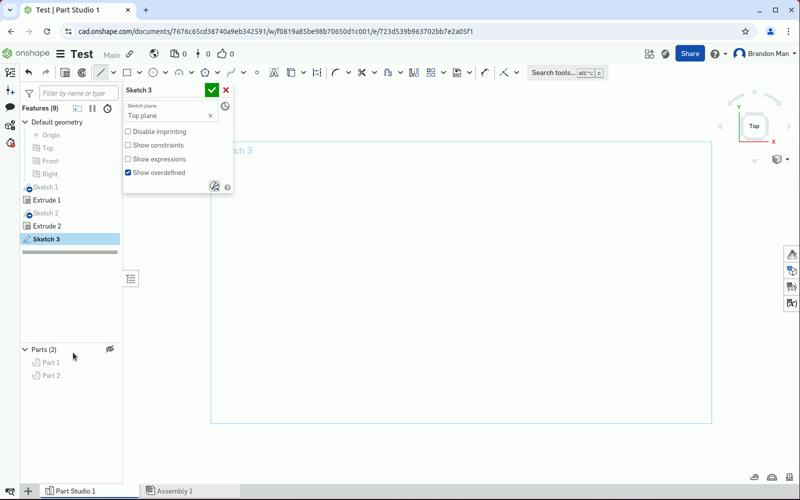
key_down(shift)
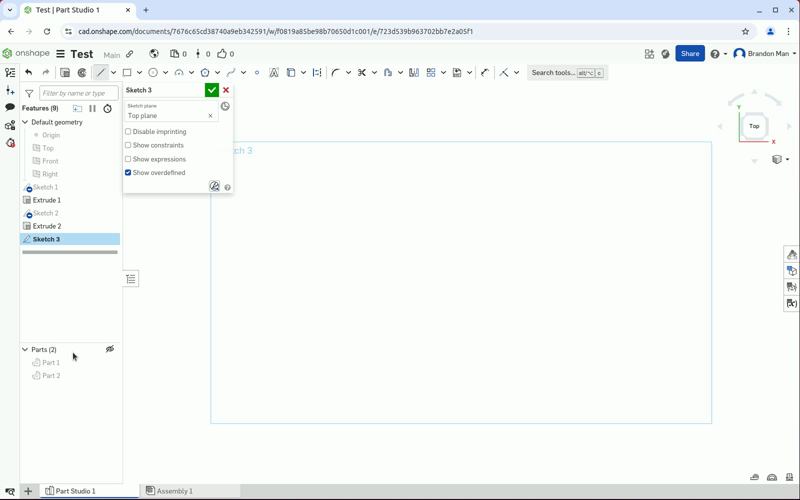
mouse_move(397, 220)
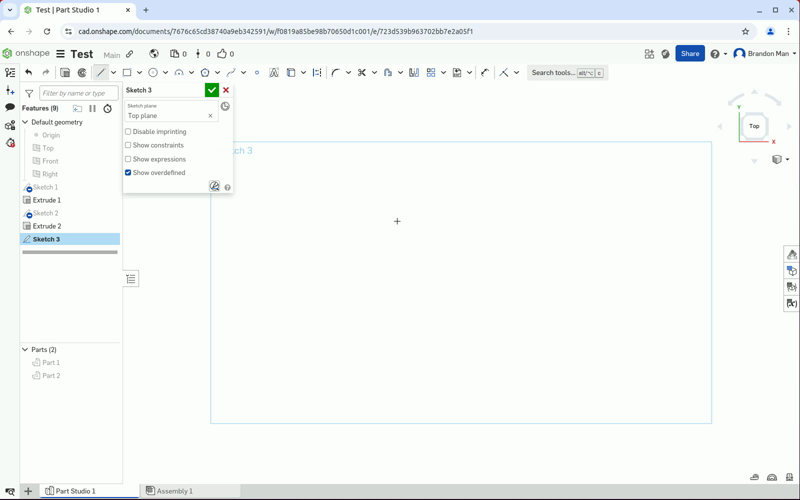
click(397, 220)
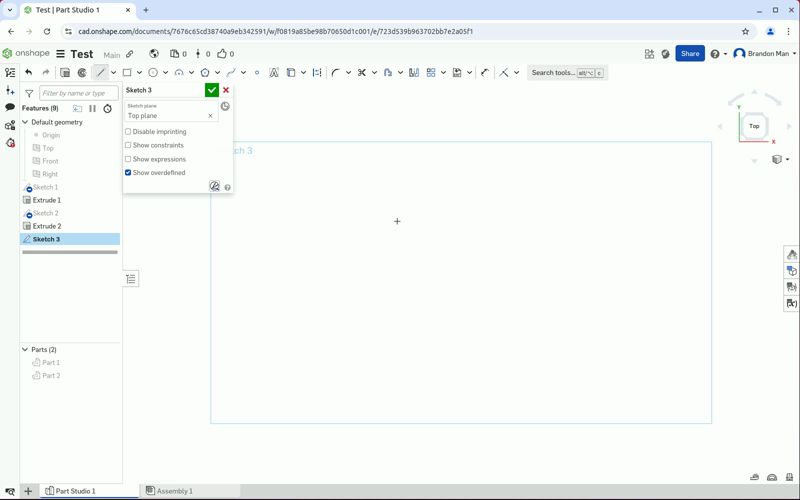
key_up(shift)
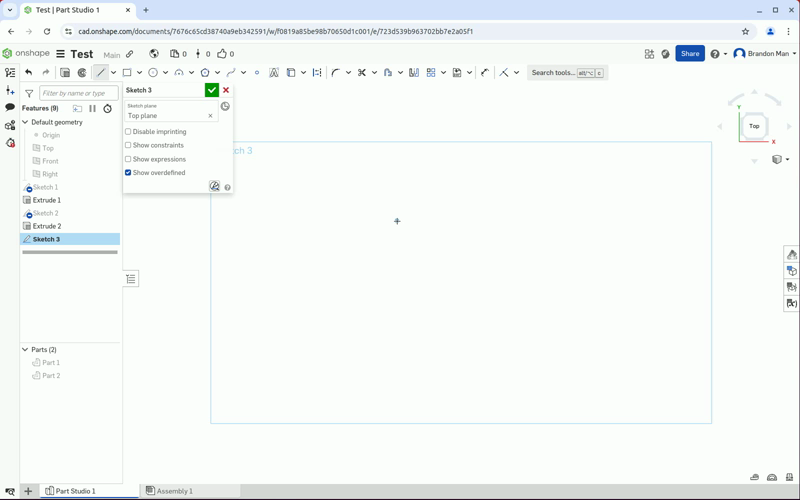
key_down(shift)
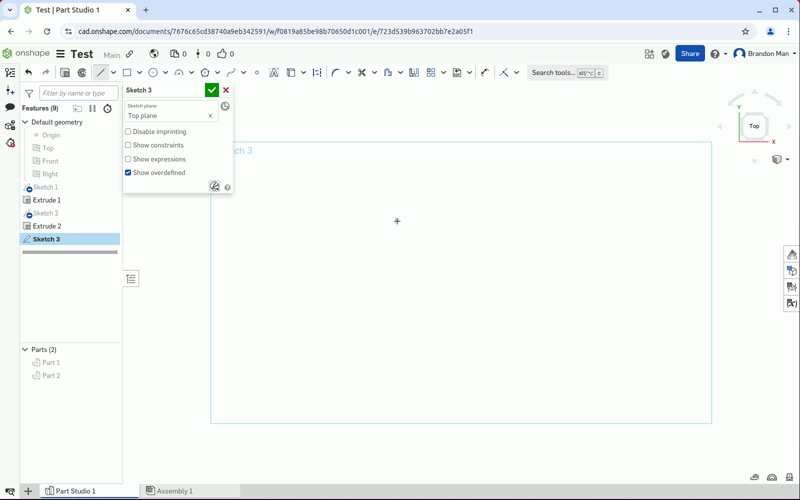
mouse_move(494, 220)
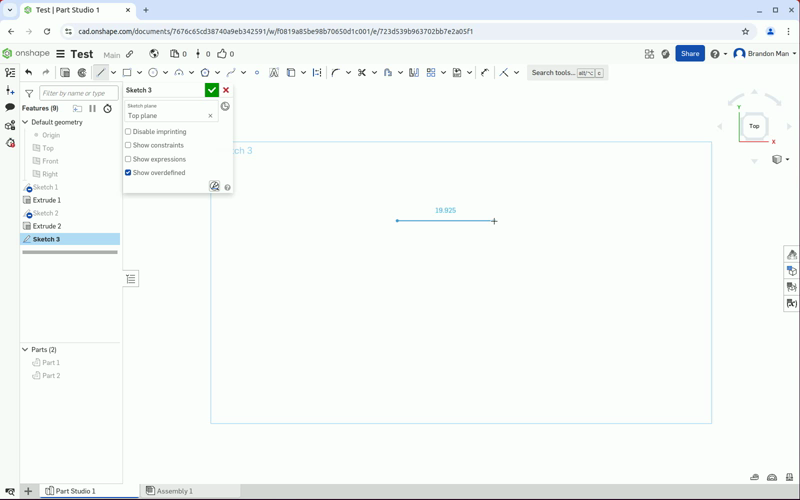
click(494, 220)
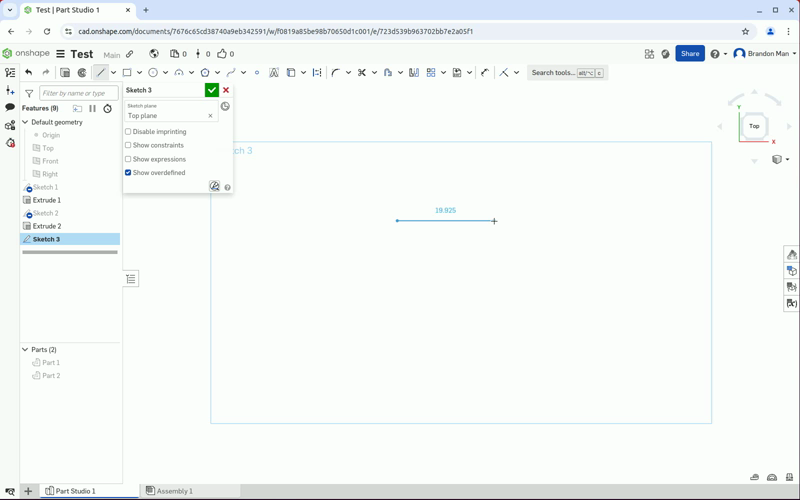
key_up(shift)
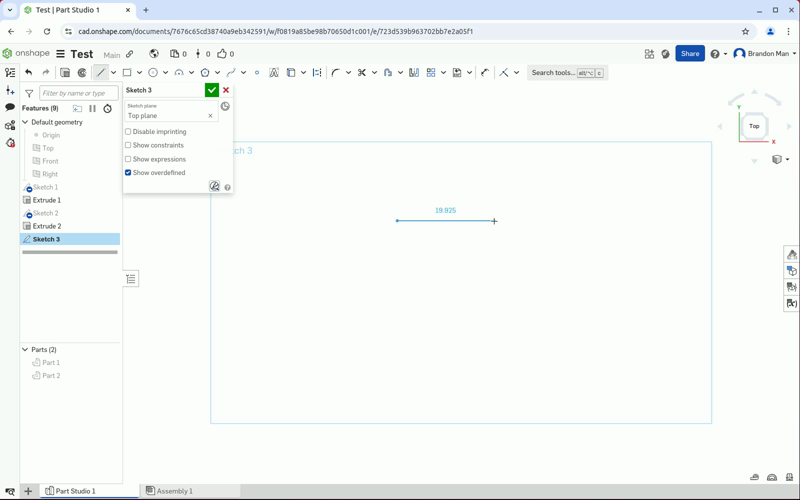
key_down(shift)
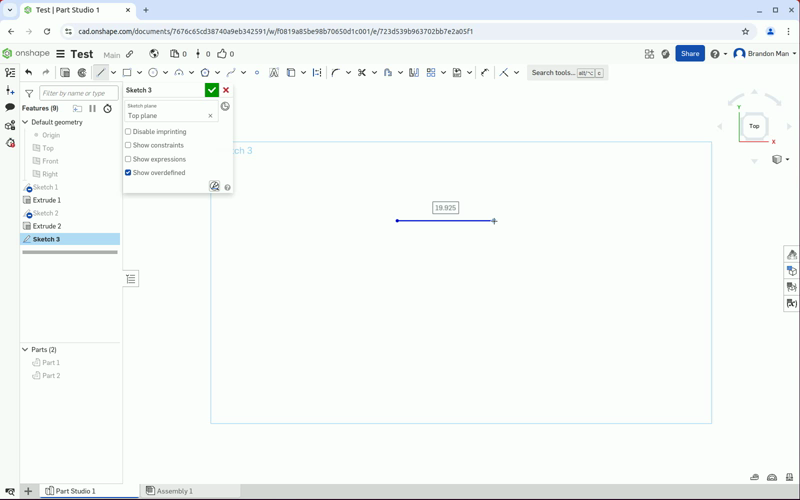
mouse_move(494, 288)
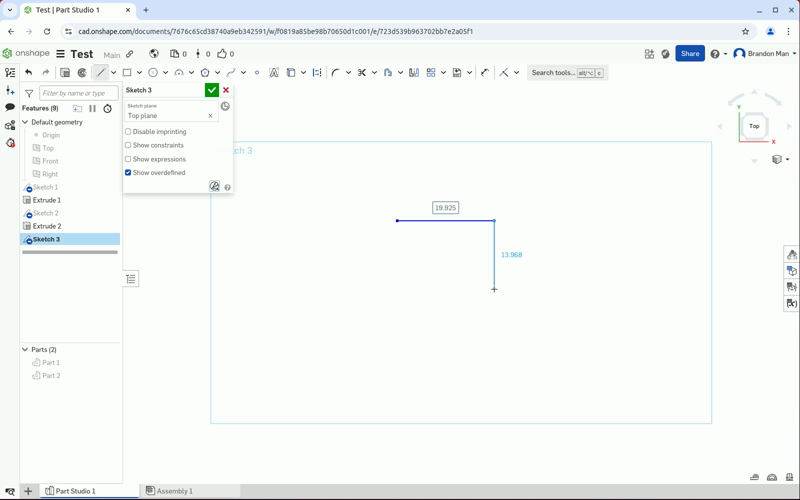
click(494, 288)
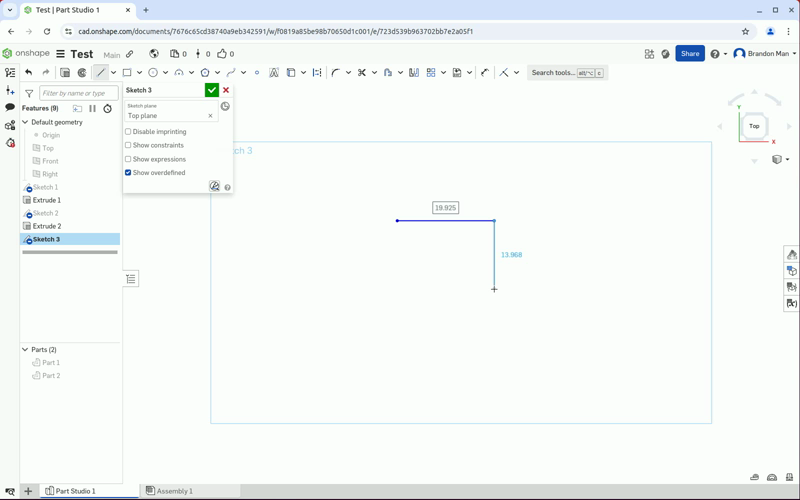
key_up(shift)
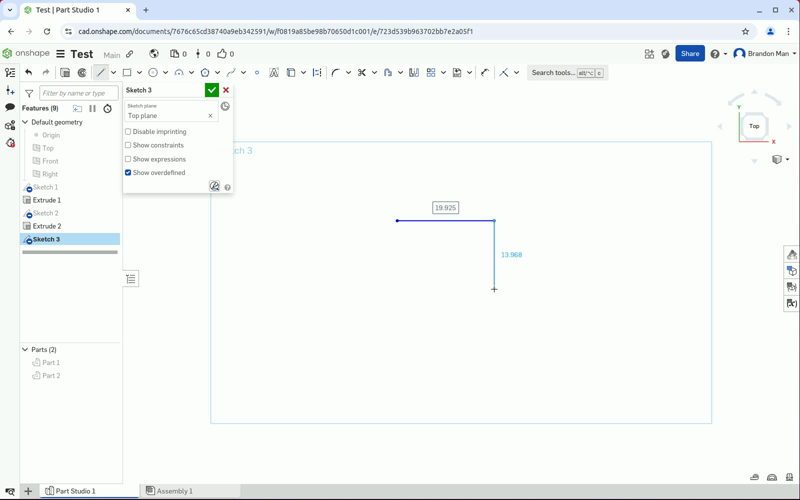
key_down(shift)
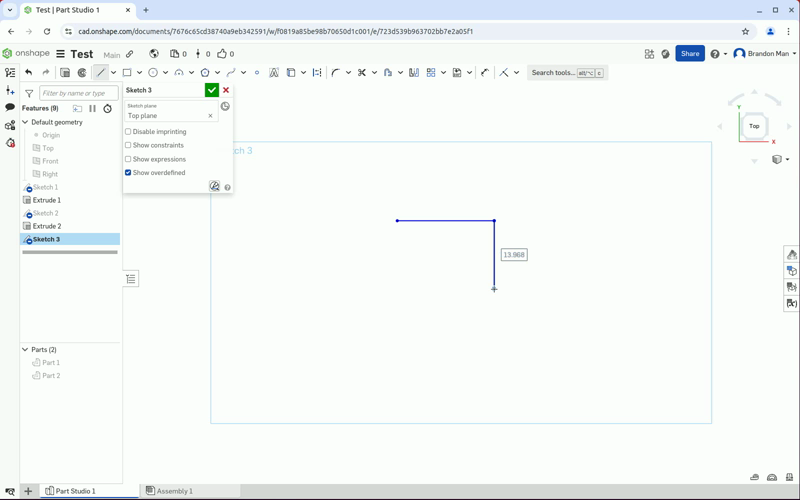
mouse_move(524, 288)
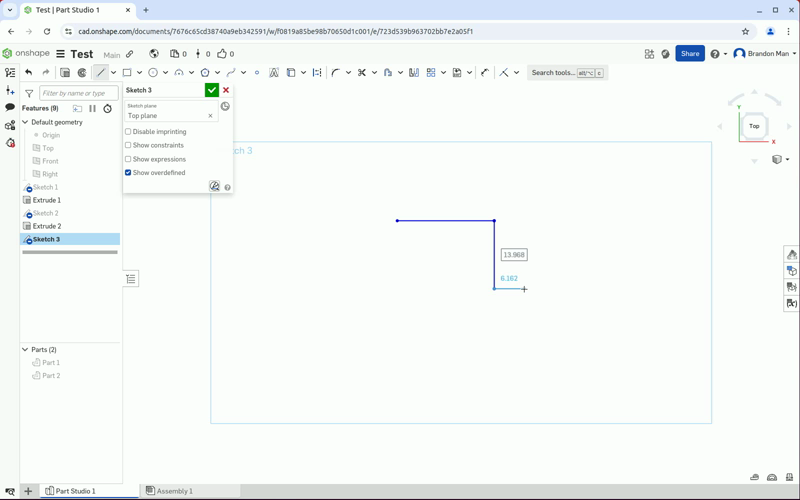
mouse_move(499, 288)
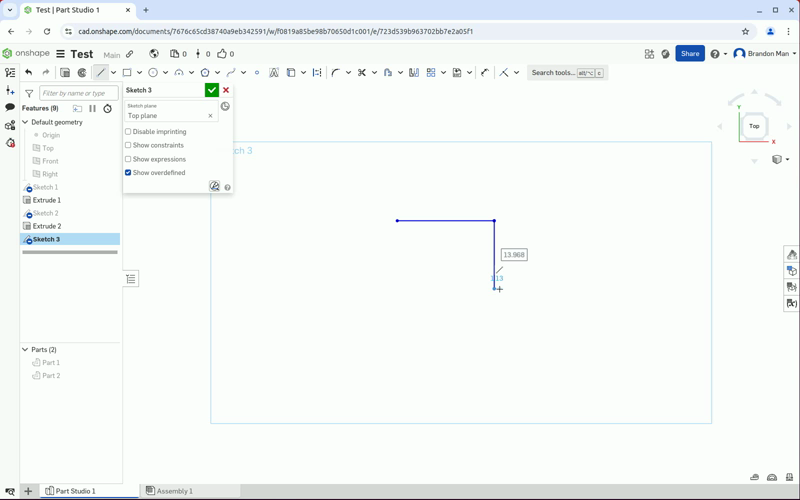
scroll(6)
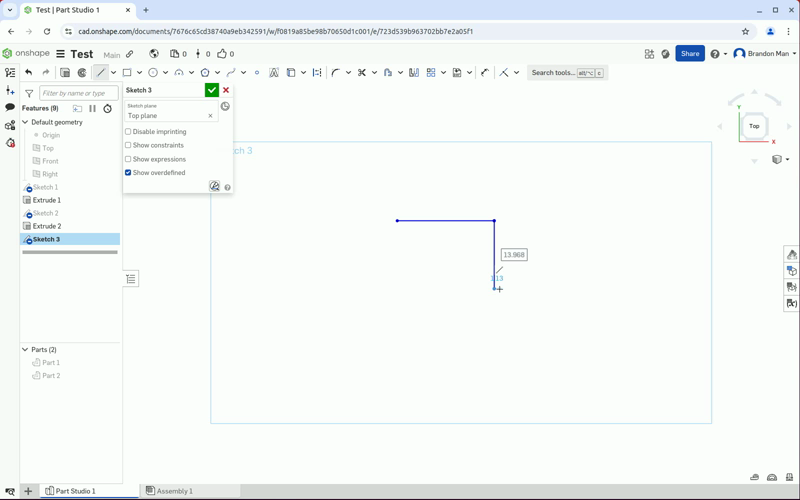
scroll(6)
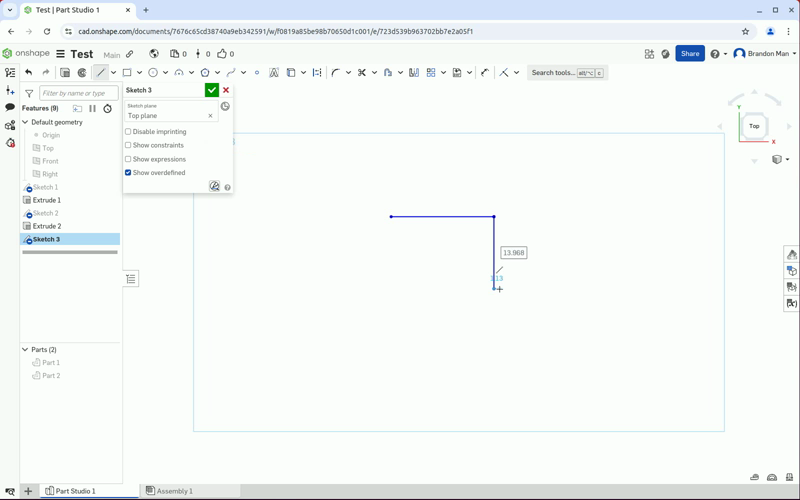
scroll(6)
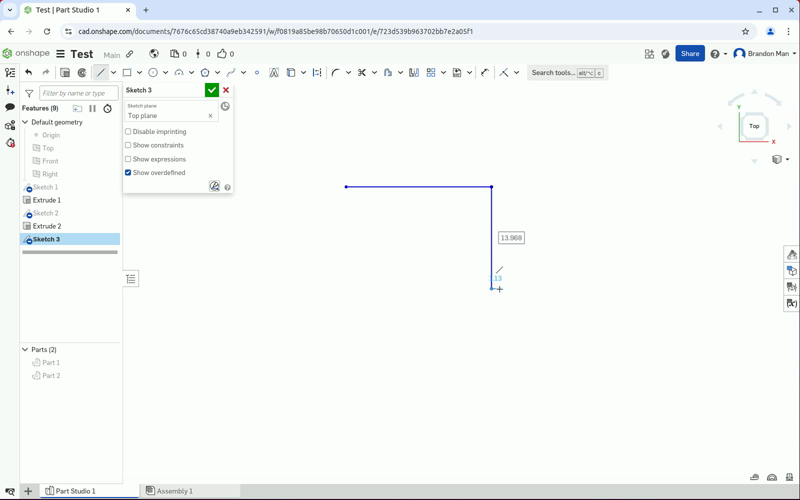
scroll(6)
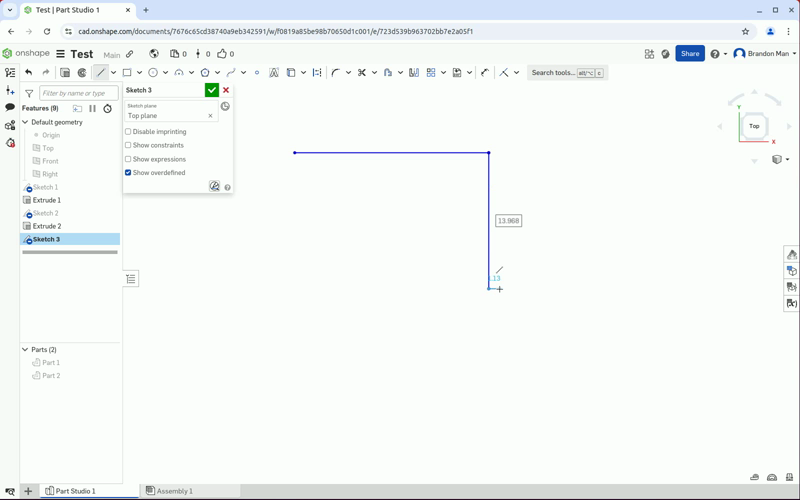
scroll(6)
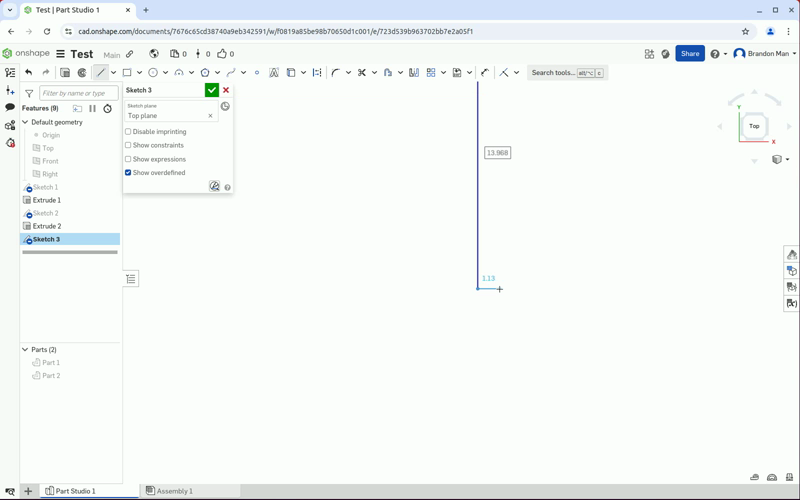
scroll(6)
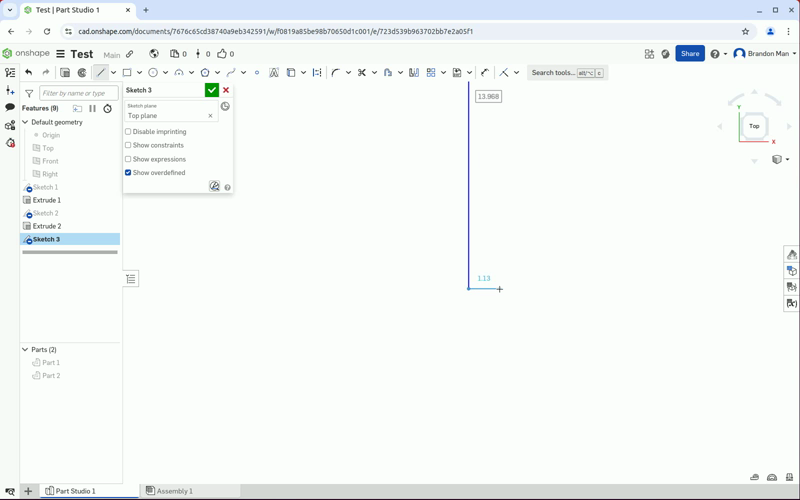
scroll(6)
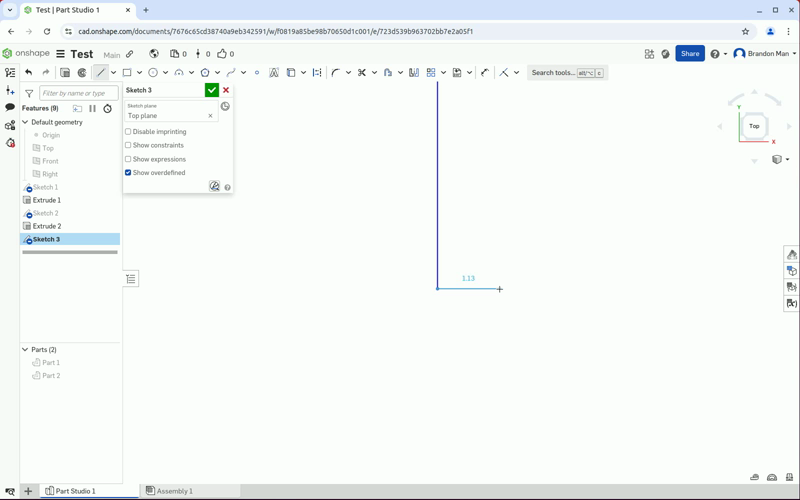
click(499, 288)
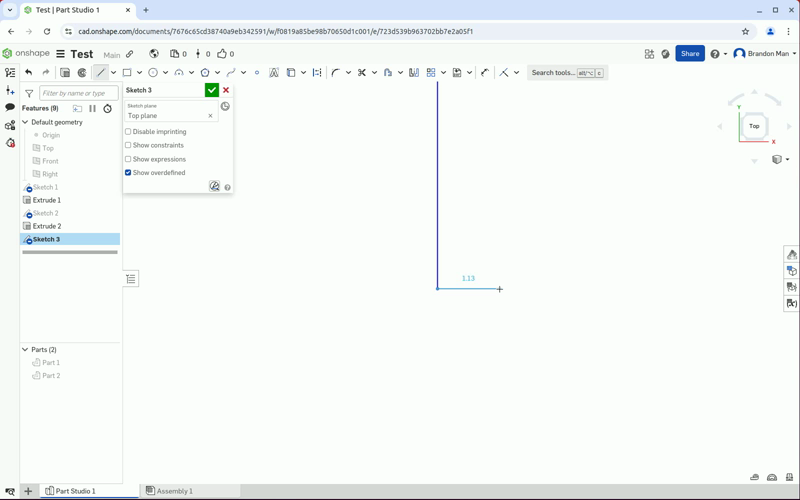
scroll(-6)
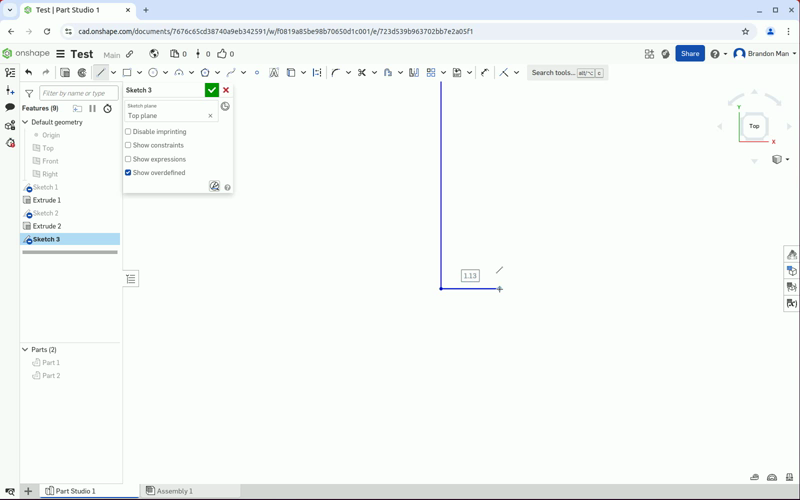
scroll(-6)
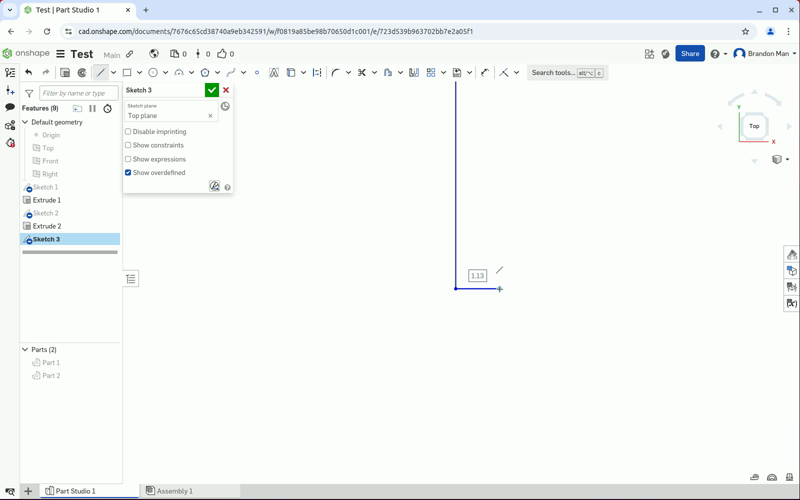
scroll(-6)
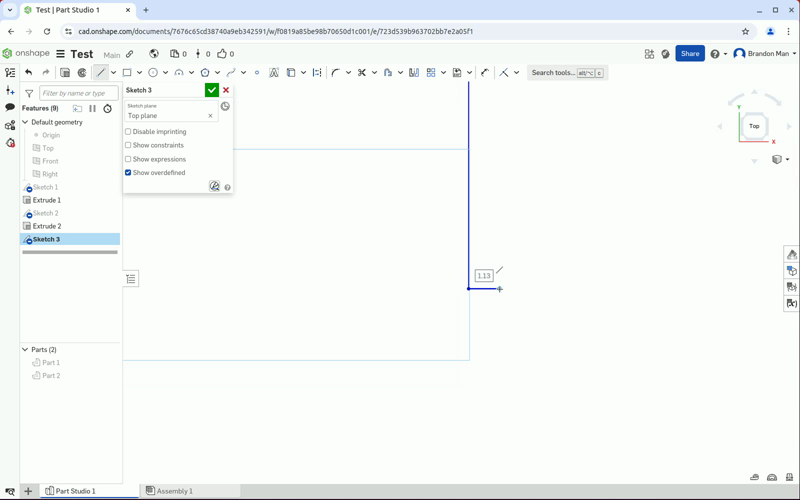
scroll(-6)
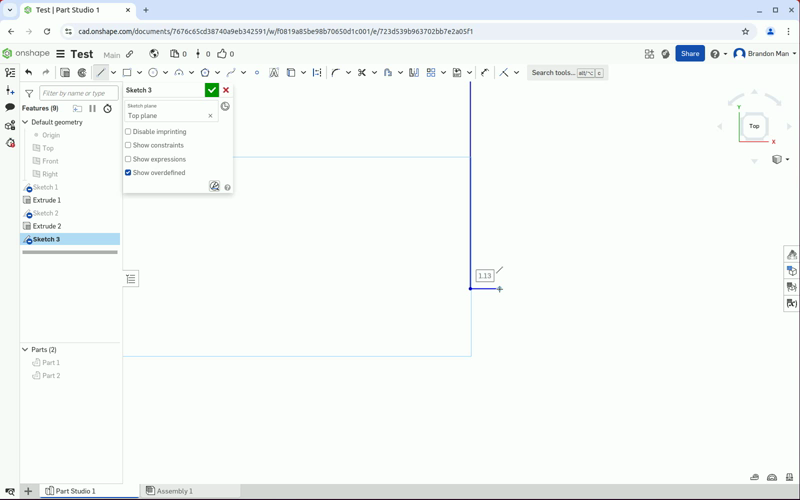
scroll(-6)
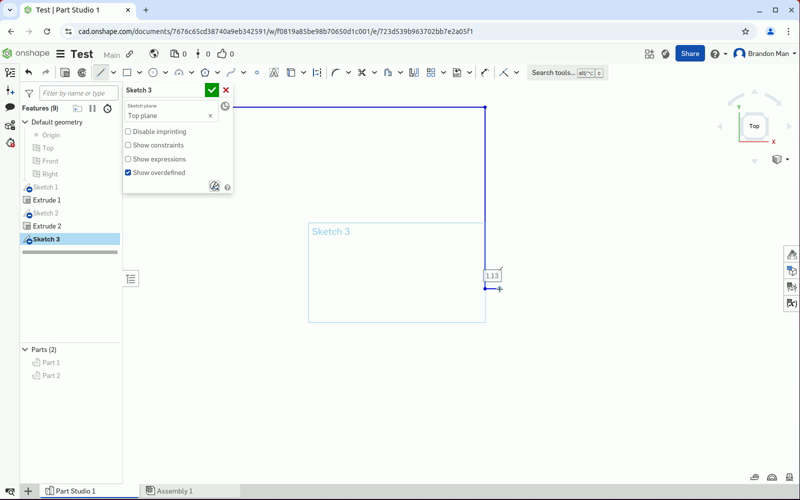
scroll(-6)
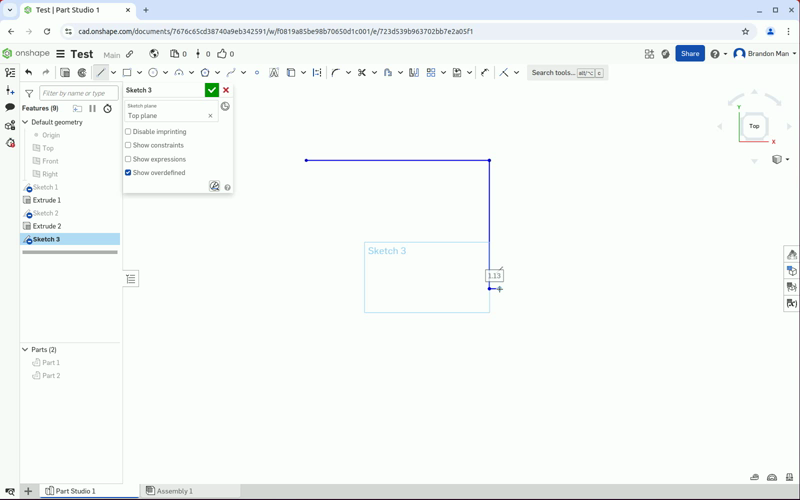
scroll(-6)
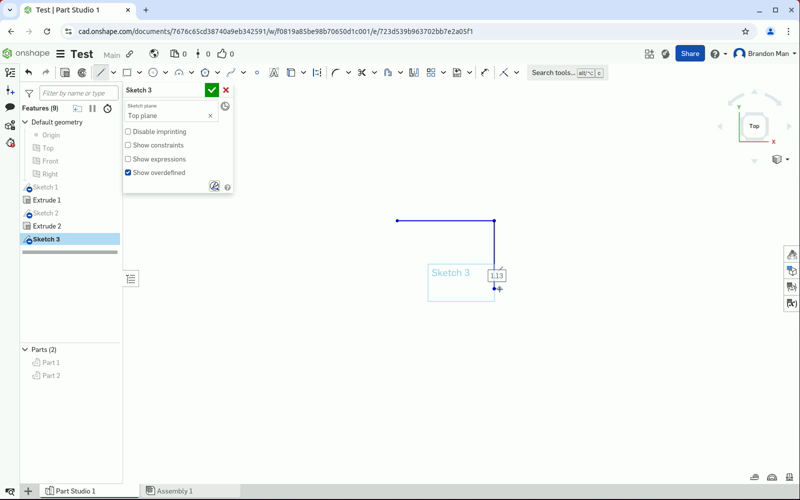
key_up(shift)
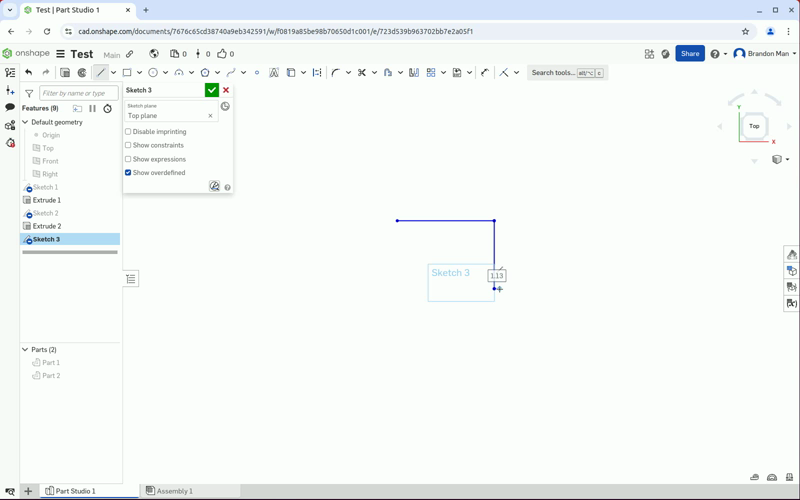
key_down(shift)
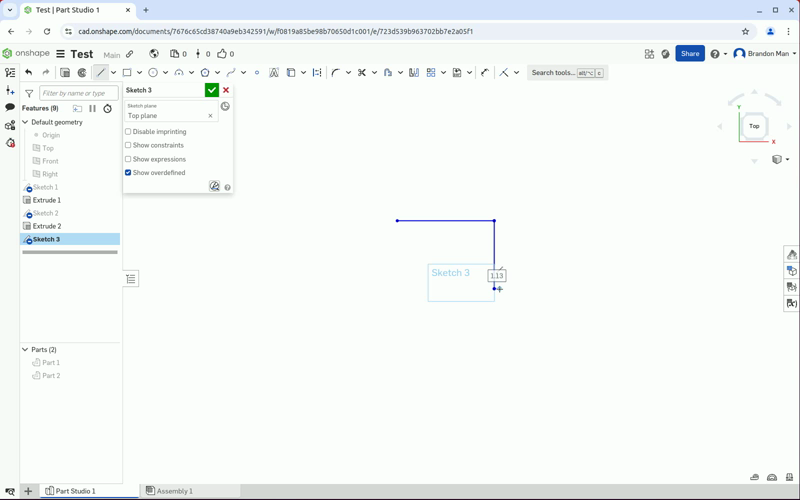
mouse_move(499, 215)
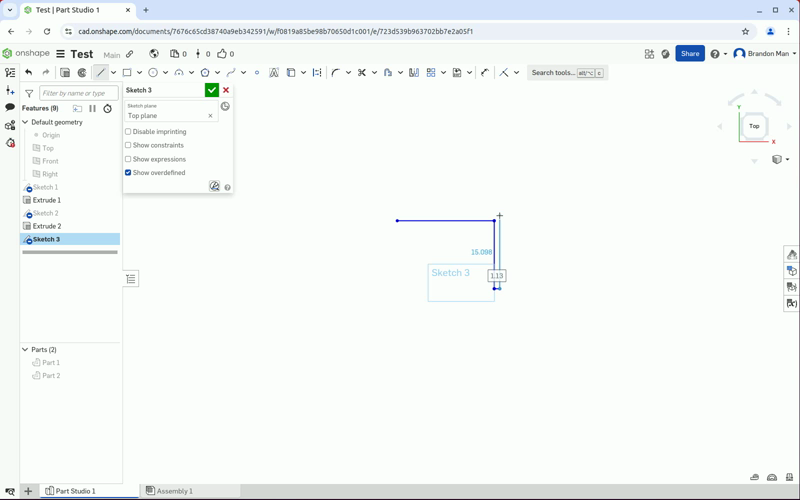
click(499, 215)
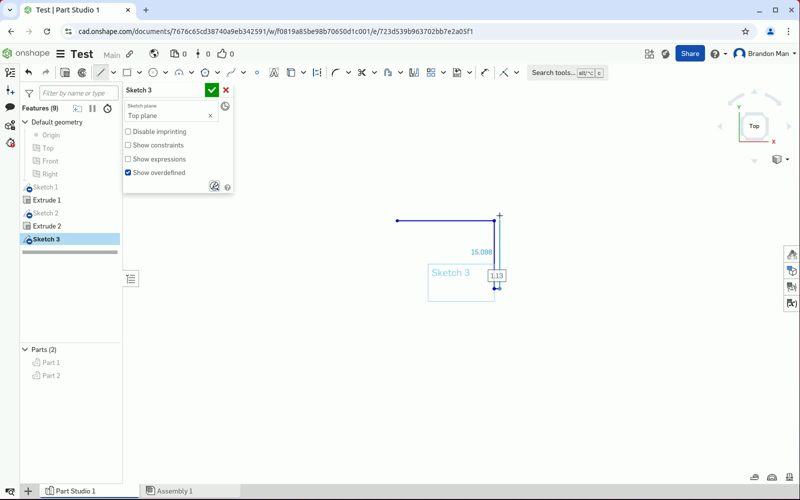
key_up(shift)
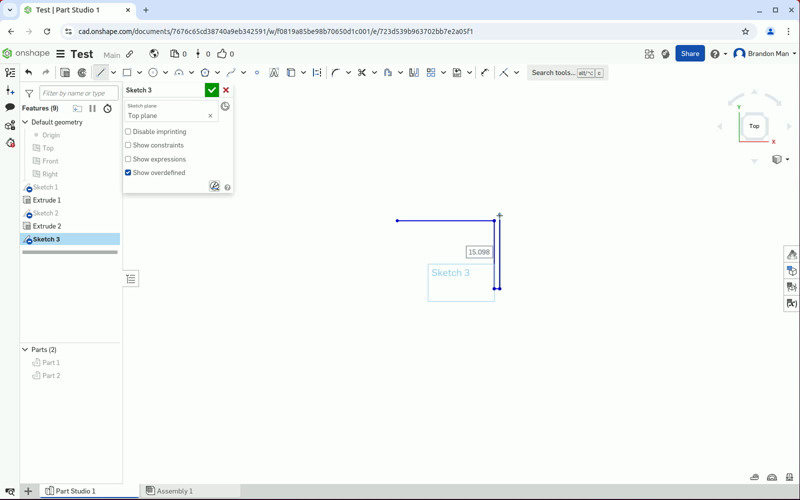
key_down(shift)
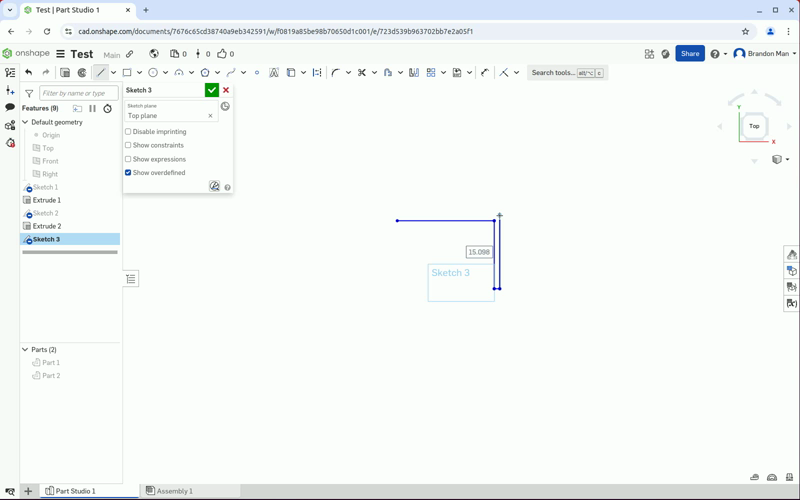
mouse_move(397, 215)
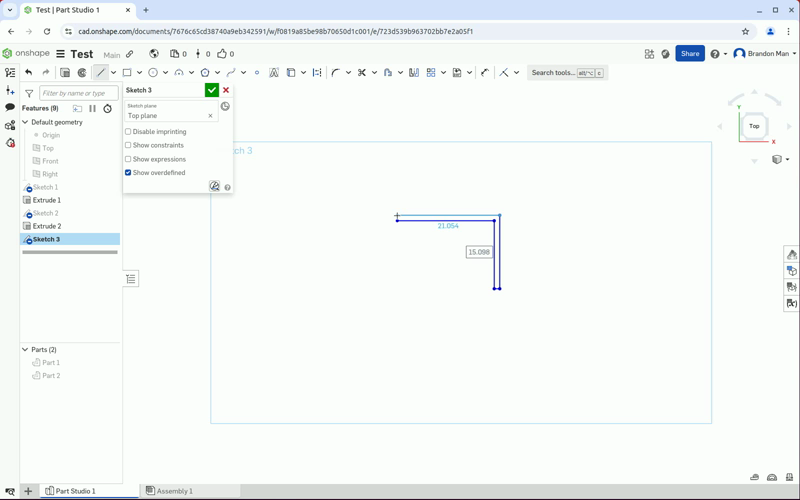
click(397, 215)
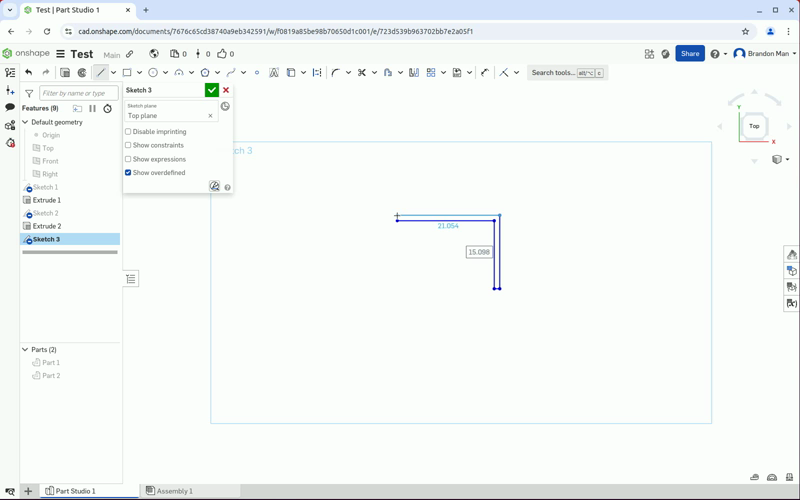
key_up(shift)
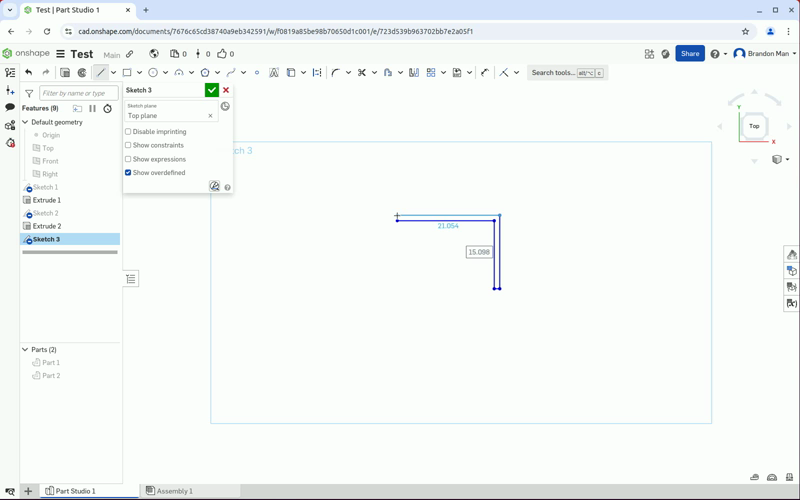
mouse_move(427, 215)
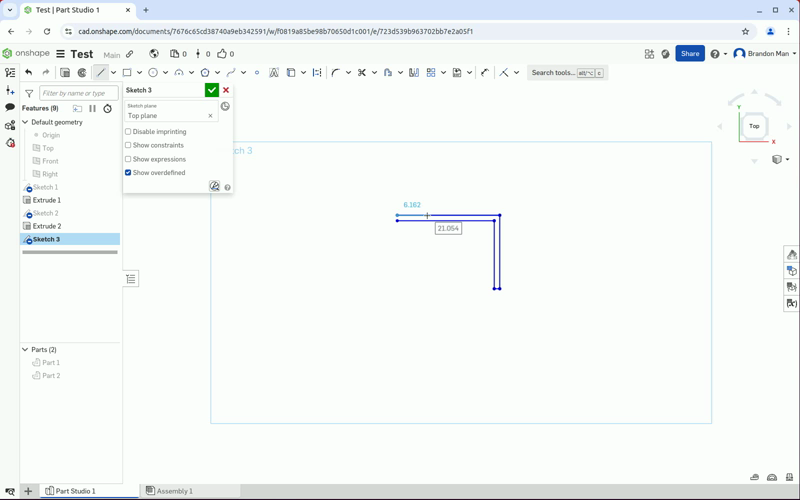
key_down(shift)
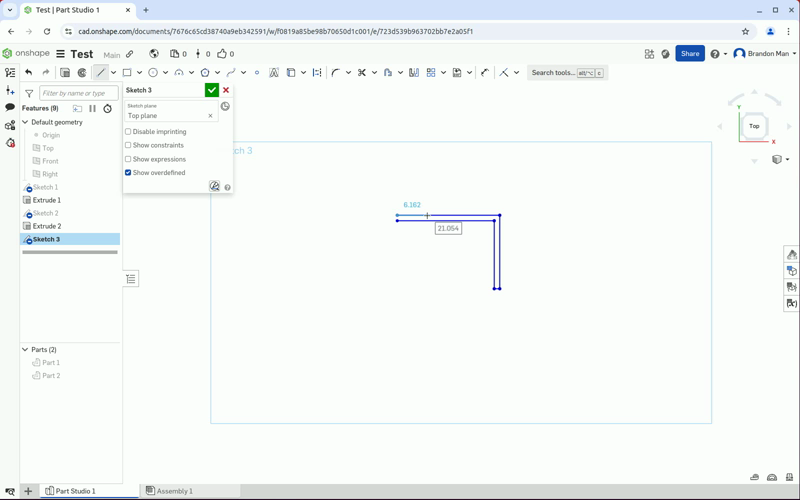
mouse_move(397, 220)
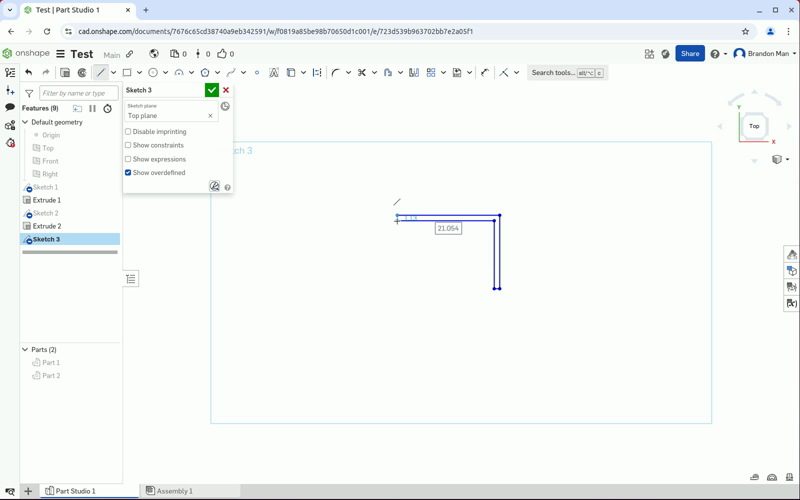
scroll(6)
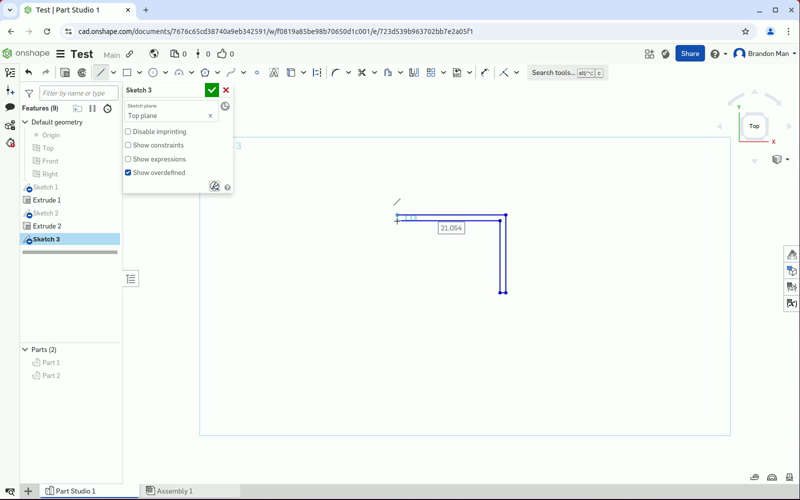
scroll(6)
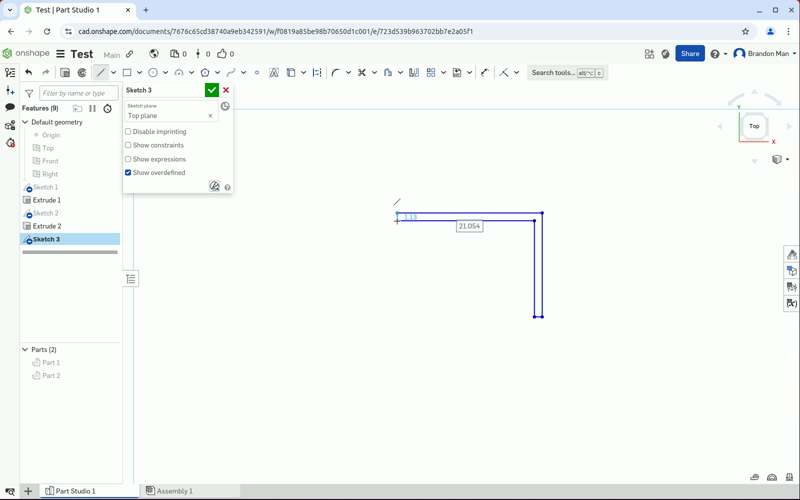
scroll(6)
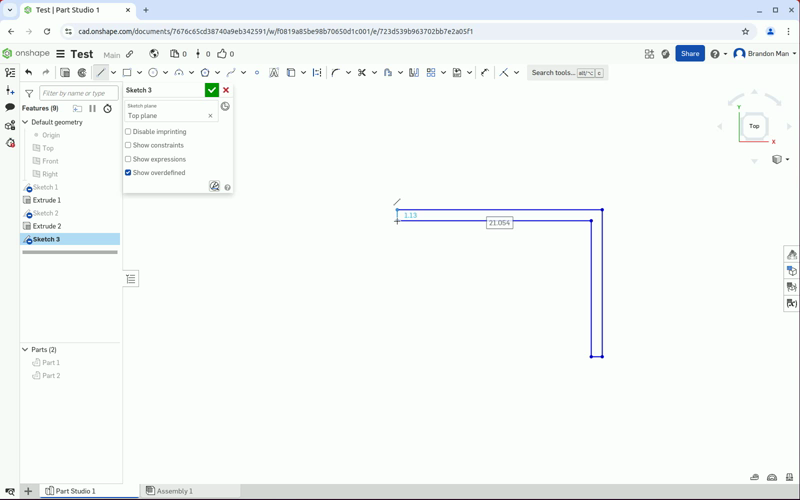
scroll(6)
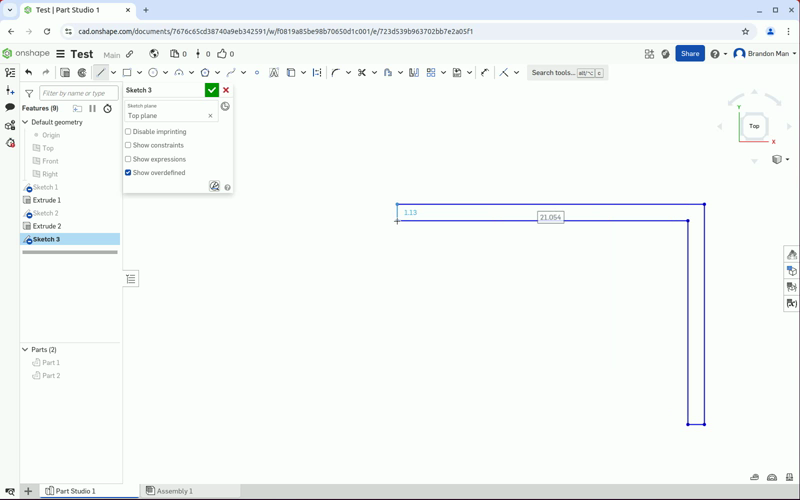
scroll(6)
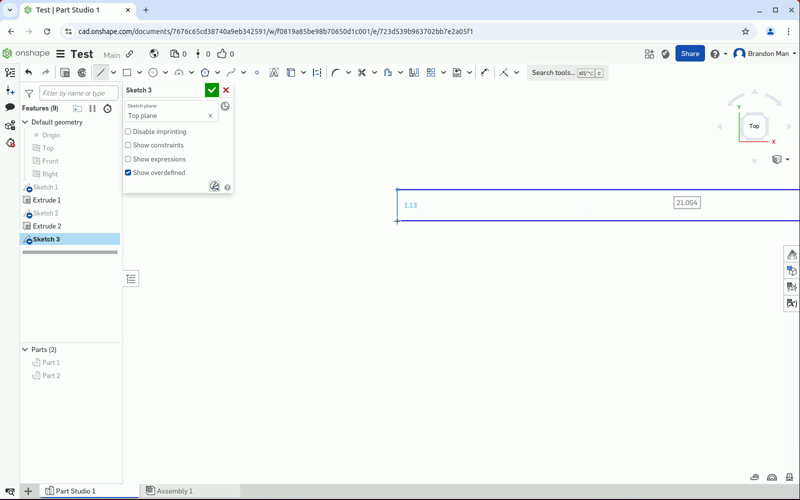
scroll(6)
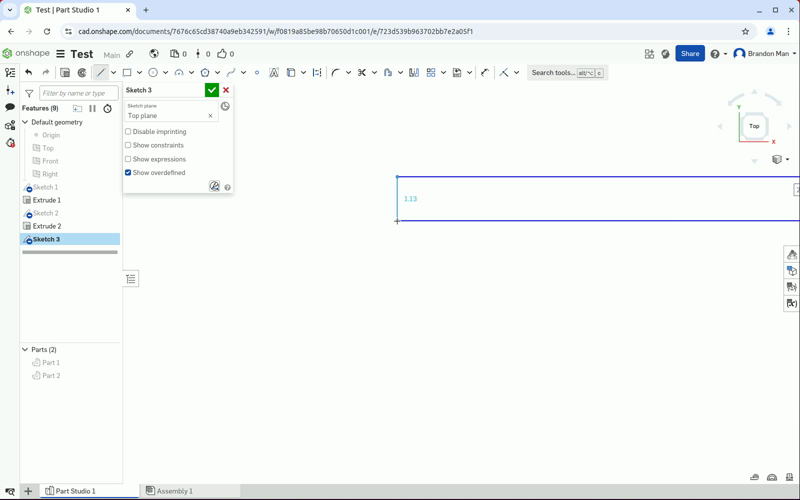
scroll(6)
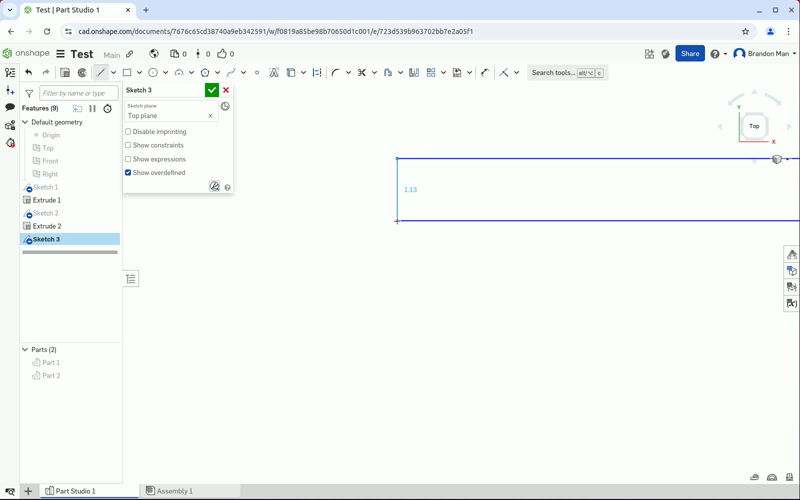
key_up(shift)
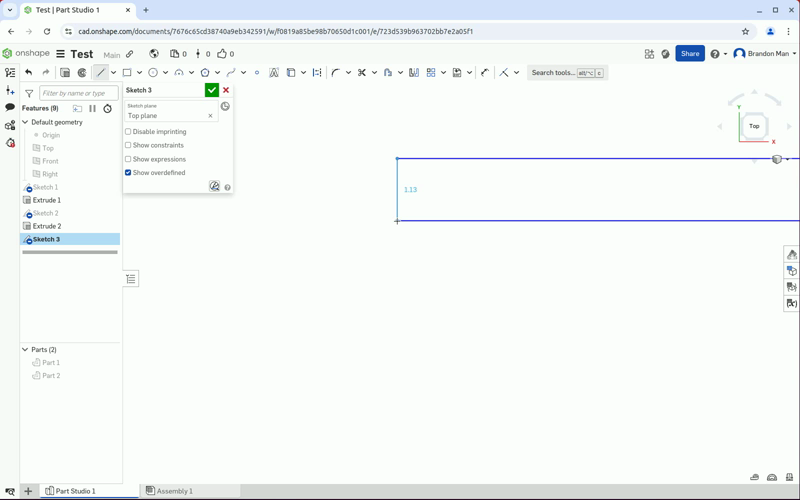
click(397, 220)
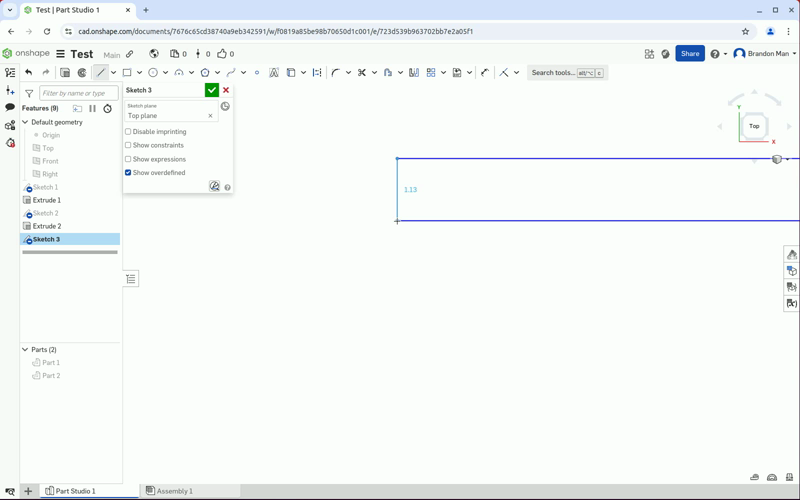
scroll(-6)
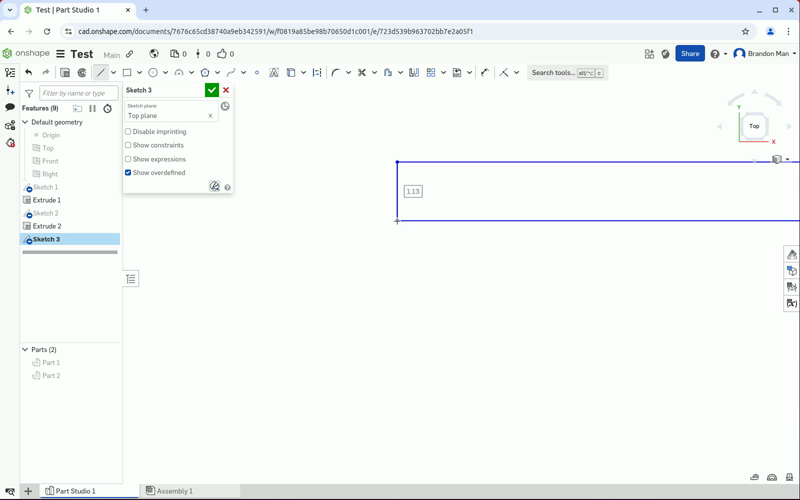
scroll(-6)
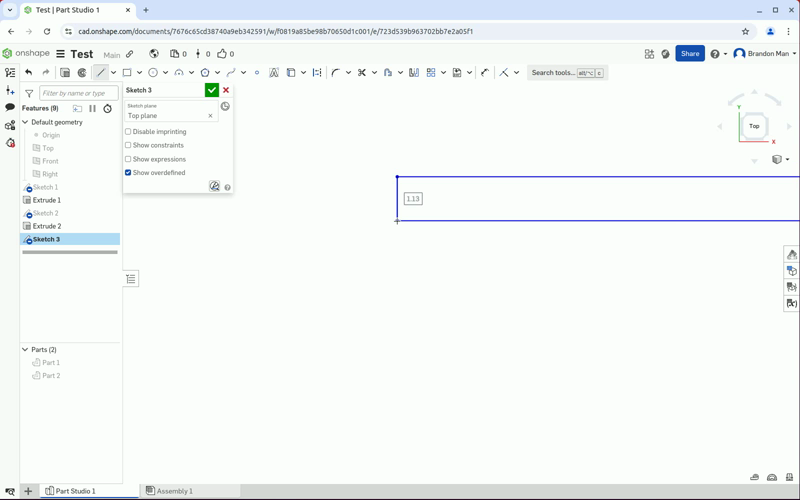
scroll(-6)
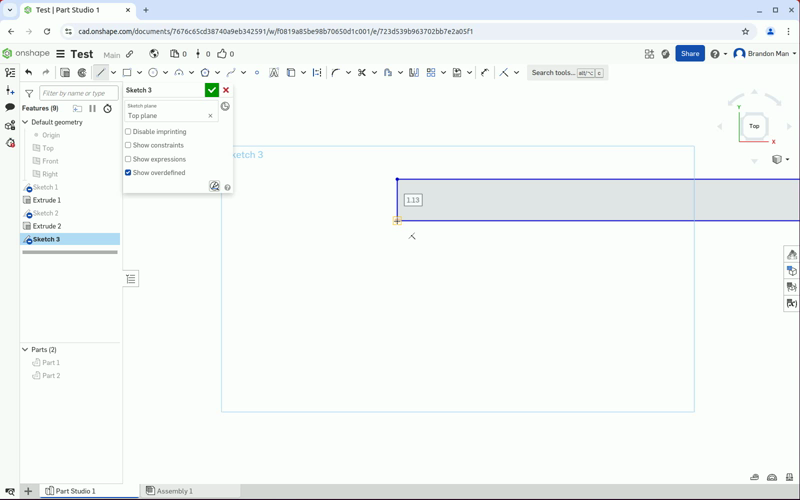
scroll(-6)
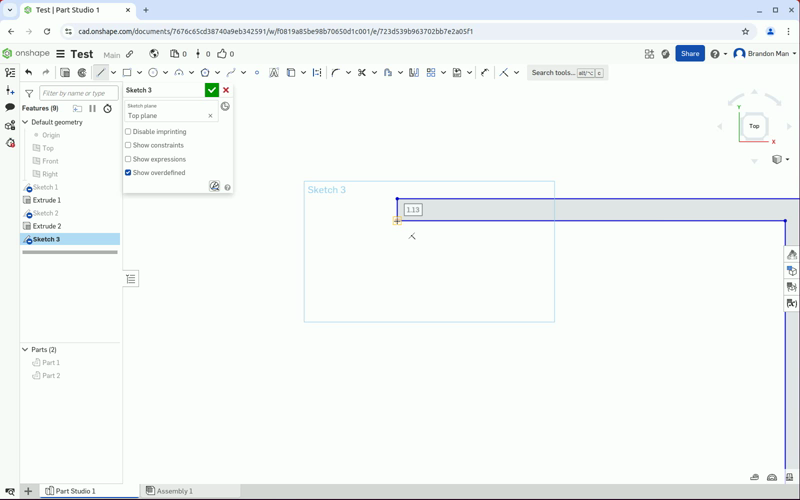
scroll(-6)
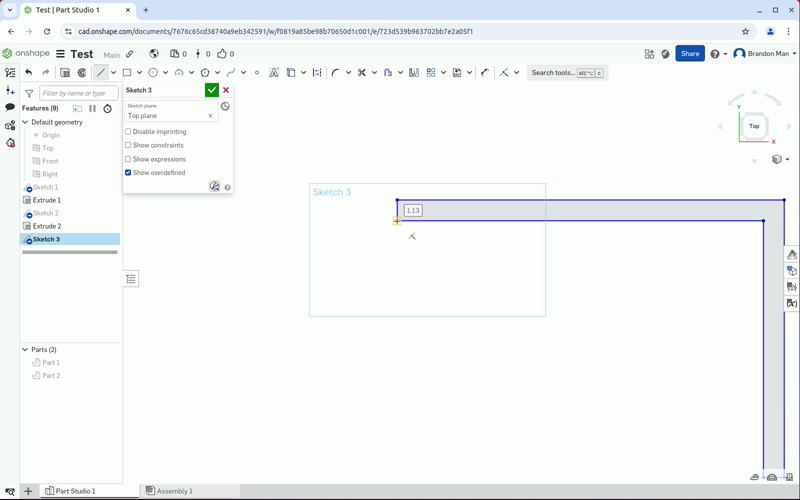
scroll(-6)
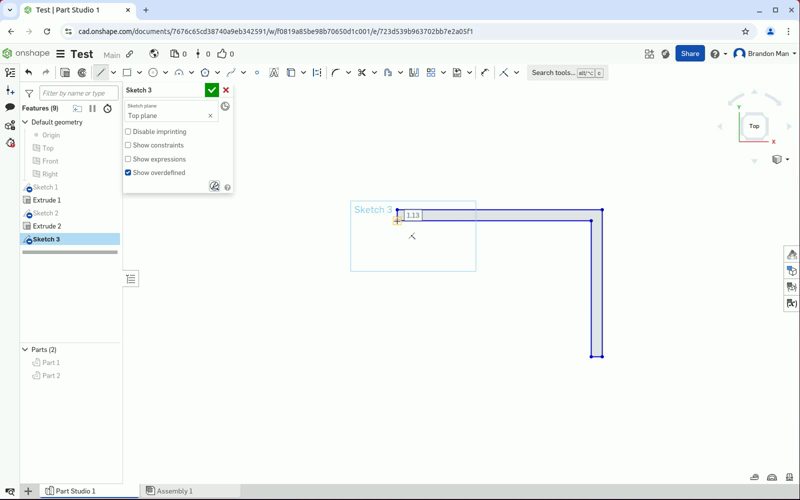
scroll(-6)
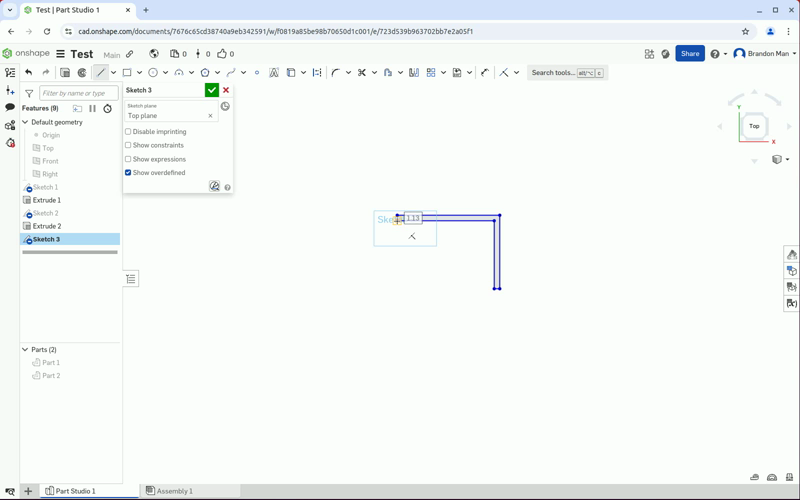
key(esc)
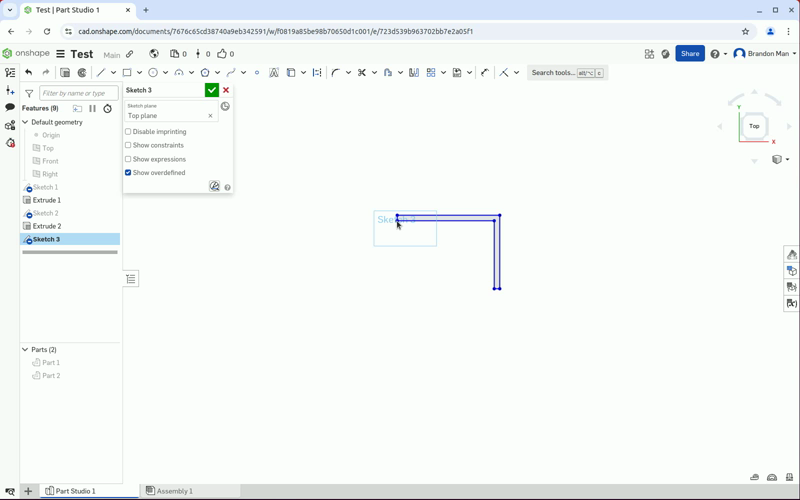
mouse_move(495, 241)
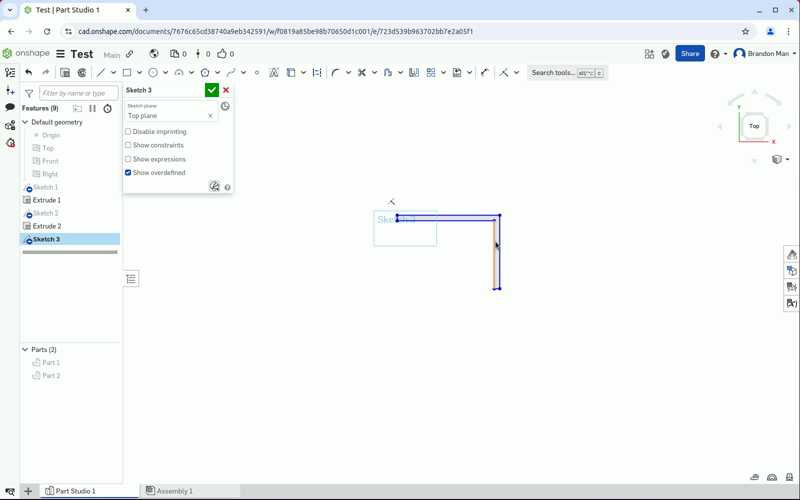
scroll(6)
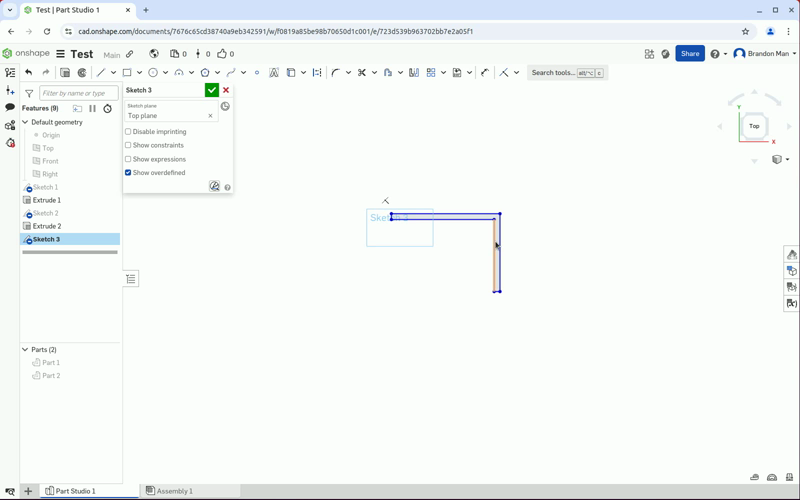
scroll(6)
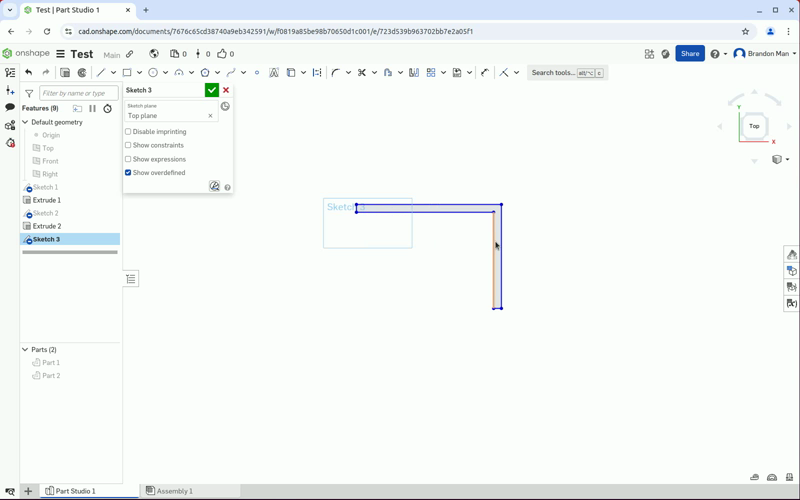
scroll(6)
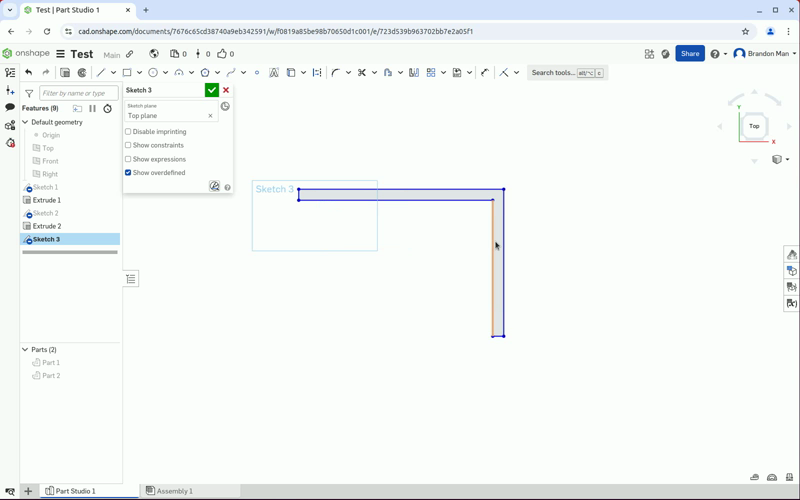
scroll(6)
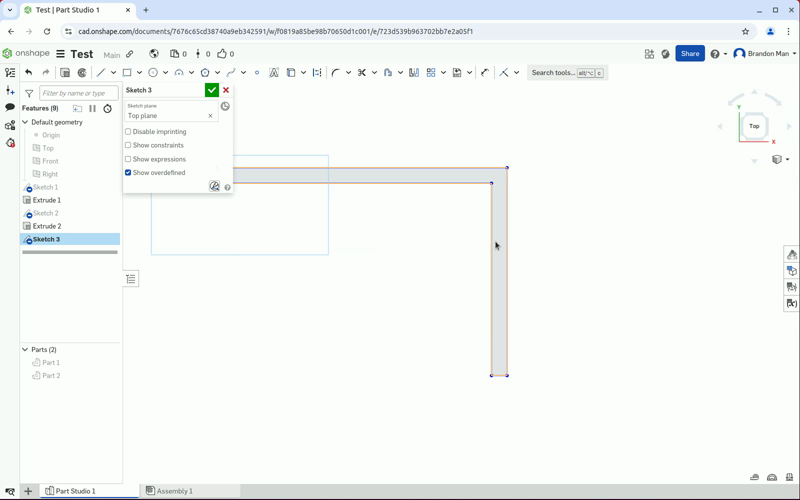
scroll(6)
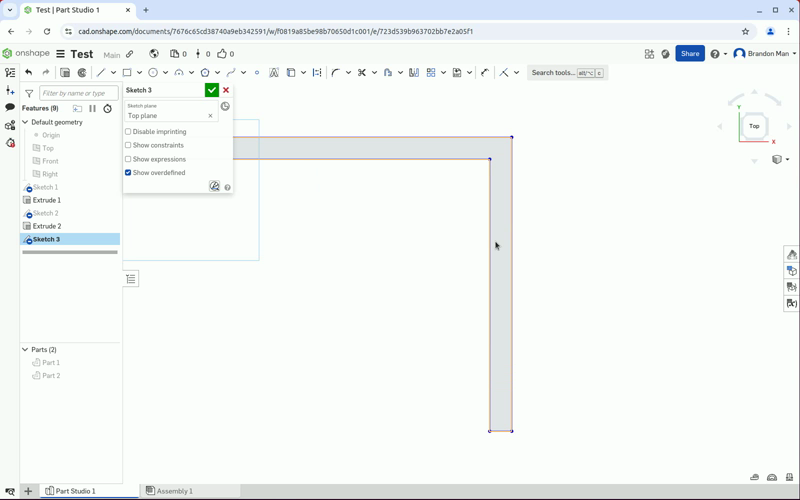
scroll(6)
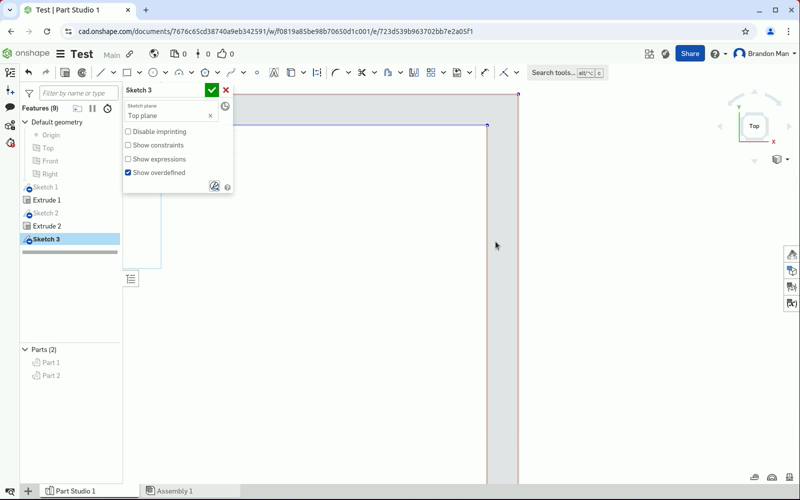
scroll(6)
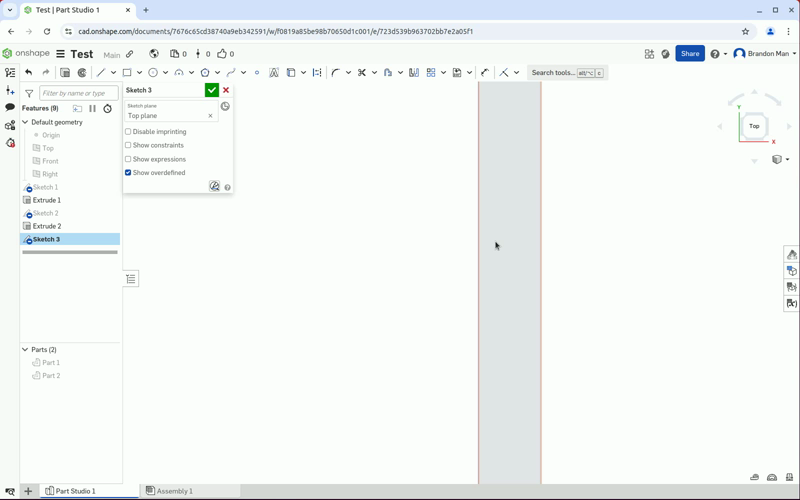
click(495, 241)
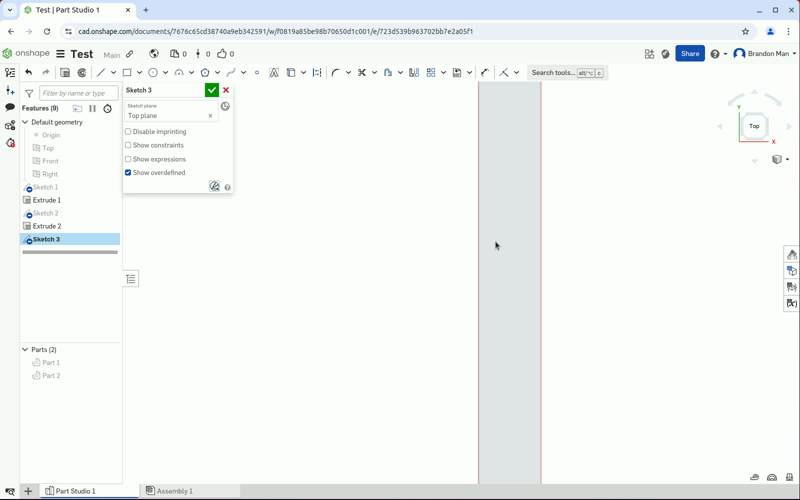
scroll(-6)
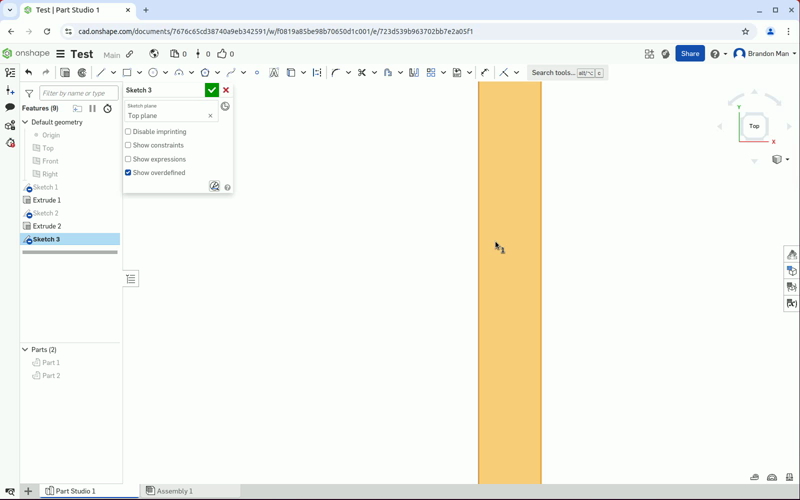
scroll(-6)
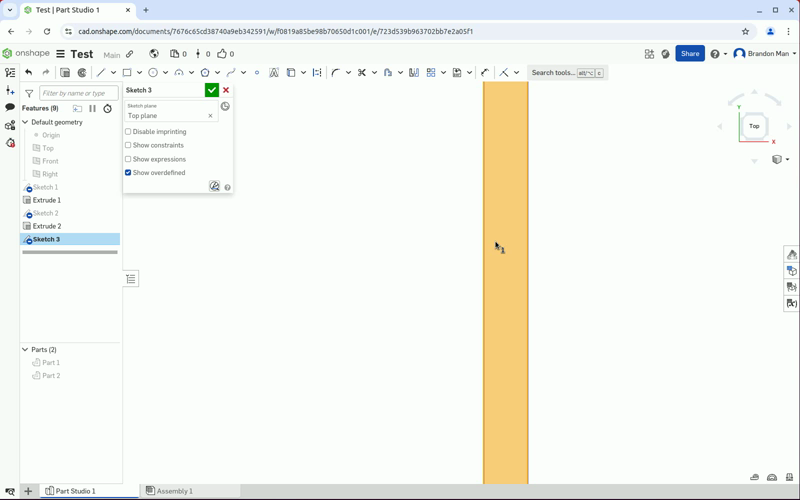
scroll(-6)
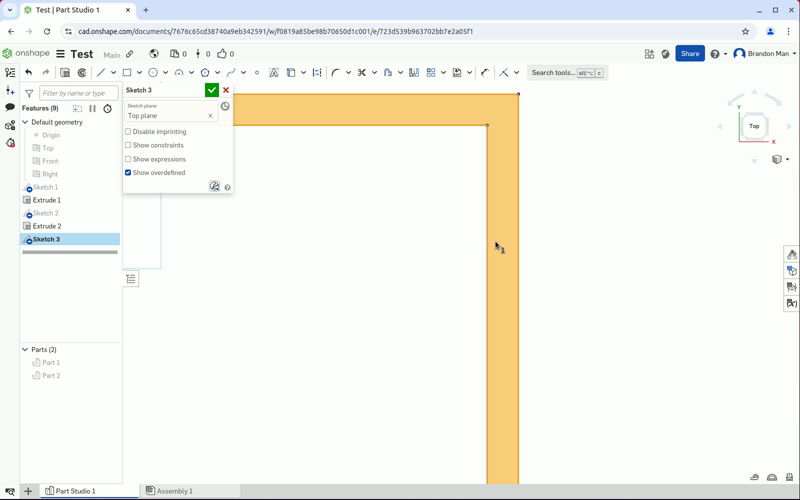
scroll(-6)
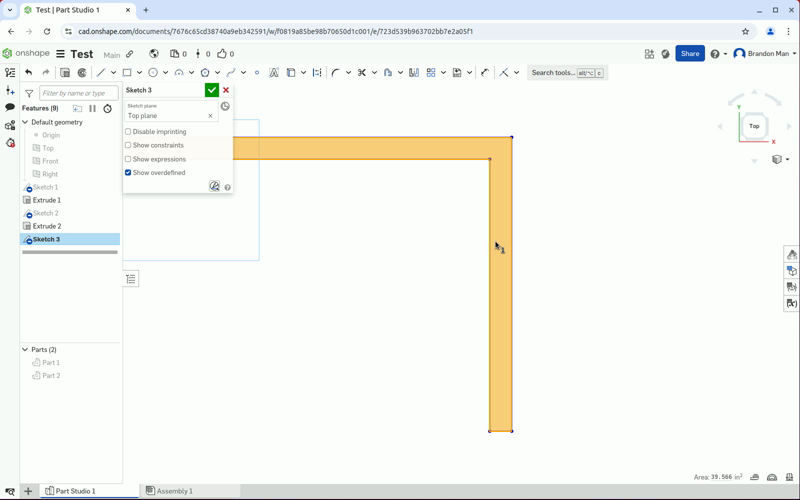
scroll(-6)
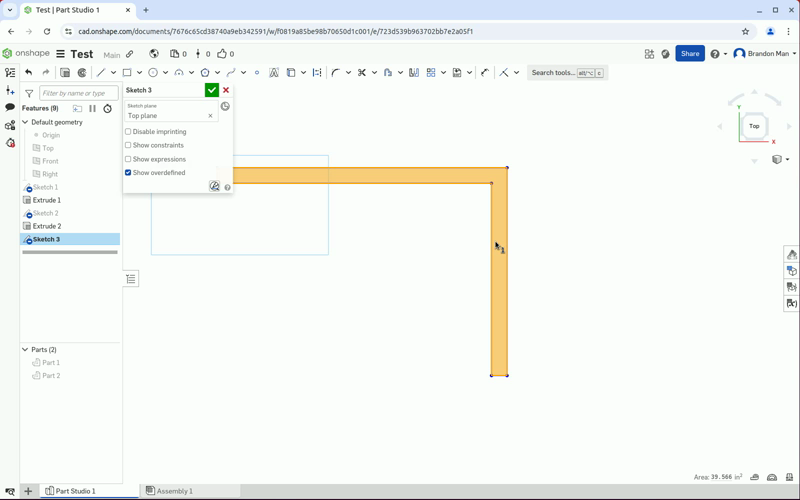
scroll(-6)
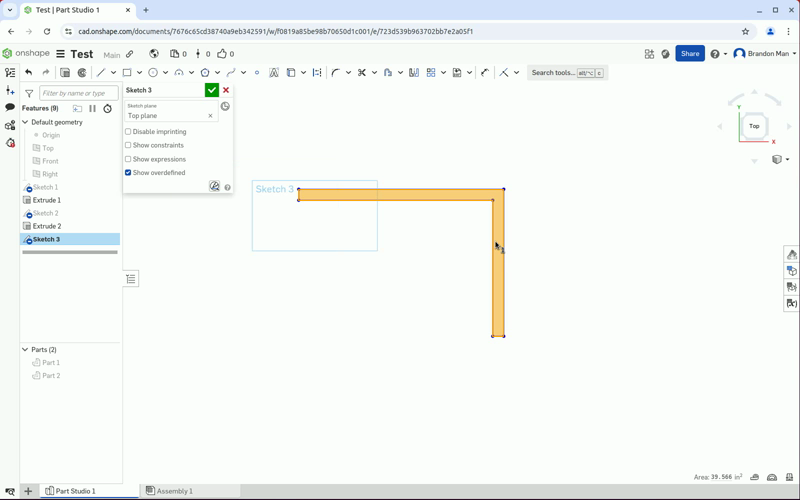
scroll(-6)
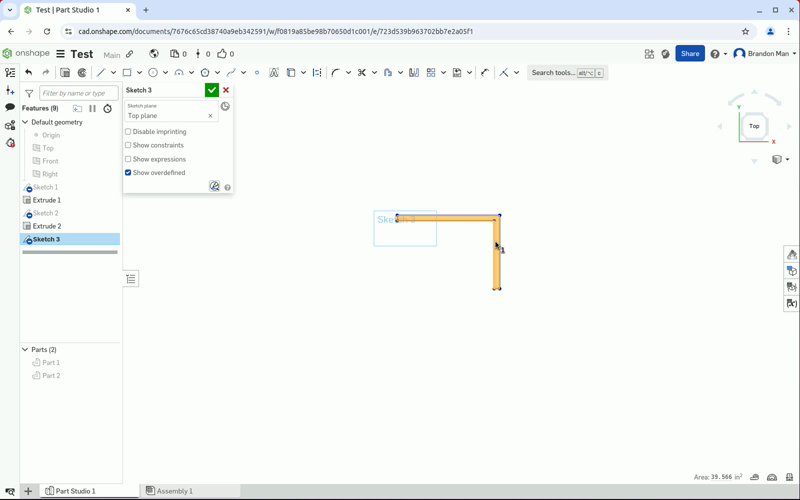
mouse_move(73, 352)
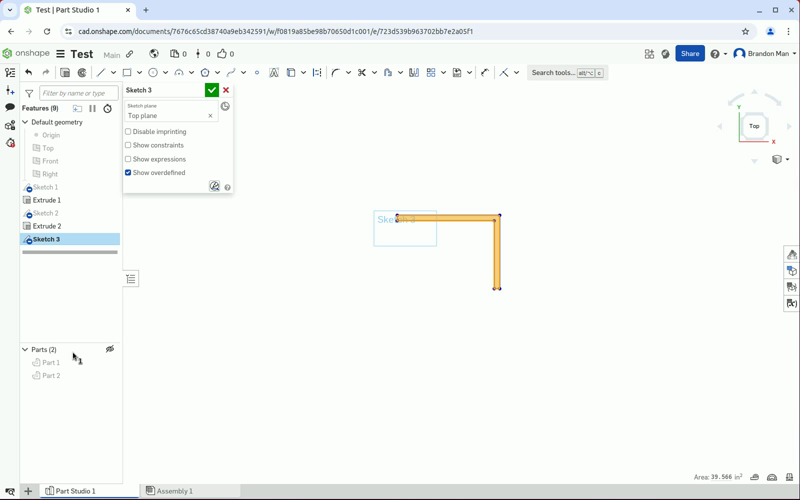
key(shift+y)
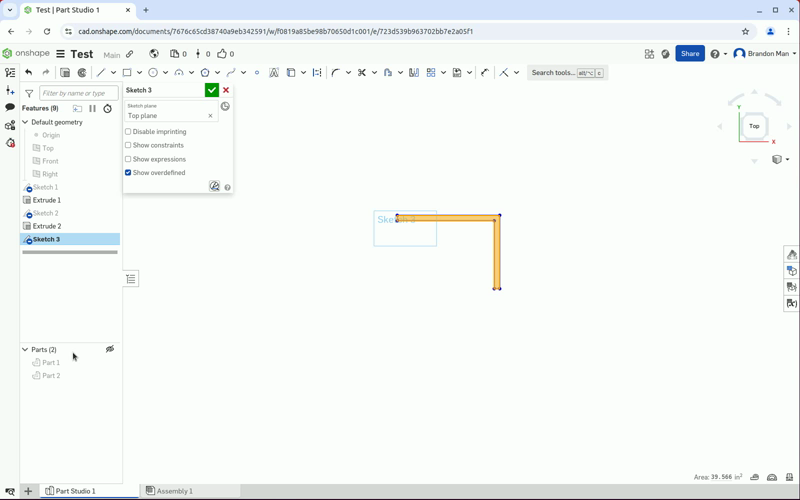
key(shift+e)
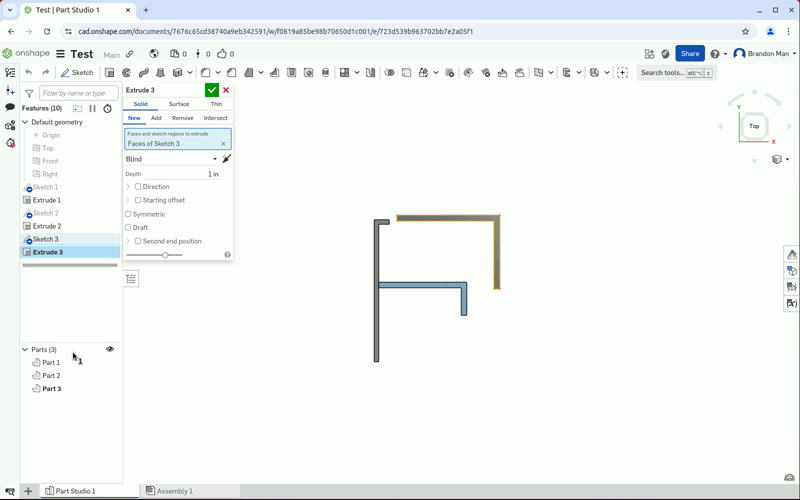
mouse_move(143, 106)
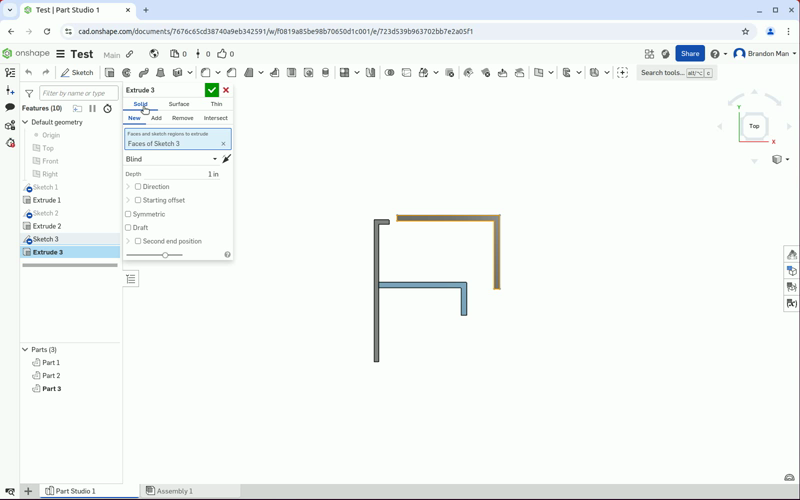
click(143, 106)
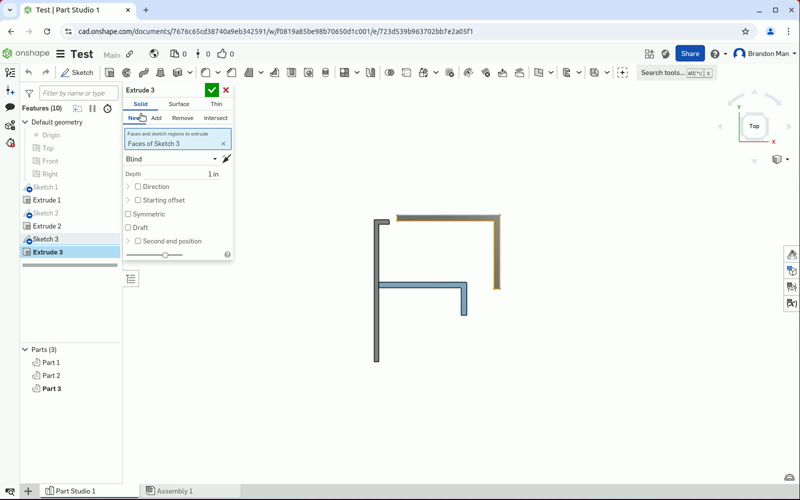
mouse_move(137, 120)
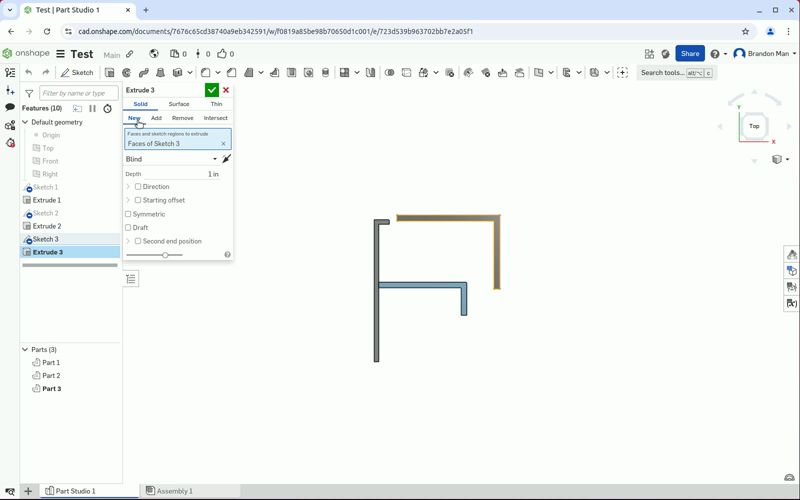
click(137, 120)
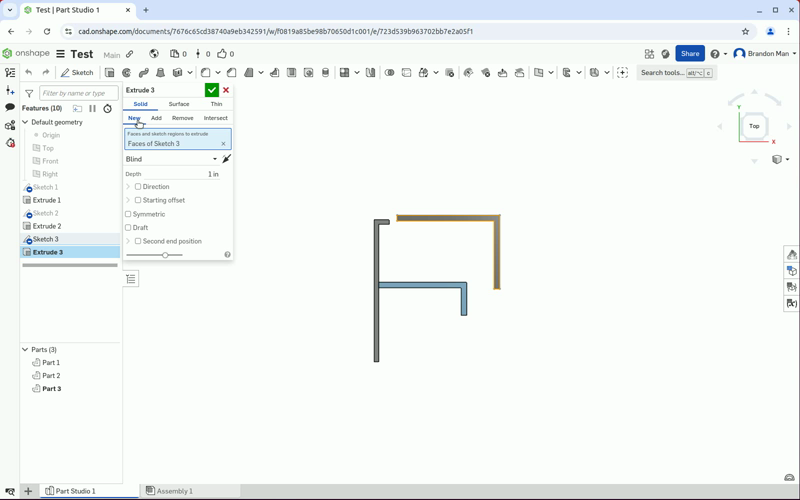
key(tab, 4)
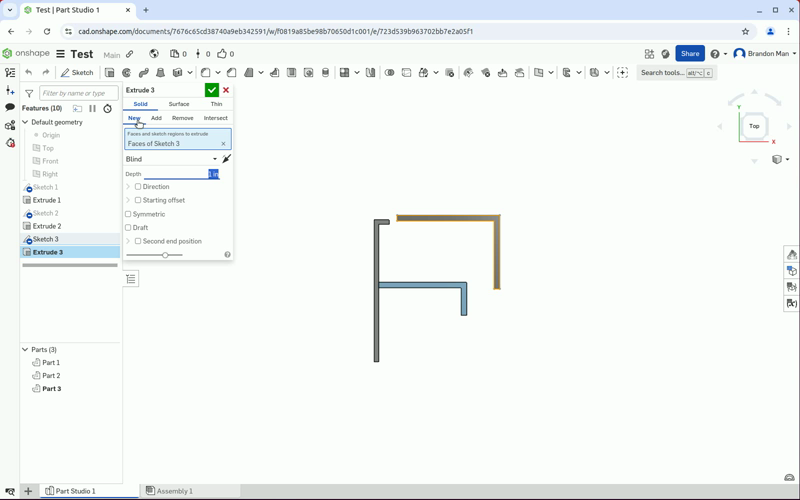
text(21.183)
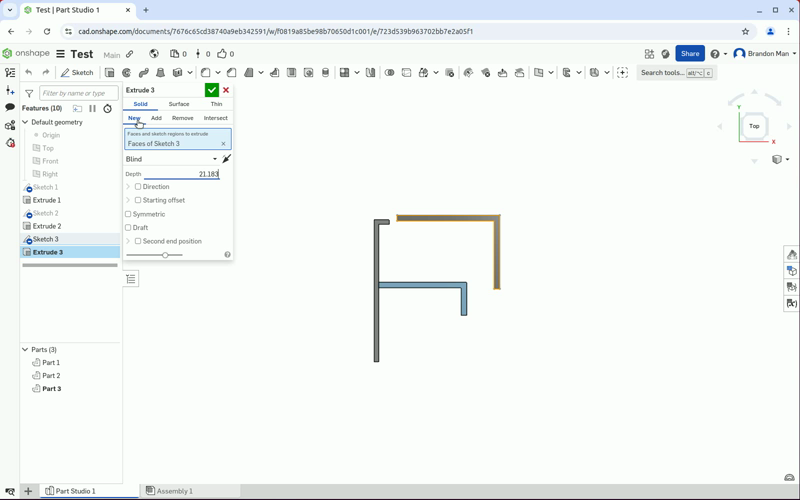
key(enter)
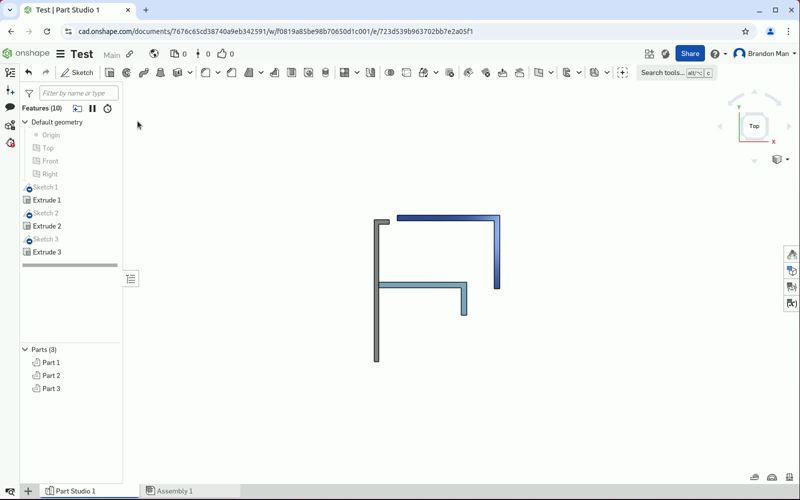
key(shift+h)
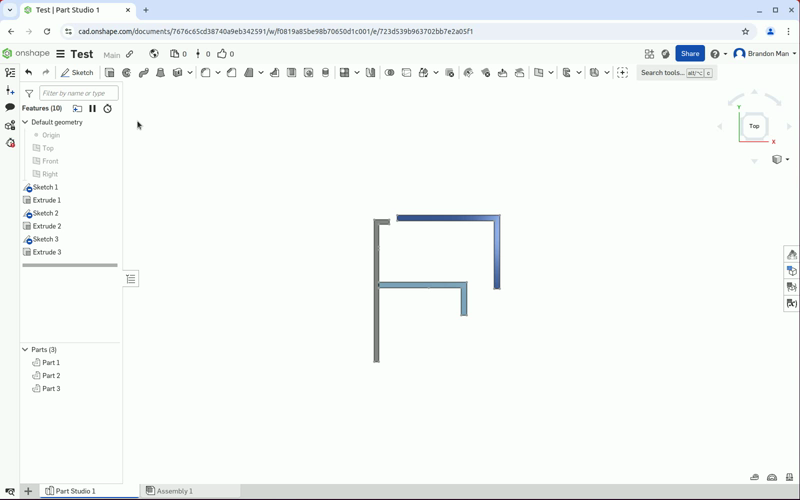
key(shift+h)
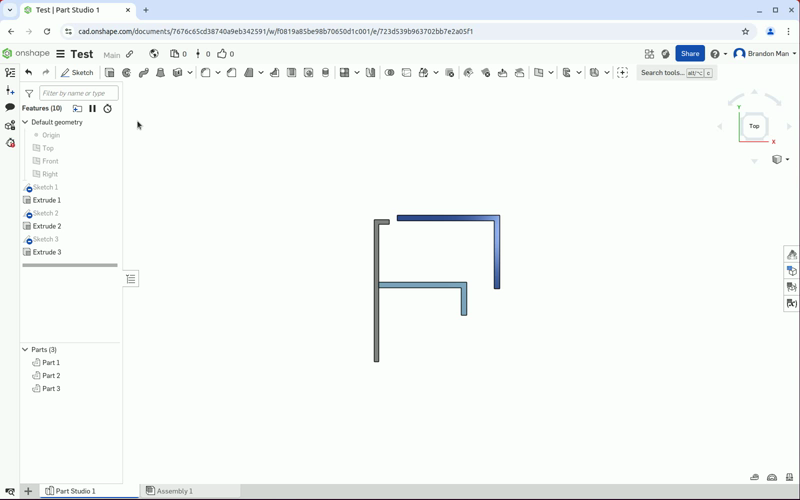
mouse_move(73, 189)
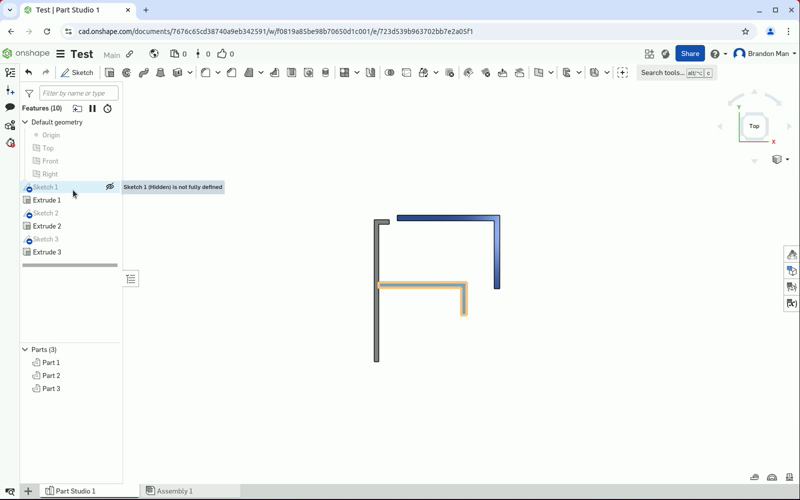
click(73, 189)
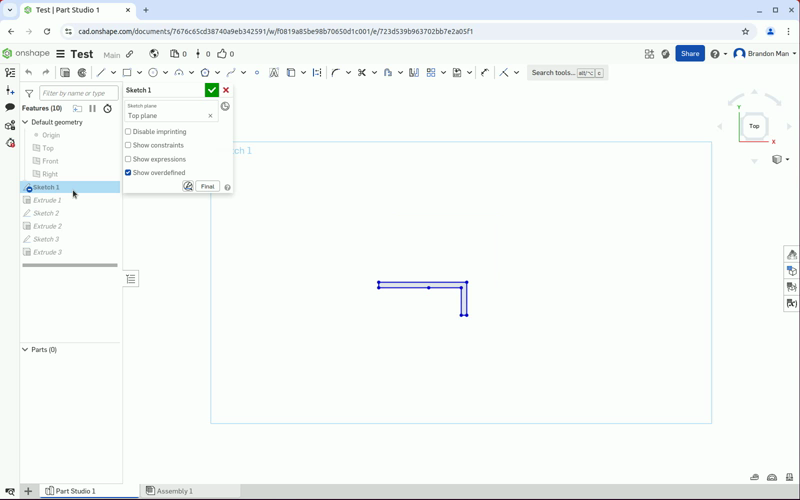
mouse_move(229, 92)
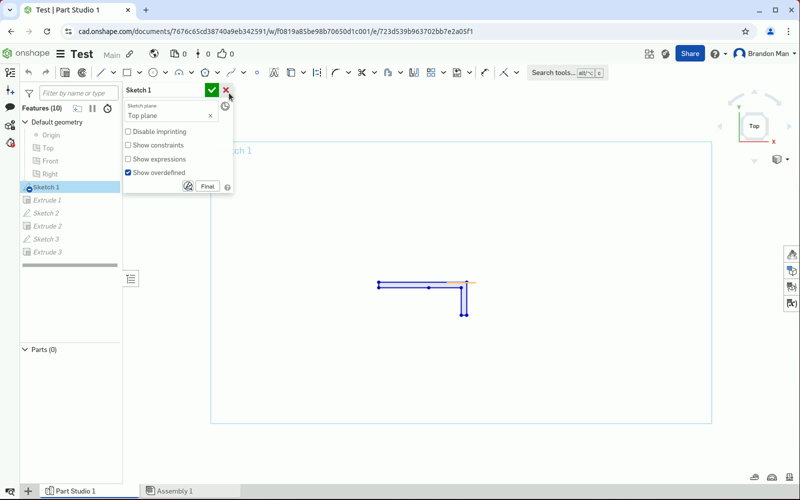
click(229, 92)
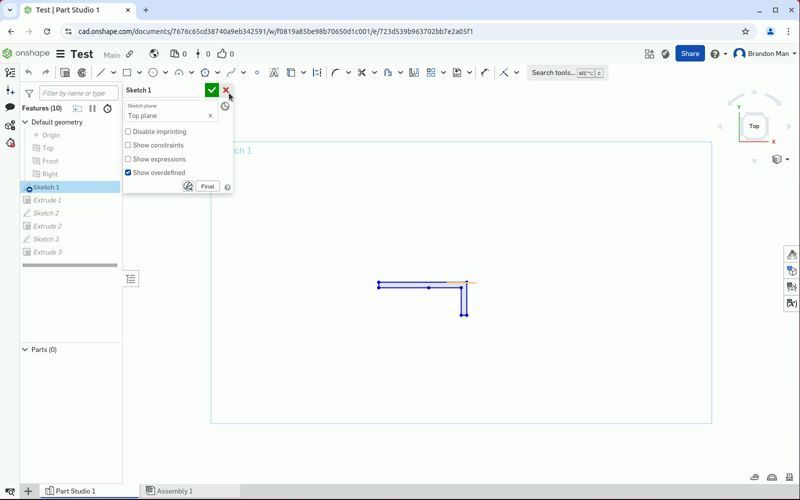
key(shift+s)
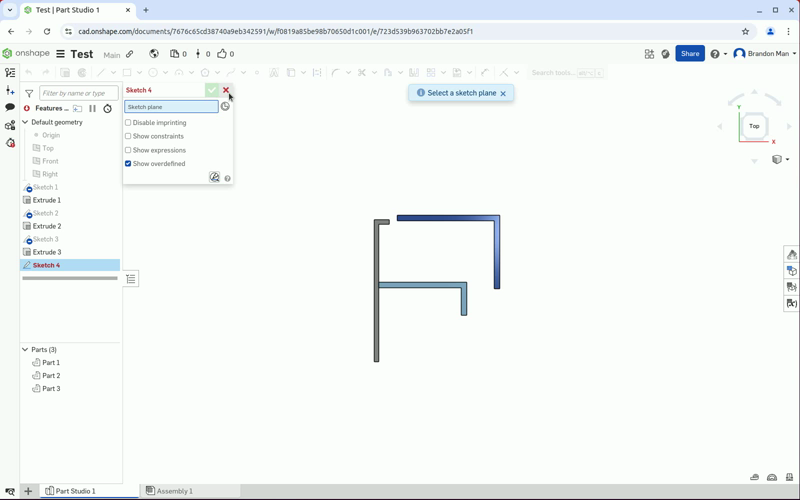
mouse_move(73, 150)
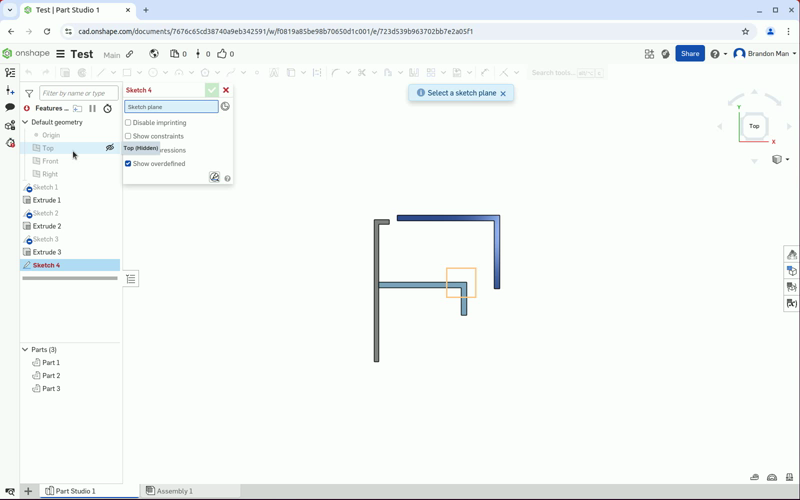
click(73, 150)
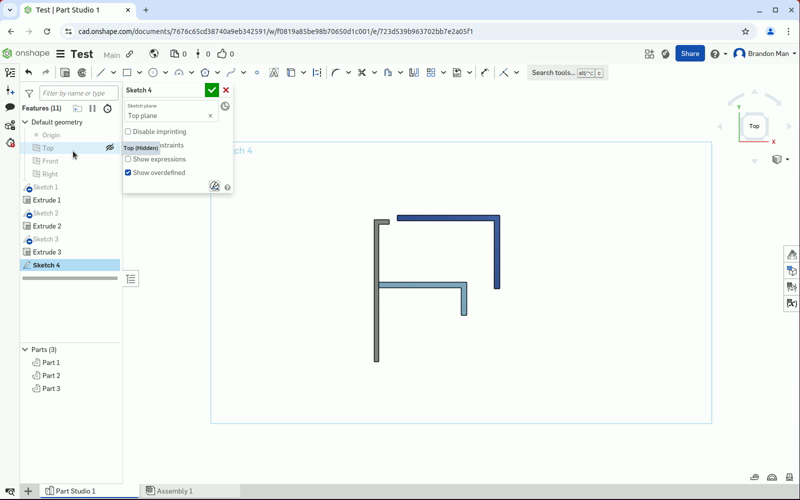
mouse_move(73, 352)
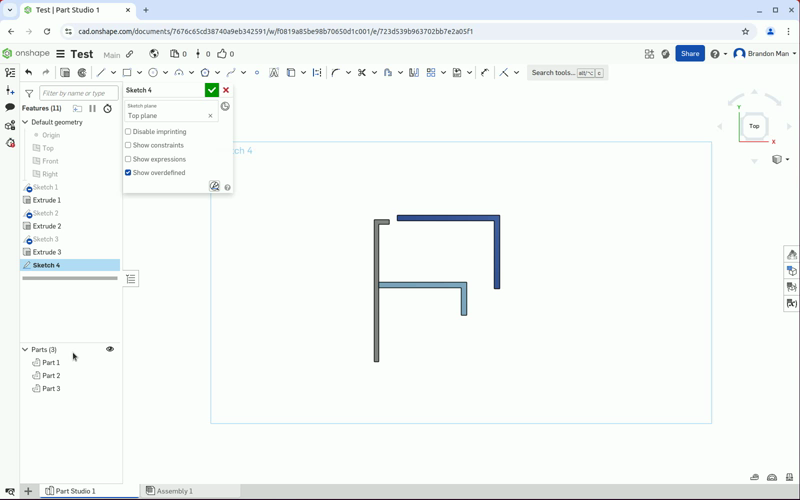
key(y)
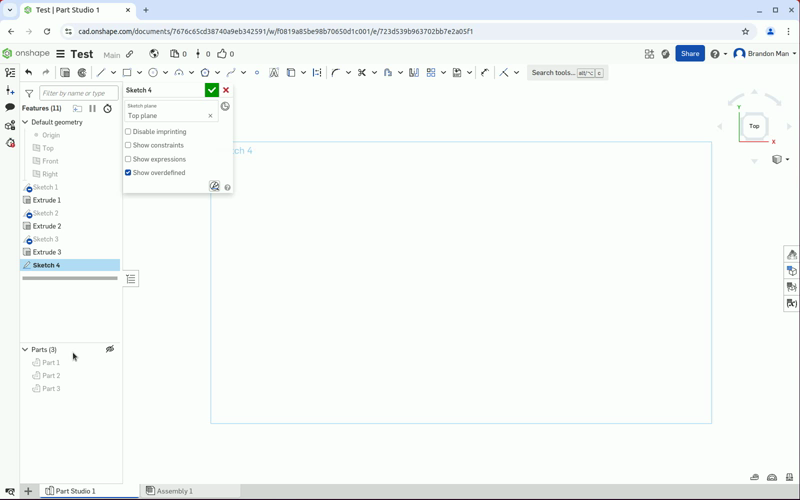
key(l)
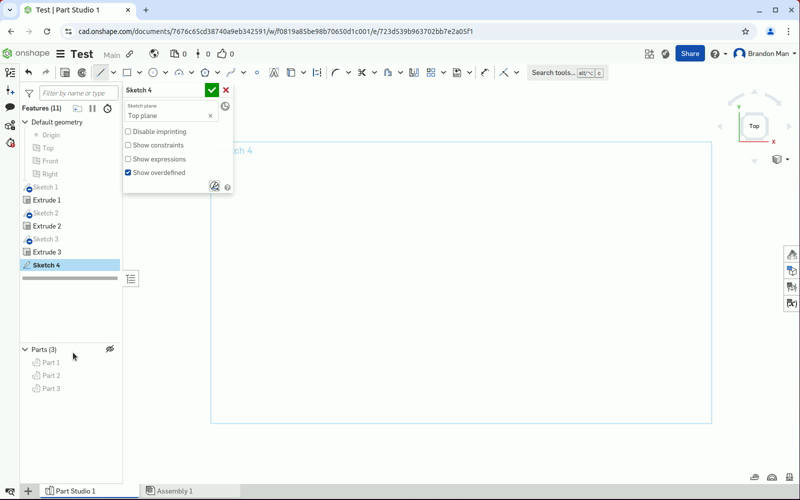
key_down(shift)
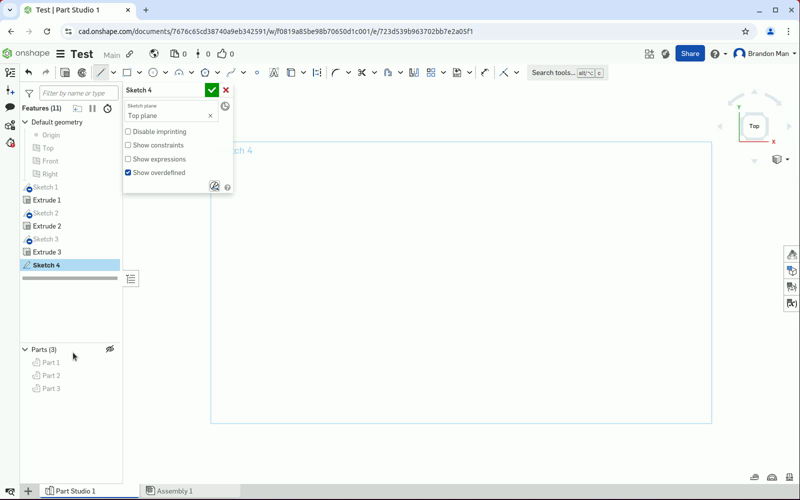
mouse_move(388, 233)
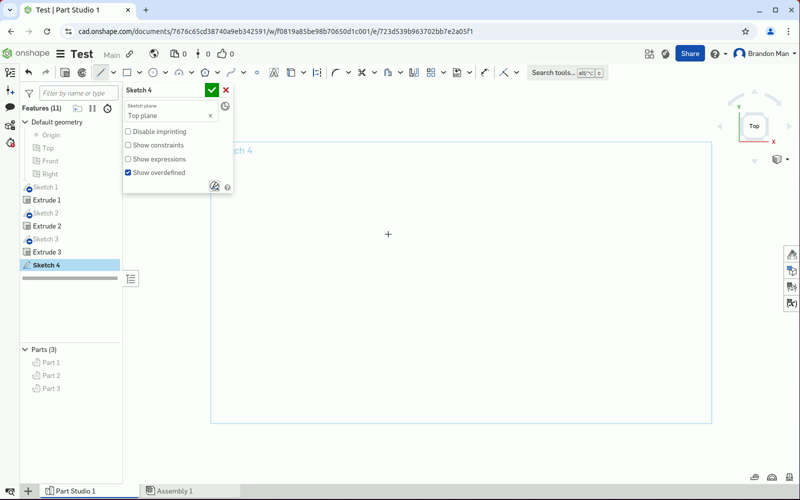
click(388, 233)
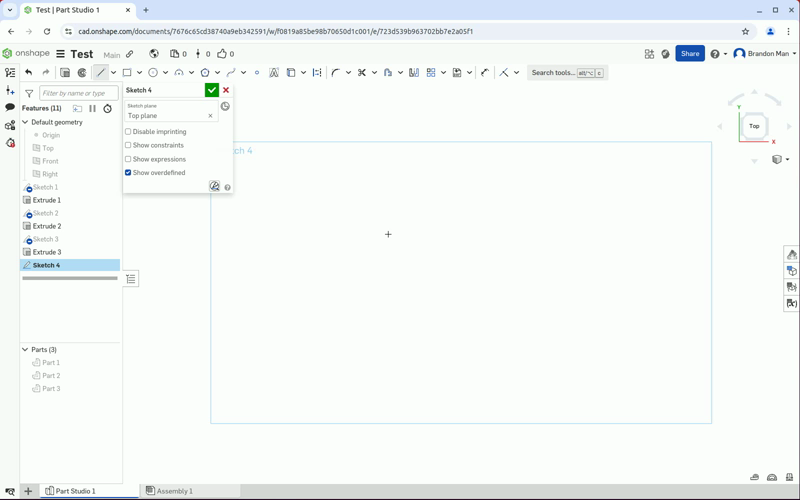
key_up(shift)
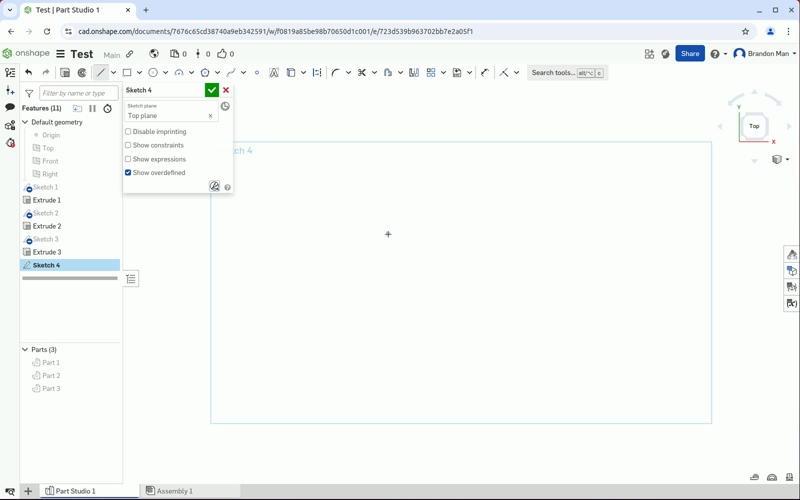
key_down(shift)
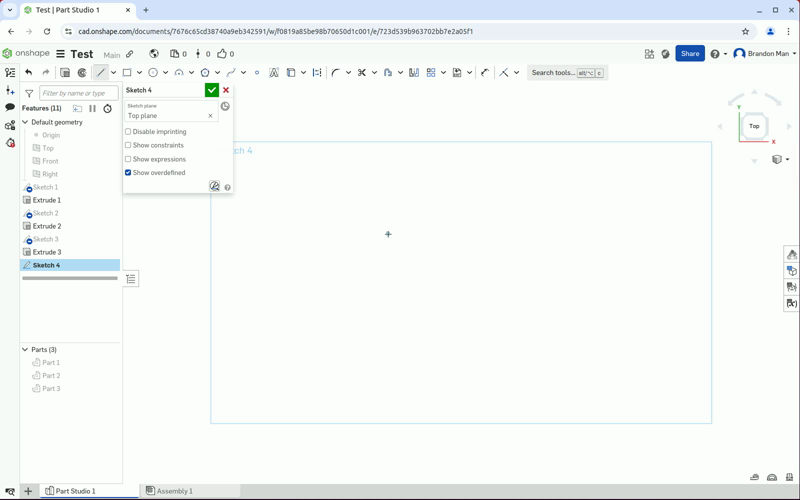
mouse_move(418, 233)
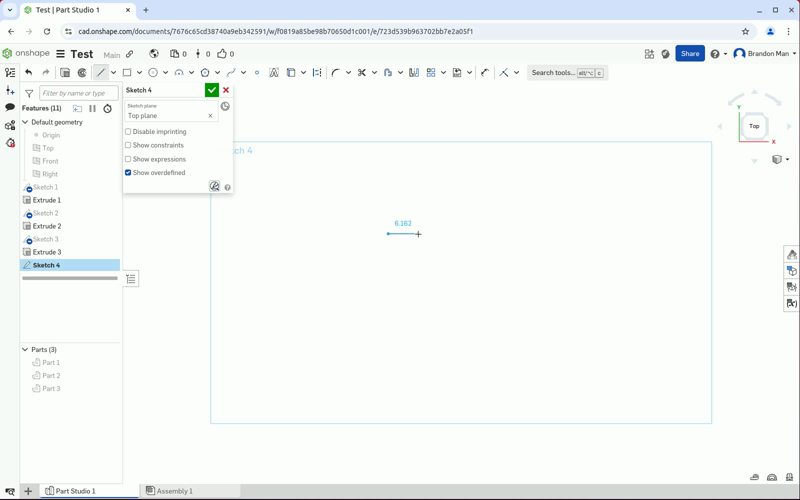
mouse_move(397, 233)
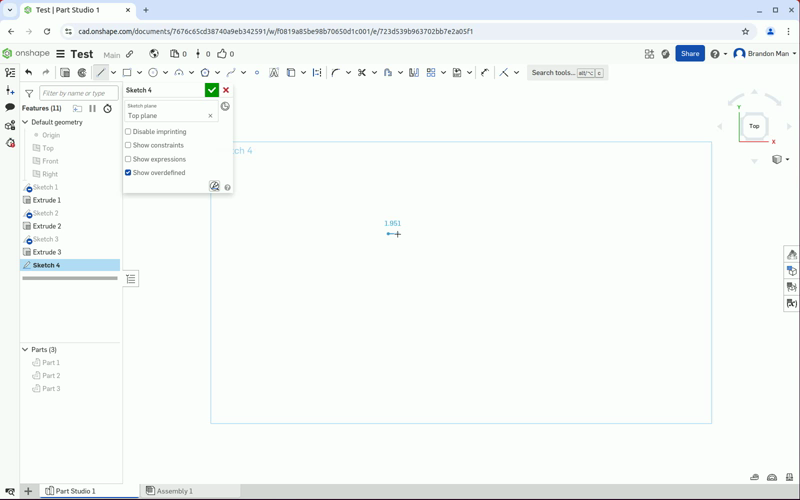
click(397, 233)
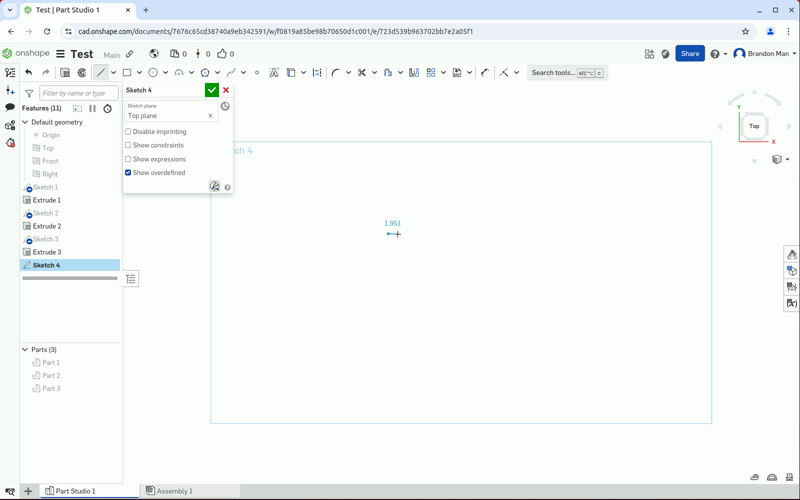
key_up(shift)
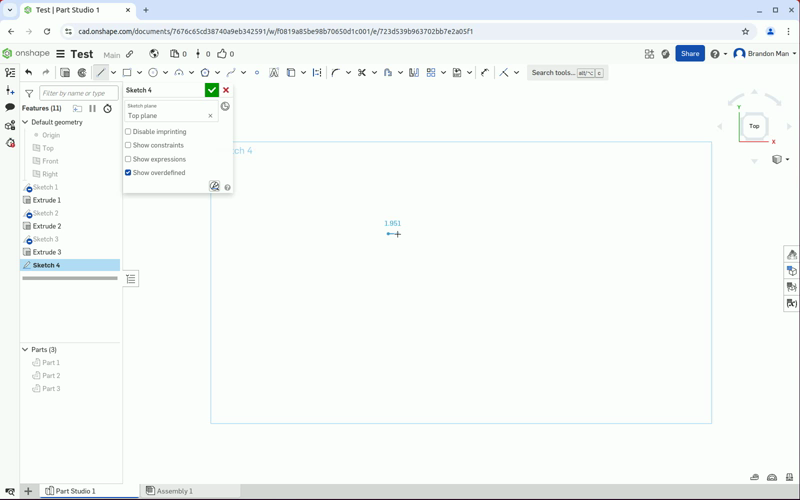
key_down(shift)
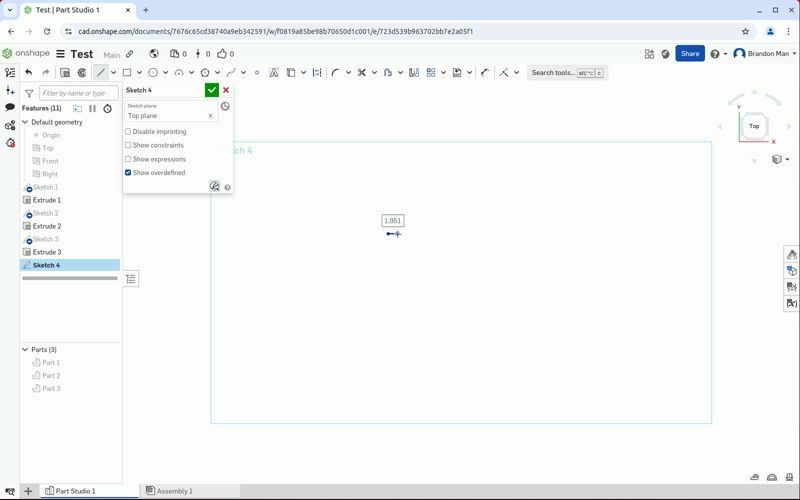
mouse_move(427, 233)
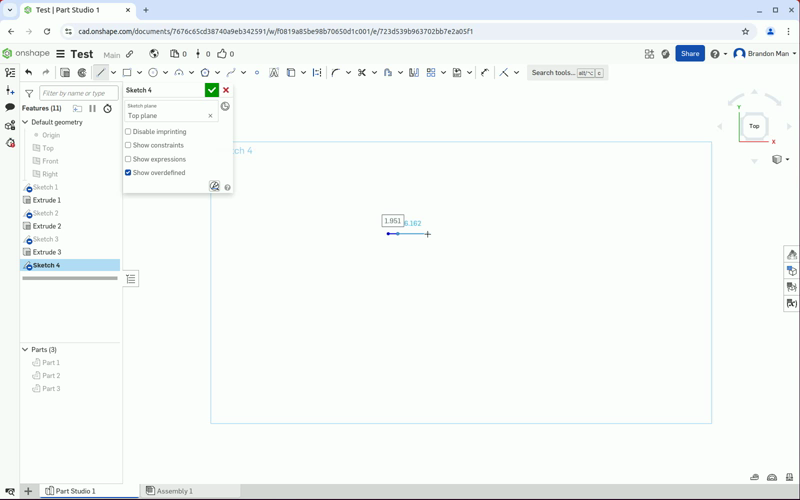
mouse_move(397, 220)
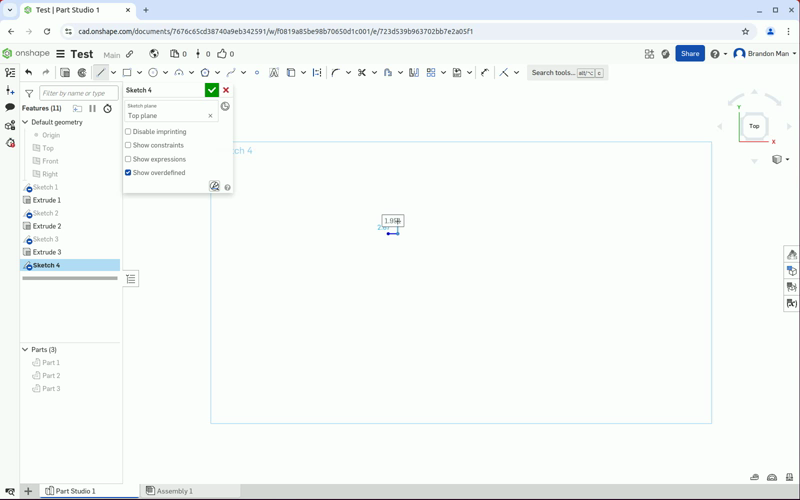
click(397, 220)
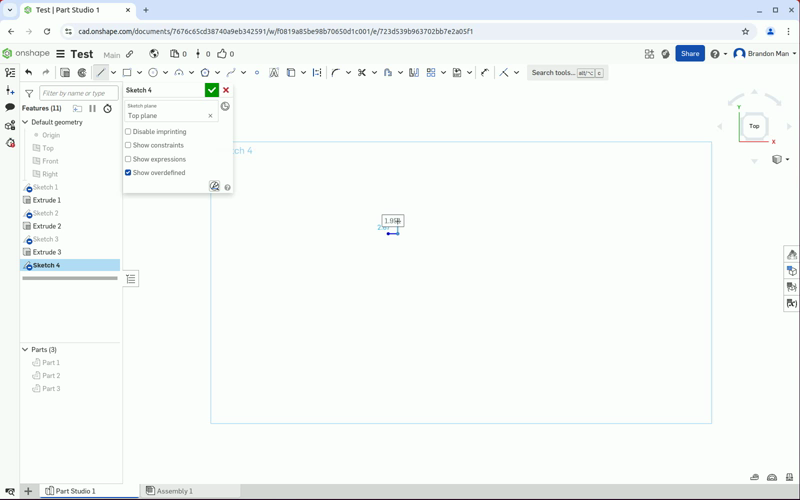
key_up(shift)
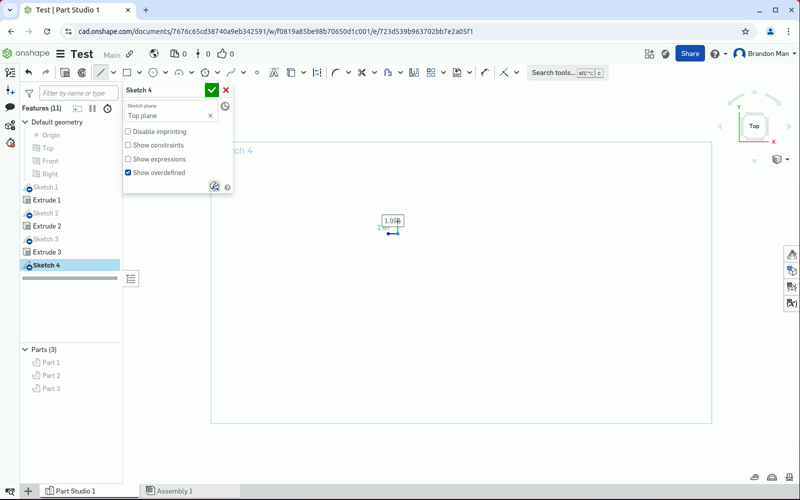
key_down(shift)
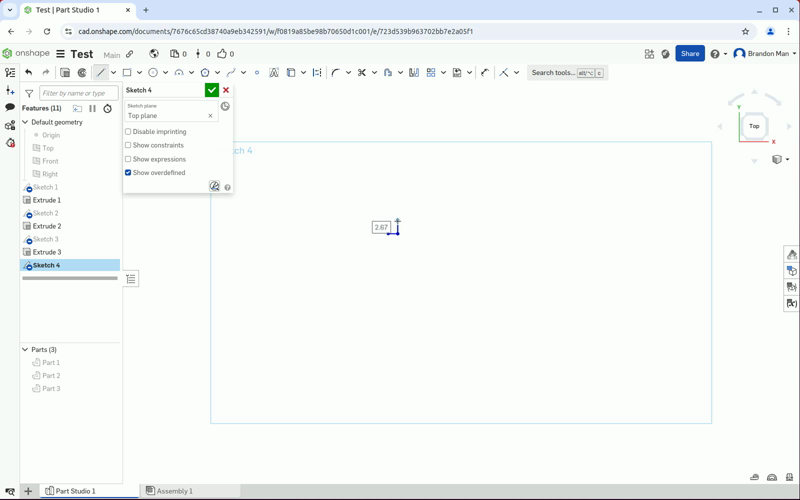
mouse_move(427, 220)
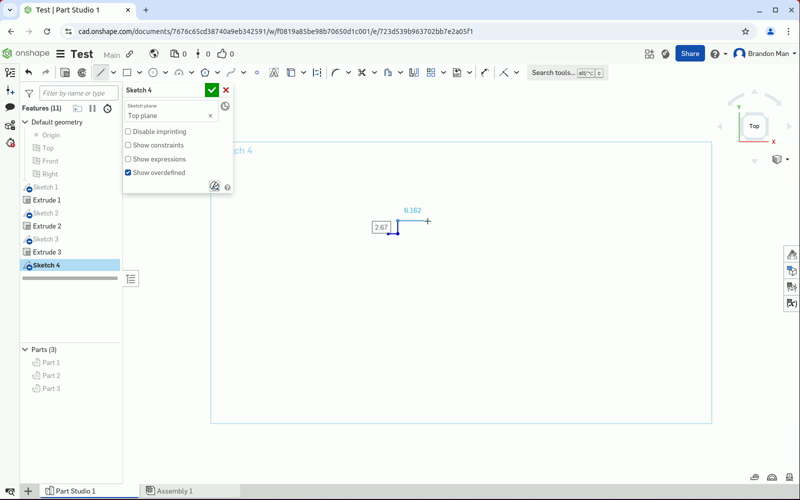
mouse_move(397, 215)
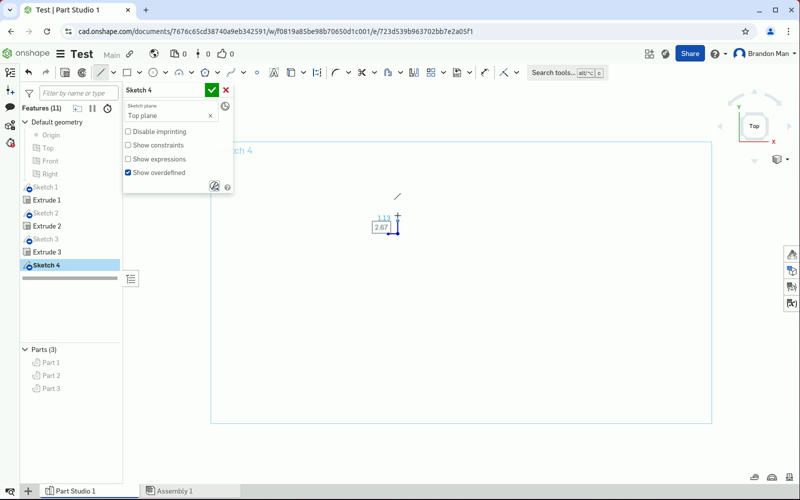
scroll(6)
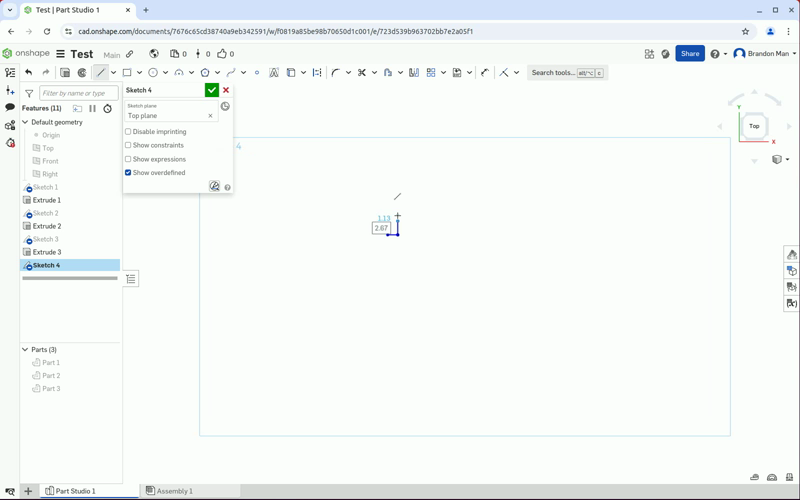
scroll(6)
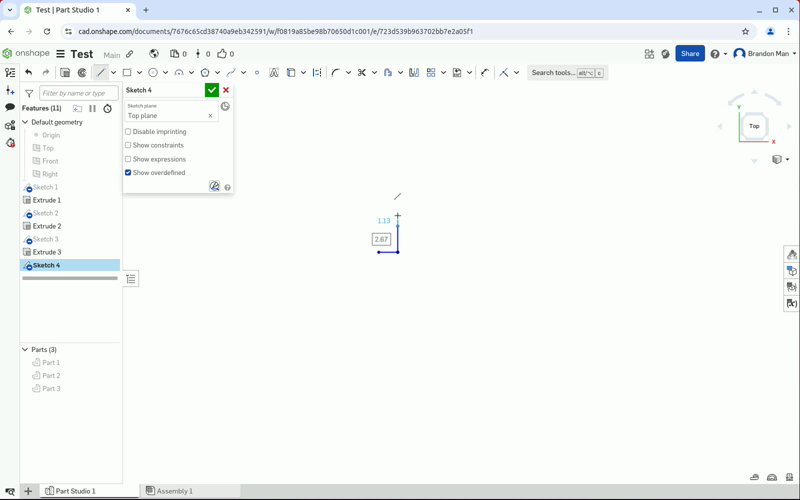
scroll(6)
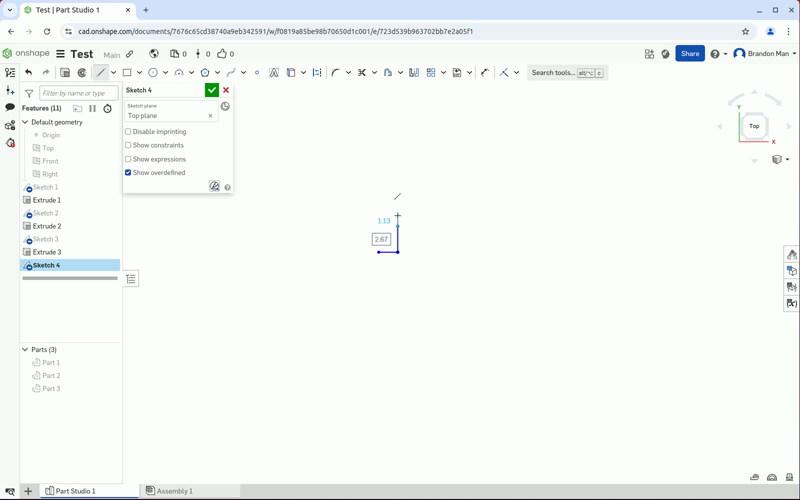
scroll(6)
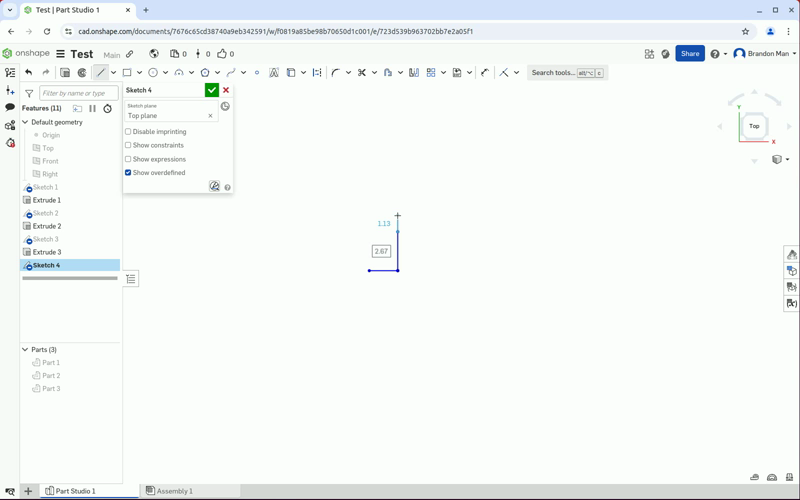
scroll(6)
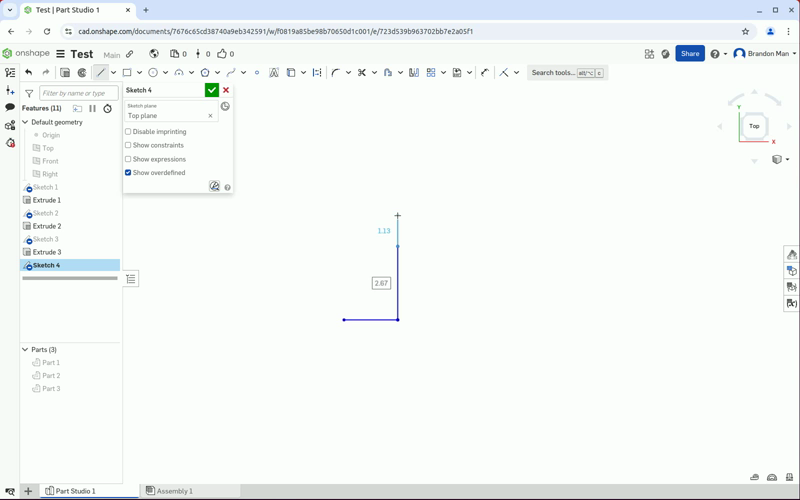
scroll(6)
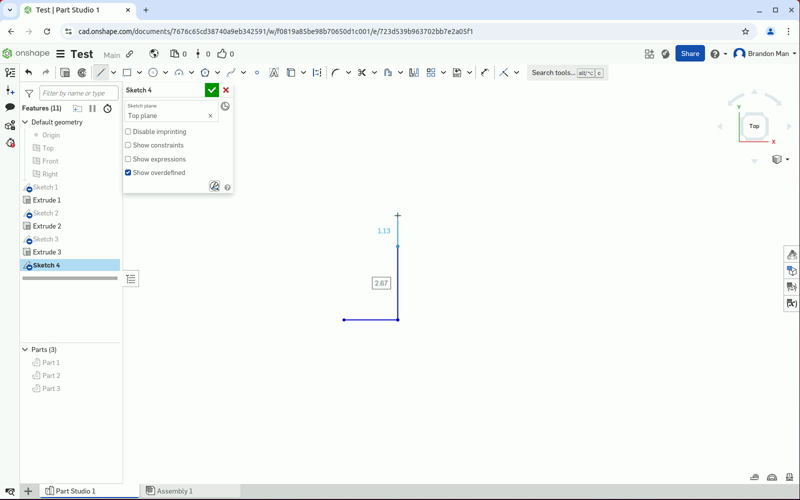
scroll(6)
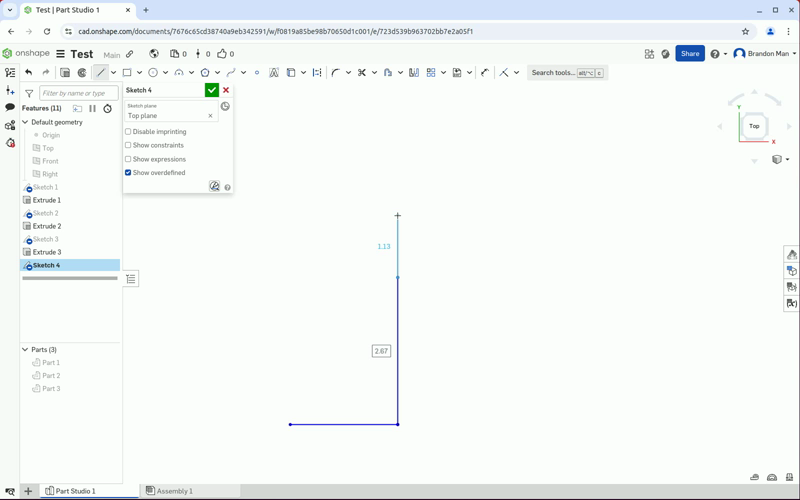
click(397, 215)
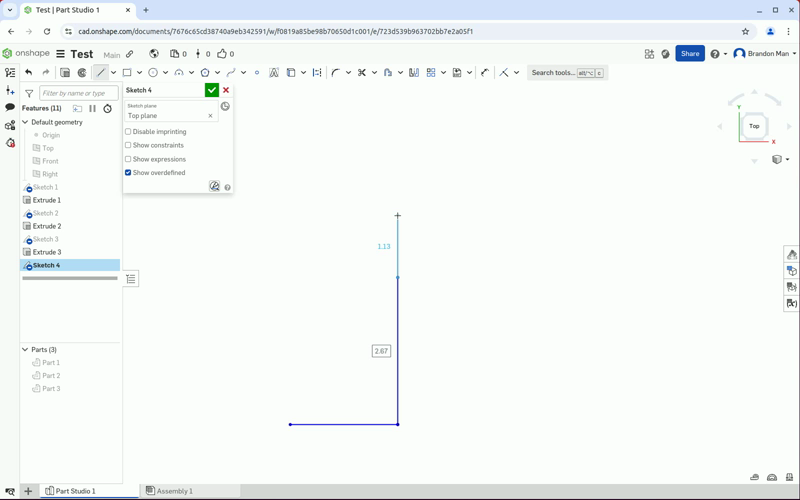
scroll(-6)
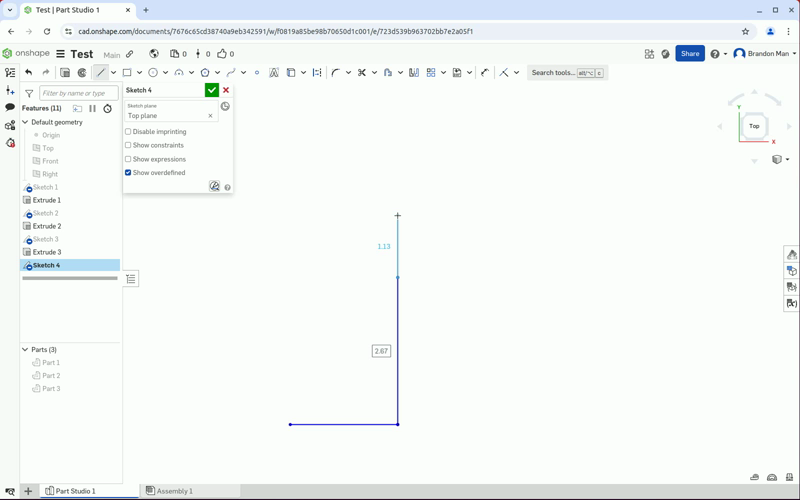
scroll(-6)
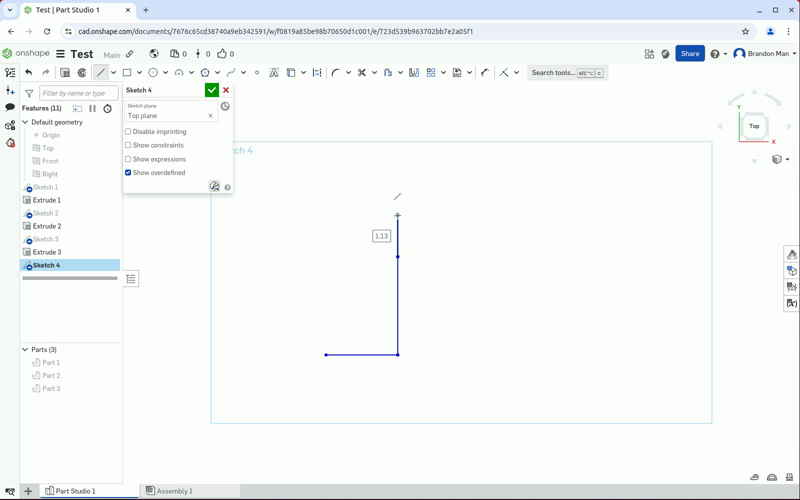
scroll(-6)
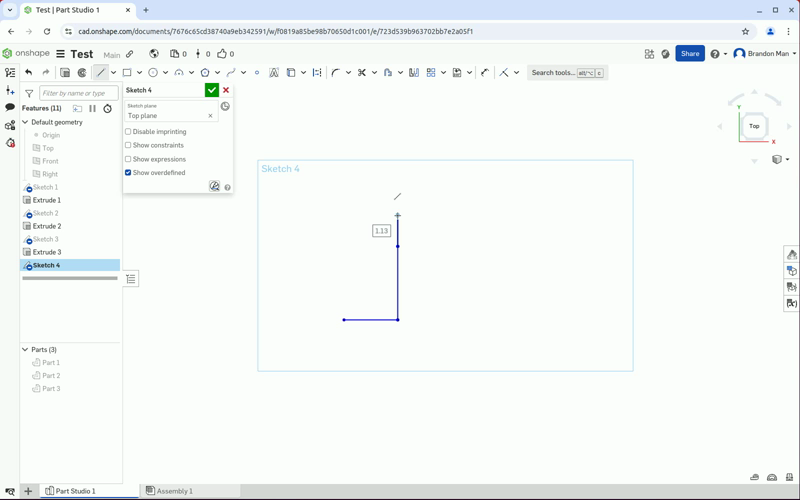
scroll(-6)
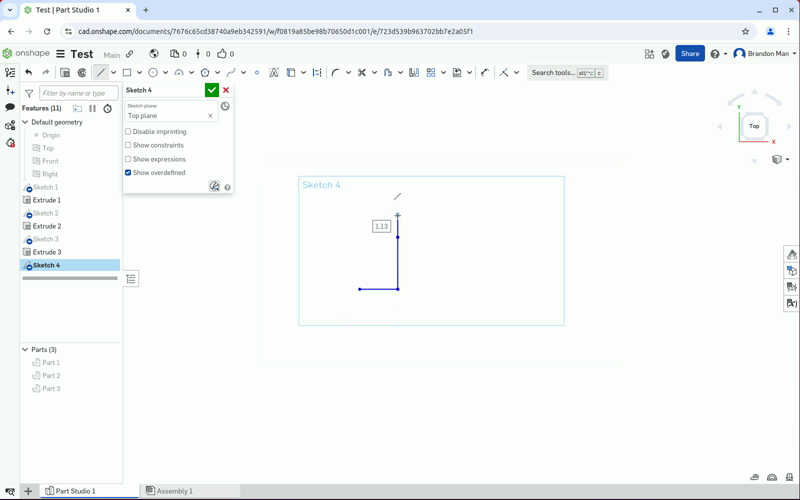
scroll(-6)
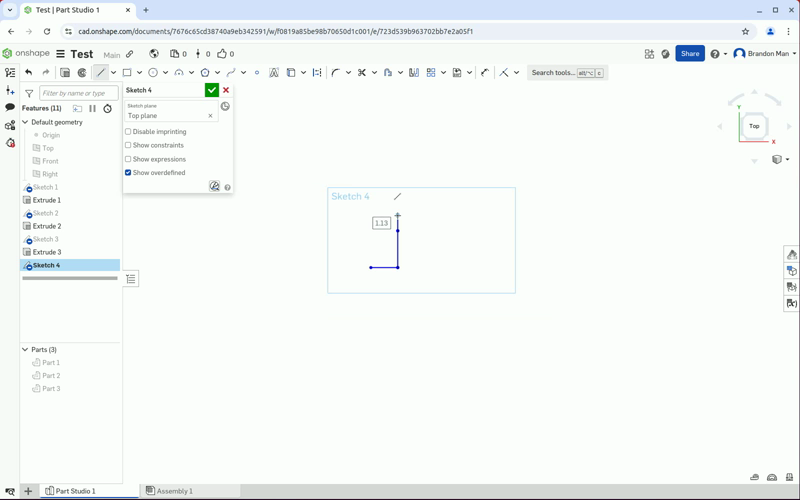
scroll(-6)
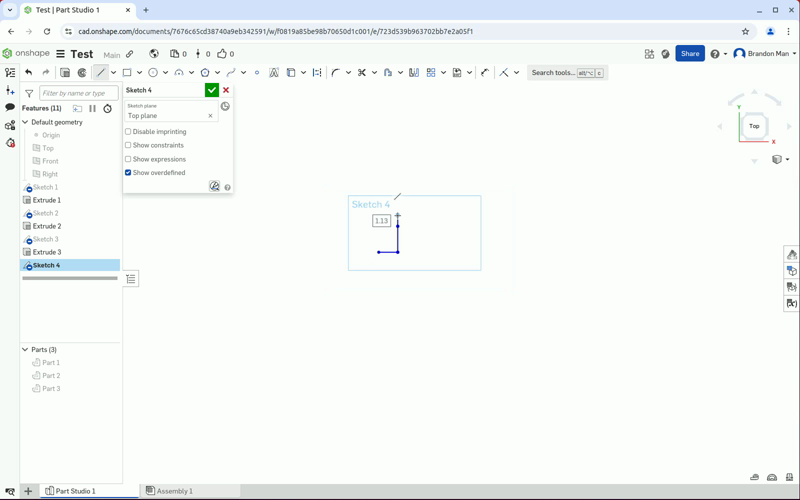
scroll(-6)
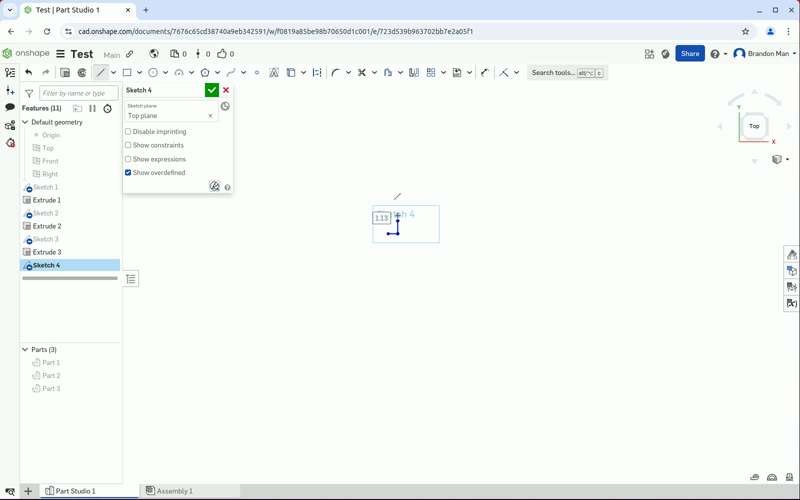
key_up(shift)
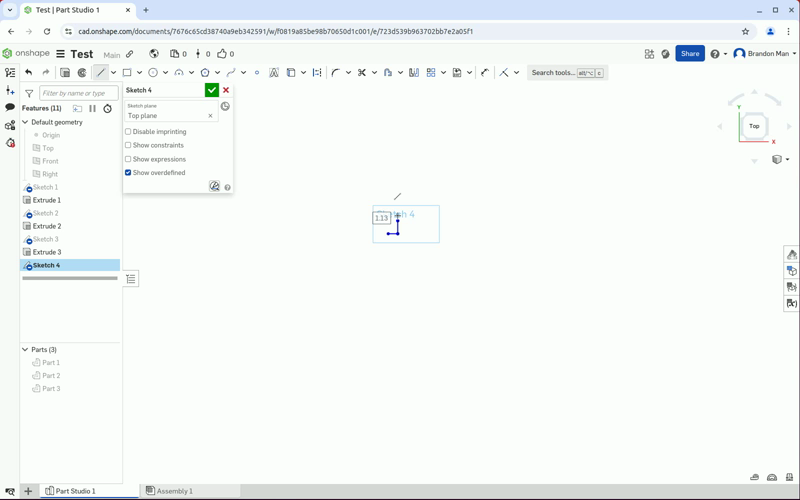
key_down(shift)
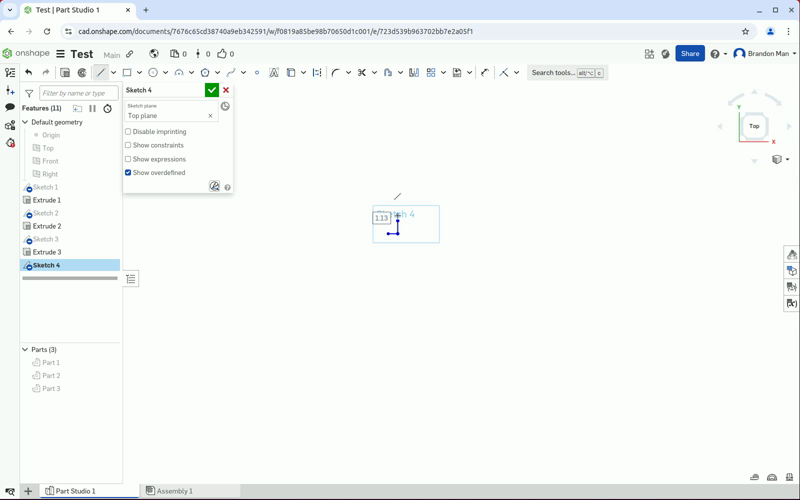
mouse_move(427, 215)
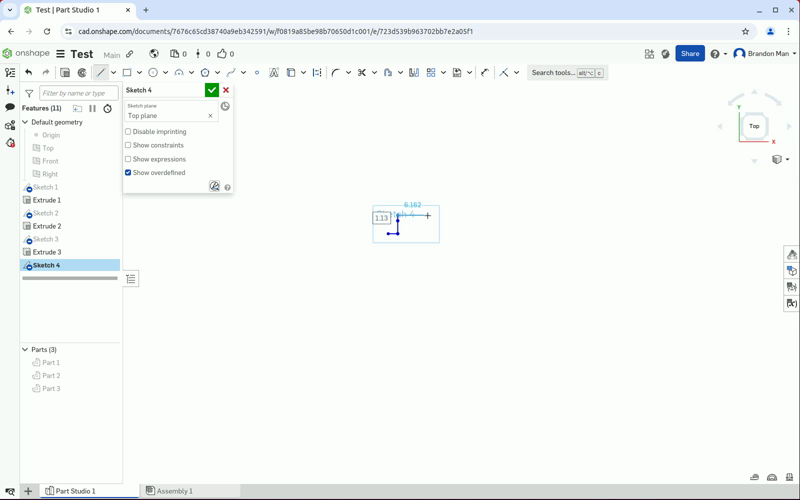
mouse_move(388, 215)
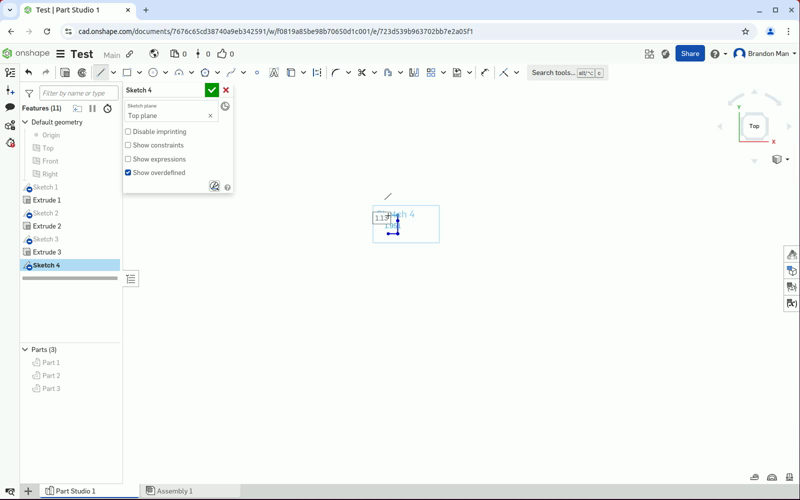
click(388, 215)
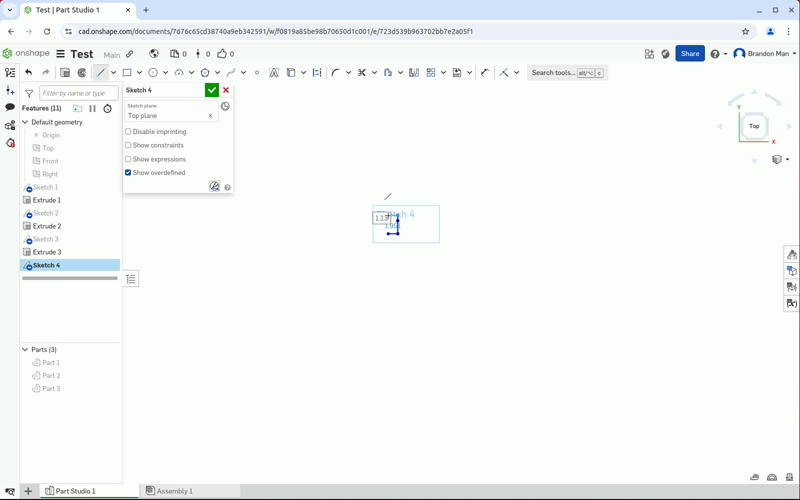
key_up(shift)
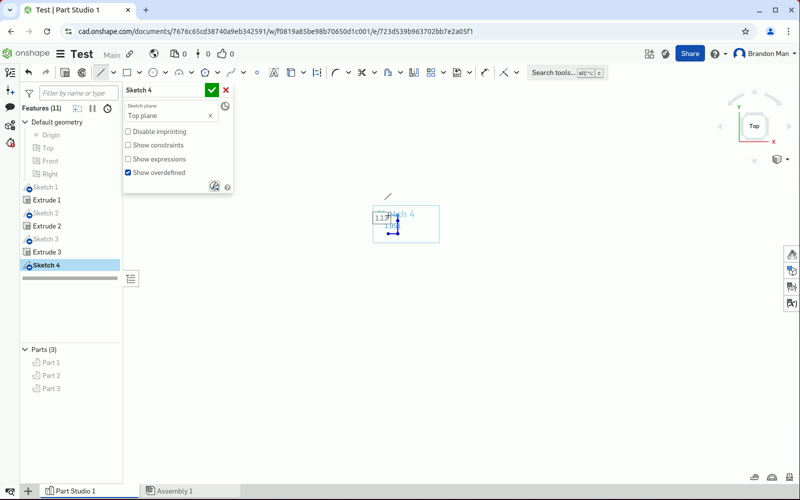
key_down(shift)
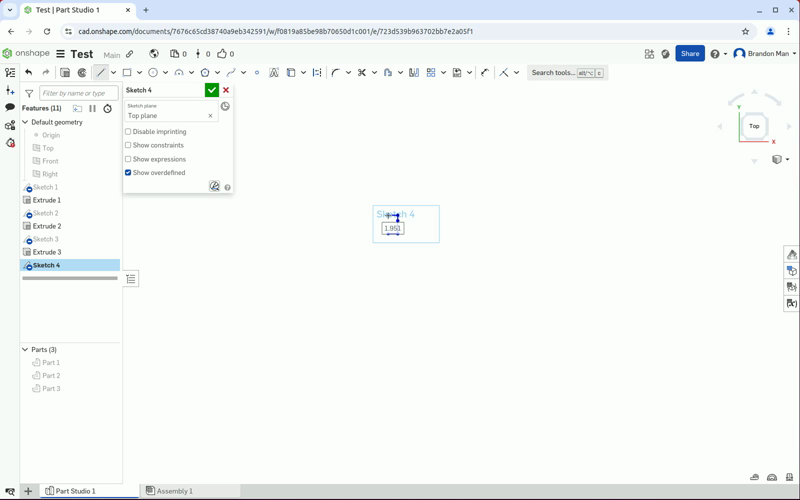
mouse_move(418, 215)
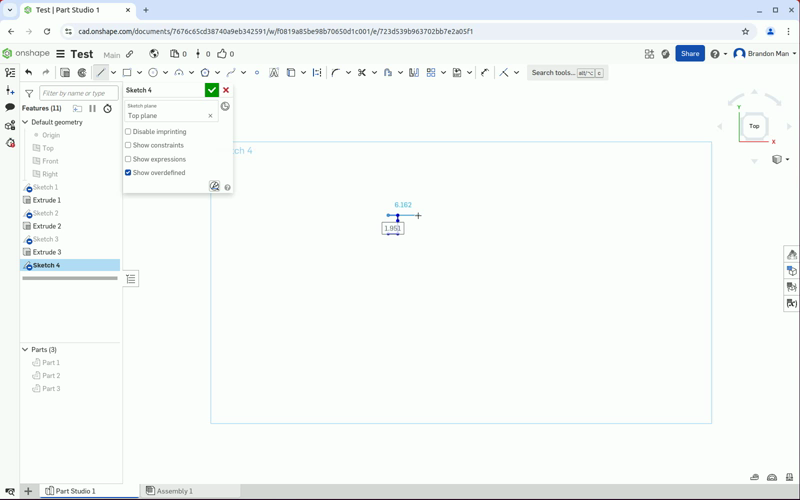
mouse_move(388, 219)
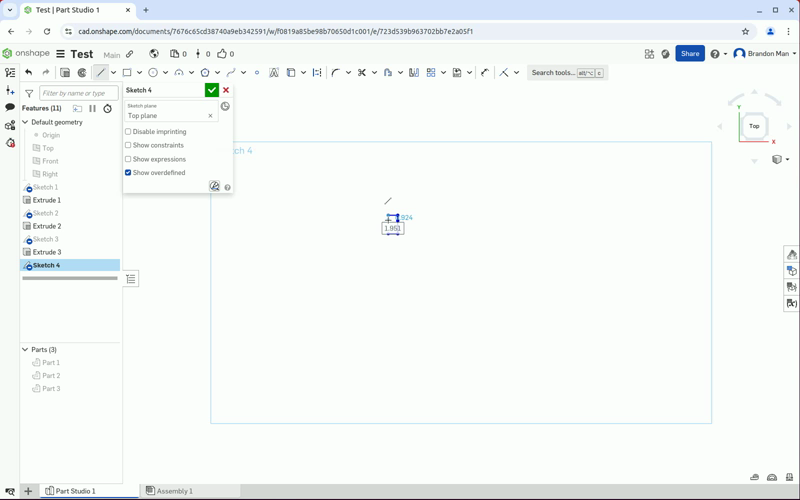
scroll(6)
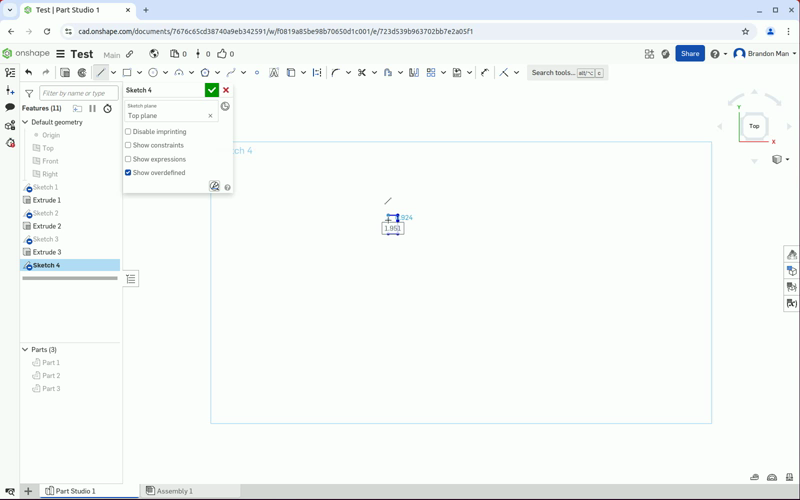
scroll(6)
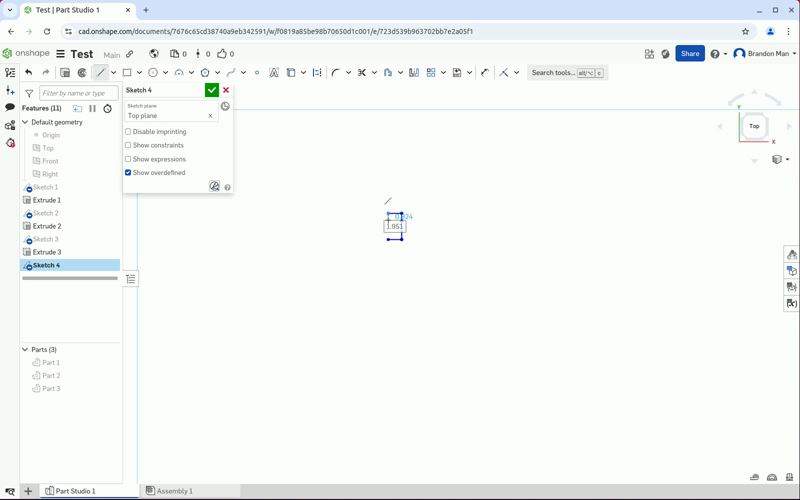
scroll(6)
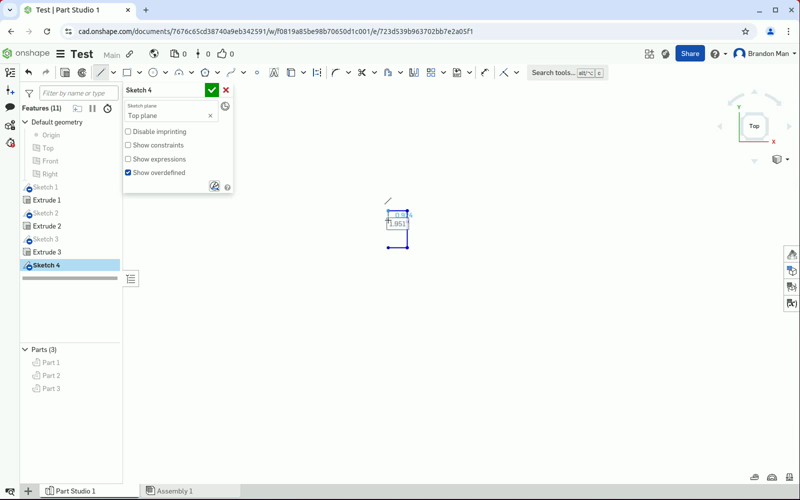
scroll(6)
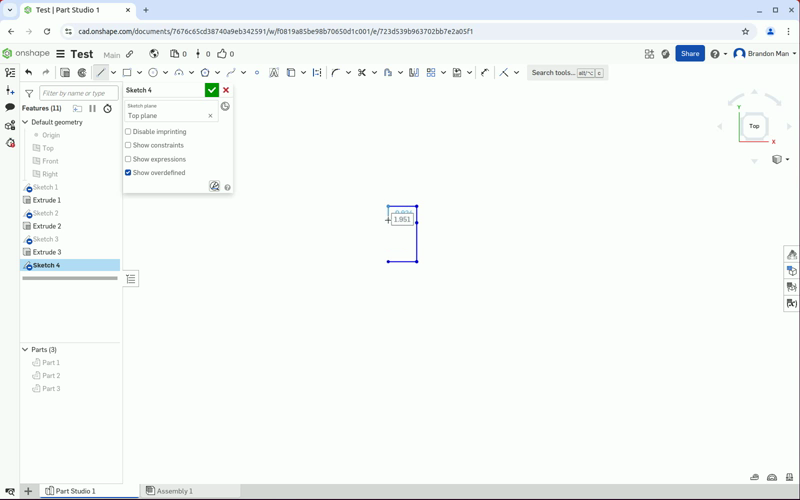
scroll(6)
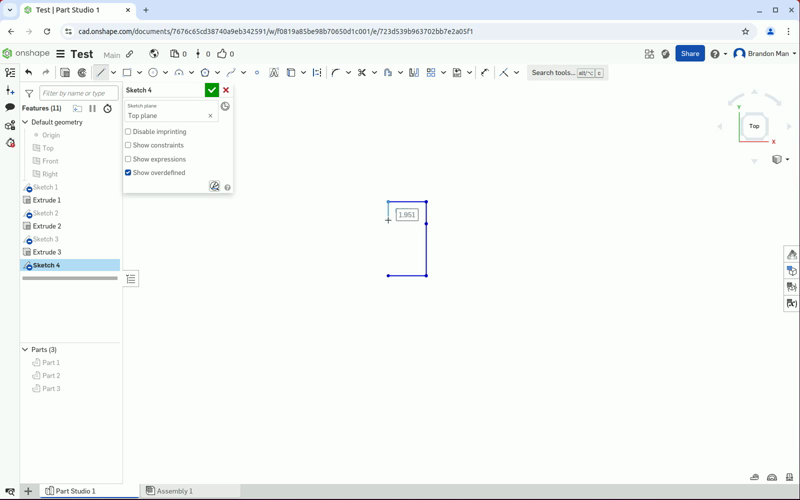
scroll(6)
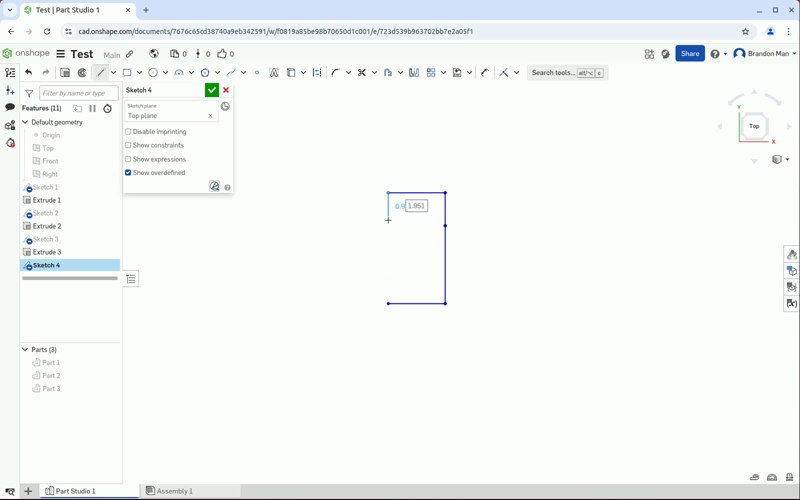
scroll(6)
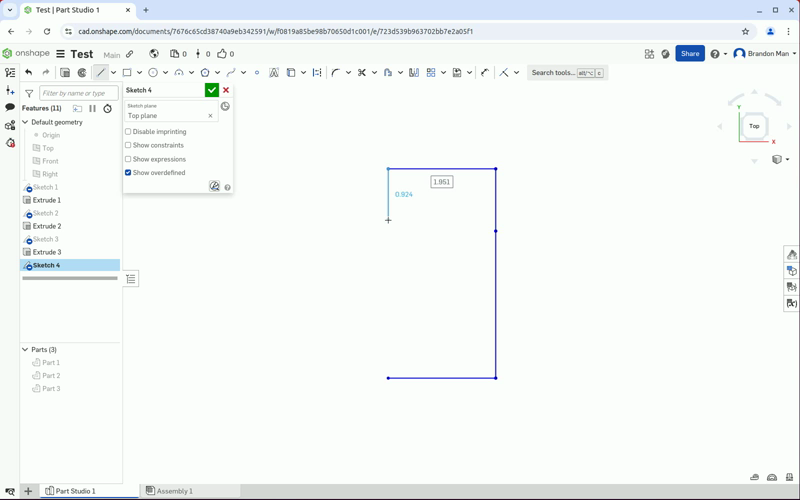
click(388, 219)
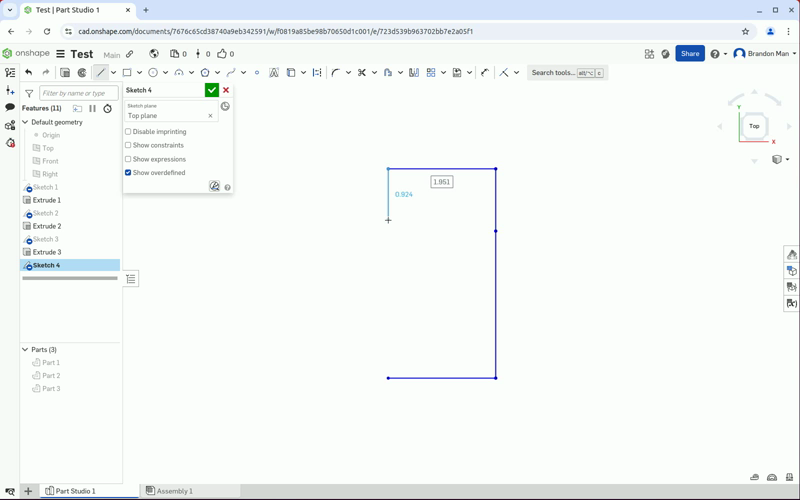
scroll(-6)
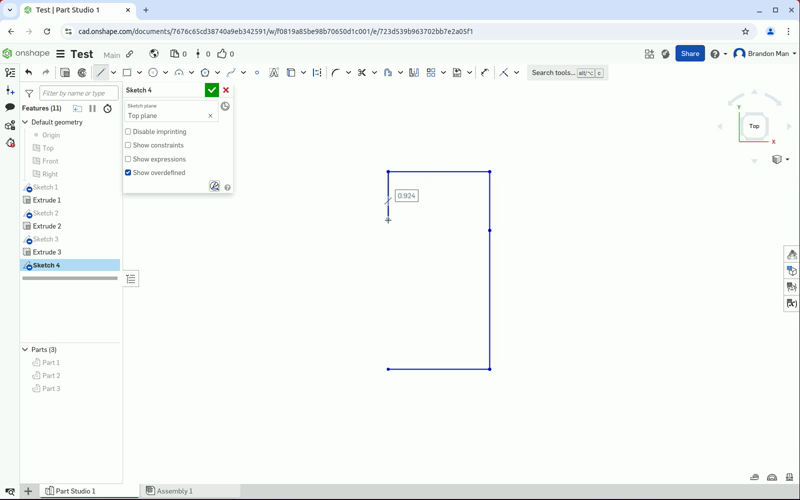
scroll(-6)
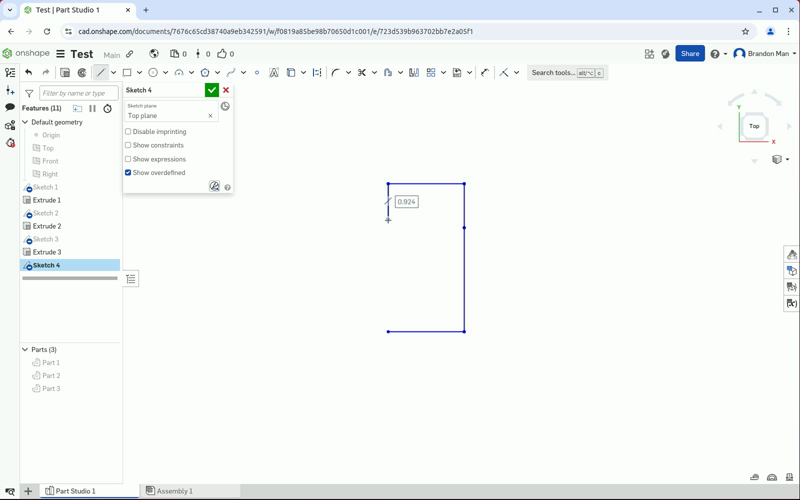
scroll(-6)
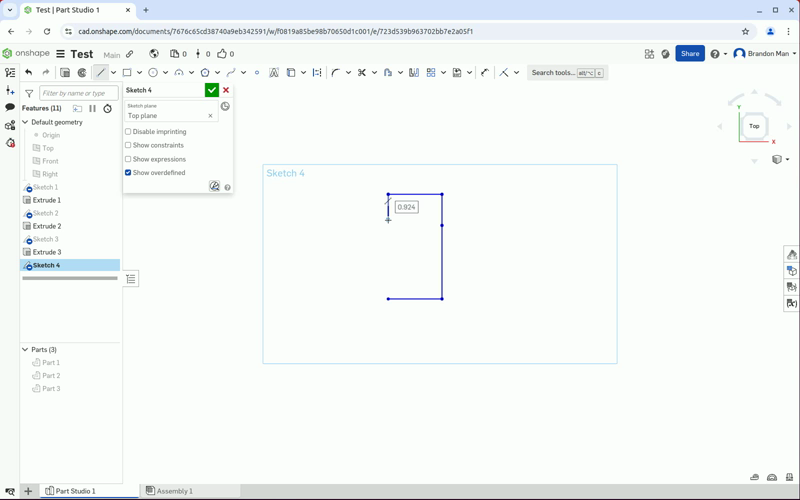
scroll(-6)
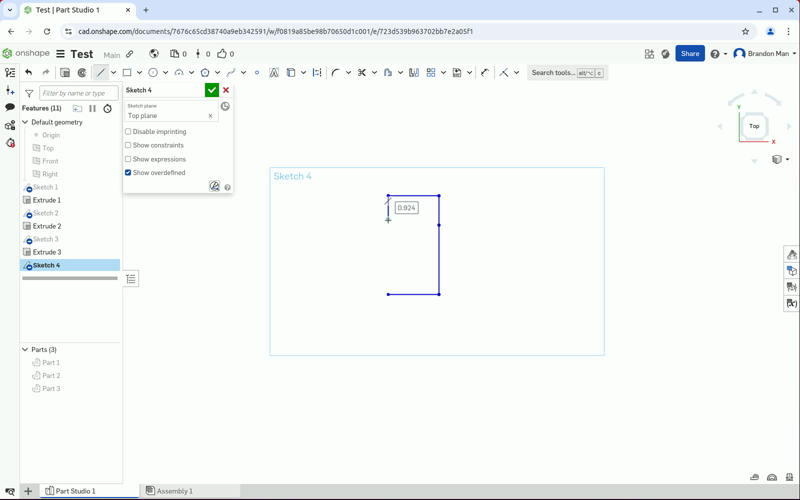
scroll(-6)
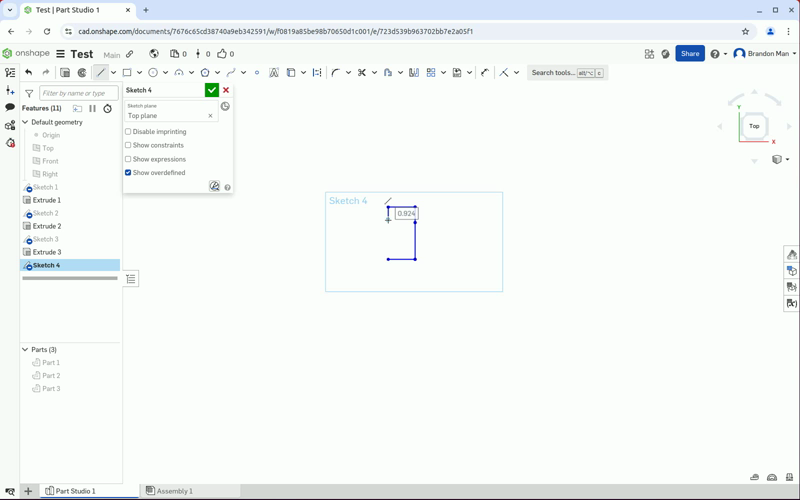
scroll(-6)
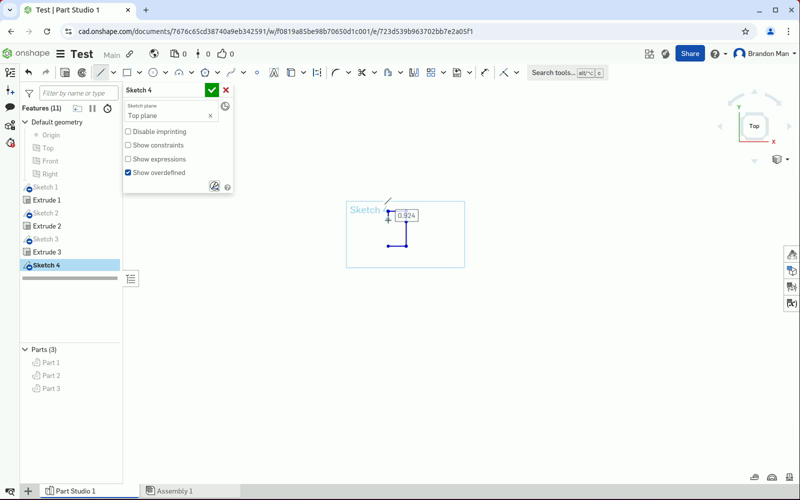
scroll(-6)
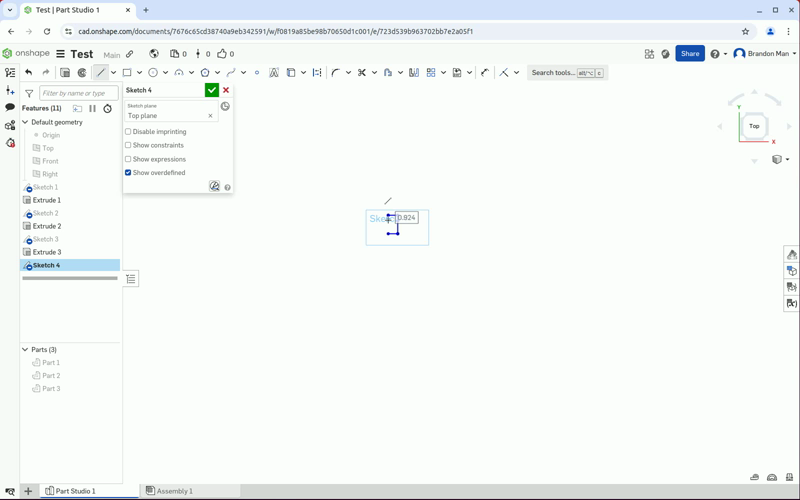
key_up(shift)
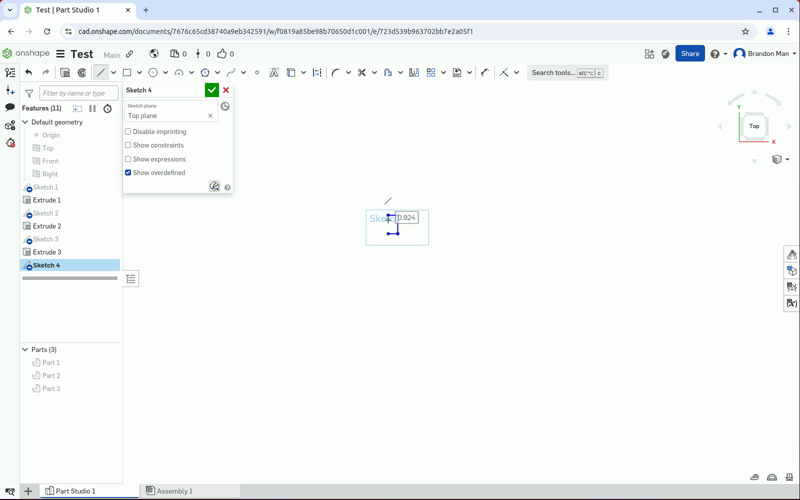
key_down(shift)
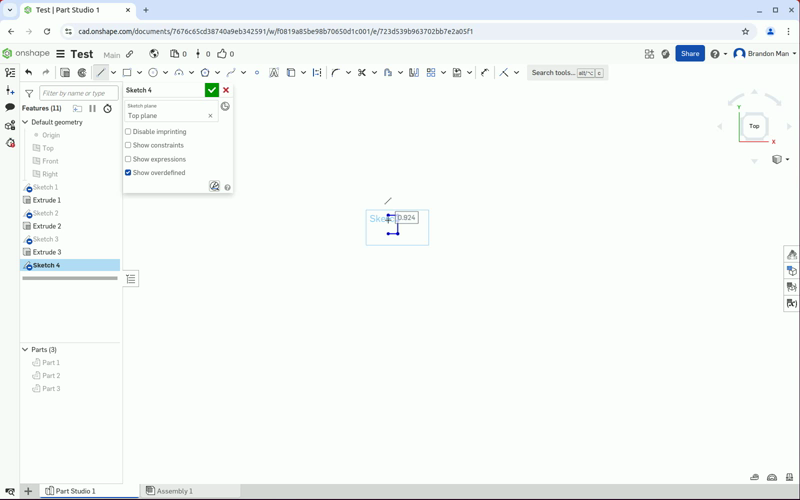
mouse_move(418, 219)
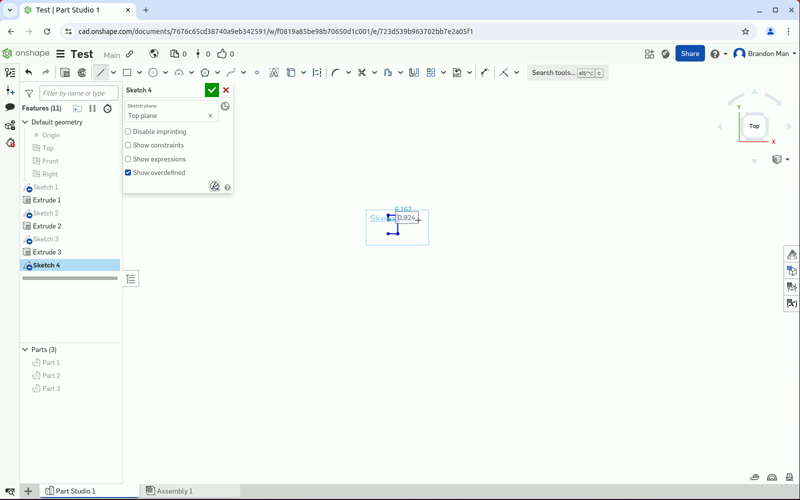
mouse_move(388, 225)
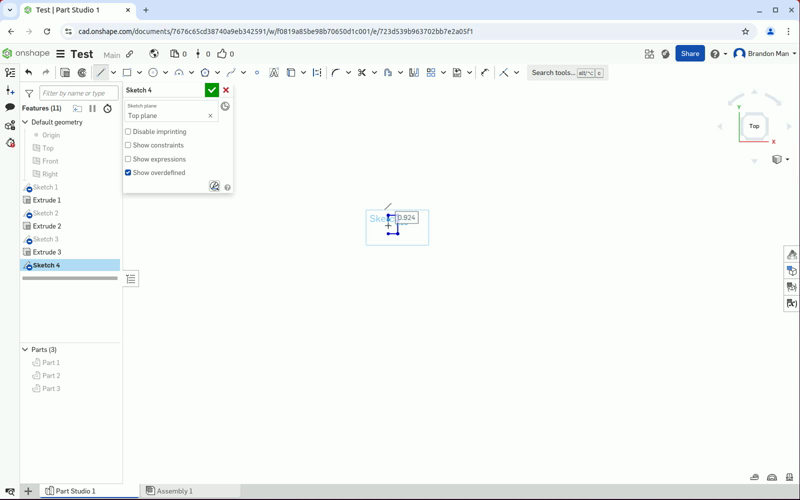
scroll(6)
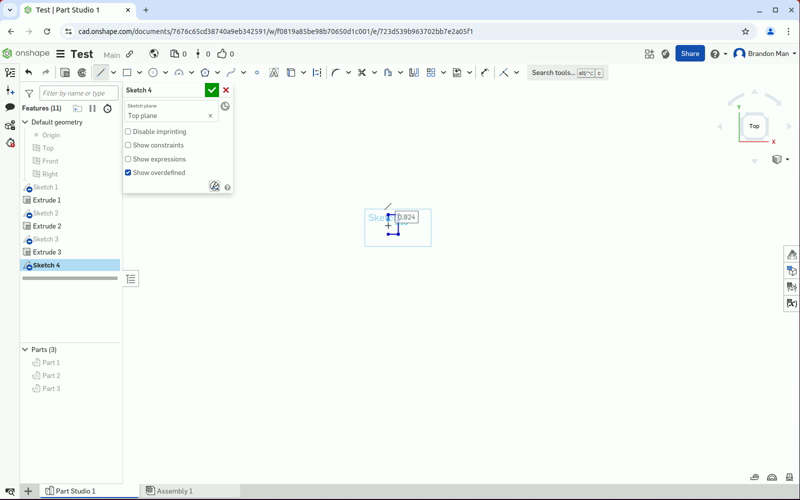
scroll(6)
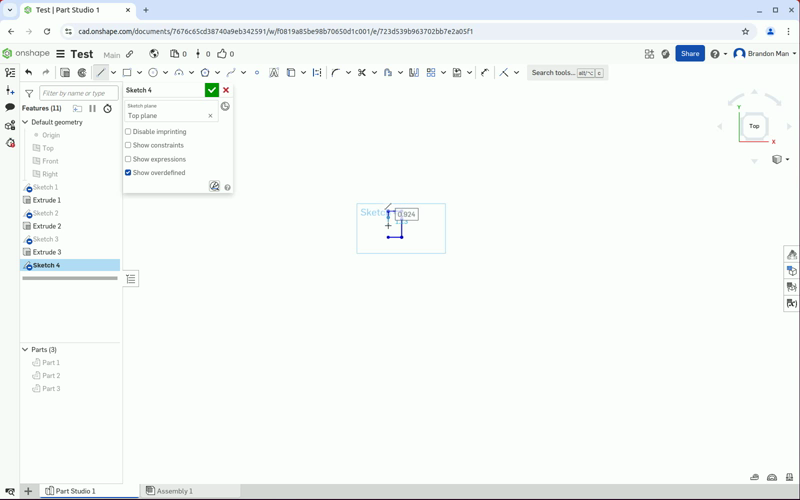
scroll(6)
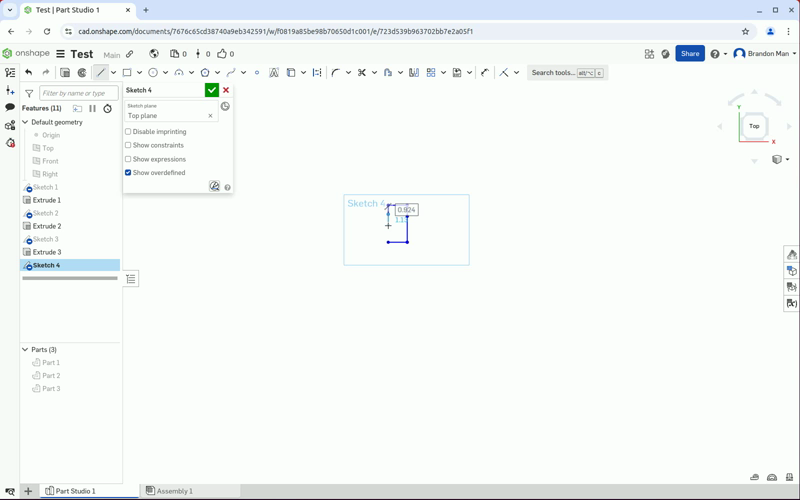
scroll(6)
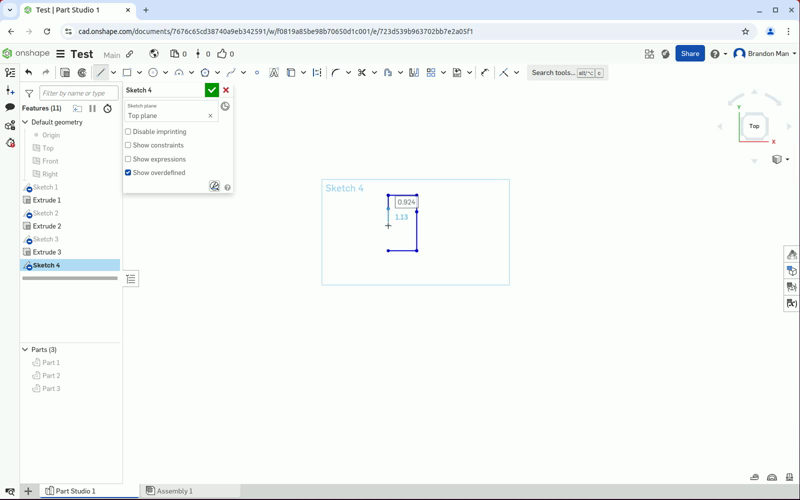
scroll(6)
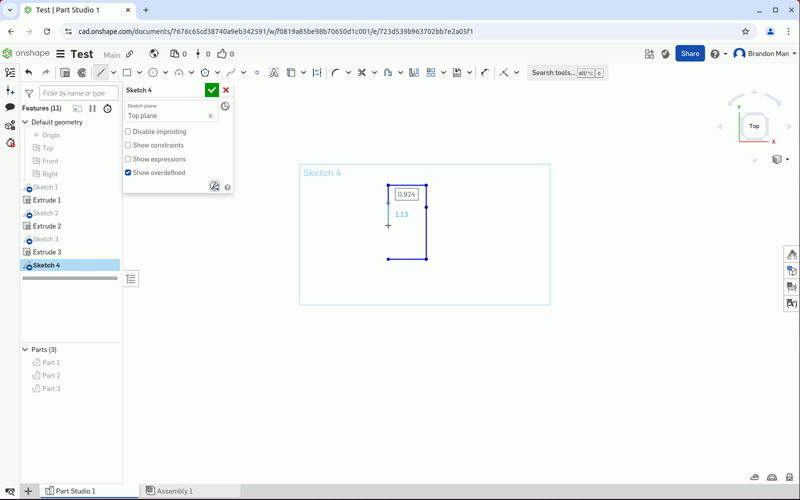
scroll(6)
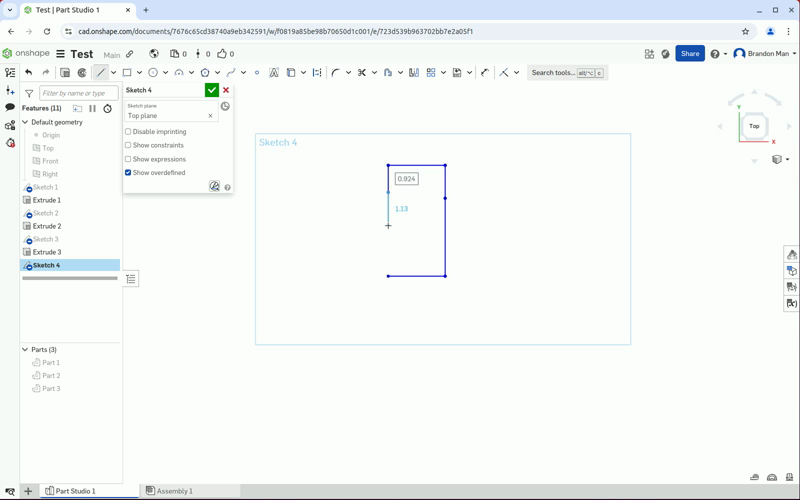
scroll(6)
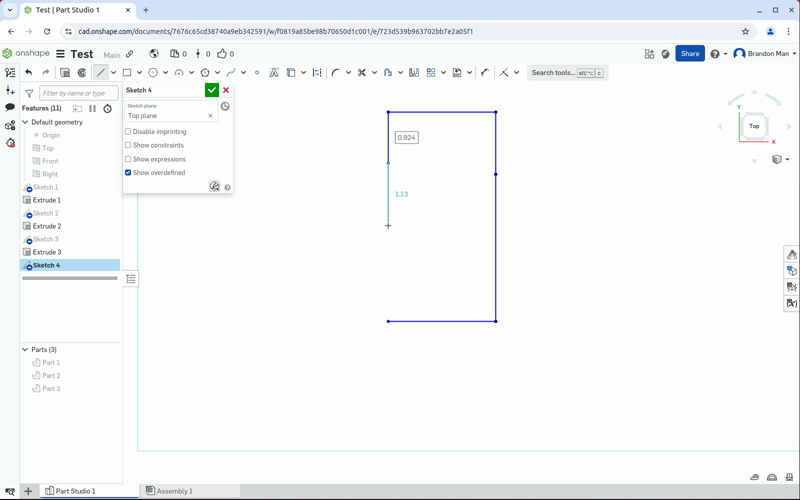
click(388, 225)
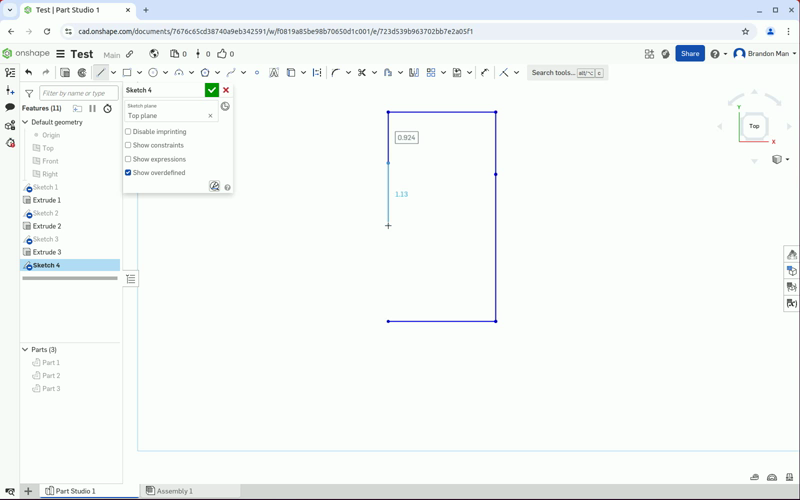
scroll(-6)
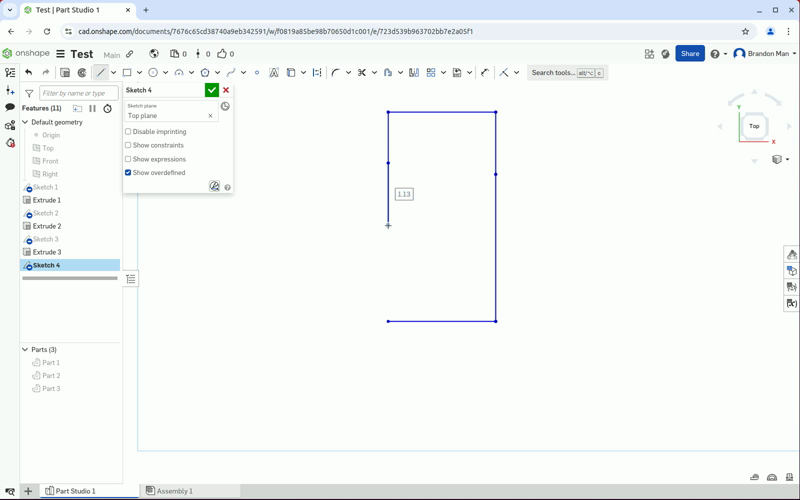
scroll(-6)
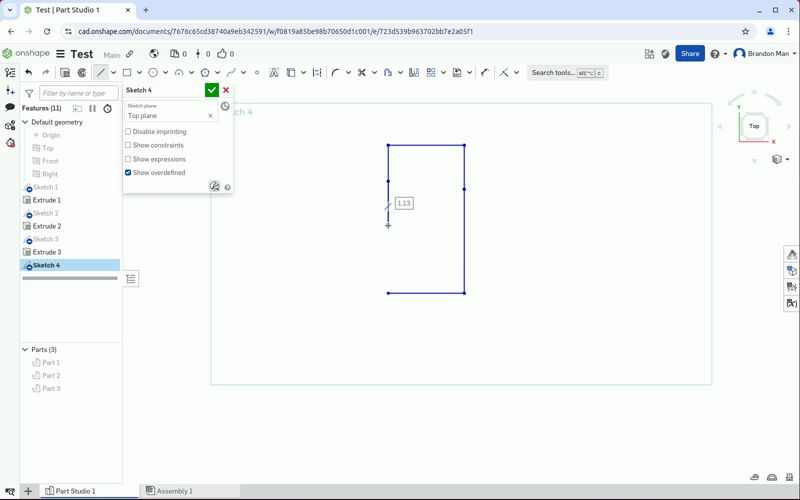
scroll(-6)
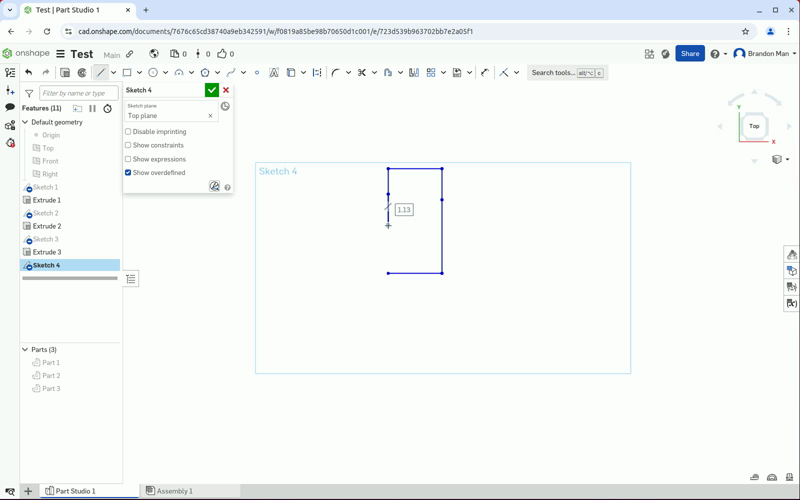
scroll(-6)
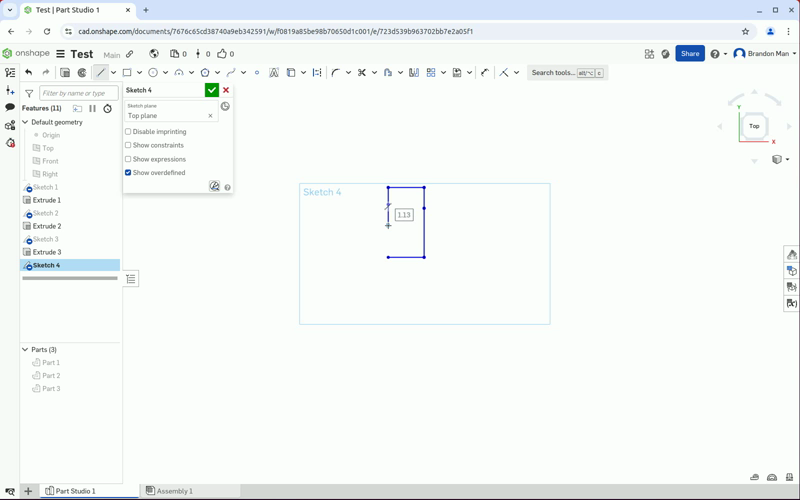
scroll(-6)
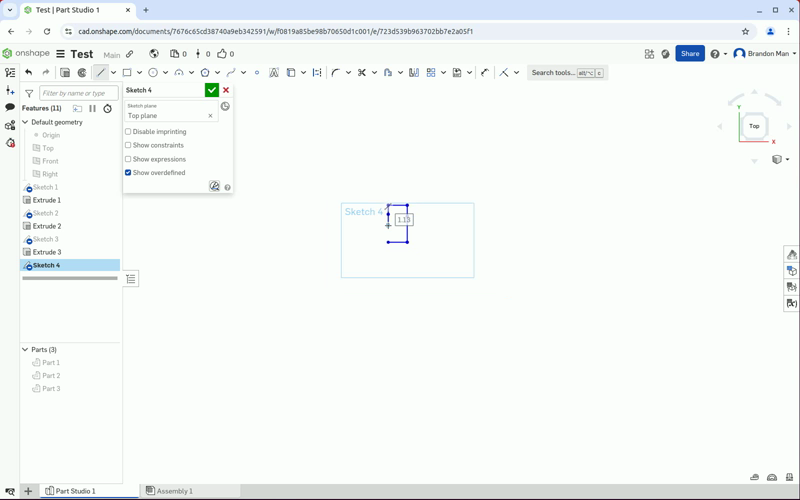
scroll(-6)
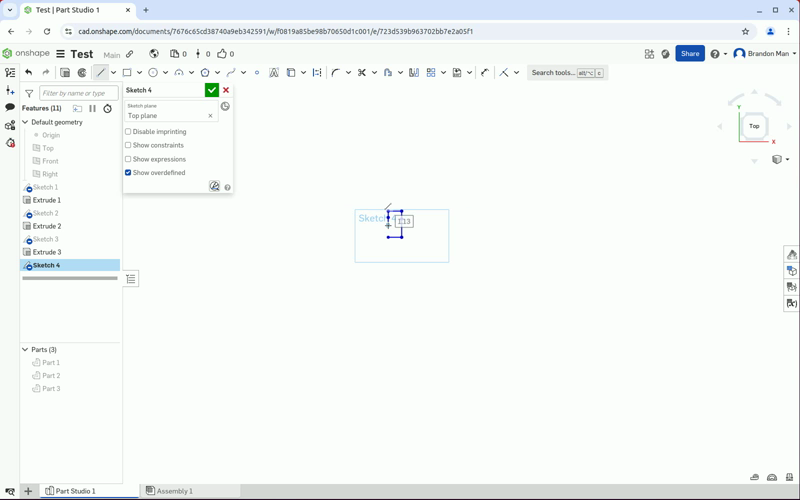
scroll(-6)
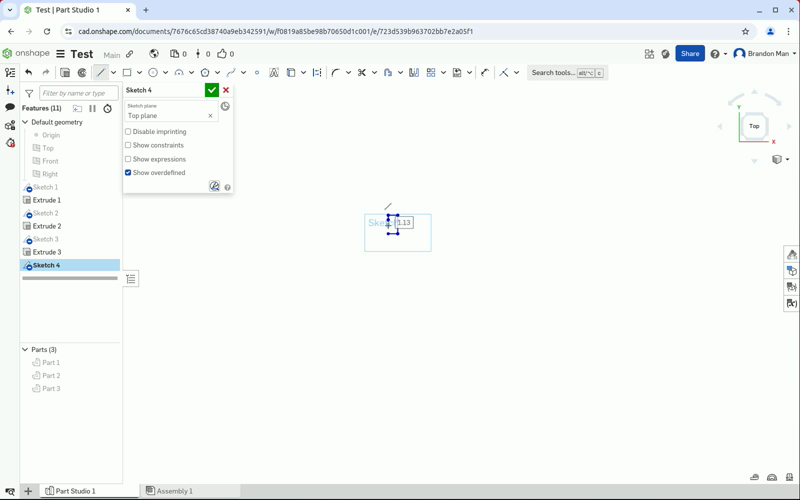
key_up(shift)
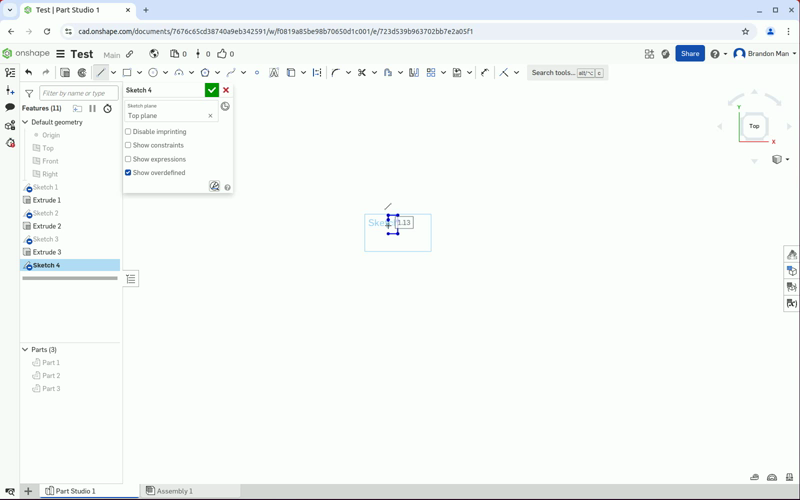
mouse_move(418, 225)
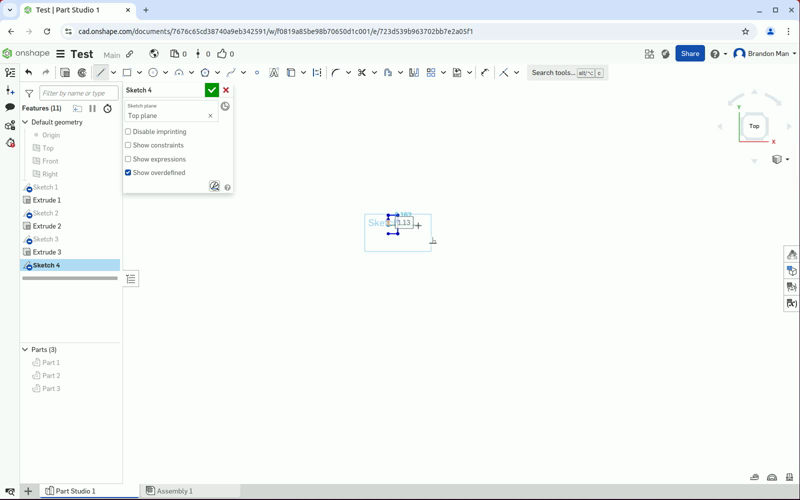
key_down(shift)
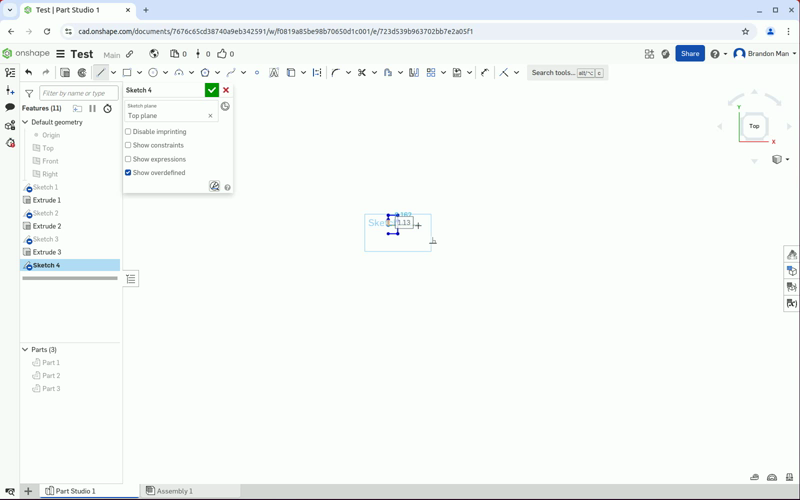
mouse_move(388, 233)
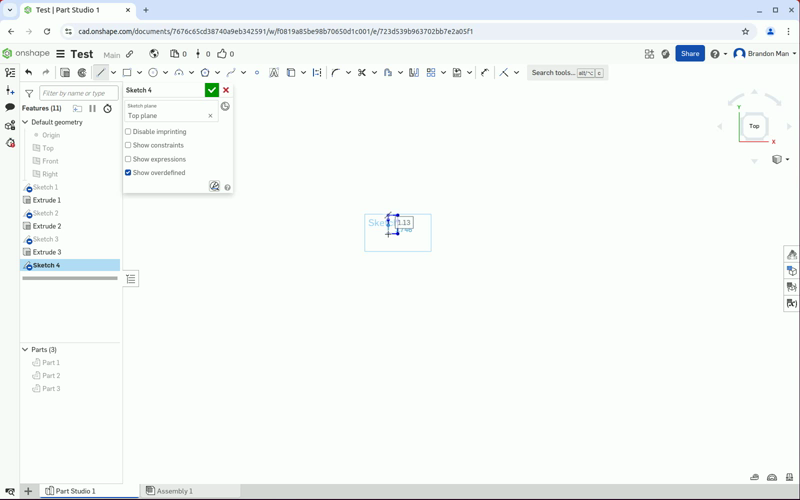
key_up(shift)
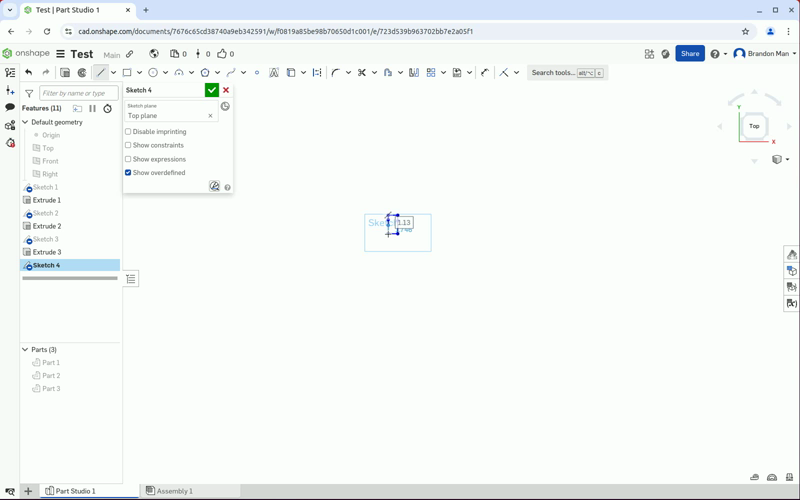
click(388, 233)
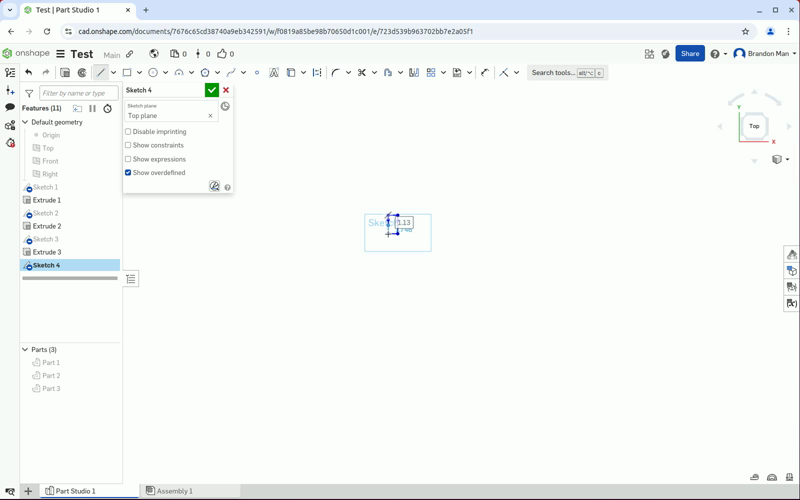
key(esc)
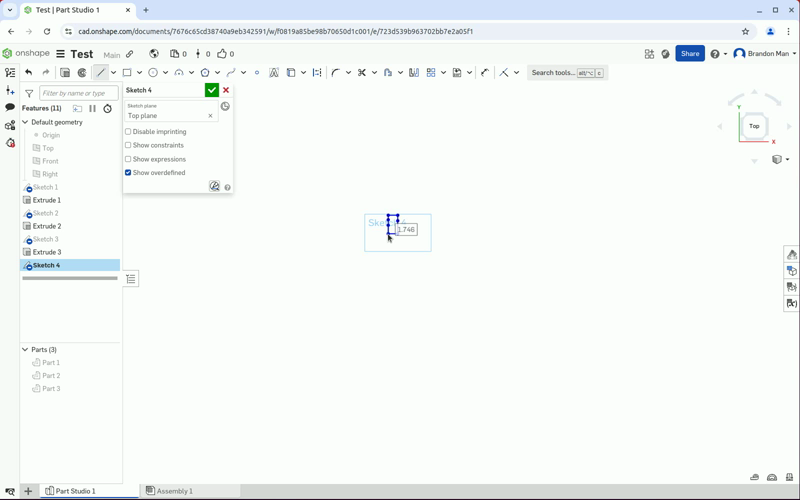
mouse_move(394, 232)
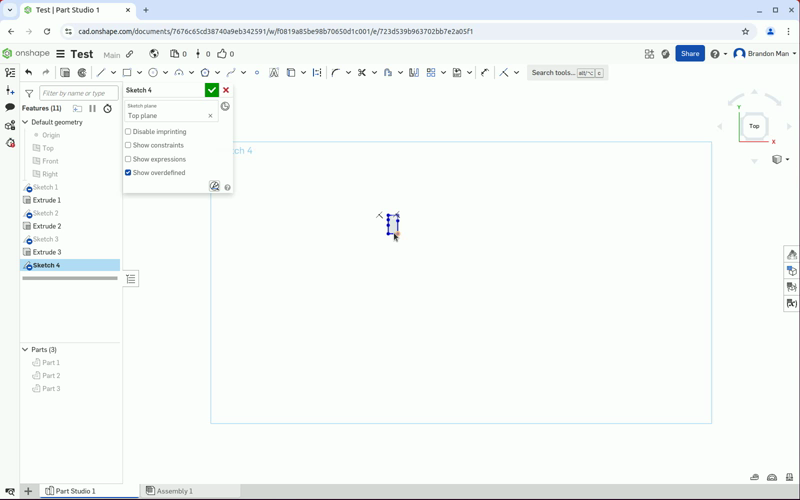
scroll(6)
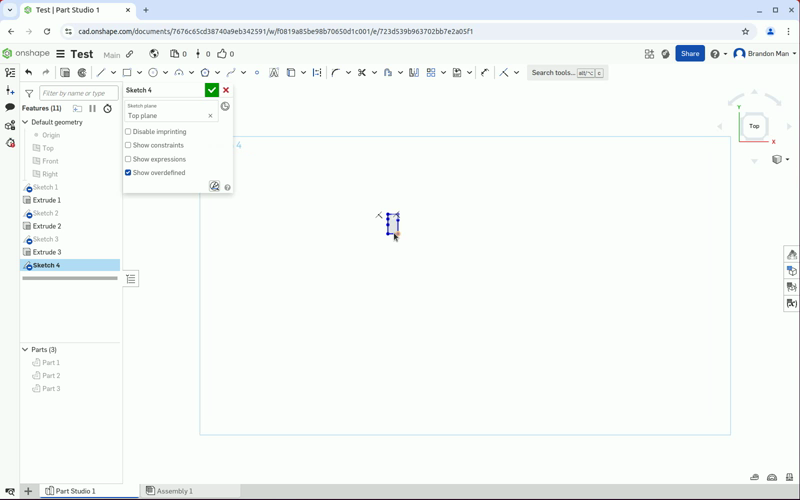
scroll(6)
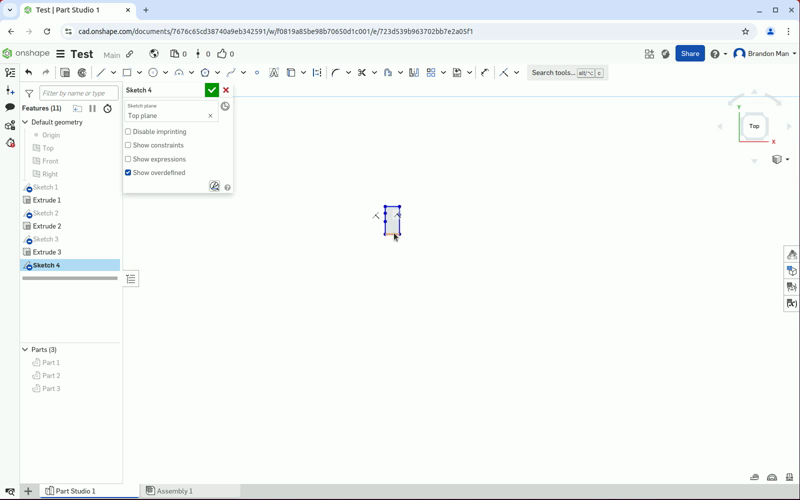
scroll(6)
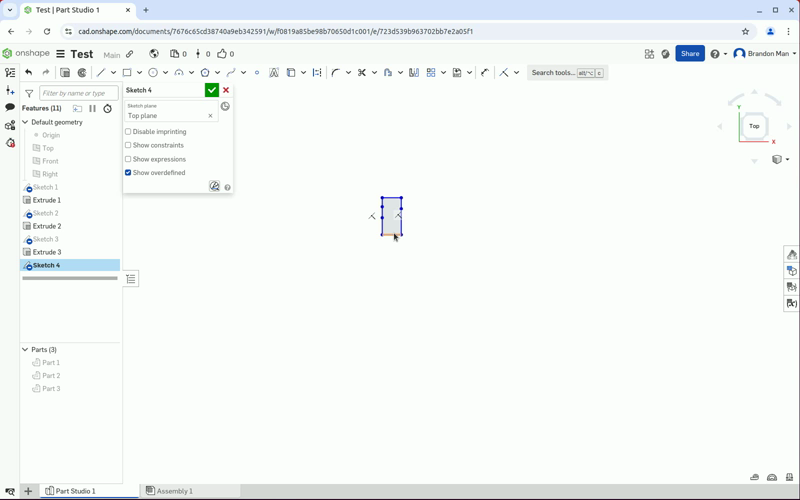
scroll(6)
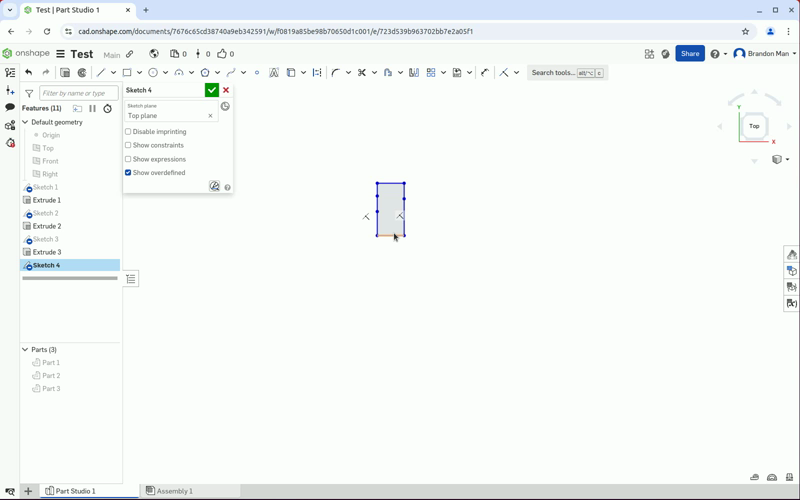
scroll(6)
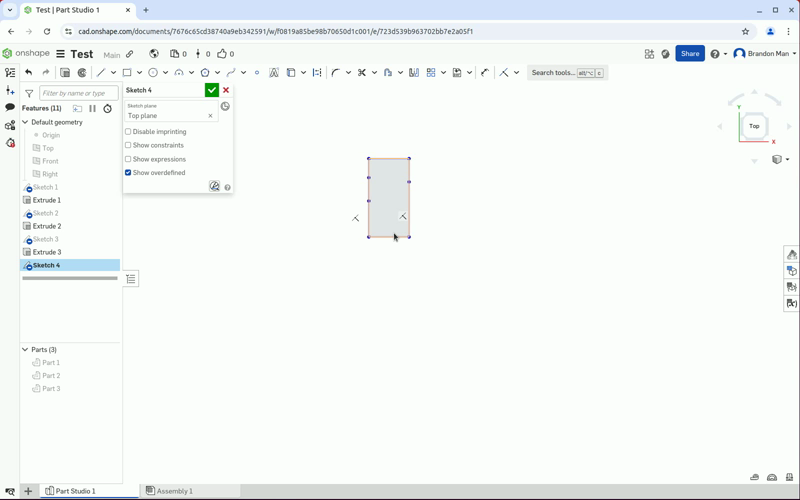
scroll(6)
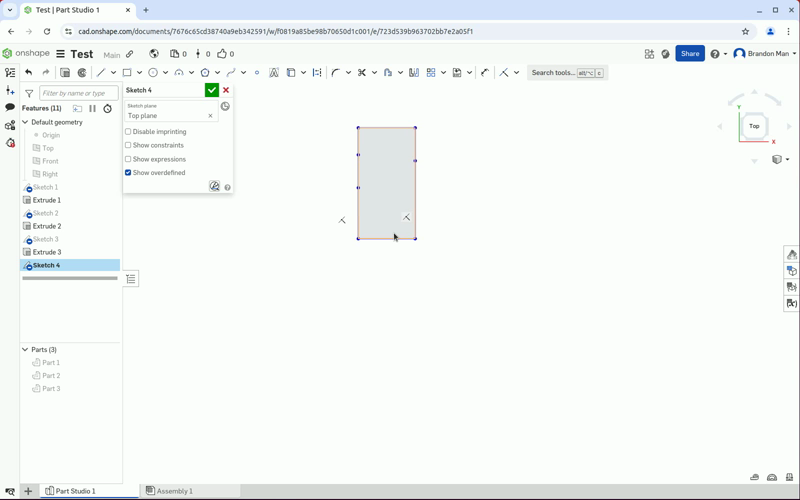
scroll(6)
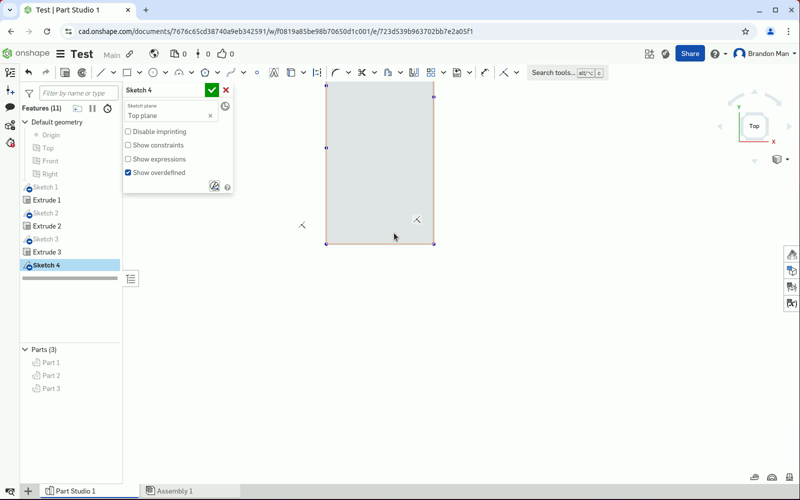
click(394, 232)
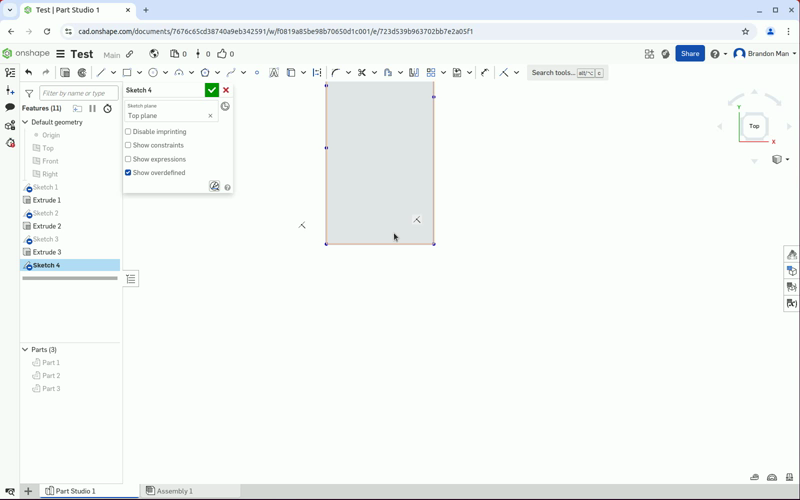
scroll(-6)
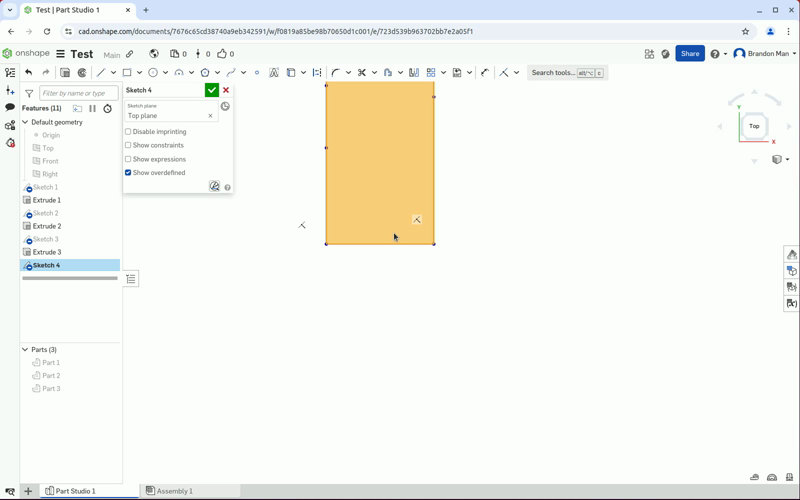
scroll(-6)
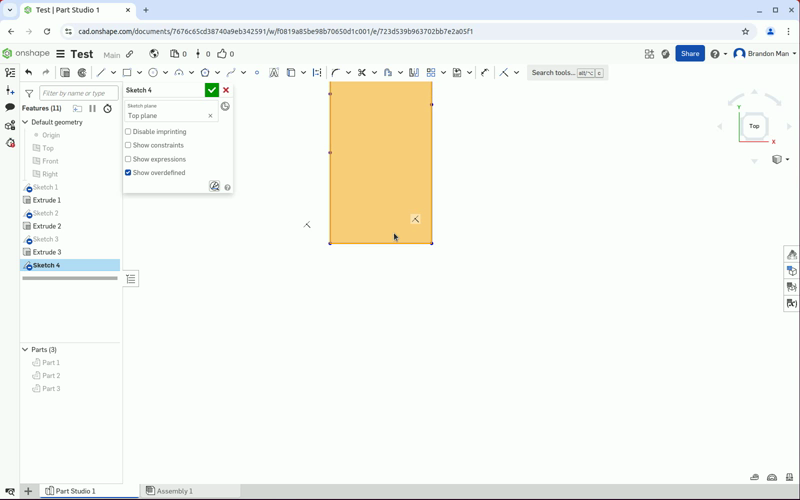
scroll(-6)
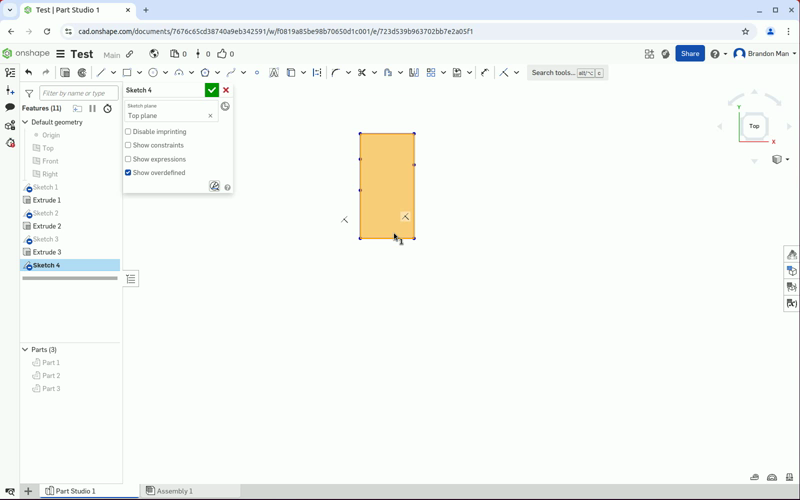
scroll(-6)
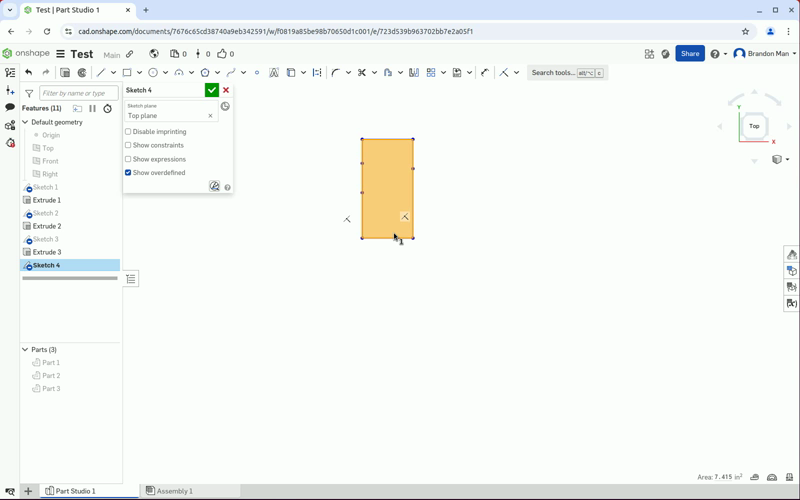
scroll(-6)
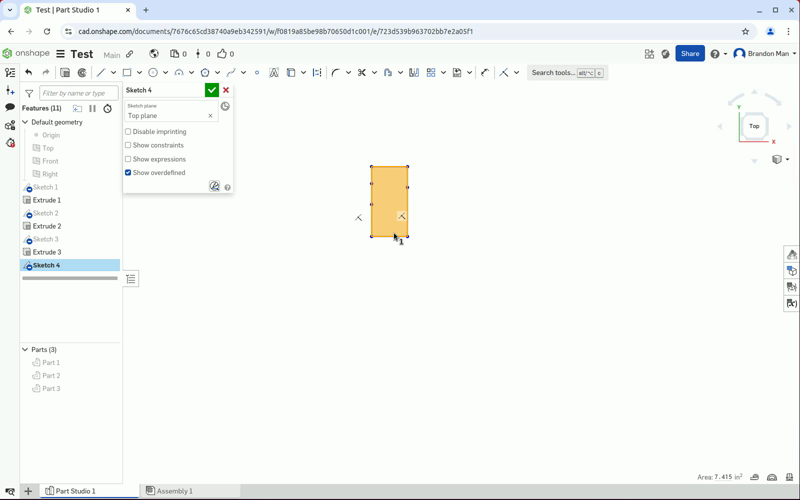
scroll(-6)
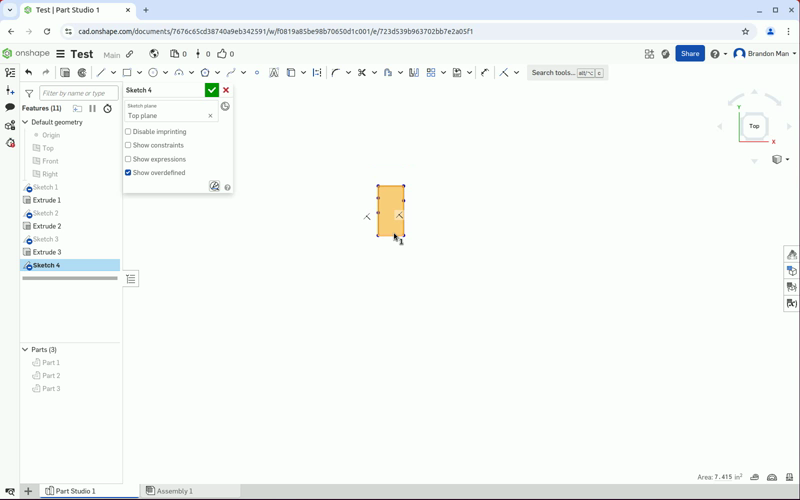
scroll(-6)
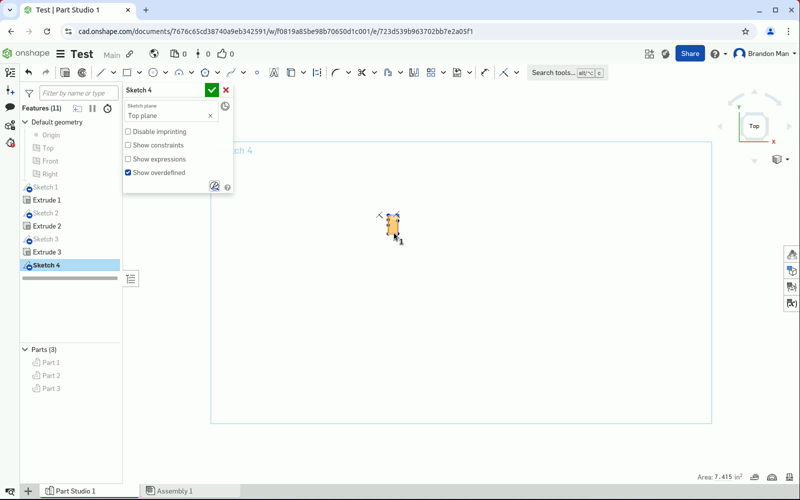
mouse_move(73, 352)
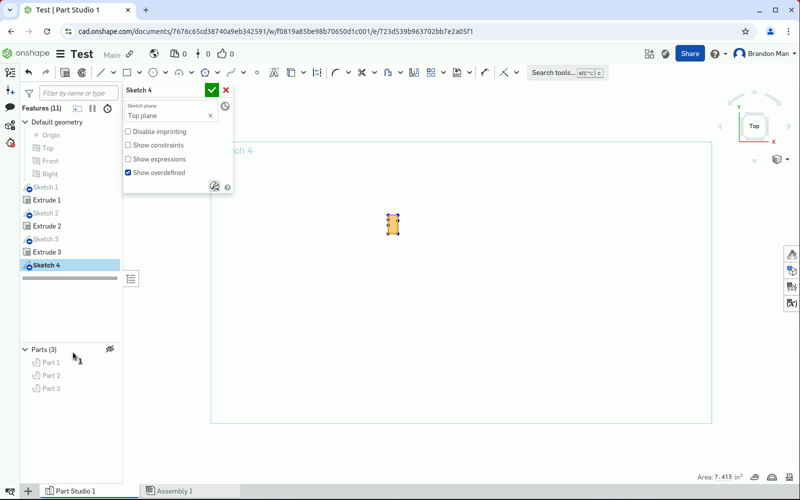
key(shift+y)
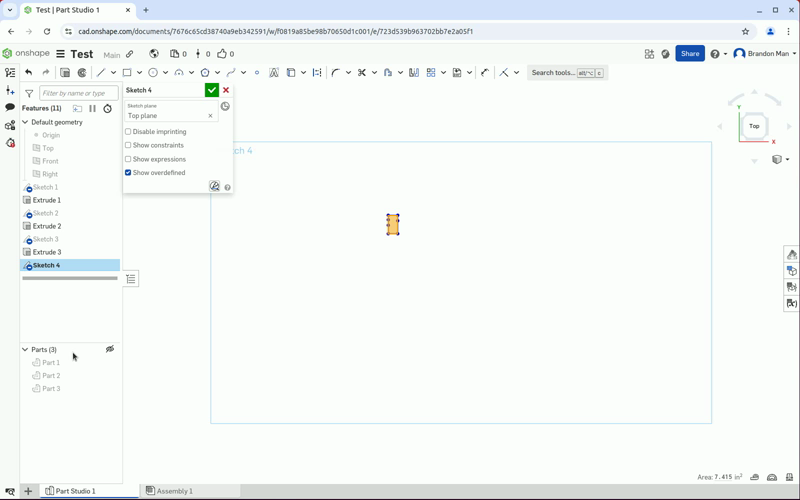
key(shift+e)
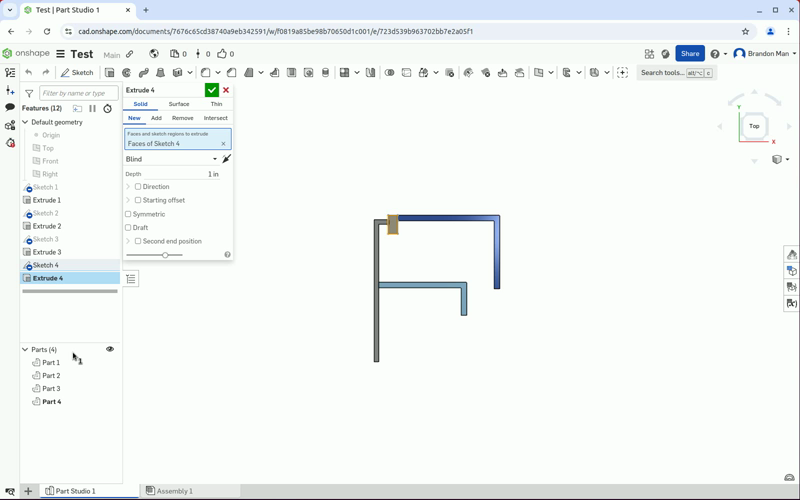
mouse_move(143, 106)
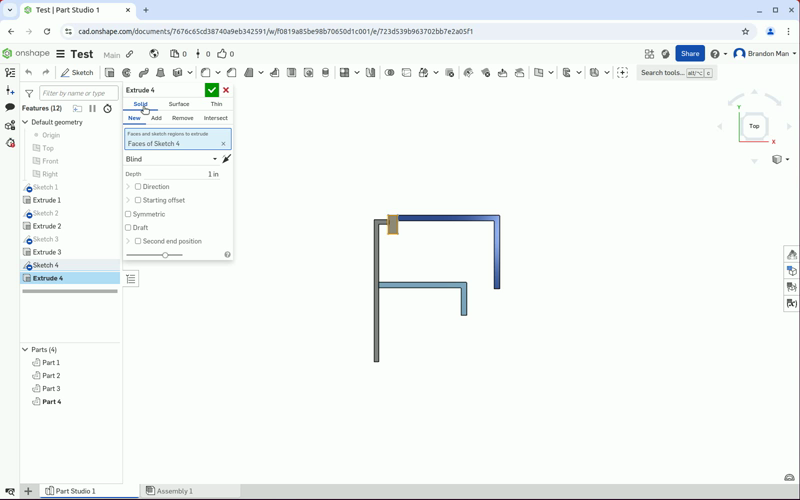
click(143, 106)
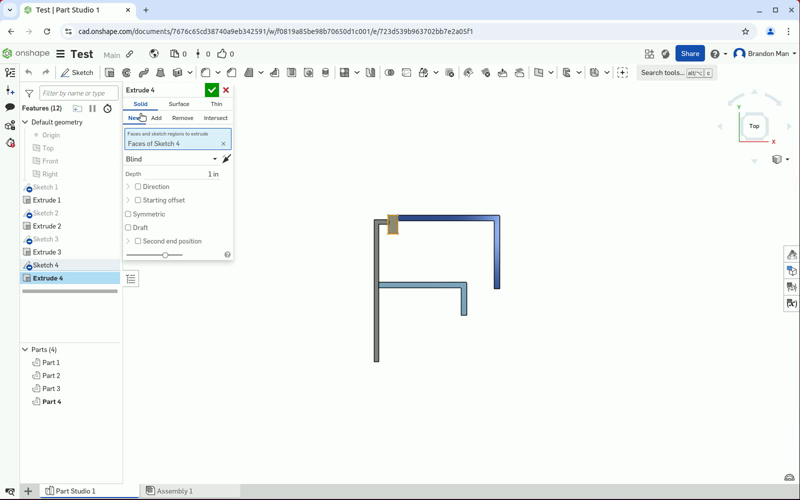
mouse_move(137, 120)
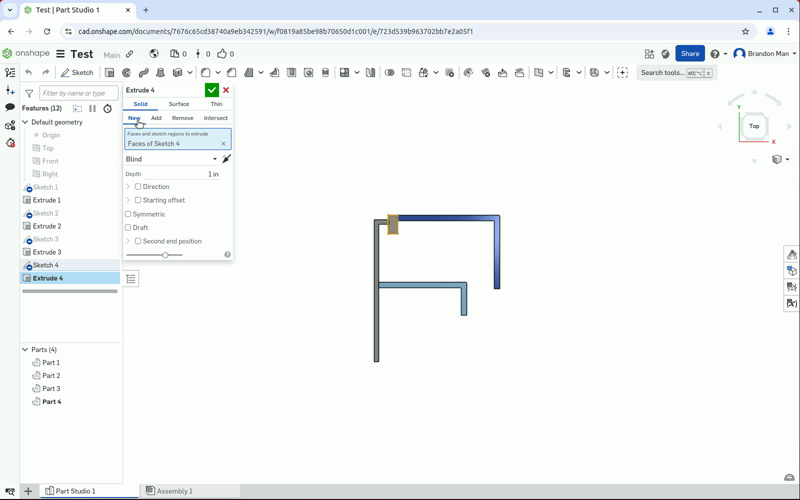
click(137, 120)
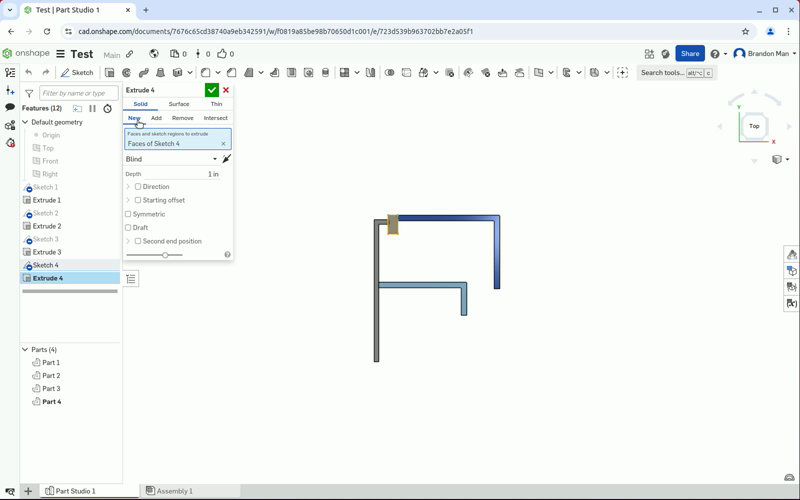
key(tab, 4)
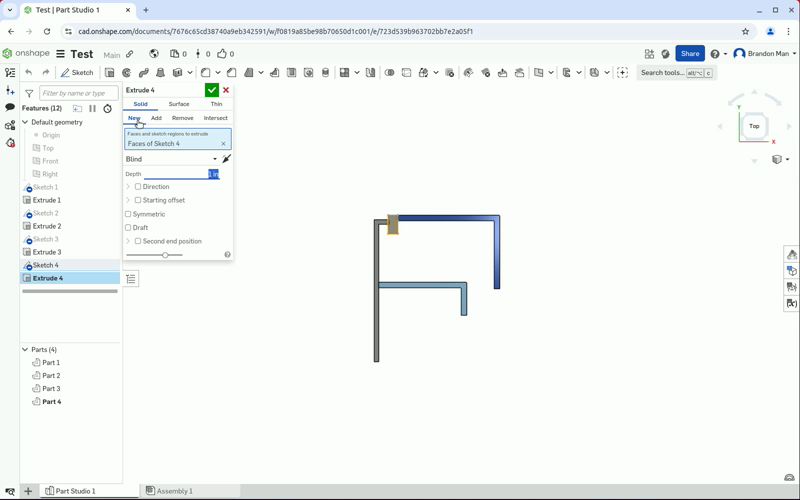
text(21.183)
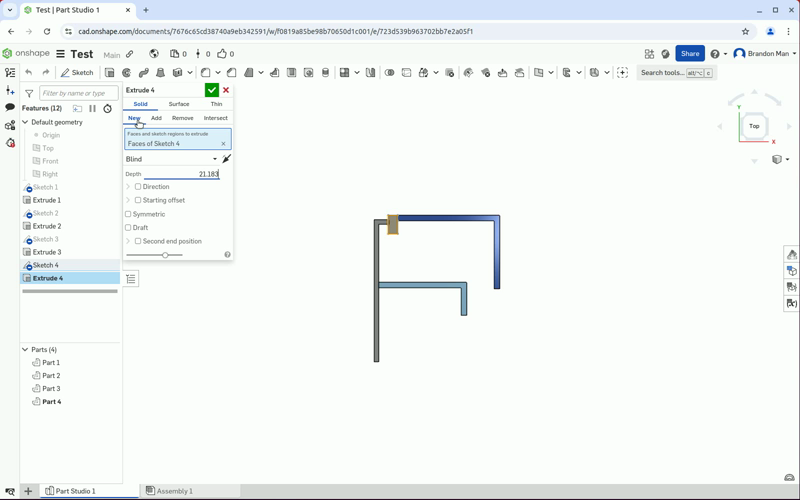
key(enter)
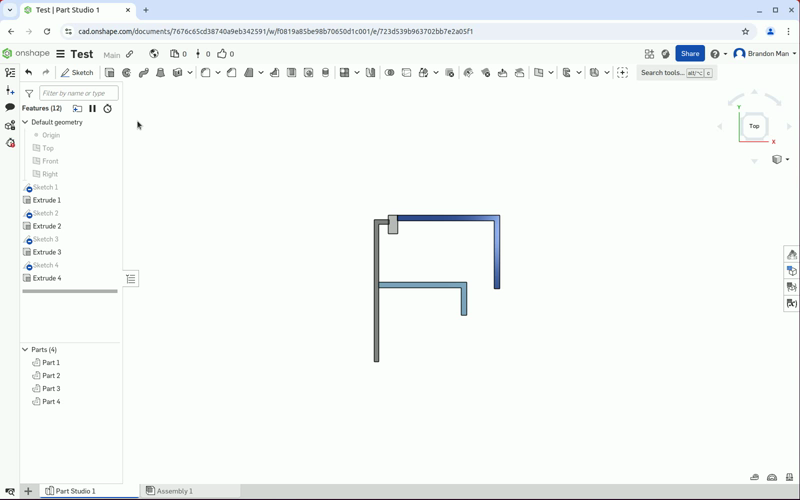
key(shift+h)
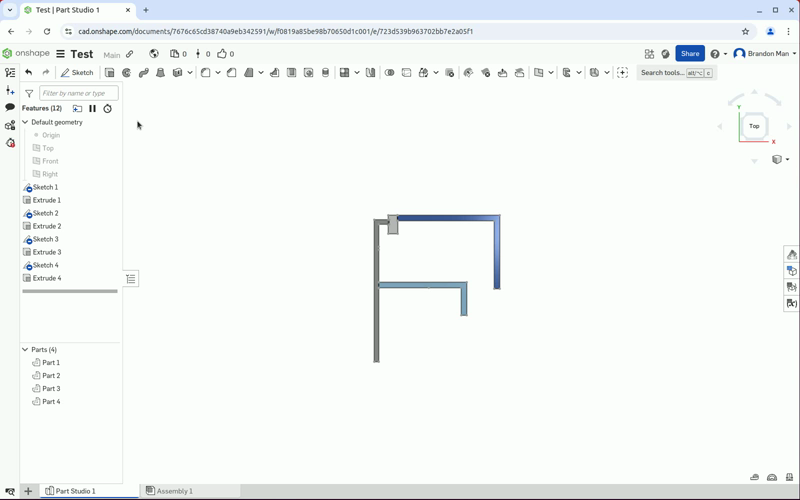
key(shift+h)
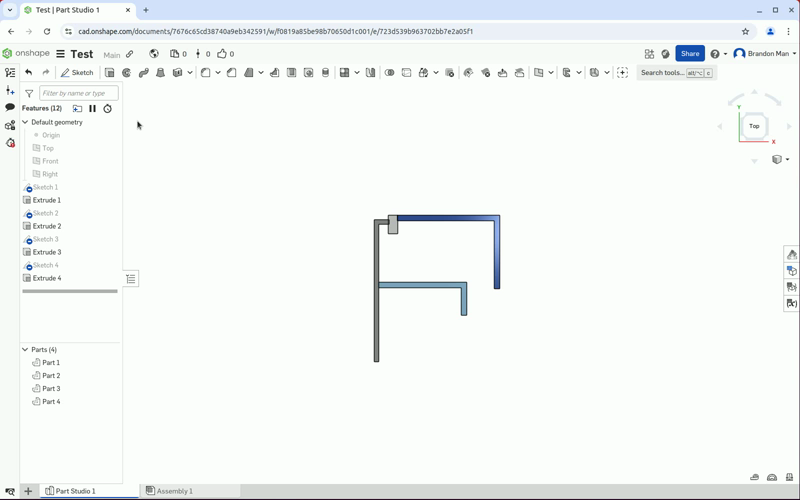
mouse_move(73, 189)
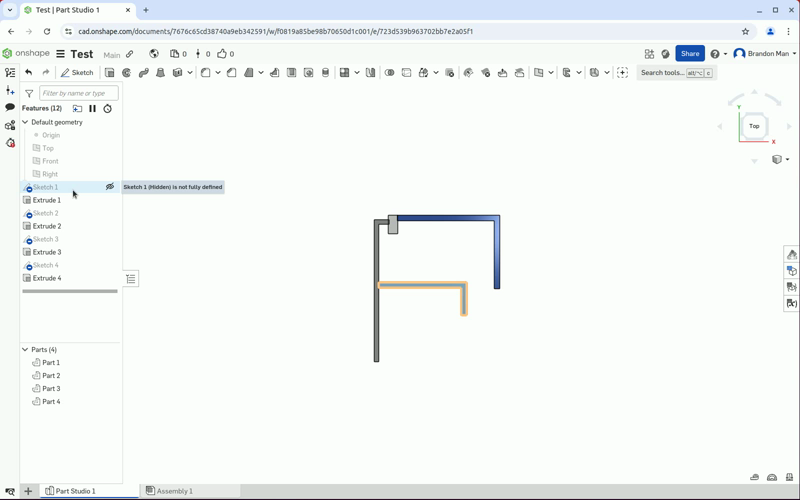
click(73, 189)
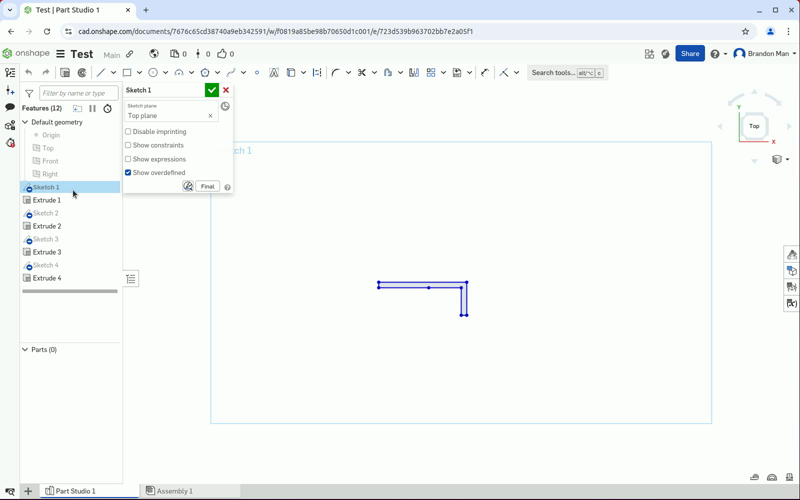
mouse_move(229, 92)
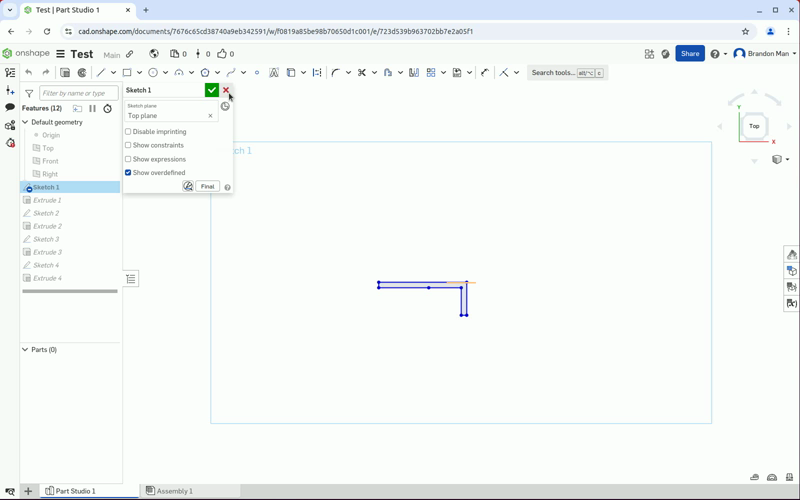
click(229, 92)
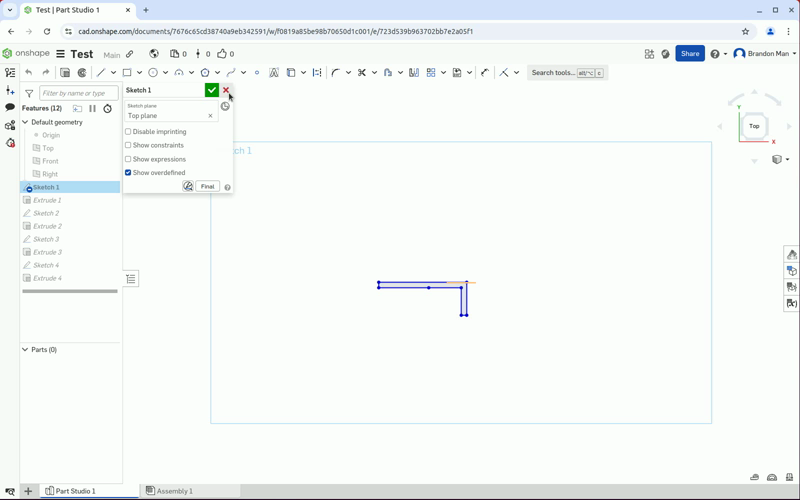
key(shift+s)
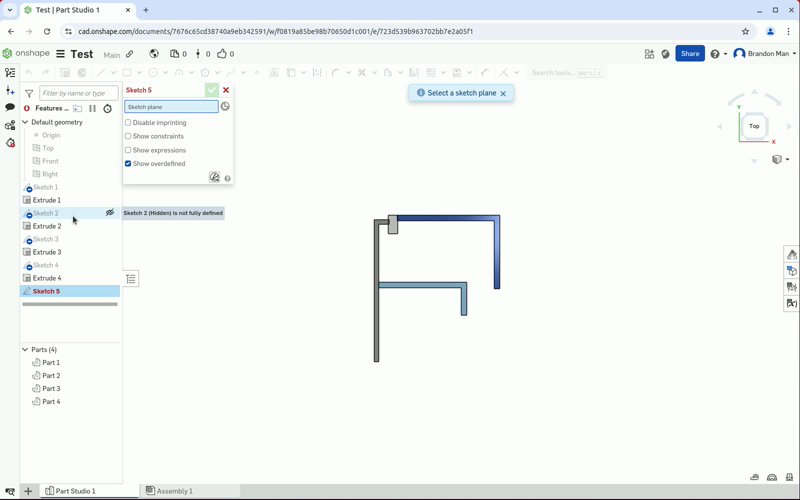
scroll(3)
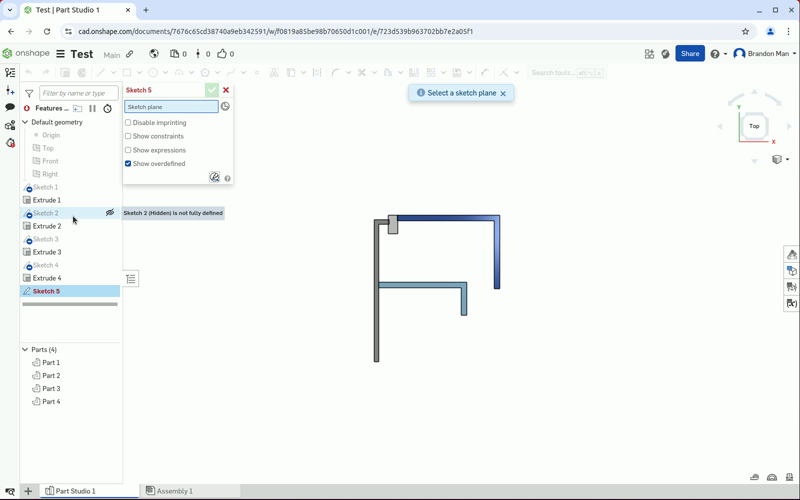
mouse_move(73, 150)
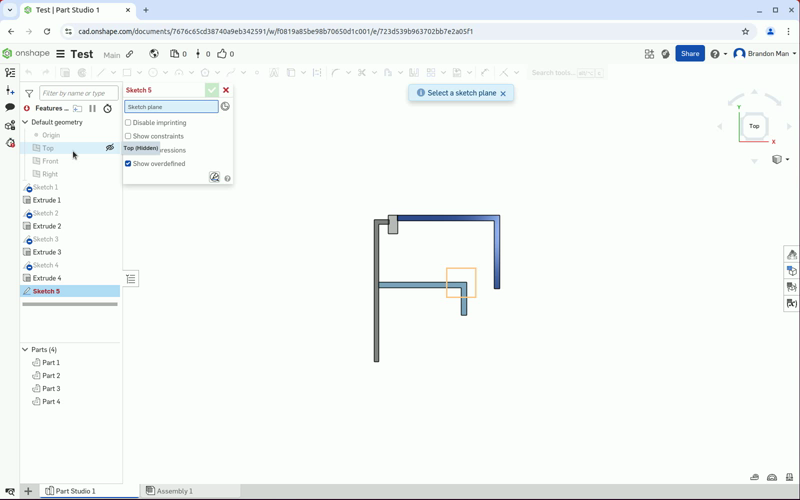
click(73, 150)
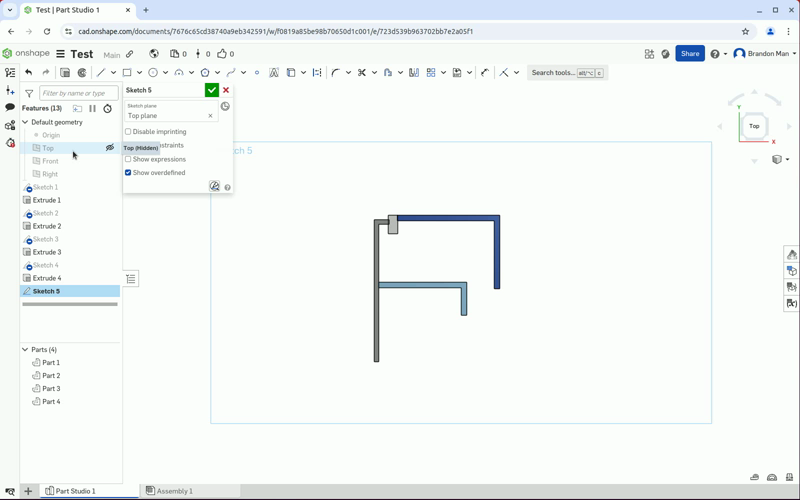
mouse_move(73, 352)
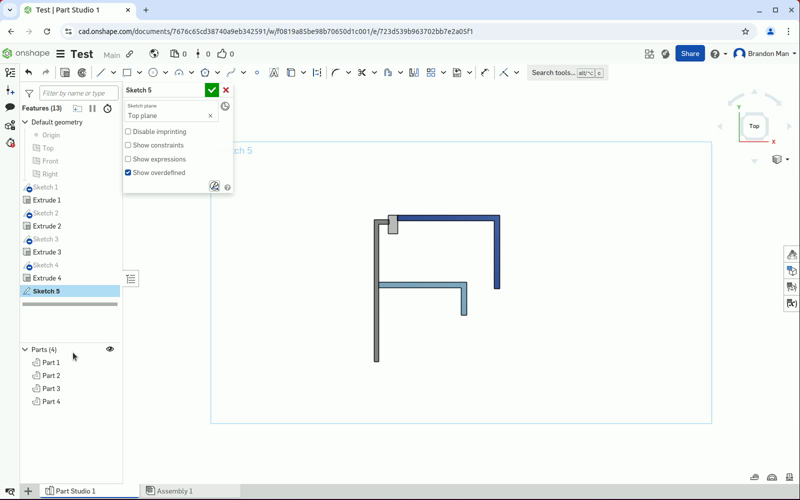
key(y)
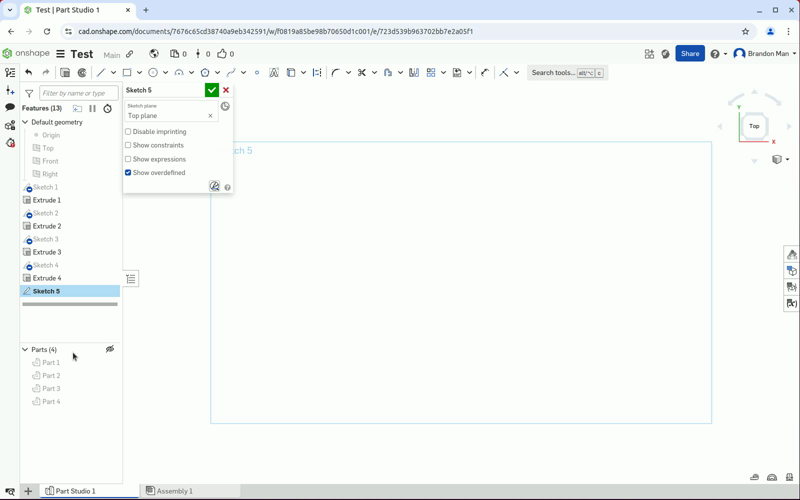
key(l)
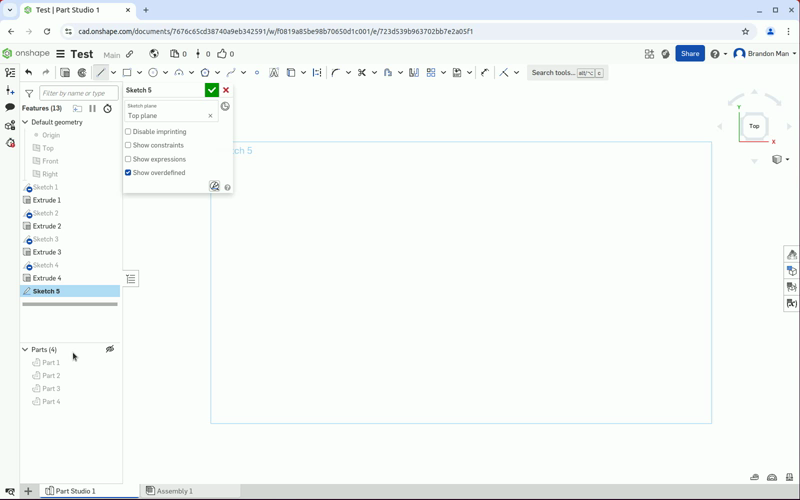
key_down(shift)
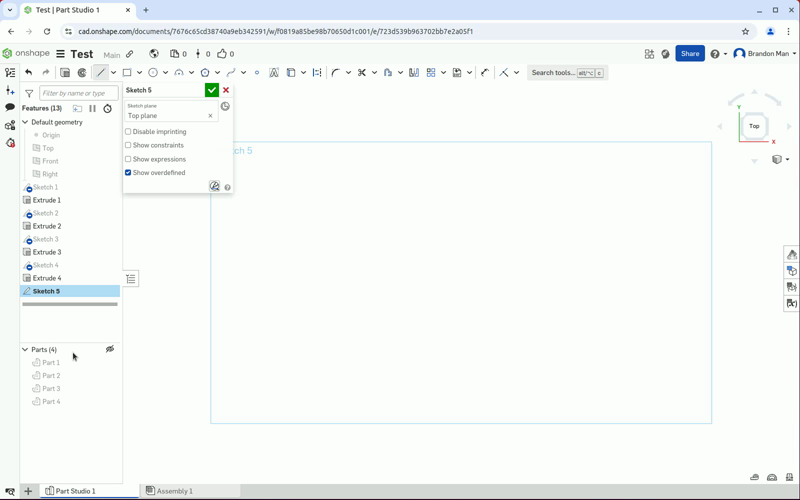
mouse_move(374, 370)
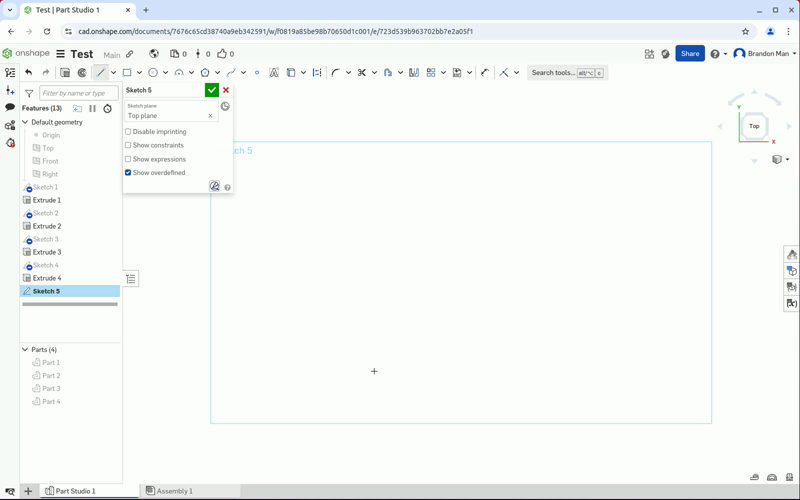
click(374, 370)
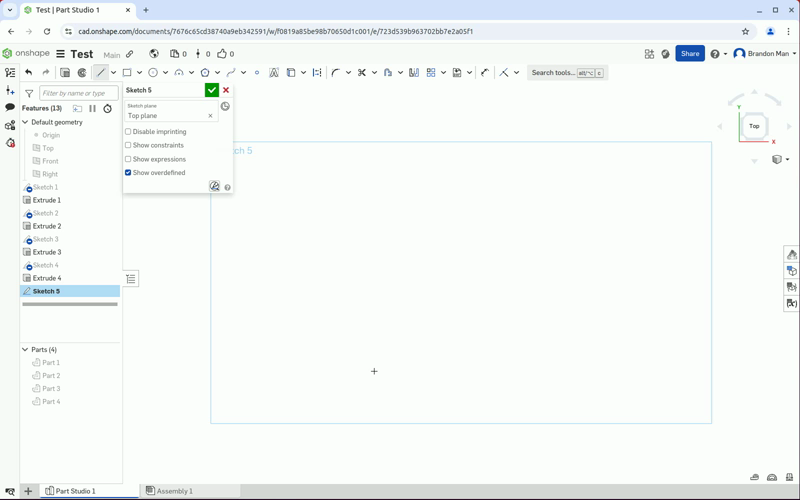
key_up(shift)
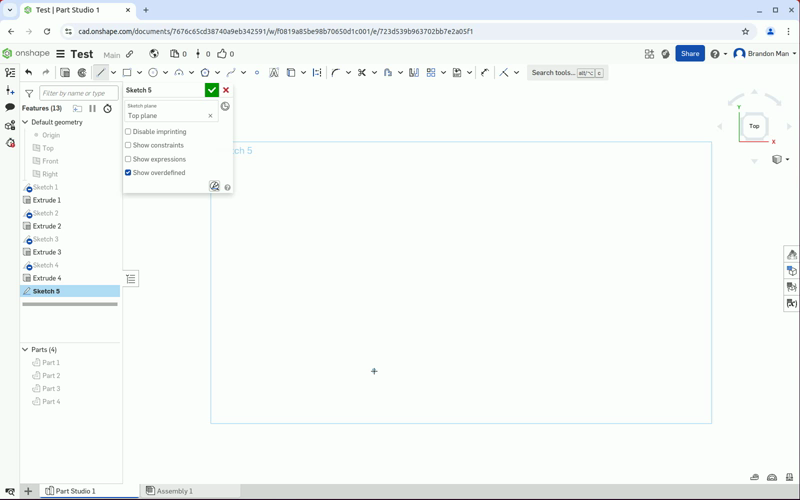
key_down(shift)
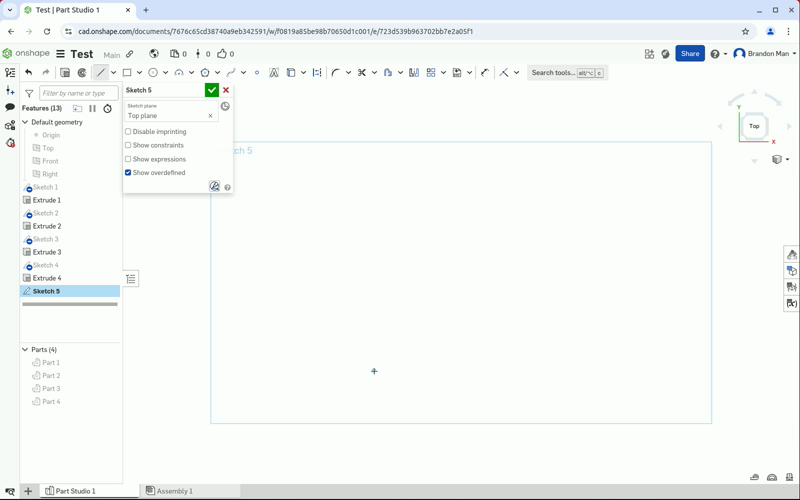
mouse_move(404, 370)
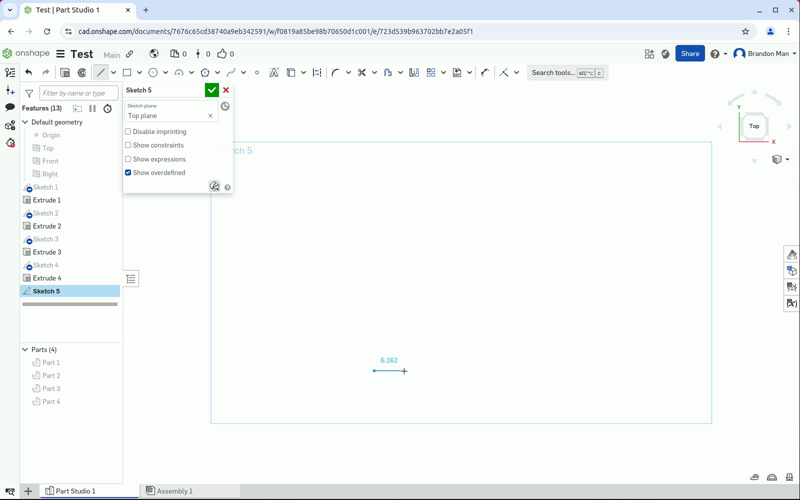
mouse_move(398, 370)
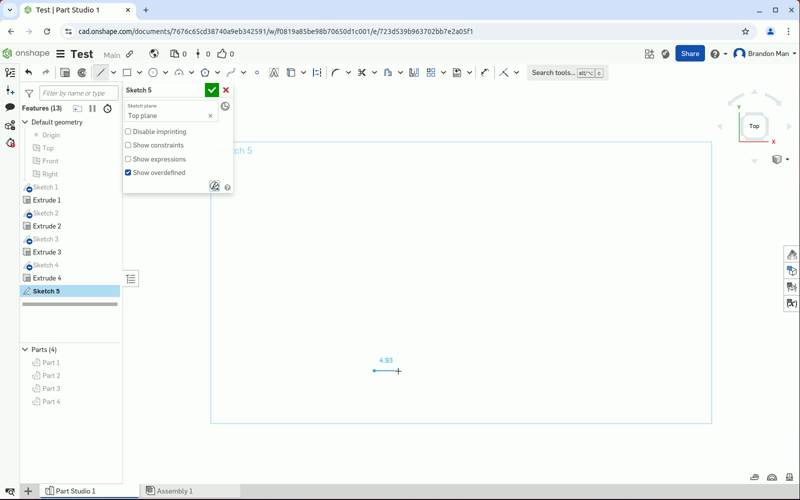
click(398, 370)
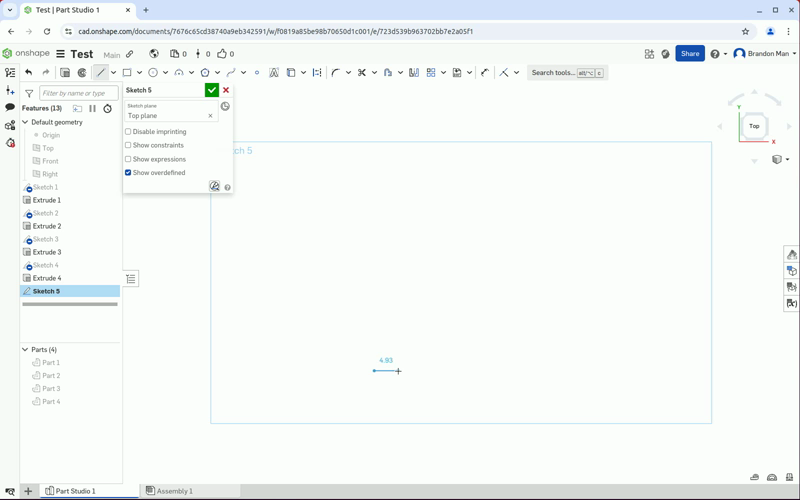
key_up(shift)
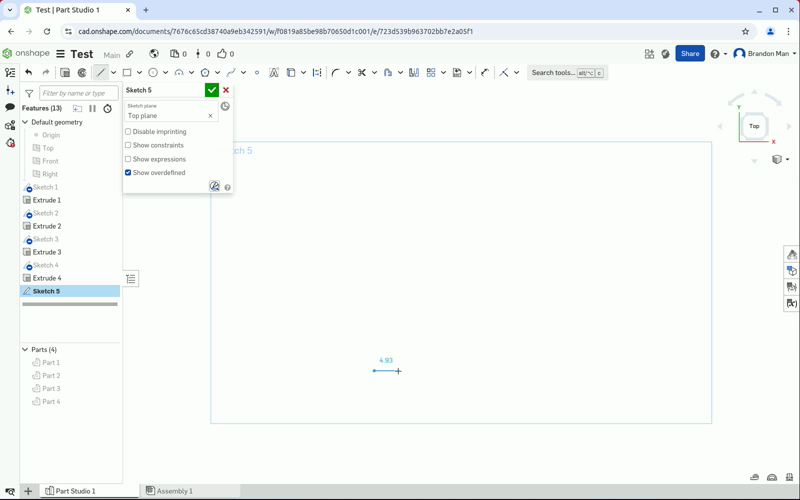
key_down(shift)
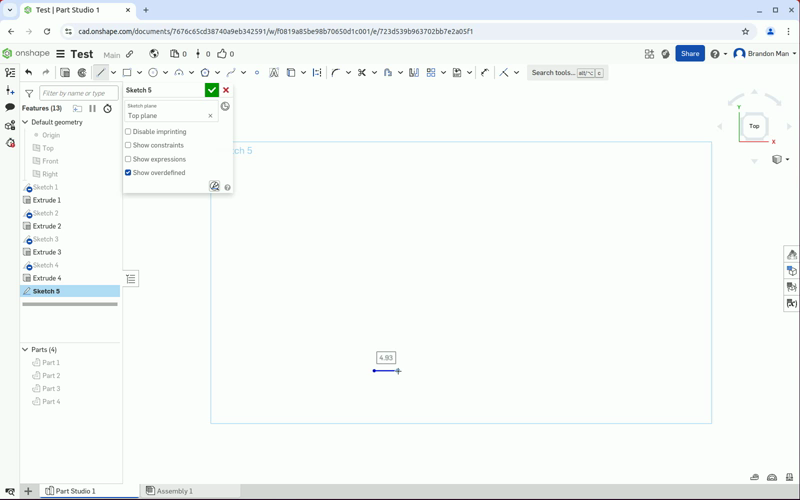
mouse_move(428, 370)
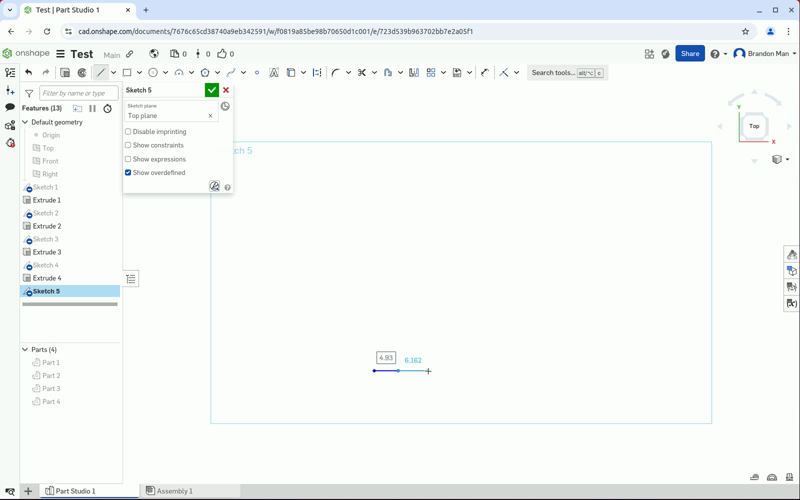
mouse_move(398, 361)
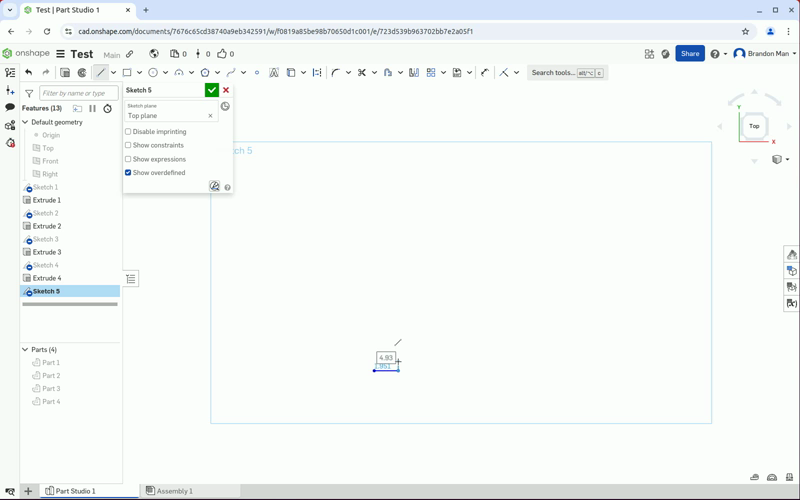
click(398, 361)
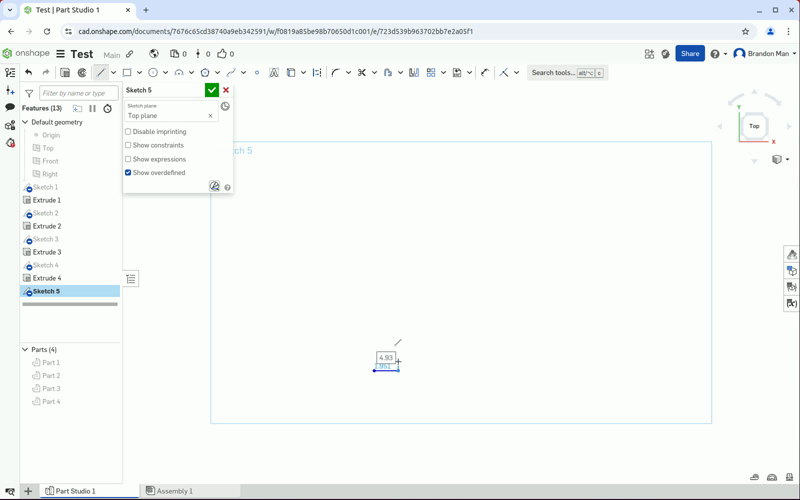
key_up(shift)
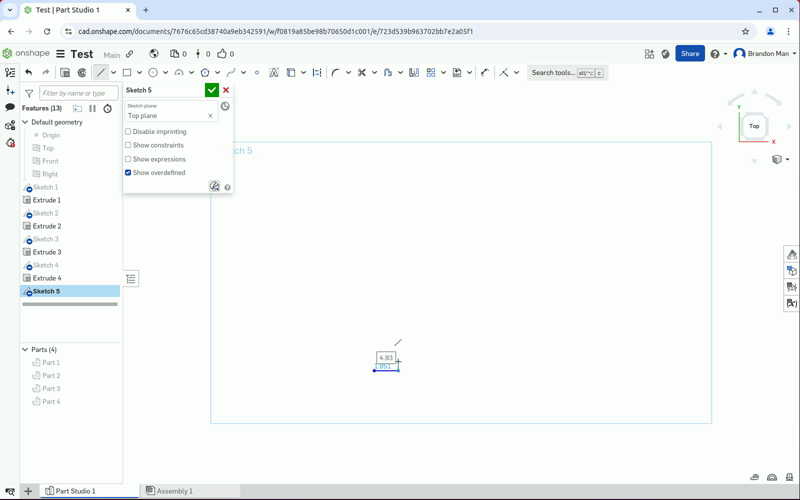
key_down(shift)
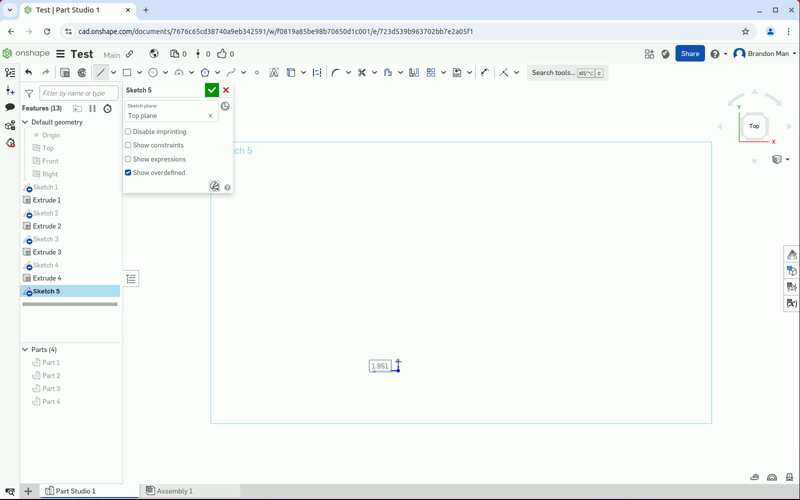
mouse_move(428, 361)
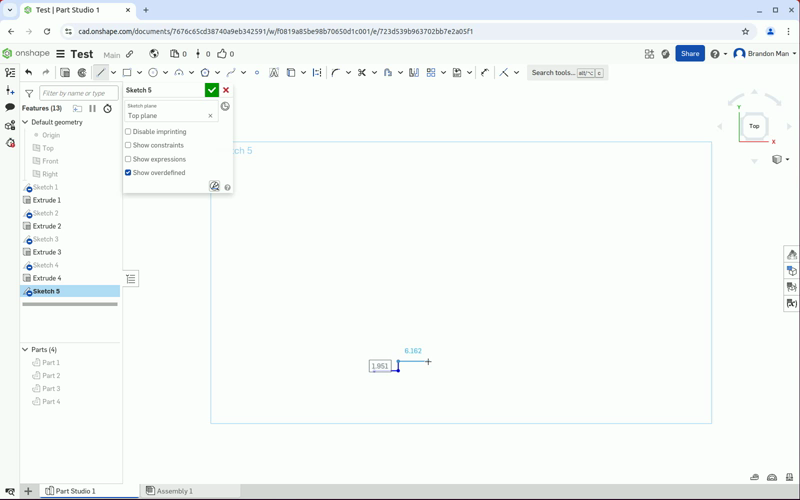
mouse_move(379, 361)
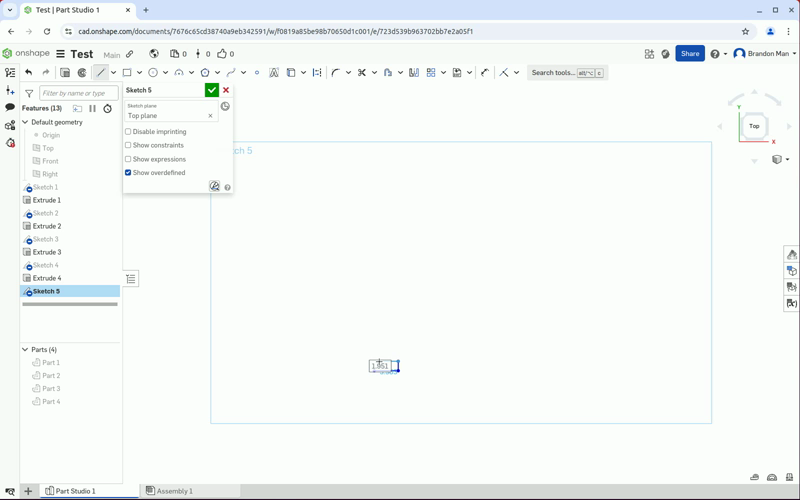
click(379, 361)
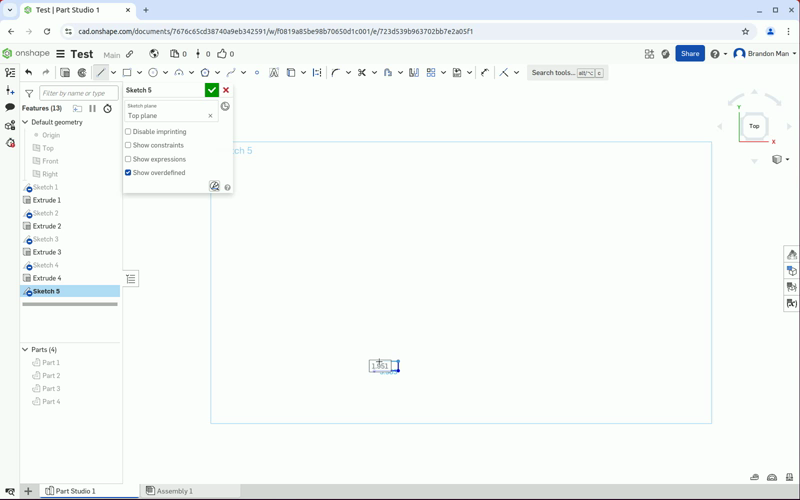
key_up(shift)
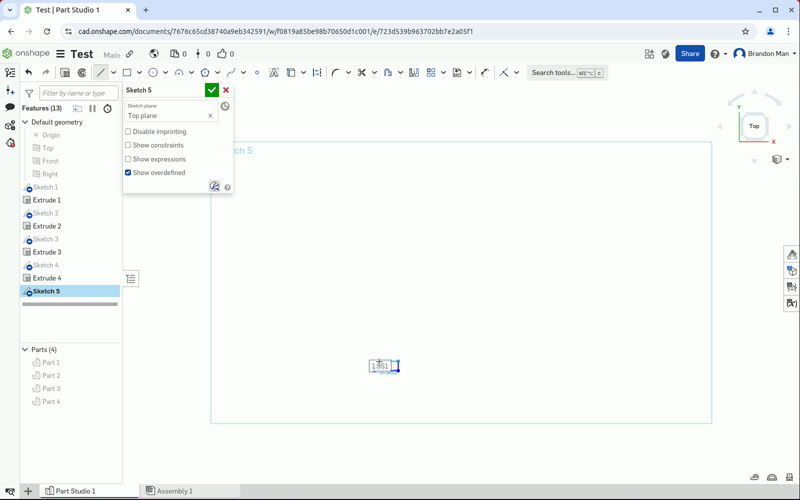
key_down(shift)
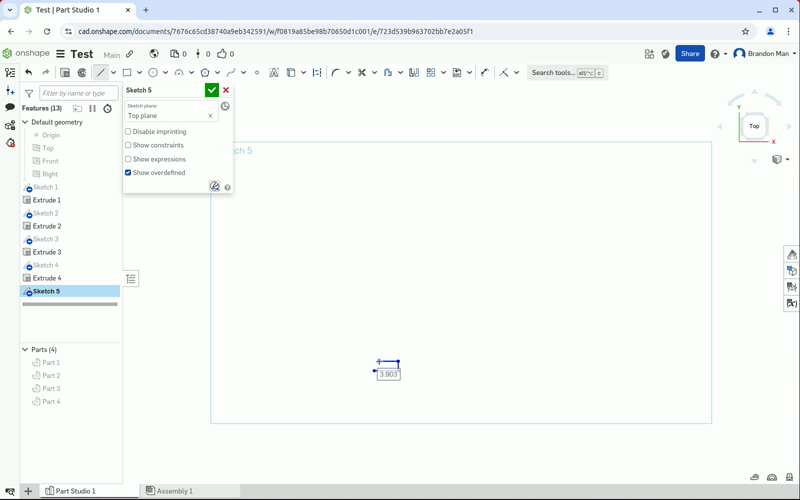
mouse_move(409, 361)
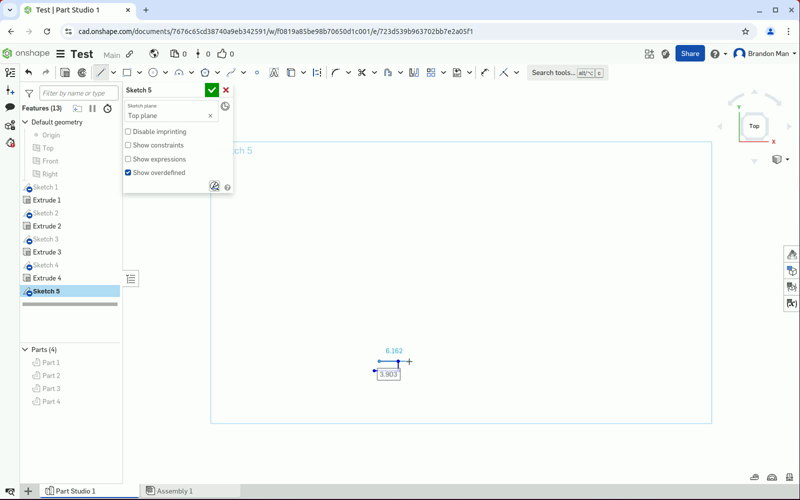
mouse_move(374, 361)
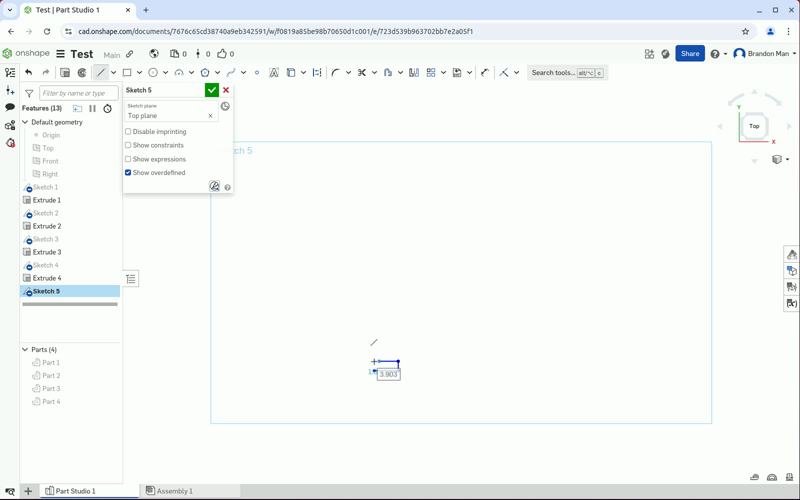
scroll(6)
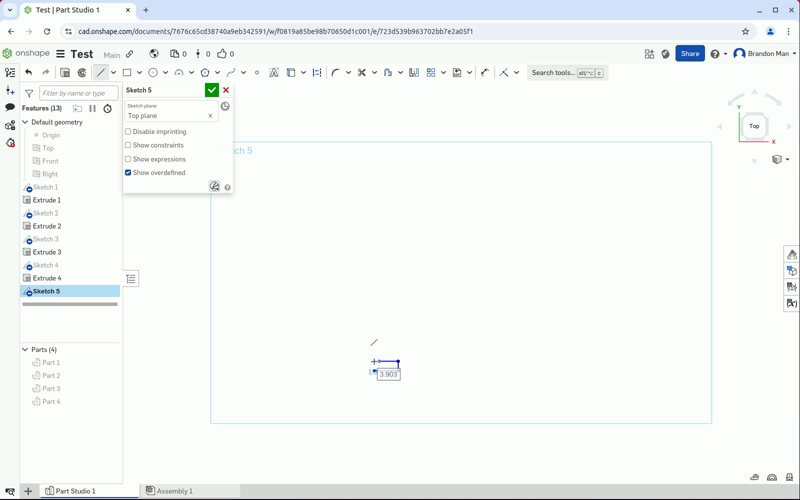
scroll(6)
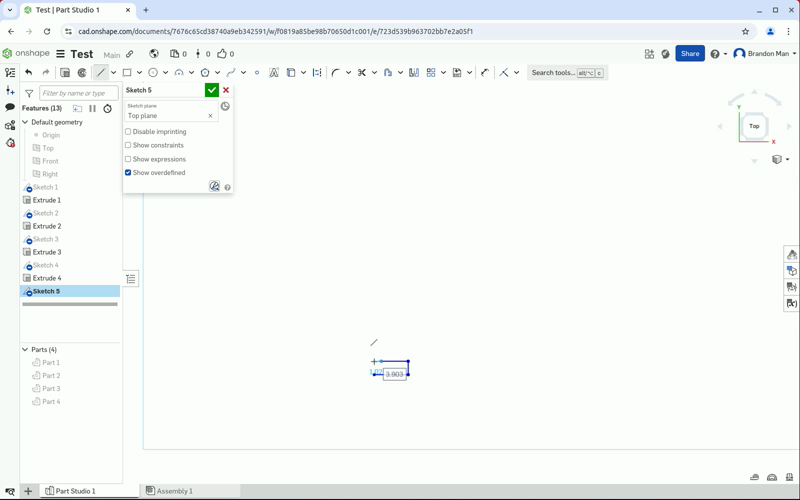
scroll(6)
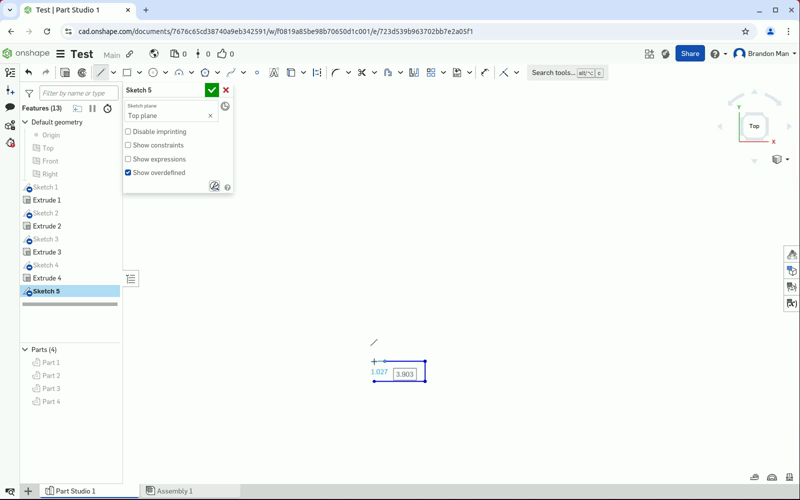
scroll(6)
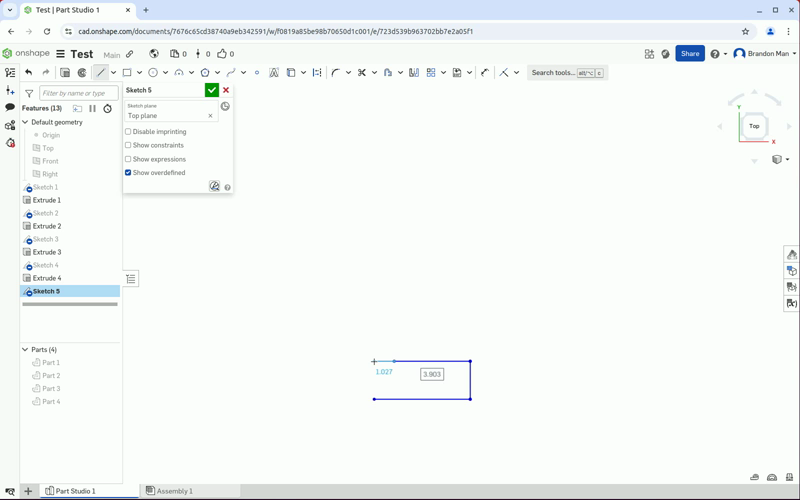
scroll(6)
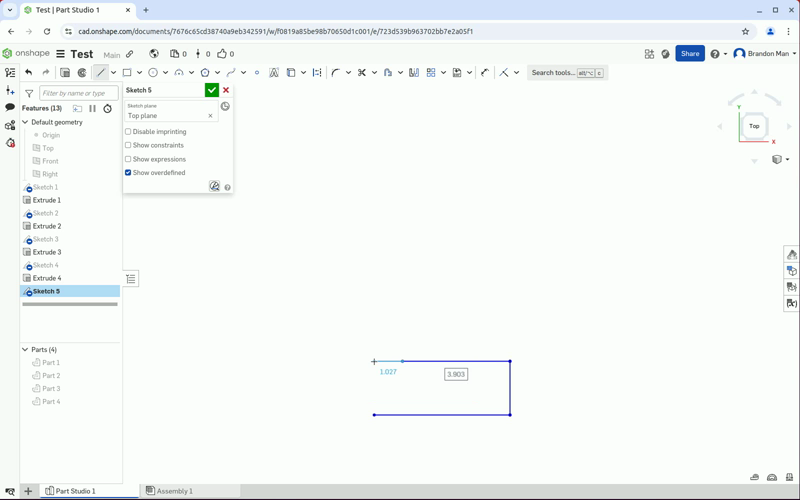
scroll(6)
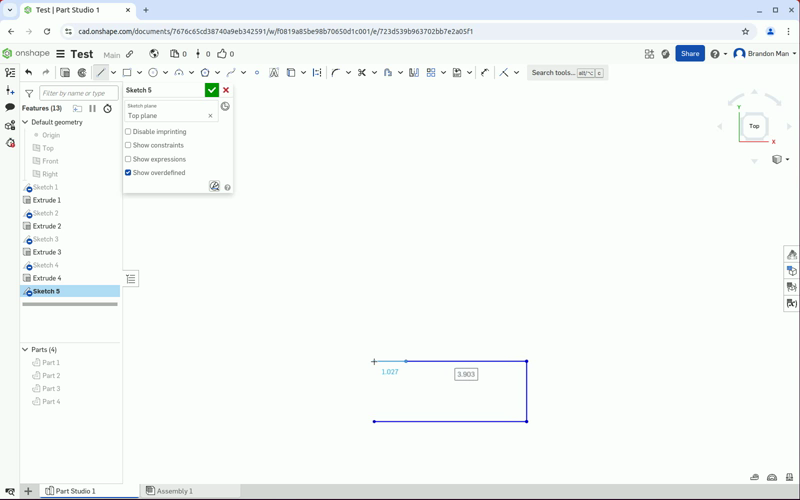
scroll(6)
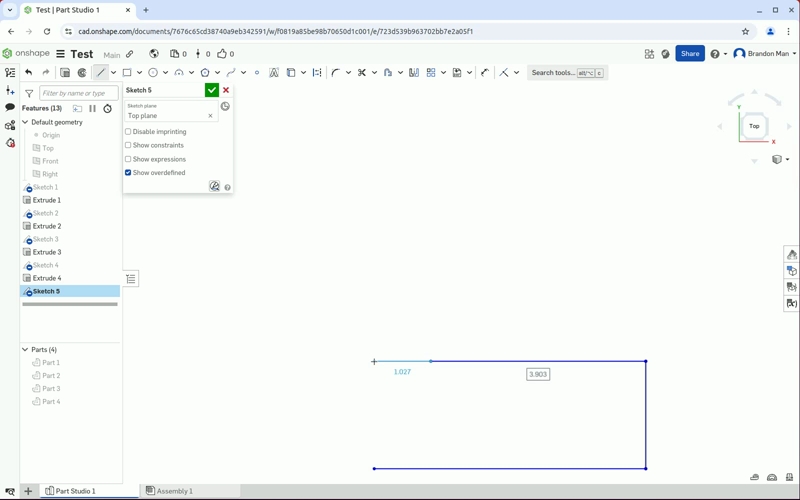
click(374, 361)
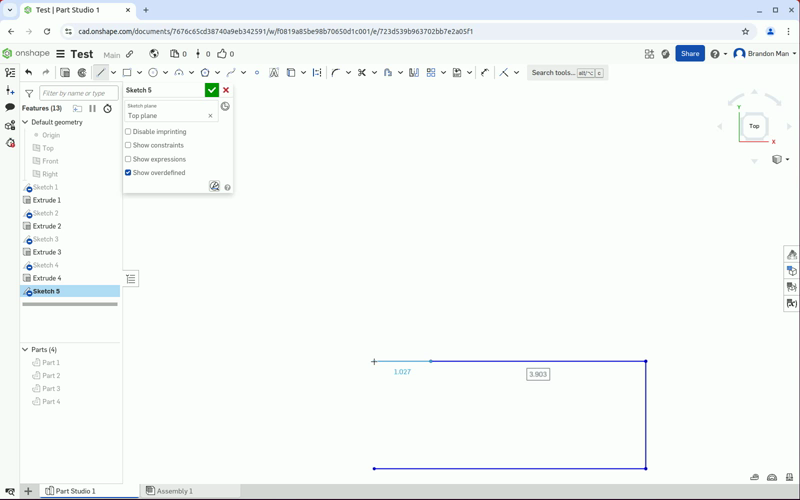
scroll(-6)
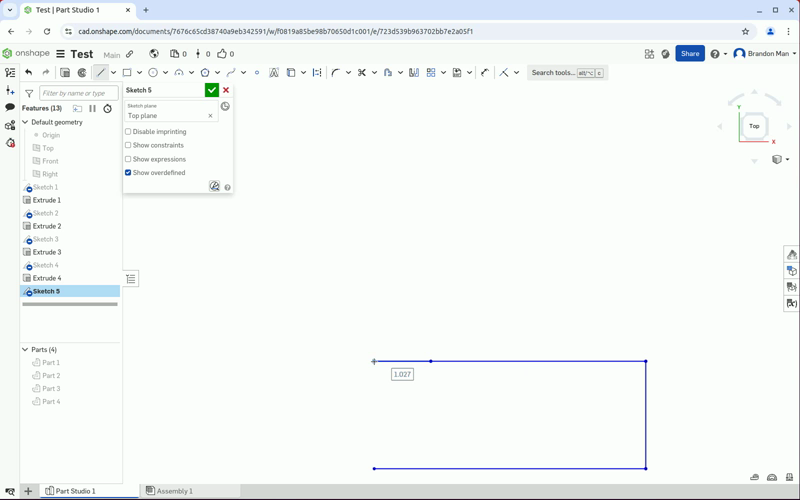
scroll(-6)
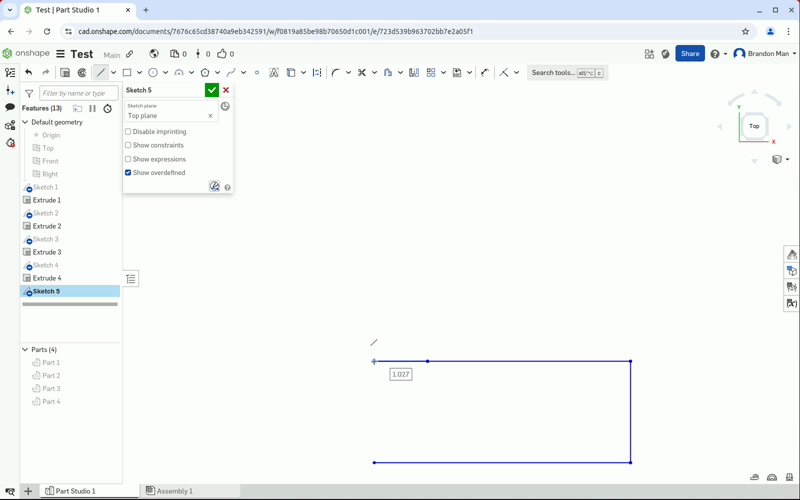
scroll(-6)
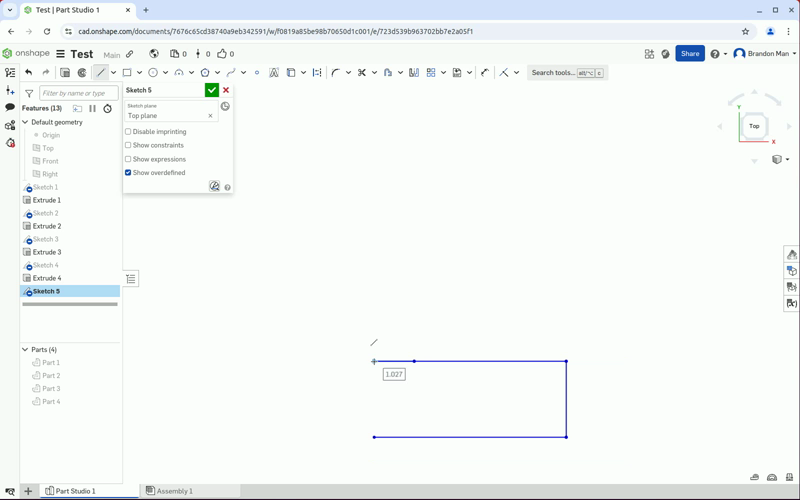
scroll(-6)
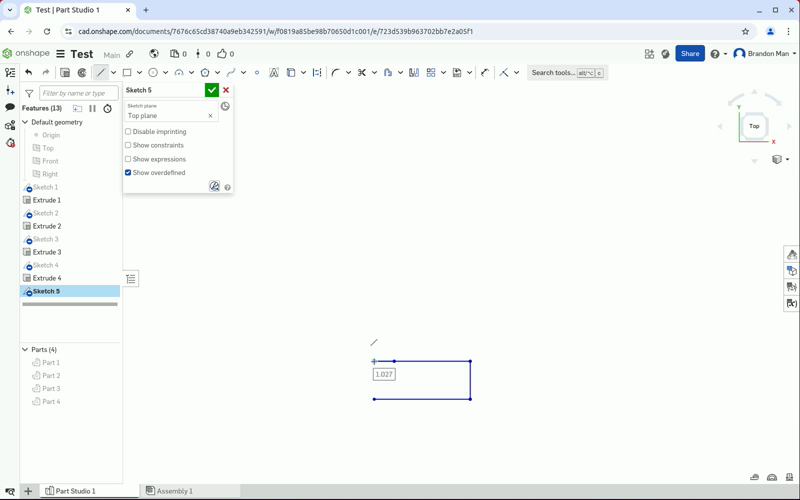
scroll(-6)
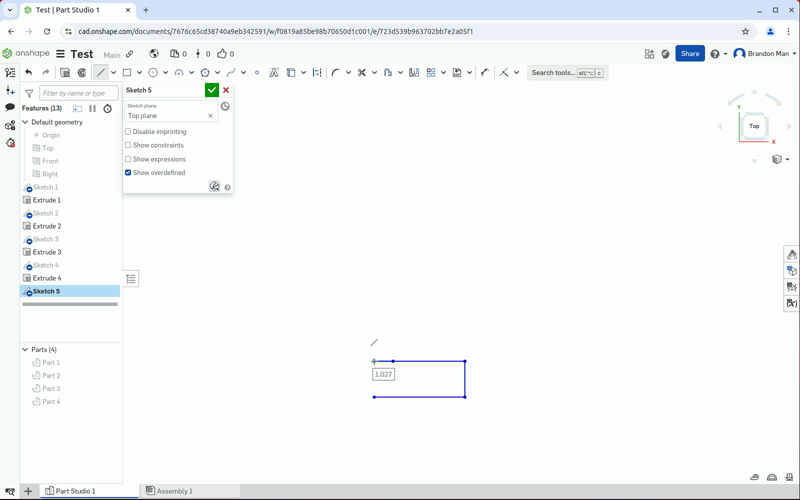
scroll(-6)
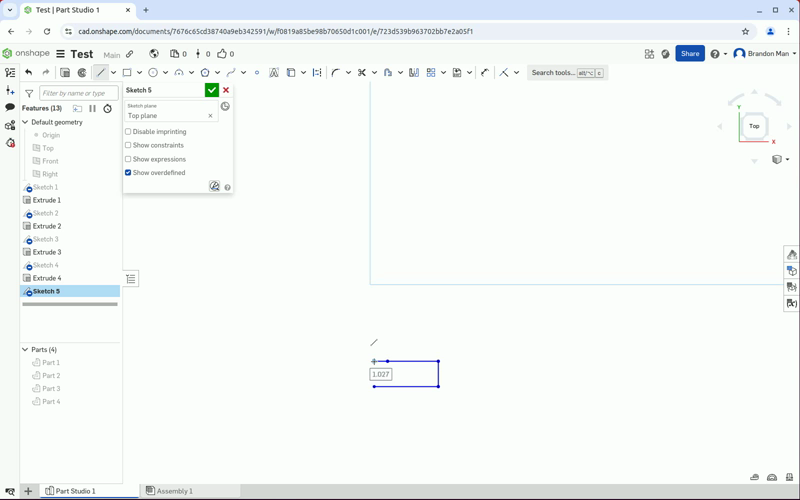
scroll(-6)
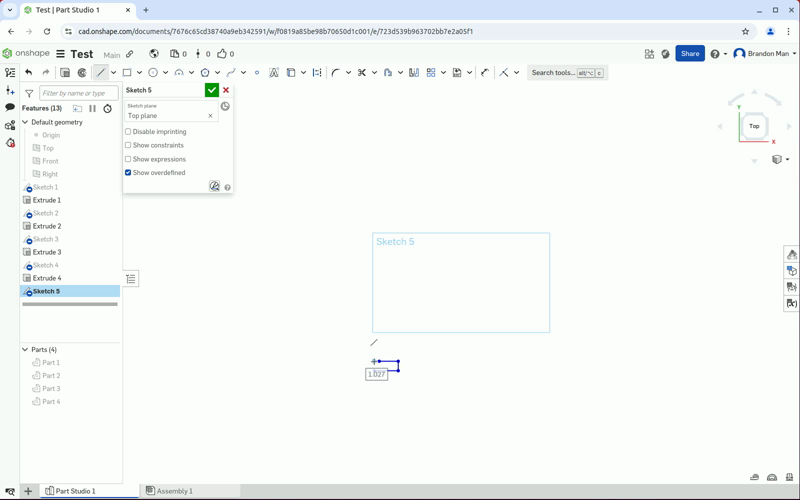
key_up(shift)
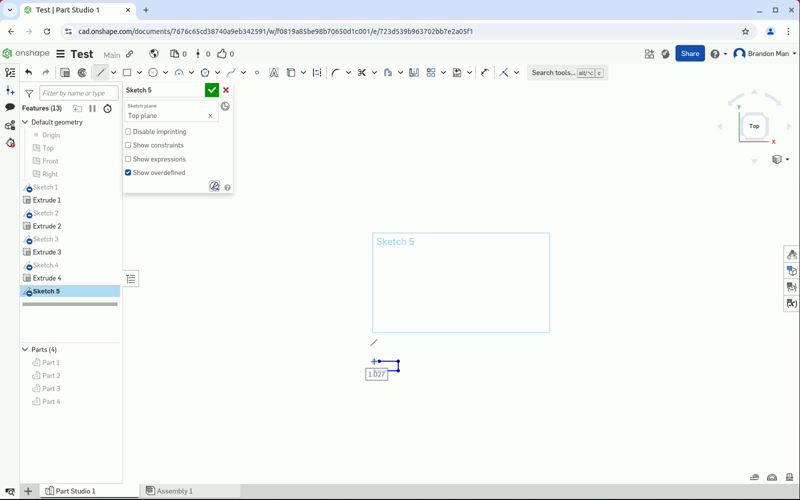
mouse_move(404, 361)
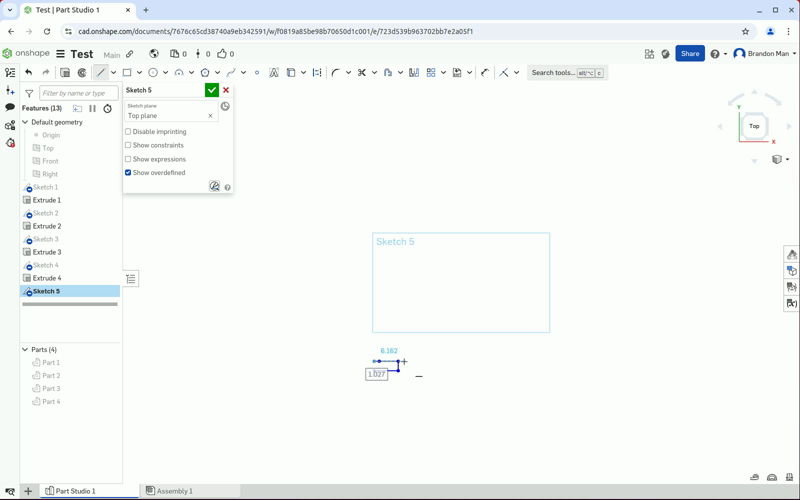
key_down(shift)
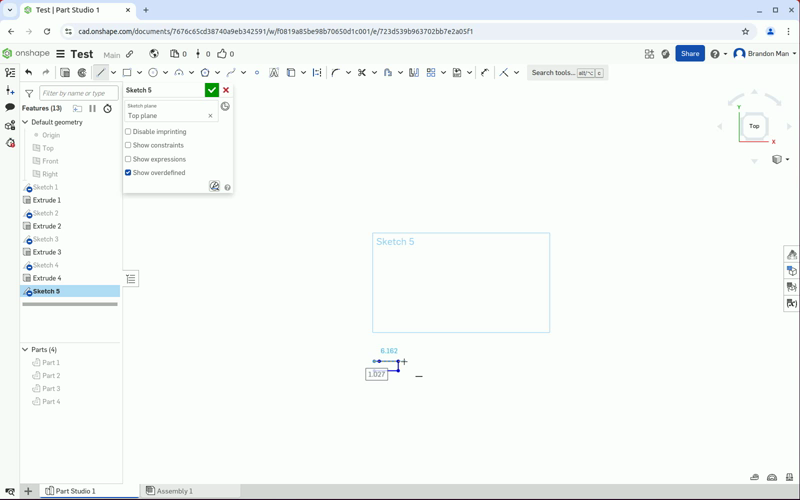
mouse_move(374, 370)
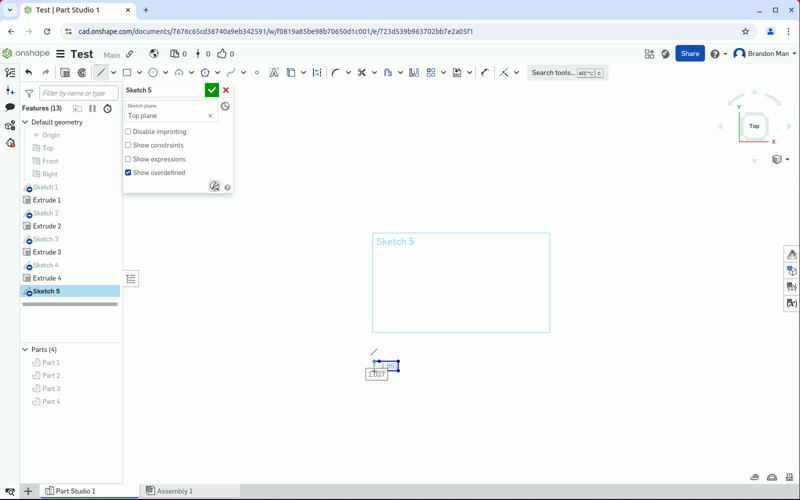
key_up(shift)
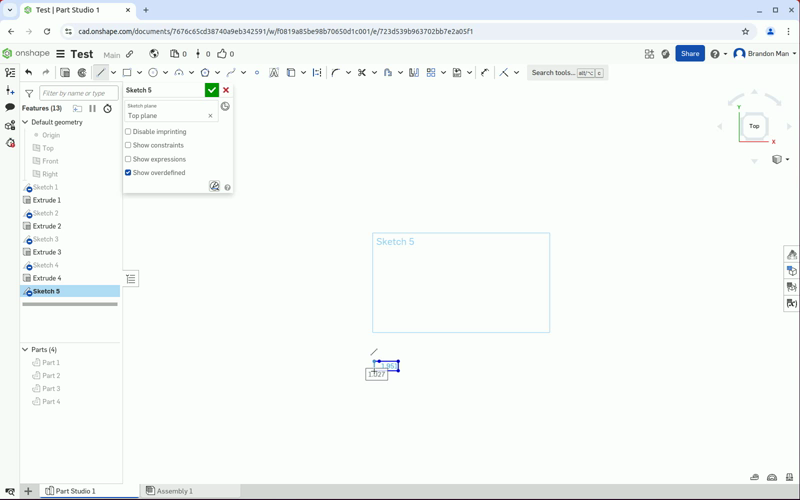
click(374, 370)
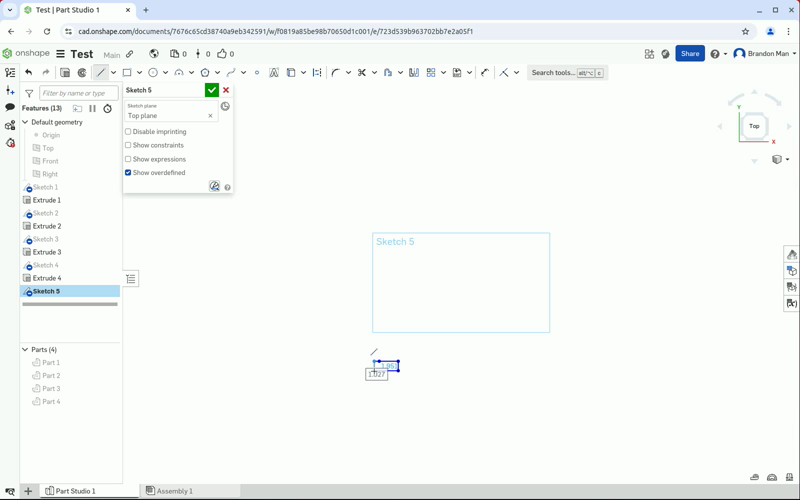
key(esc)
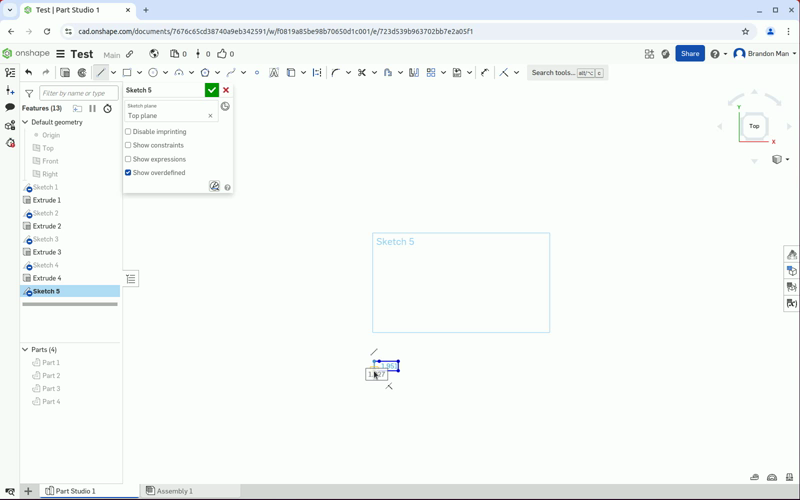
mouse_move(384, 366)
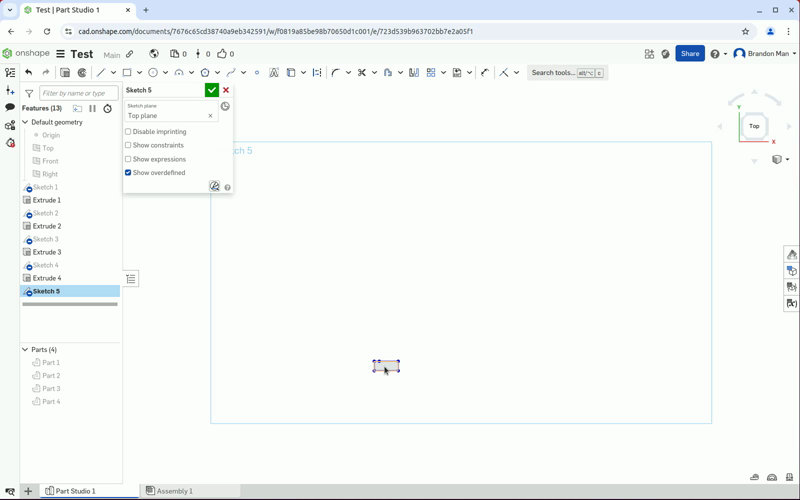
scroll(6)
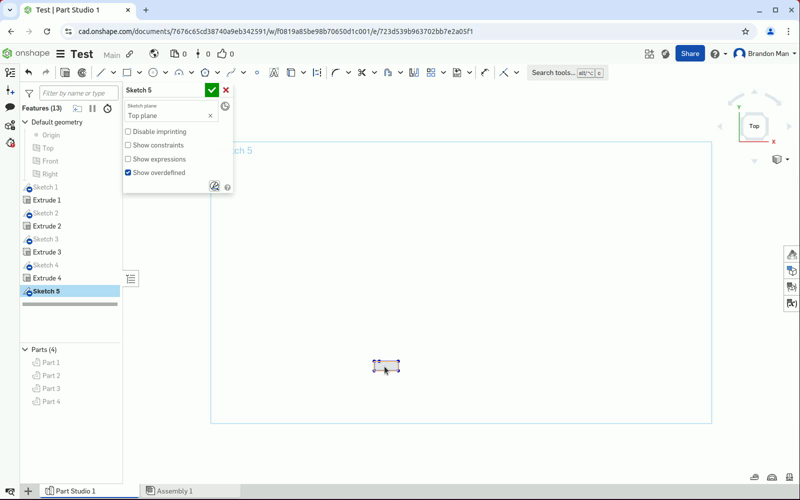
scroll(6)
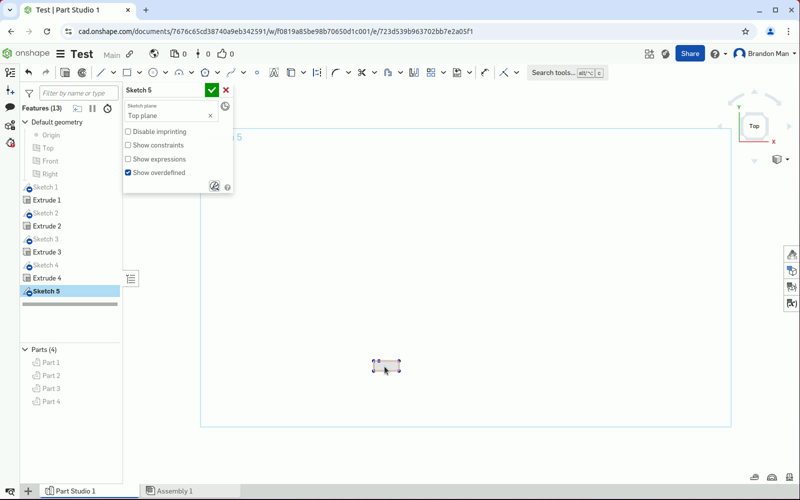
scroll(6)
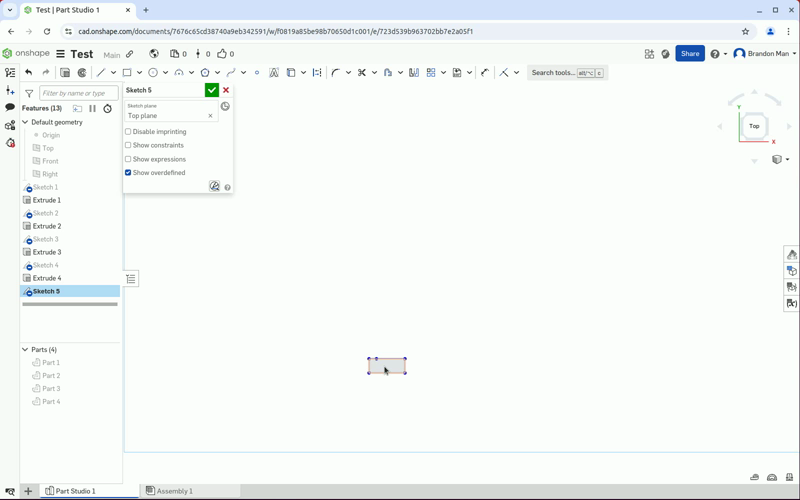
scroll(6)
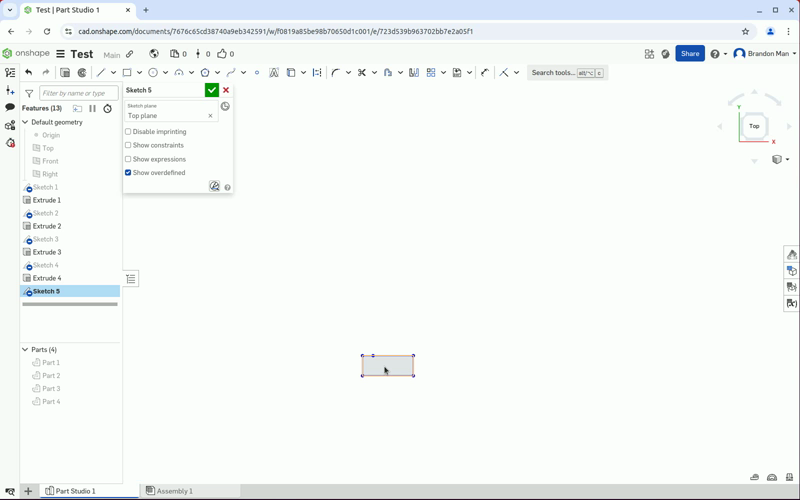
scroll(6)
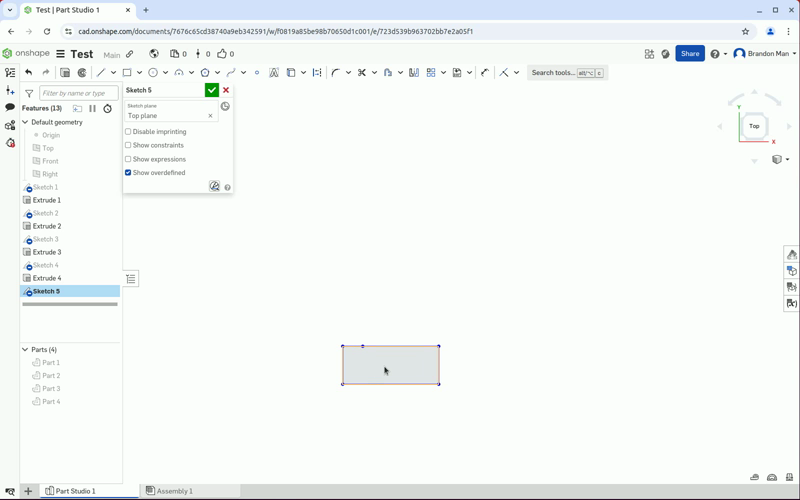
scroll(6)
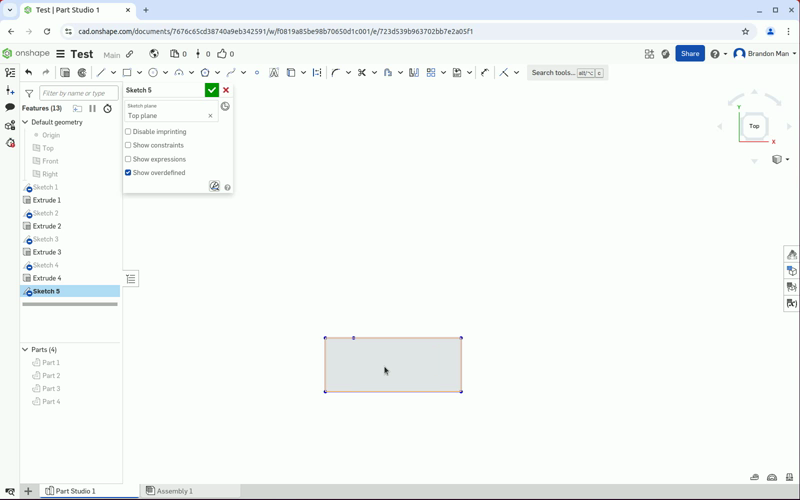
scroll(6)
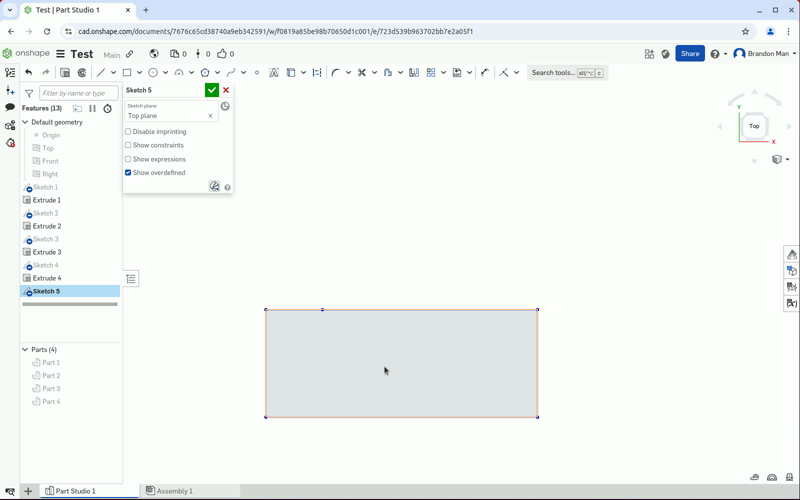
click(384, 366)
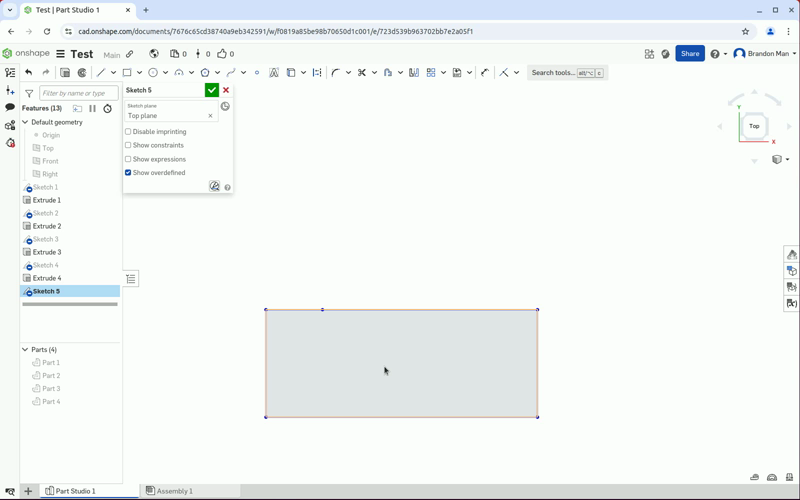
scroll(-6)
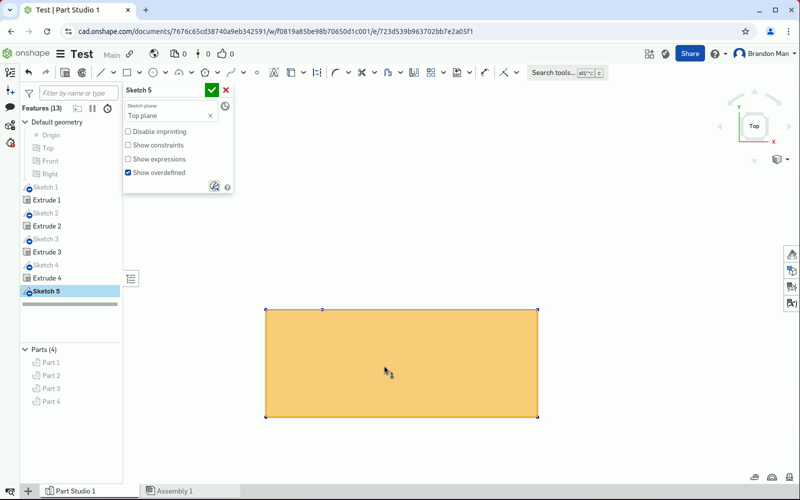
scroll(-6)
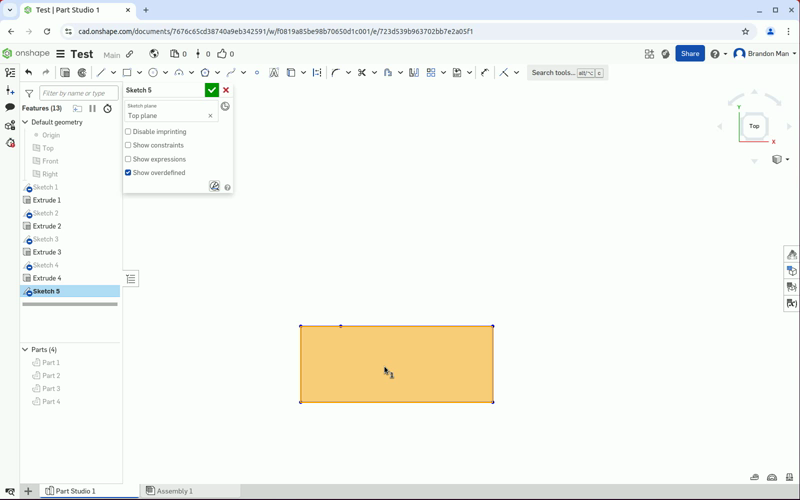
scroll(-6)
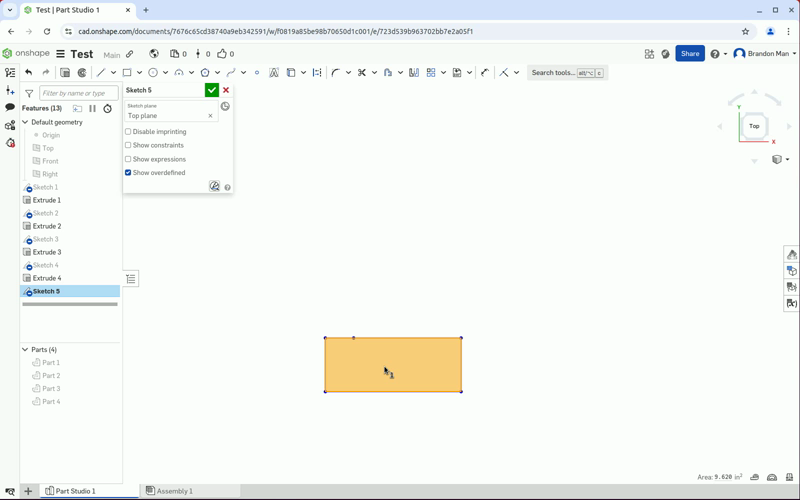
scroll(-6)
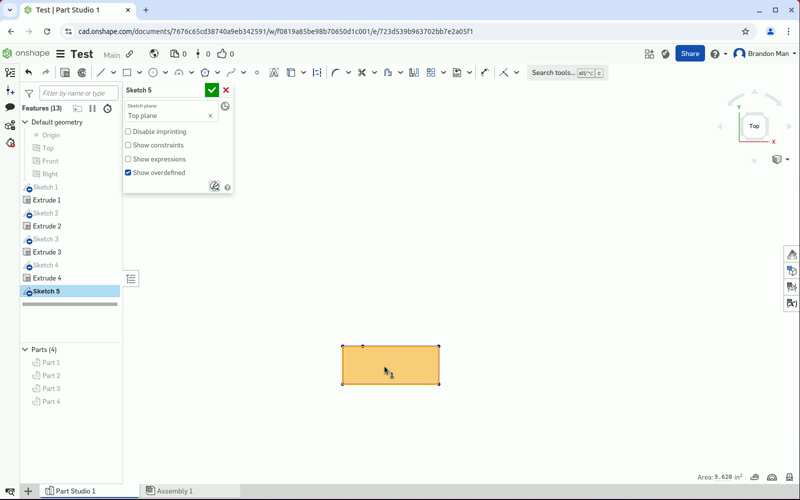
scroll(-6)
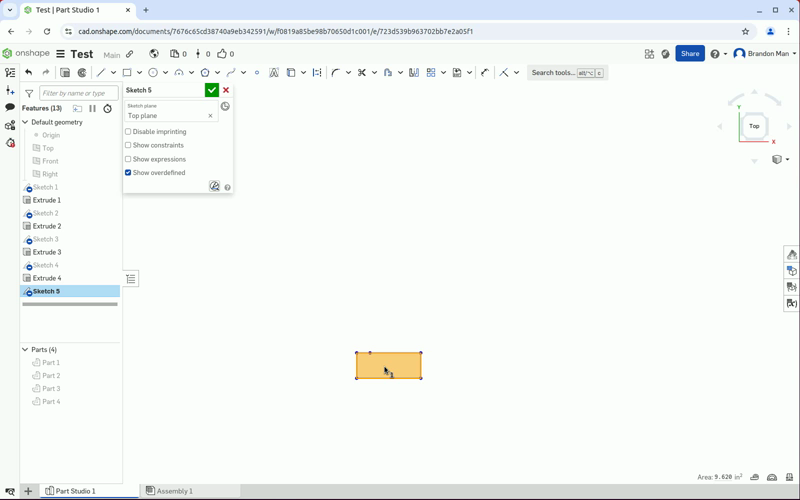
scroll(-6)
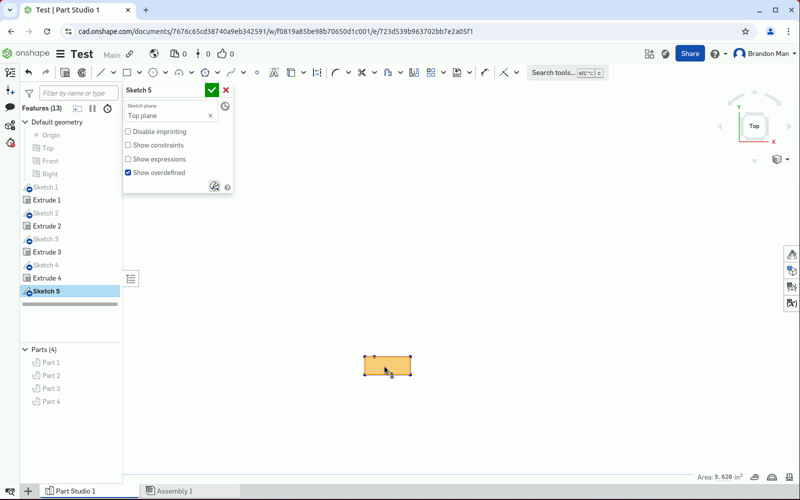
scroll(-6)
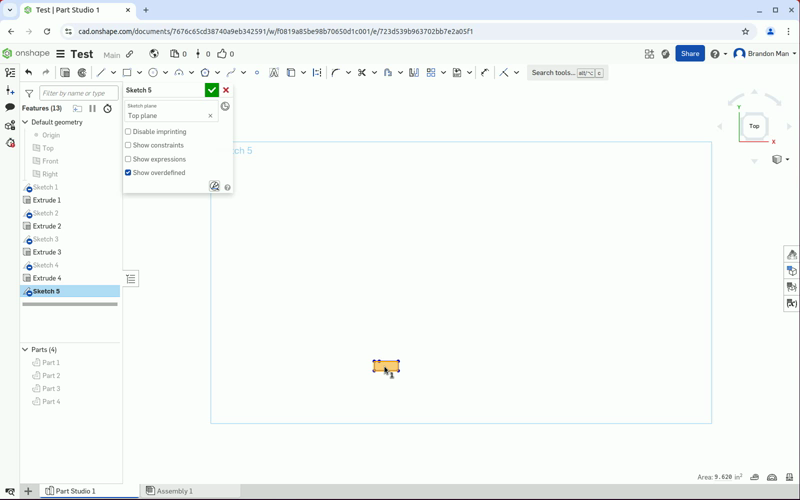
mouse_move(73, 352)
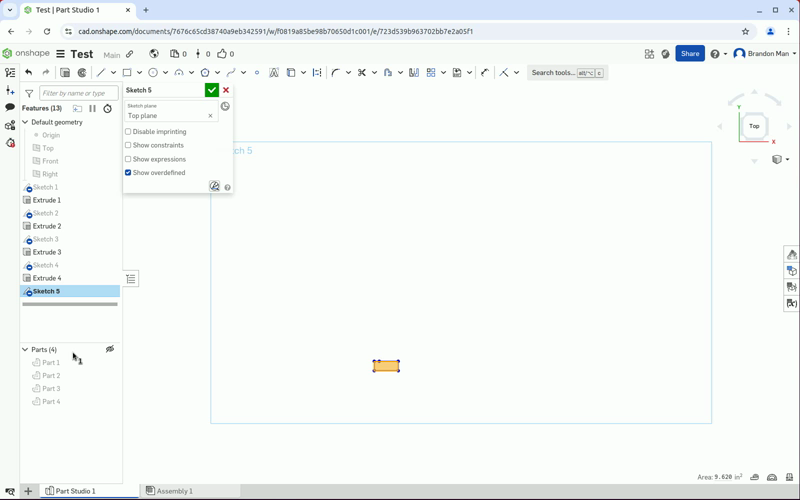
key(shift+y)
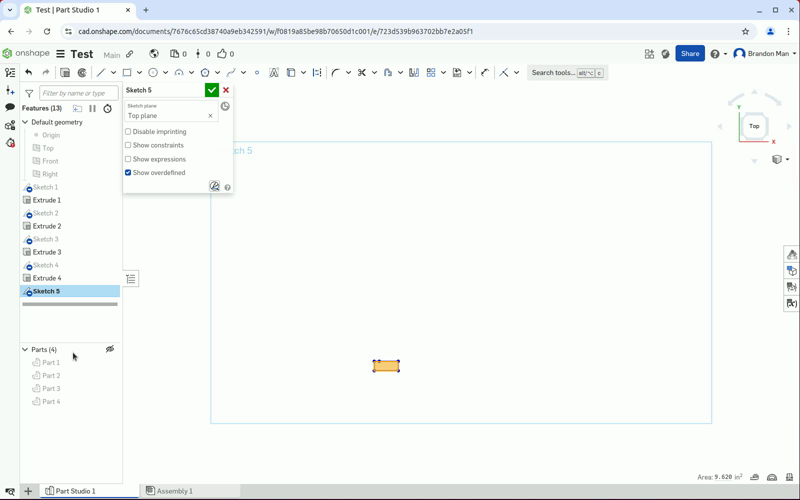
key(shift+e)
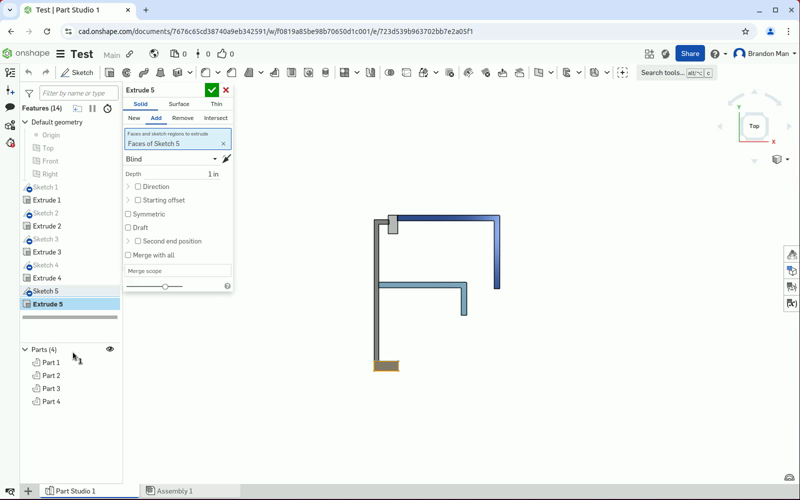
mouse_move(143, 106)
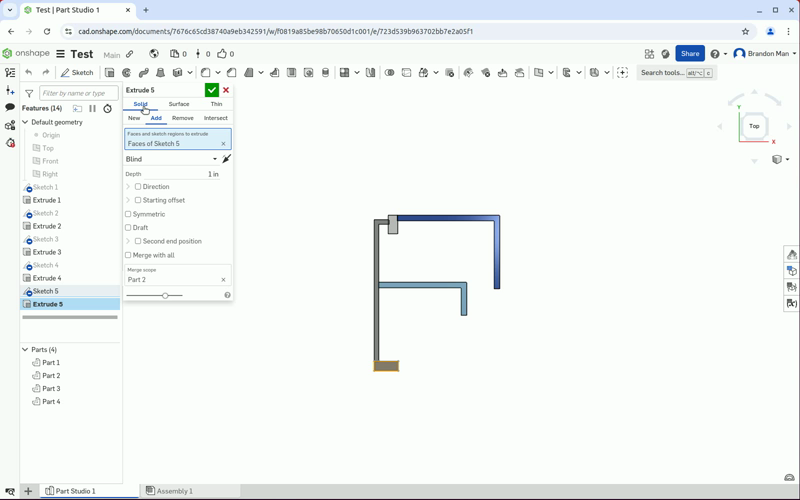
click(143, 106)
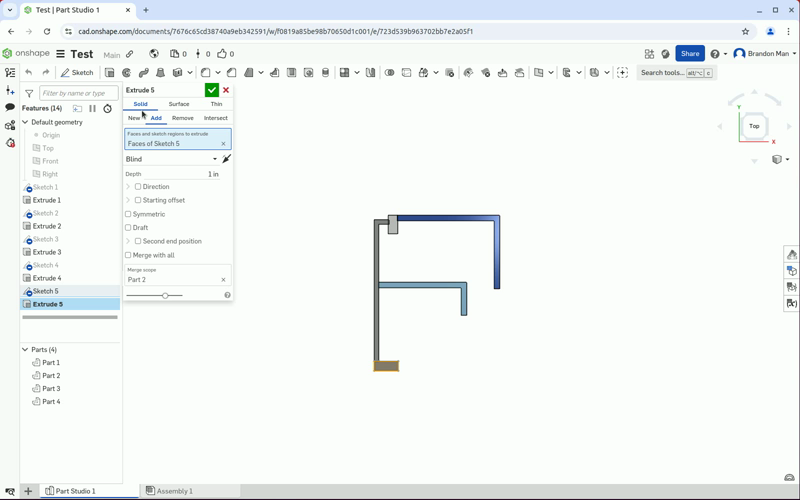
mouse_move(137, 120)
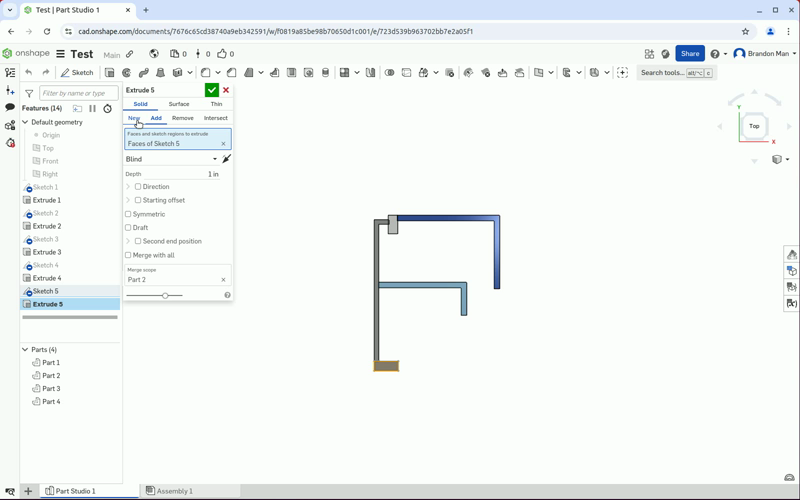
click(137, 120)
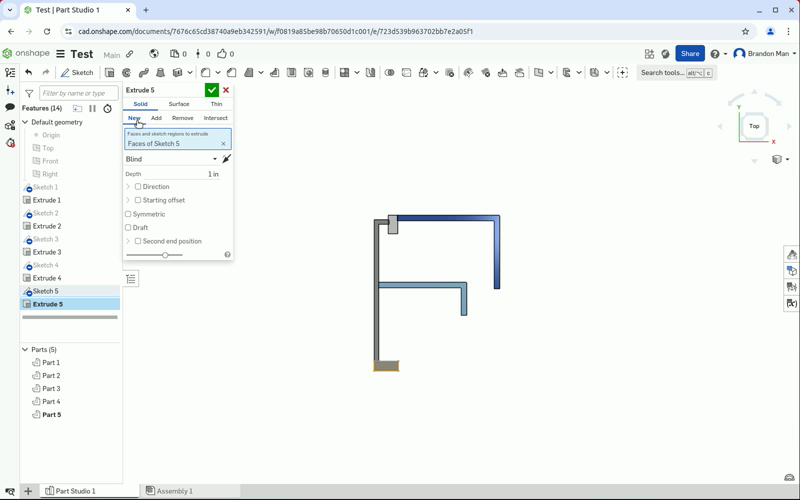
key(tab, 4)
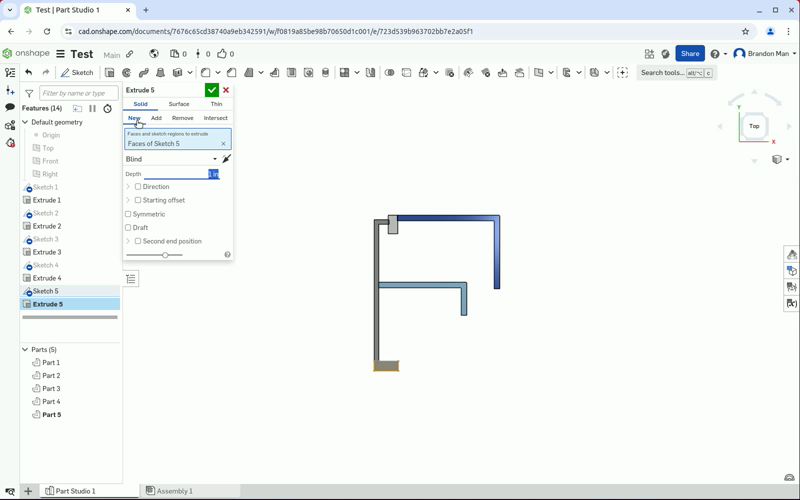
text(21.183)
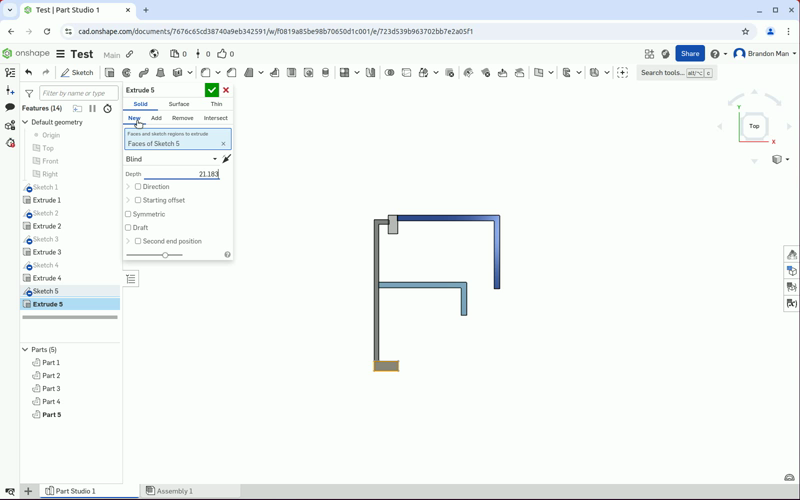
key(enter)
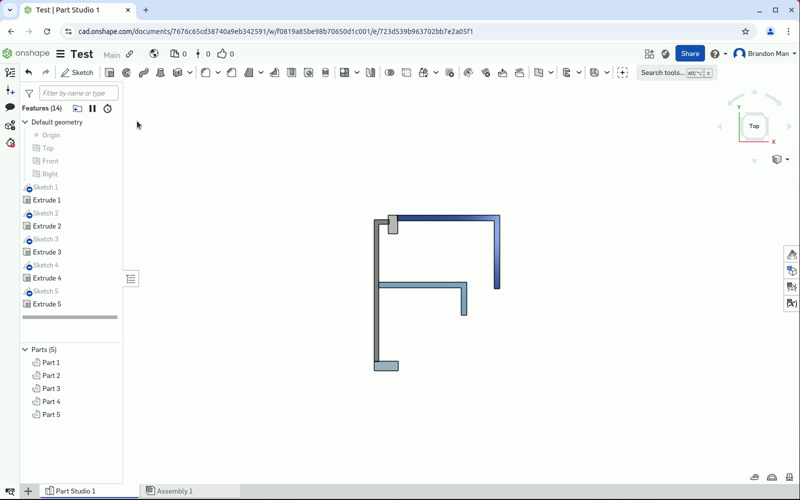
key(shift+h)
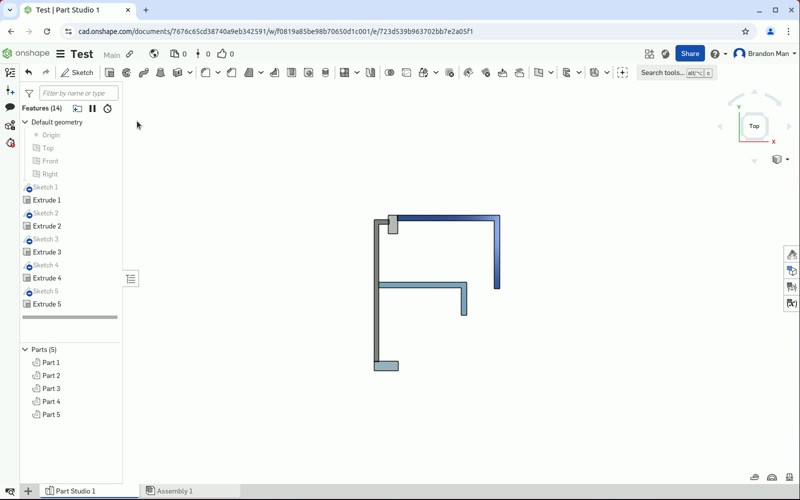
key(shift+h)
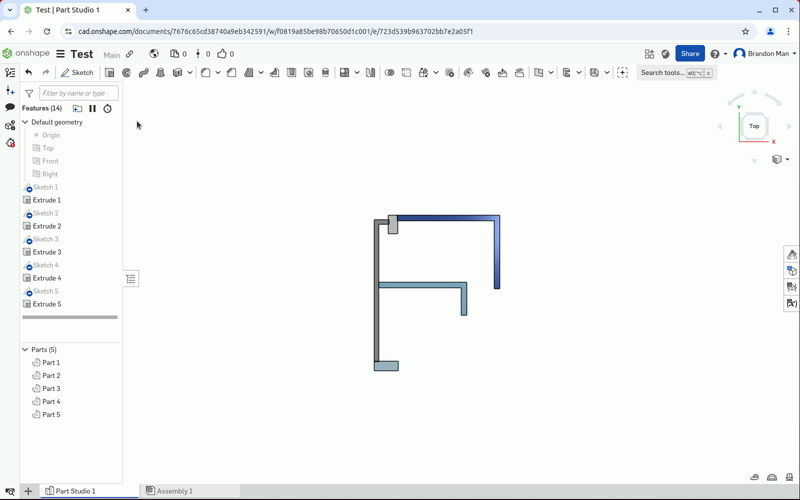
mouse_move(73, 189)
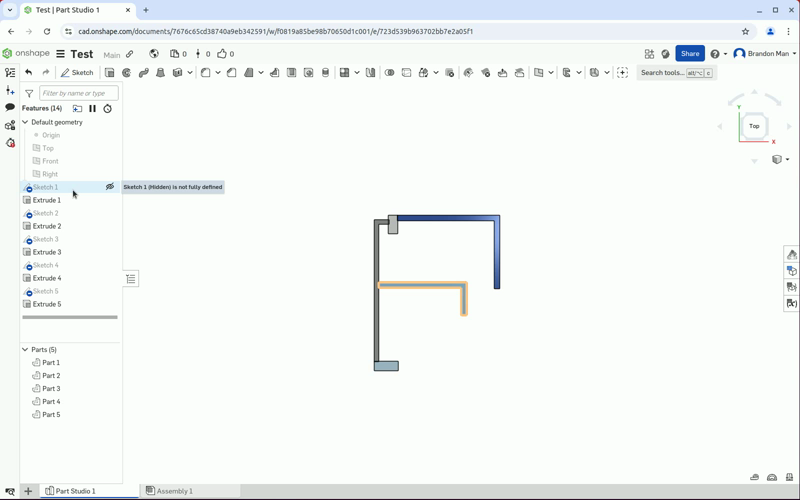
click(73, 189)
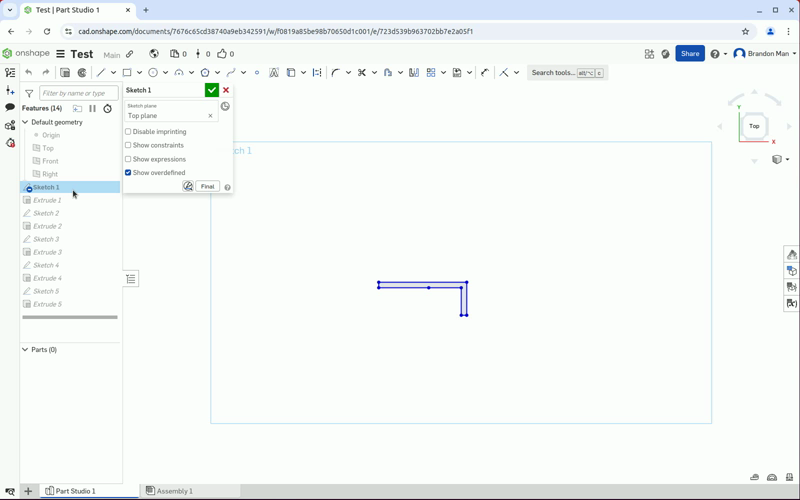
mouse_move(229, 92)
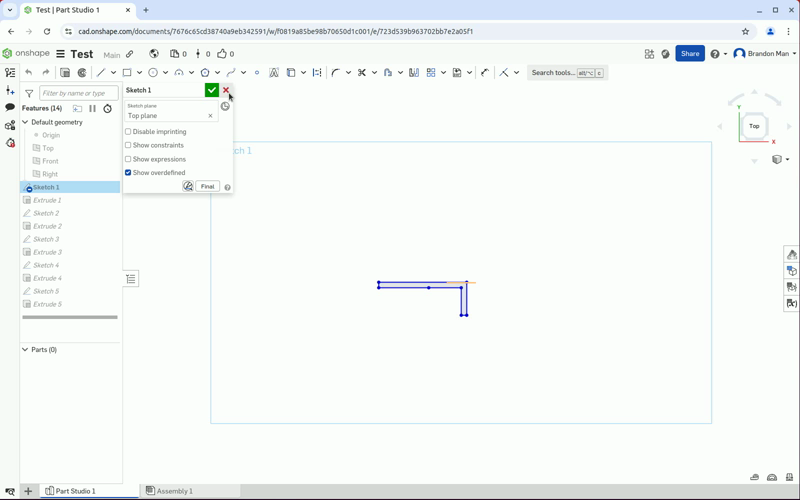
click(229, 92)
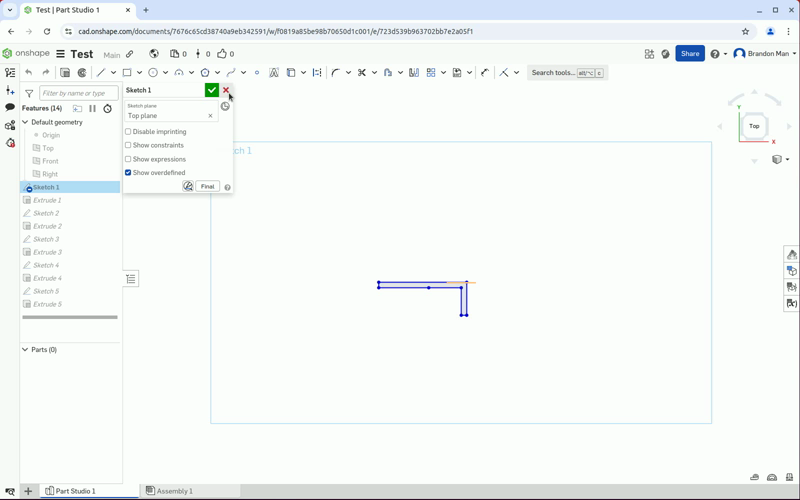
key(shift+s)
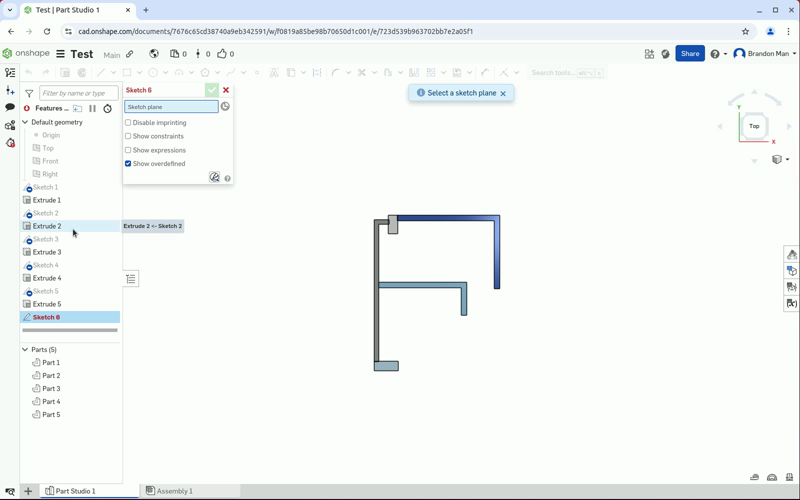
scroll(3)
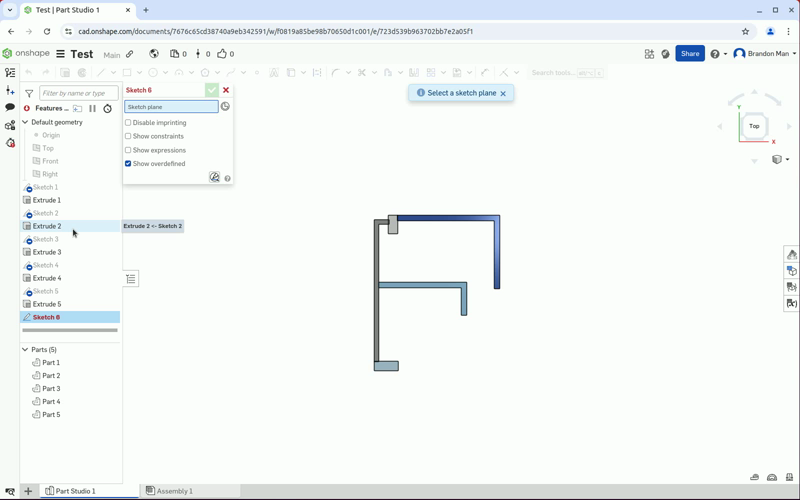
mouse_move(73, 150)
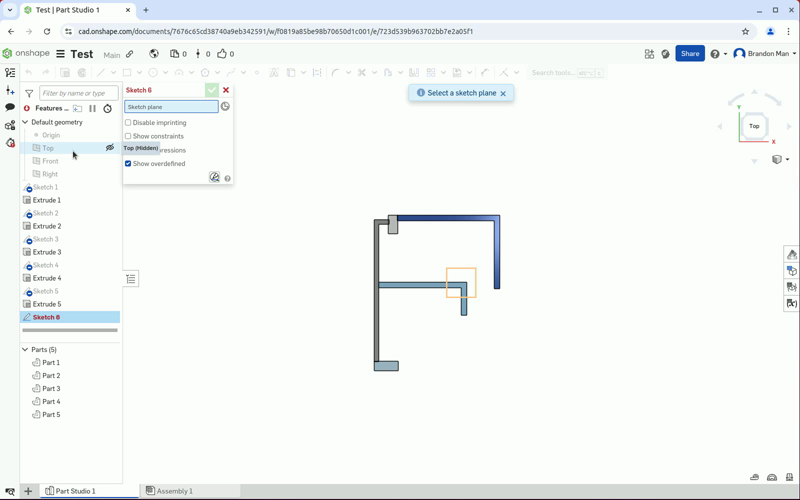
click(73, 150)
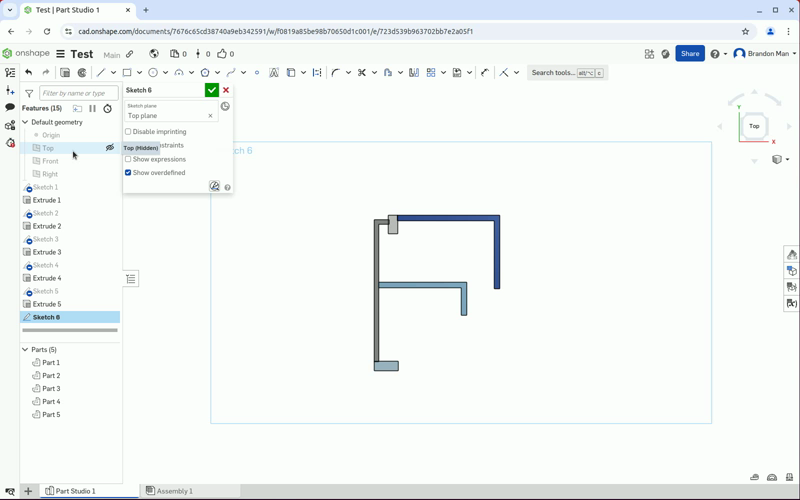
mouse_move(73, 352)
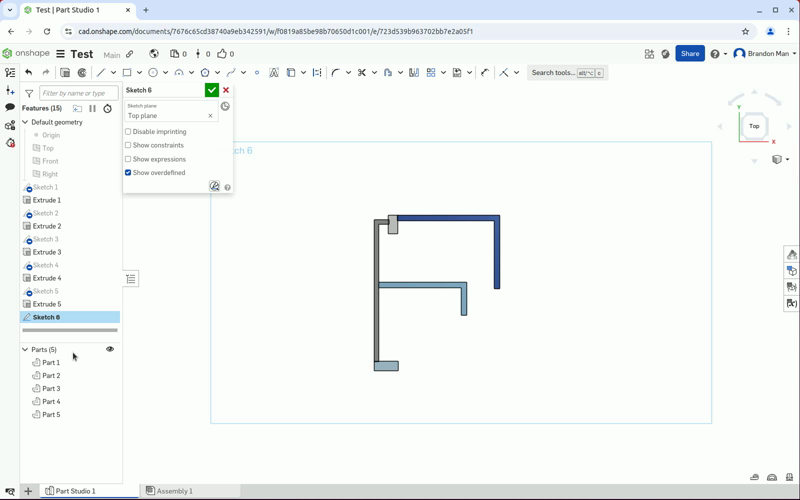
key(y)
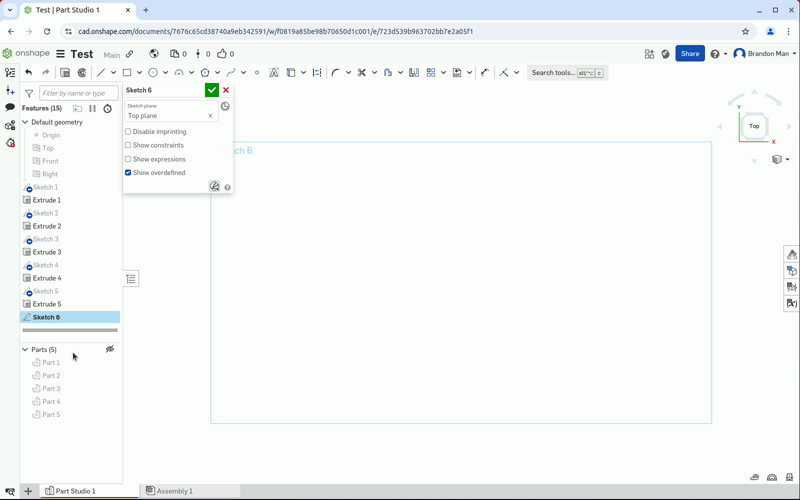
key(l)
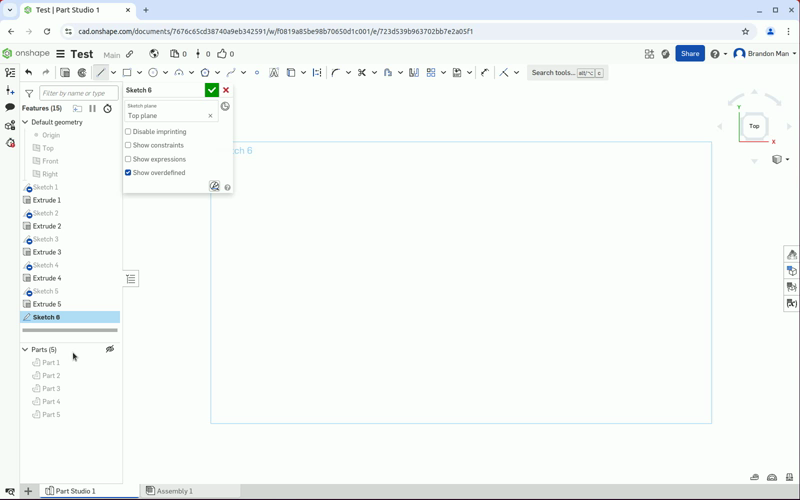
key_down(shift)
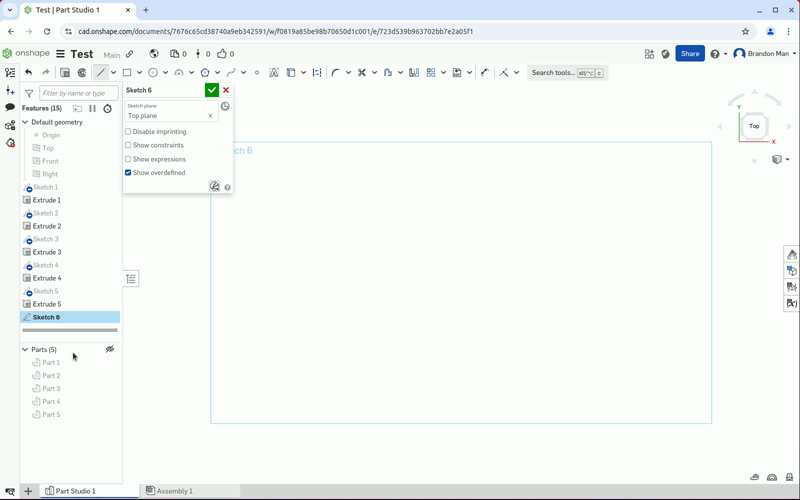
mouse_move(378, 250)
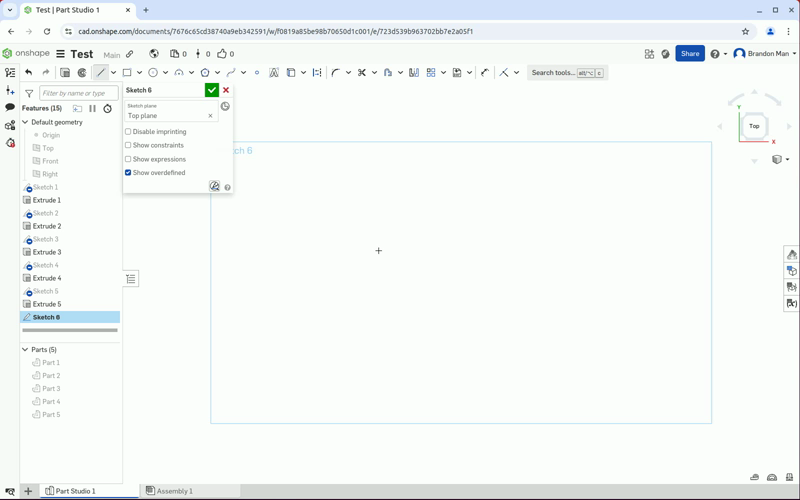
click(378, 250)
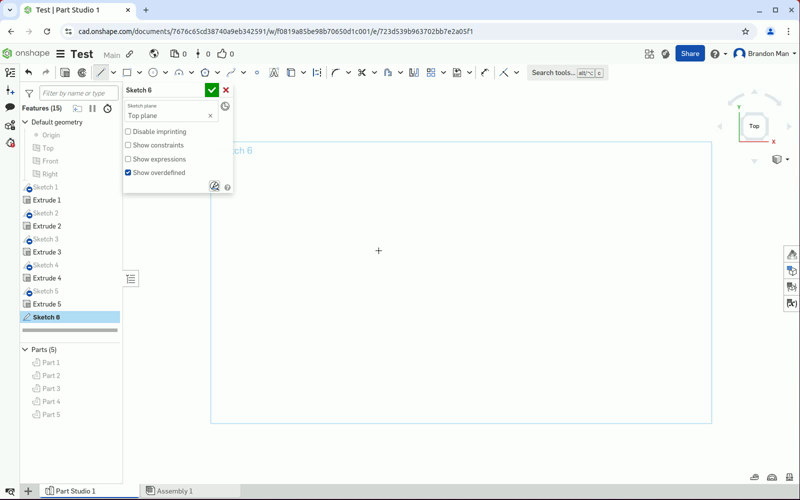
key_up(shift)
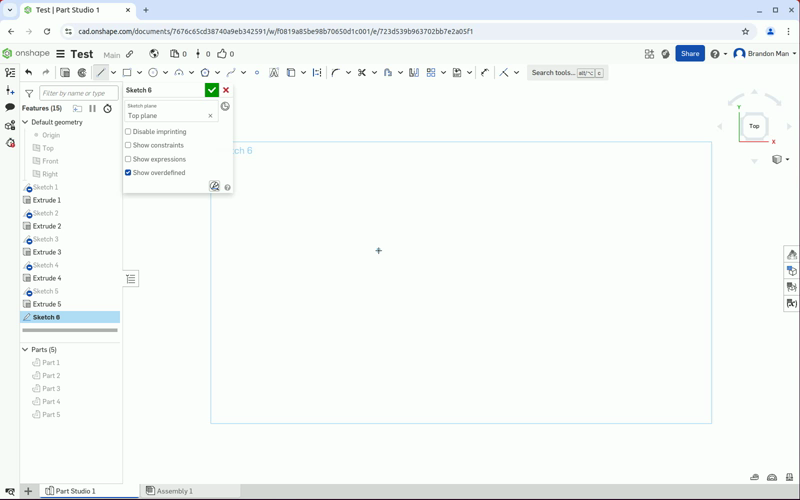
key_down(shift)
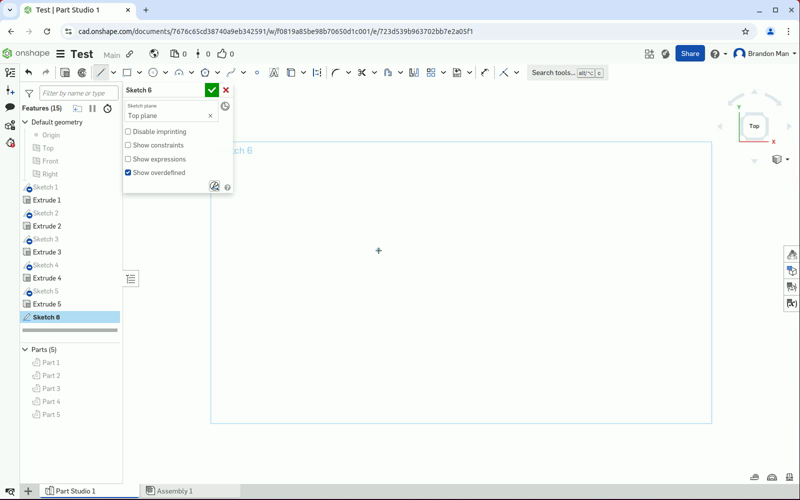
mouse_move(408, 250)
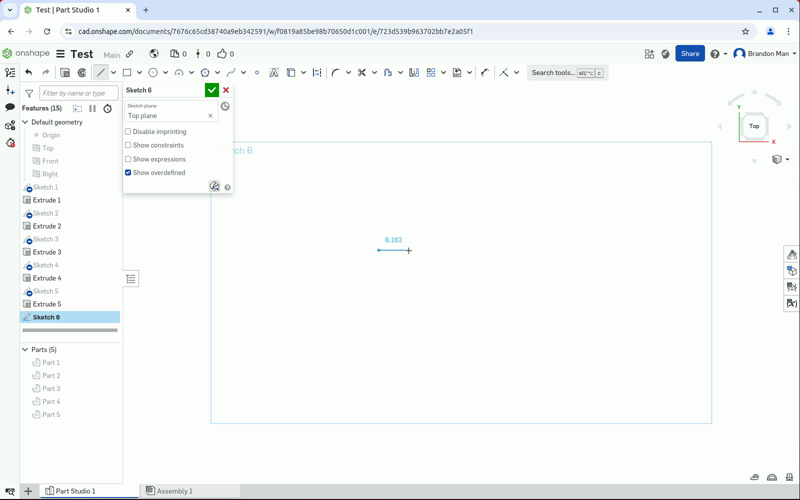
mouse_move(423, 250)
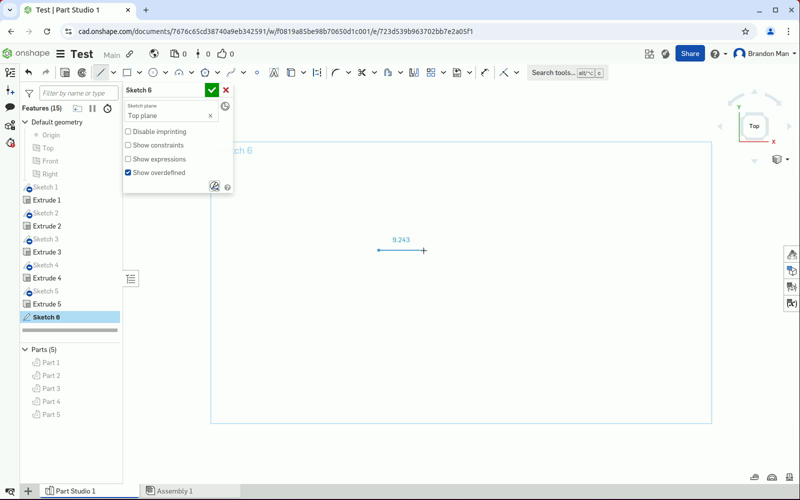
click(423, 250)
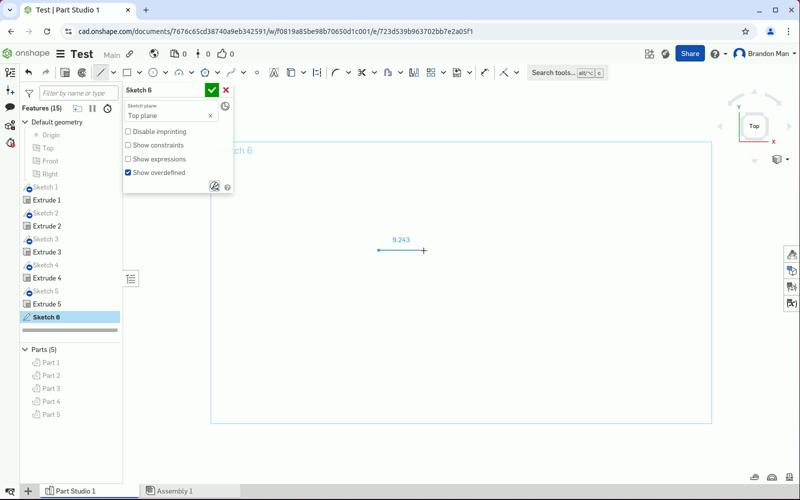
key_up(shift)
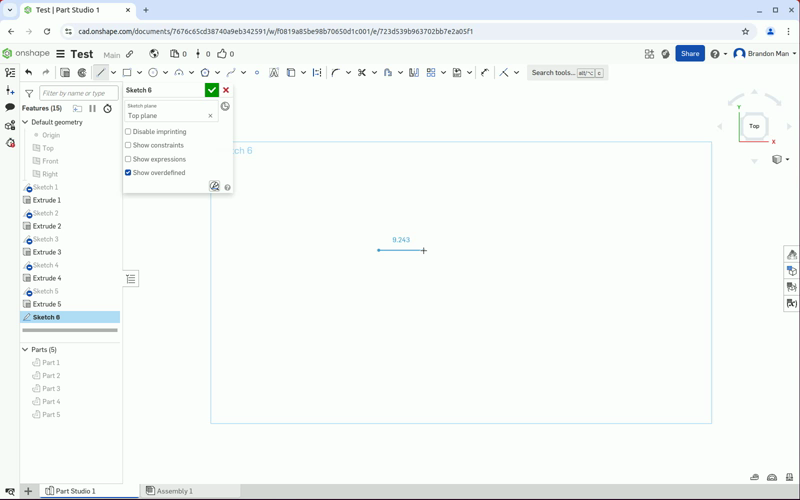
key_down(shift)
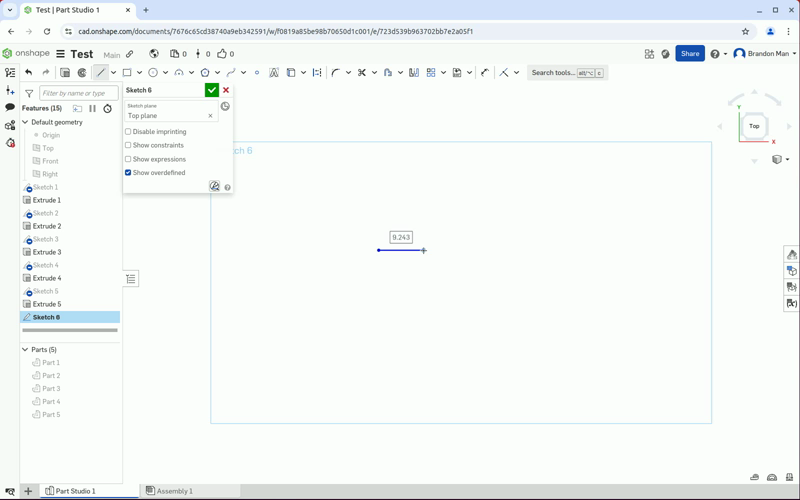
mouse_move(453, 250)
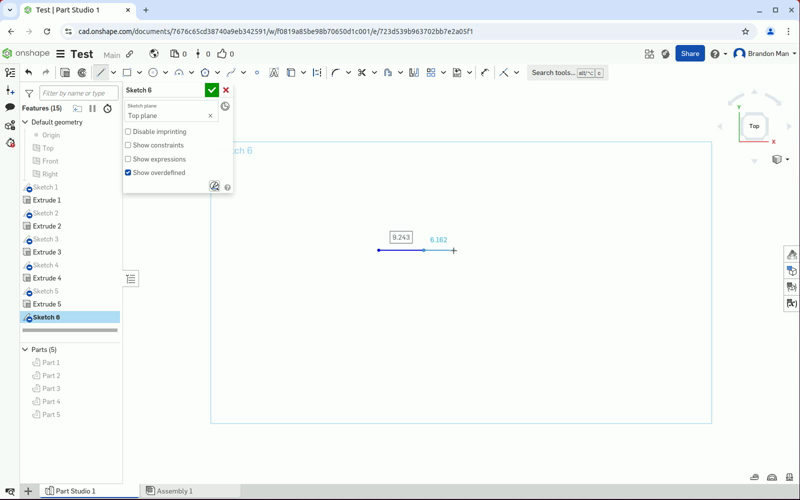
mouse_move(423, 246)
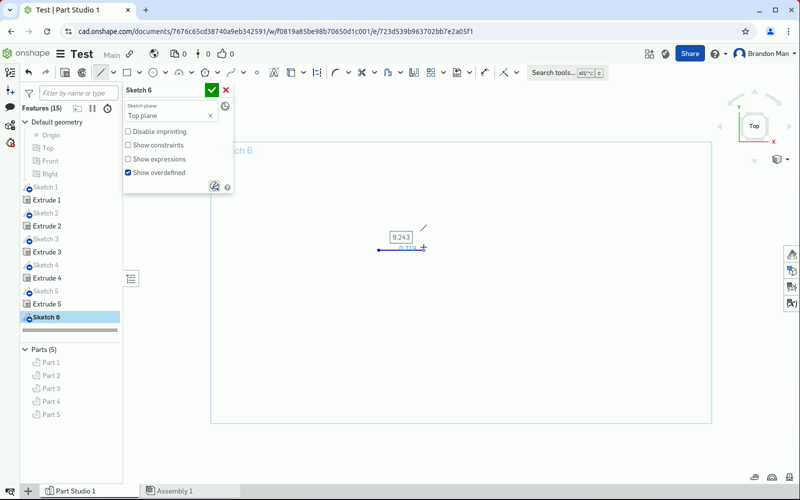
scroll(6)
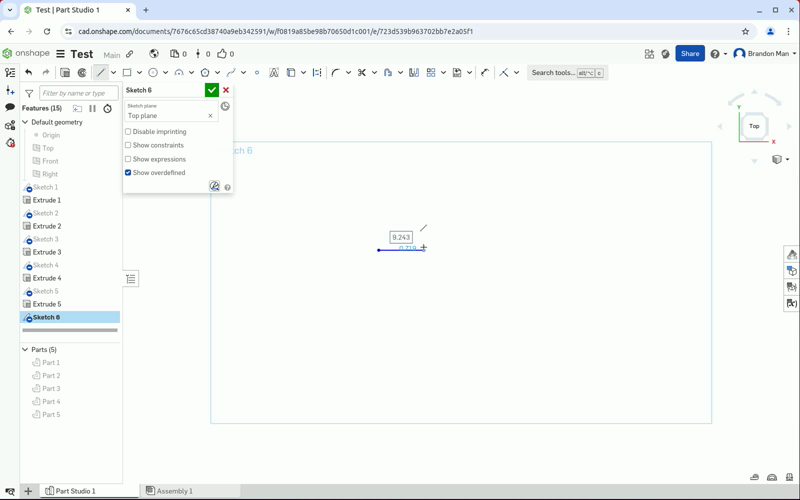
scroll(6)
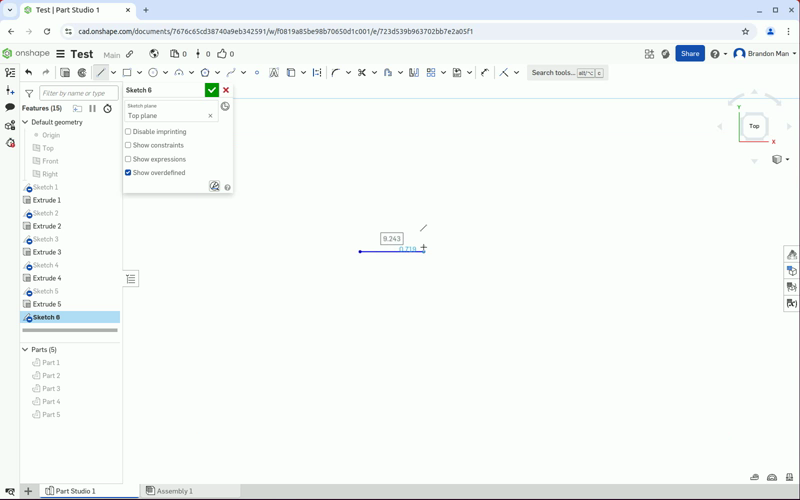
scroll(6)
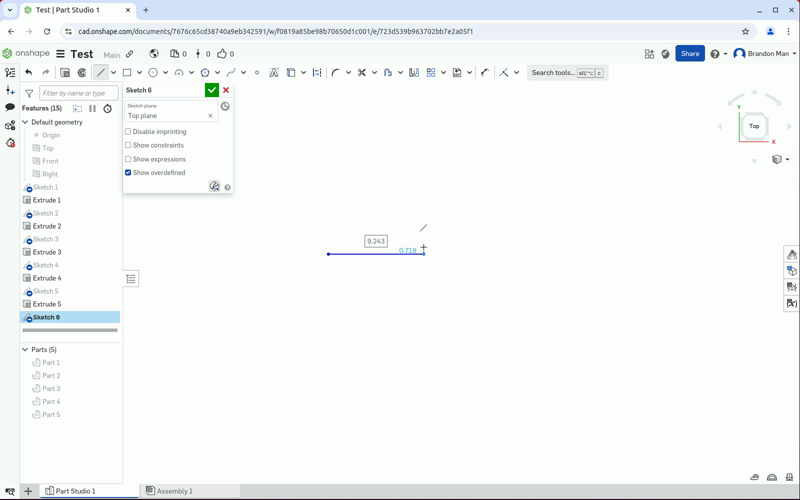
scroll(6)
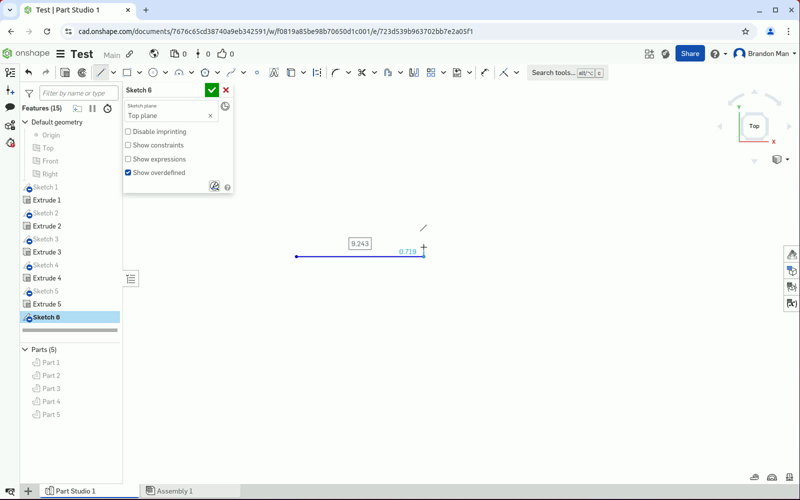
scroll(6)
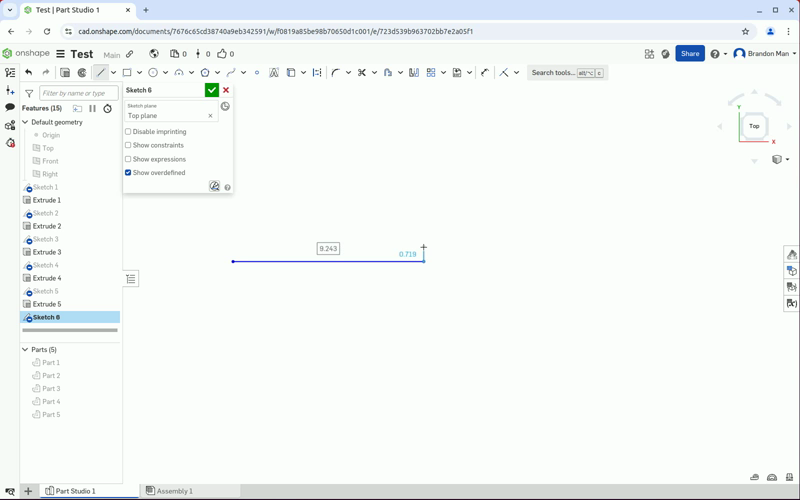
scroll(6)
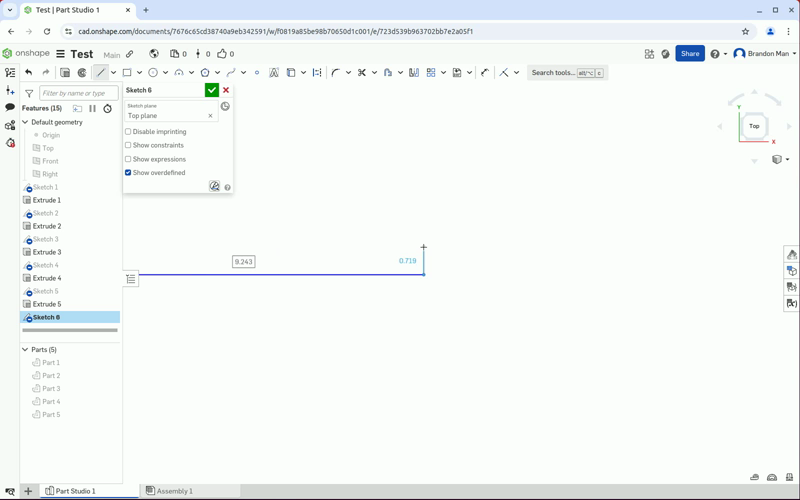
scroll(6)
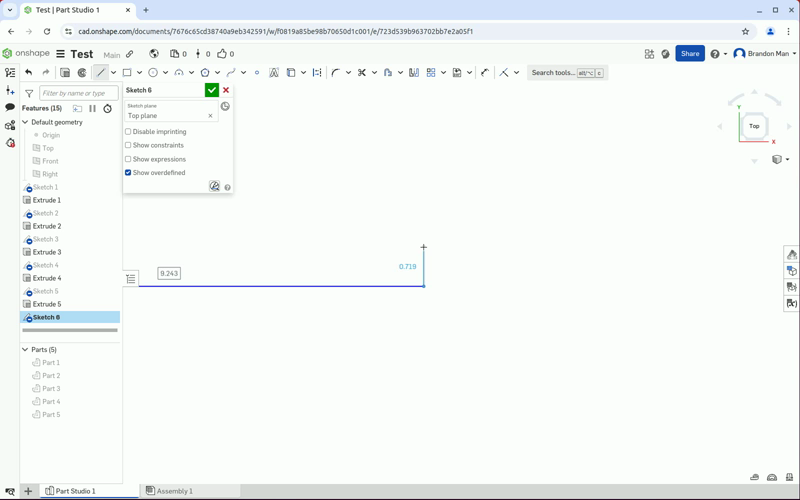
click(423, 246)
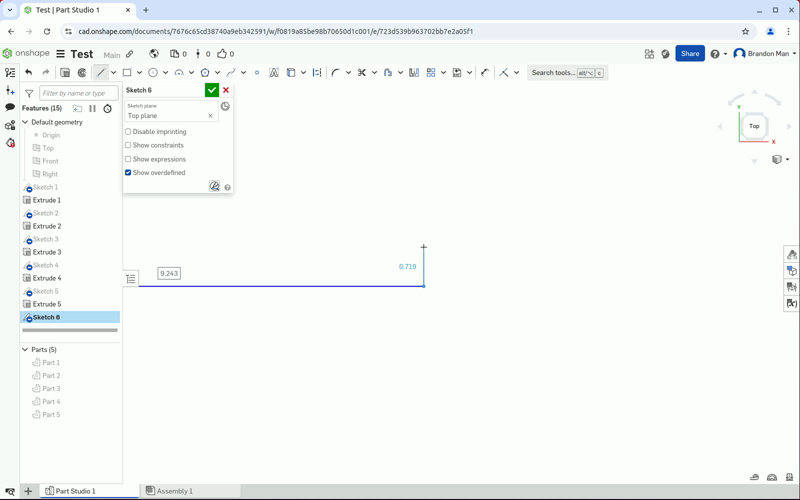
scroll(-6)
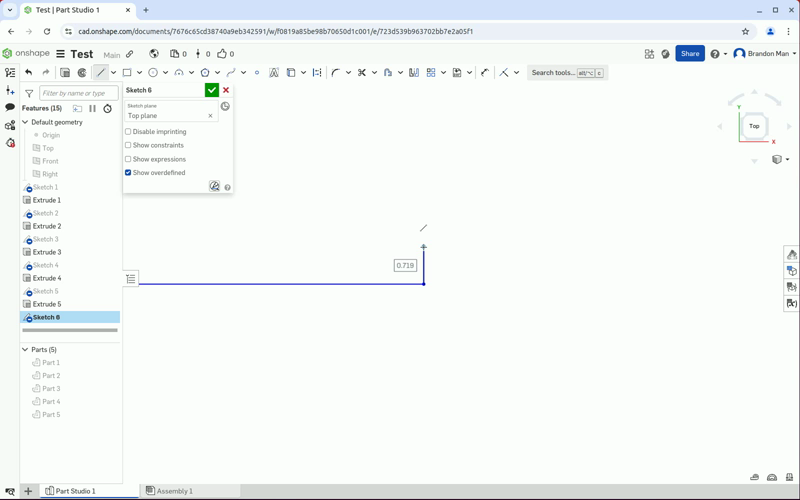
scroll(-6)
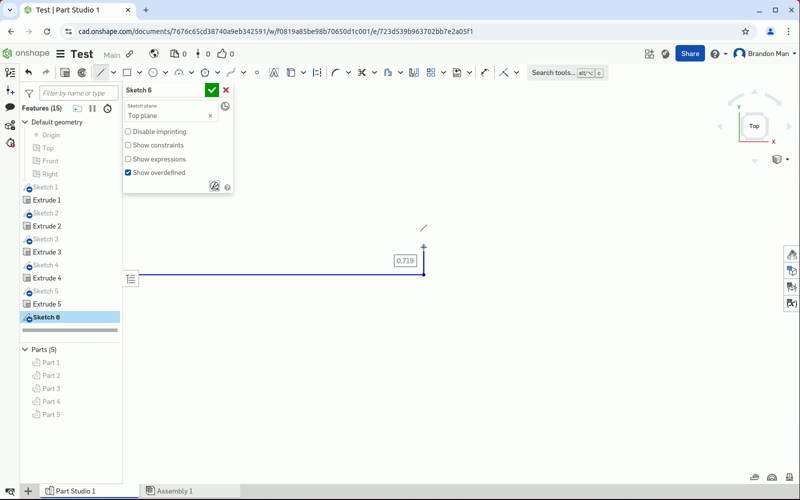
scroll(-6)
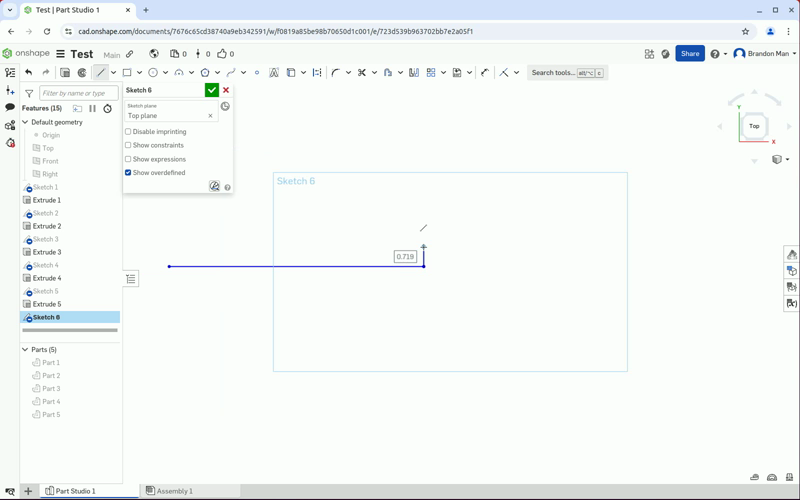
scroll(-6)
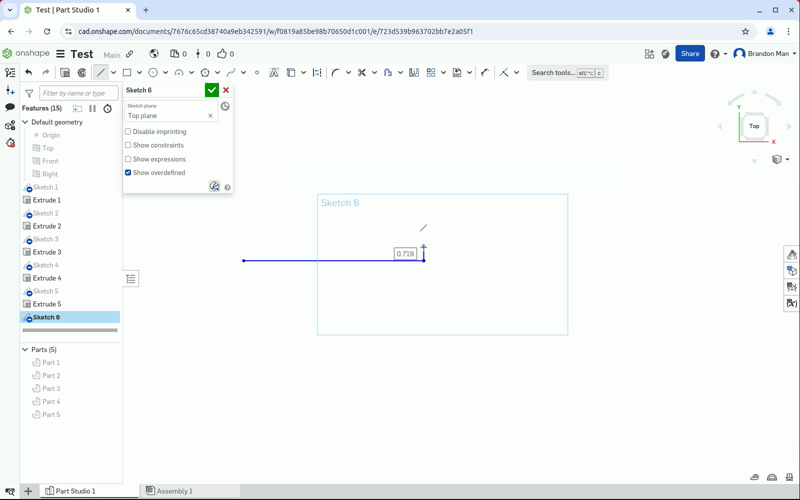
scroll(-6)
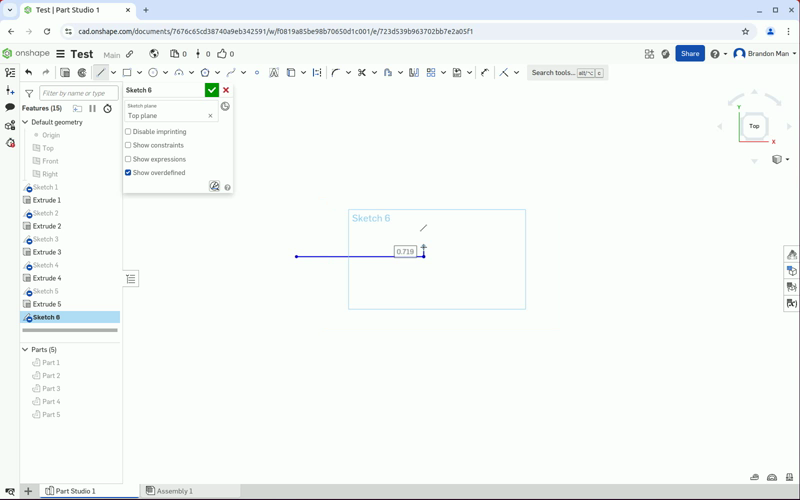
scroll(-6)
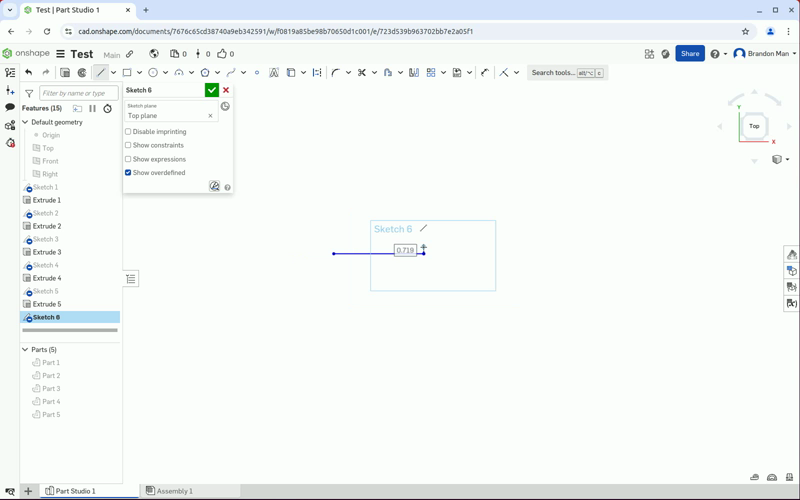
scroll(-6)
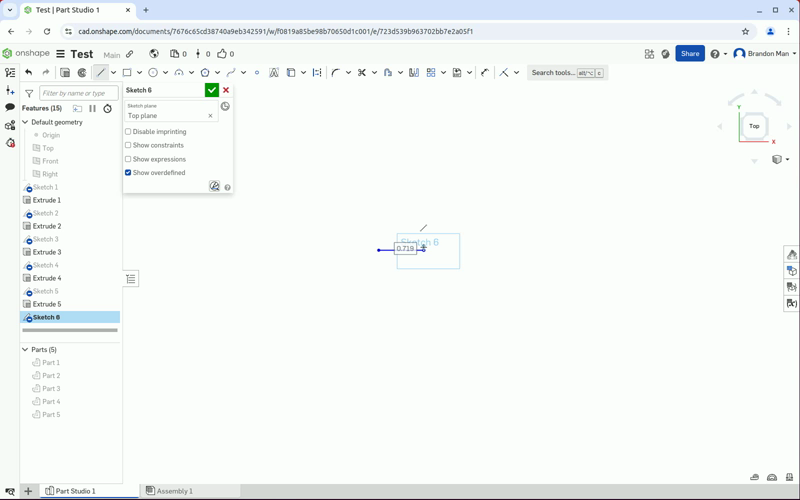
key_up(shift)
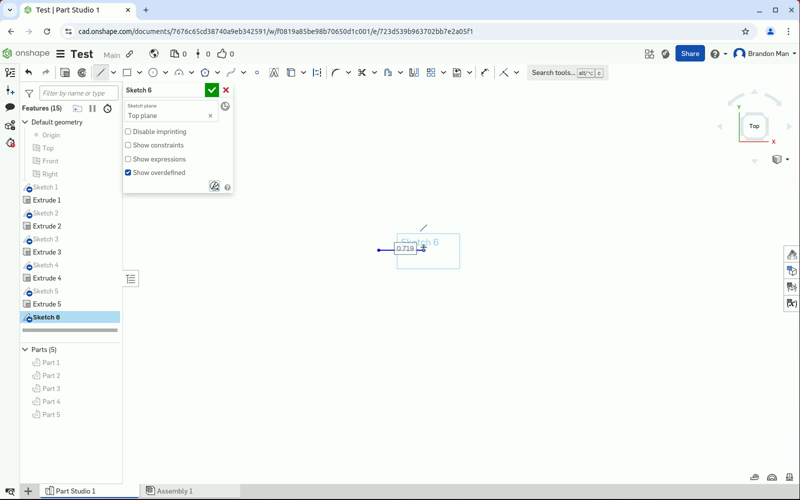
key_down(shift)
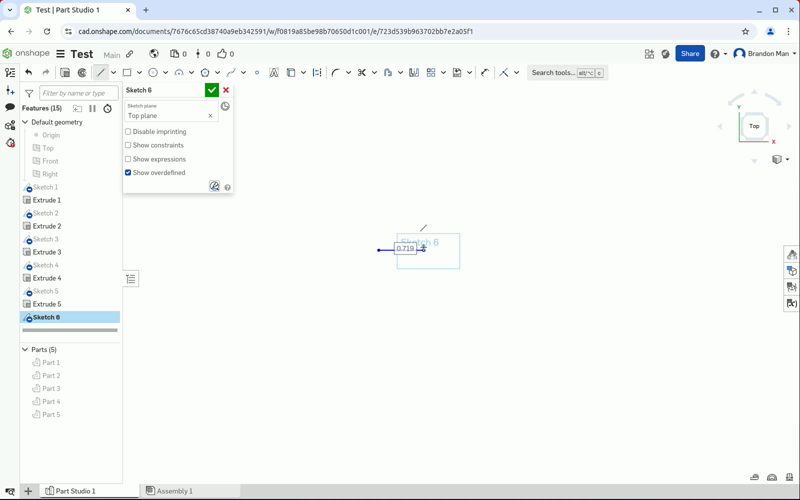
mouse_move(453, 246)
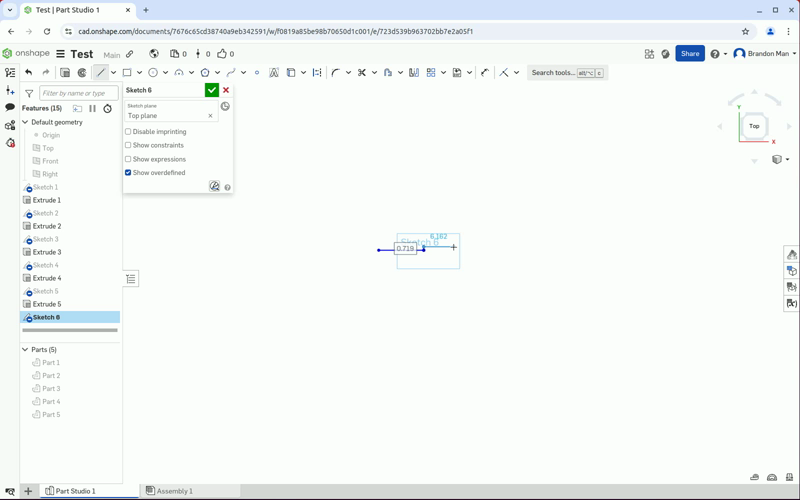
mouse_move(378, 246)
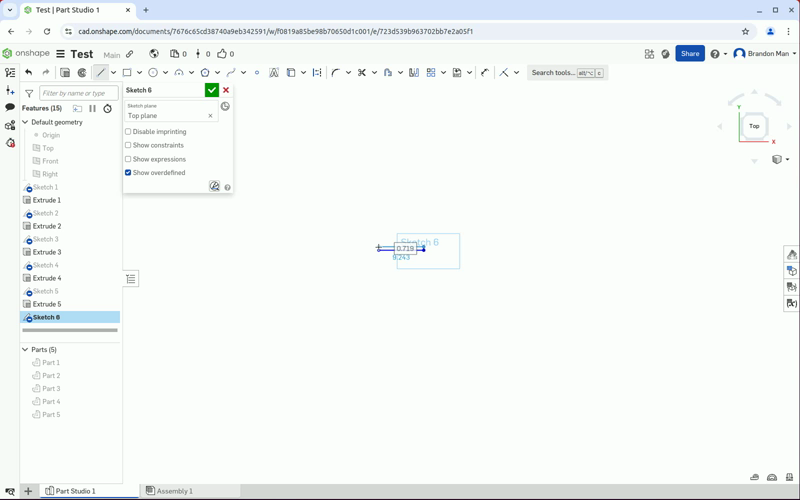
scroll(6)
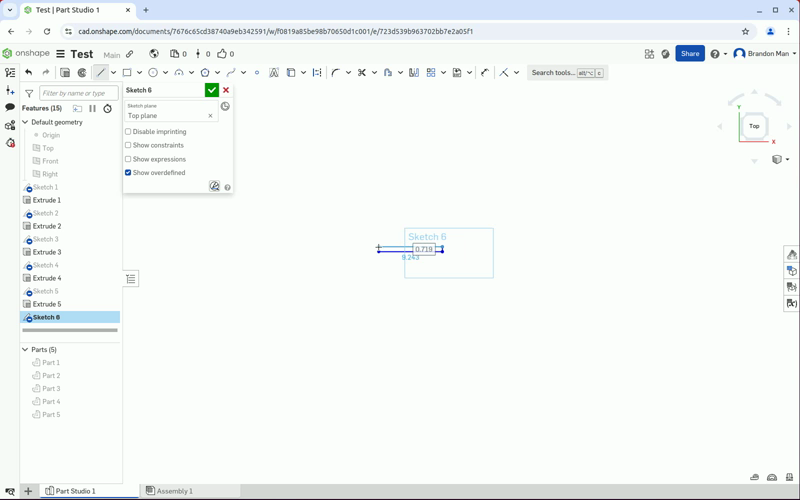
scroll(6)
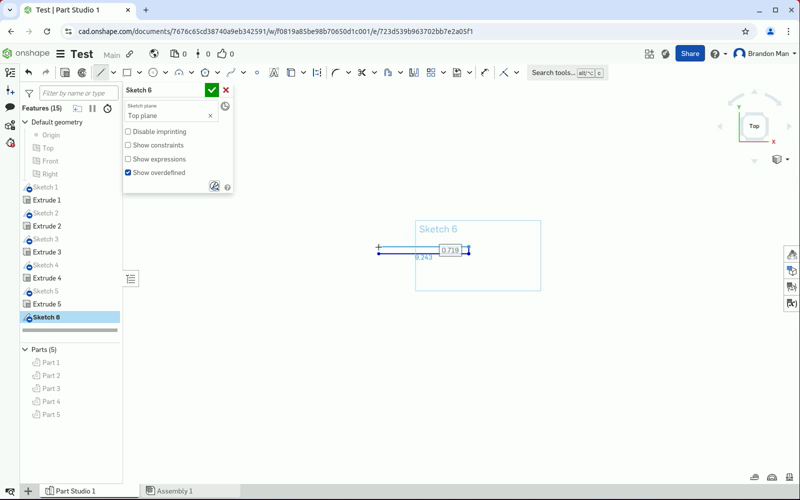
scroll(6)
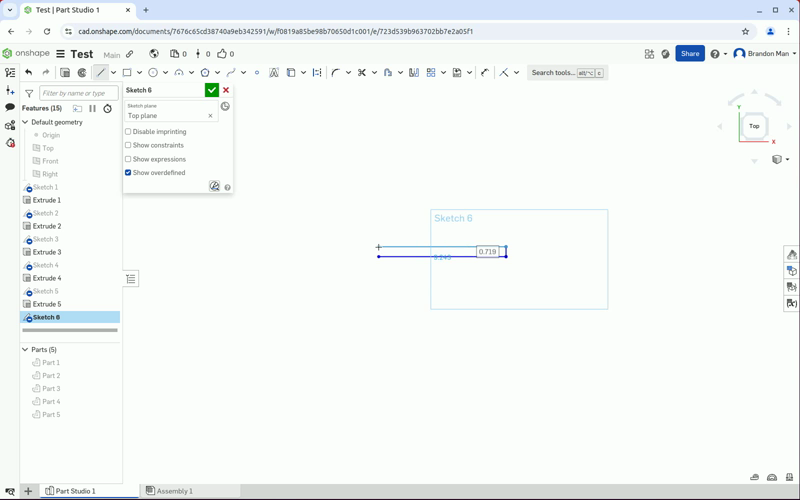
scroll(6)
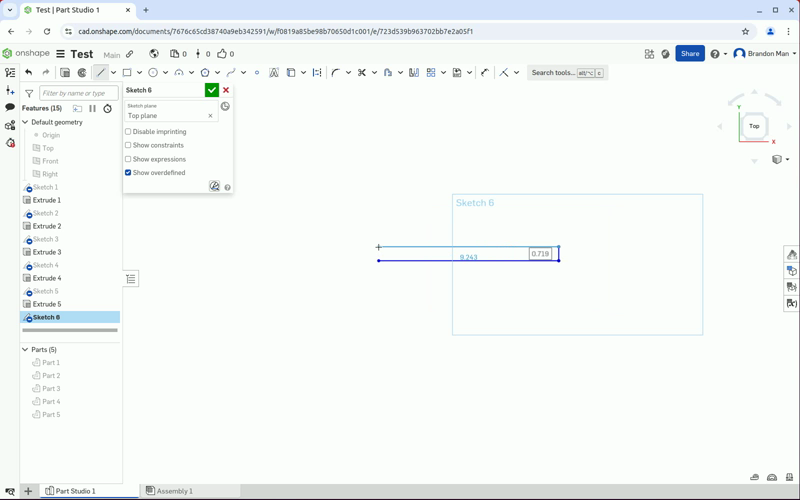
scroll(6)
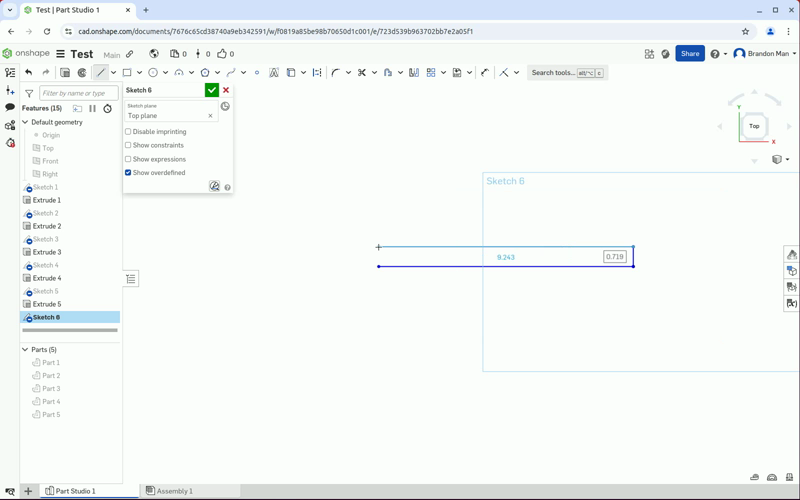
scroll(6)
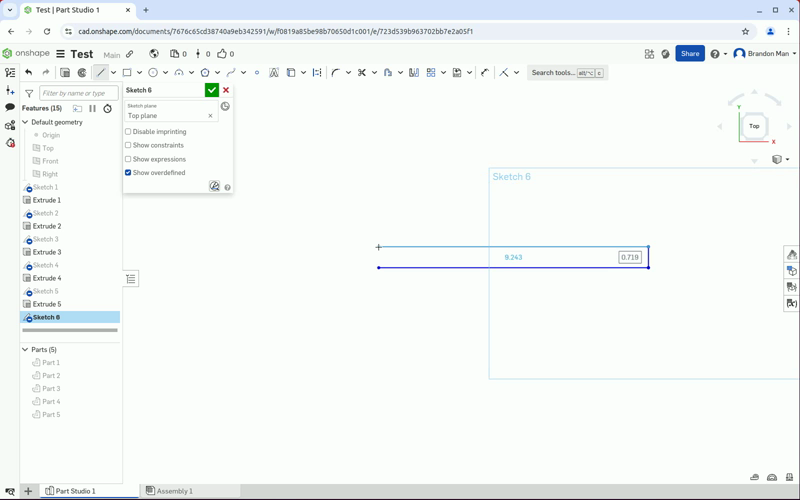
scroll(6)
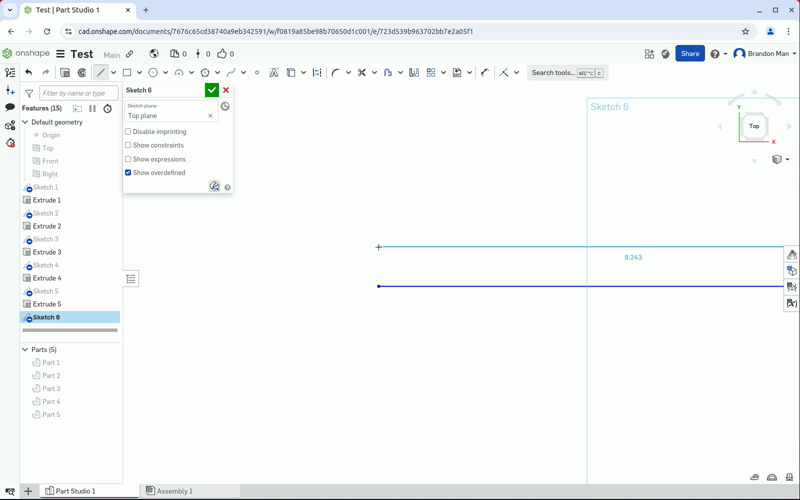
click(378, 246)
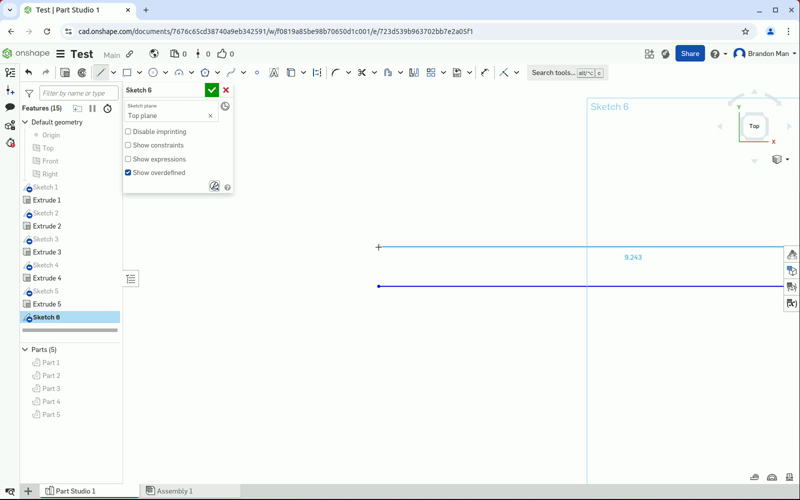
scroll(-6)
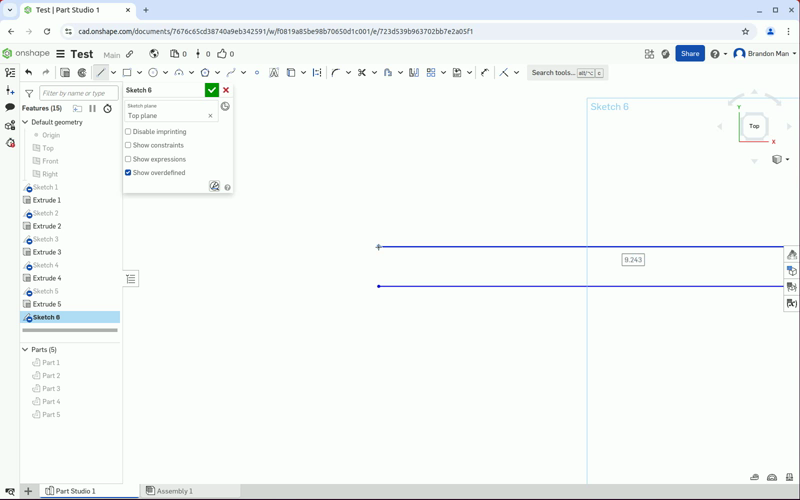
scroll(-6)
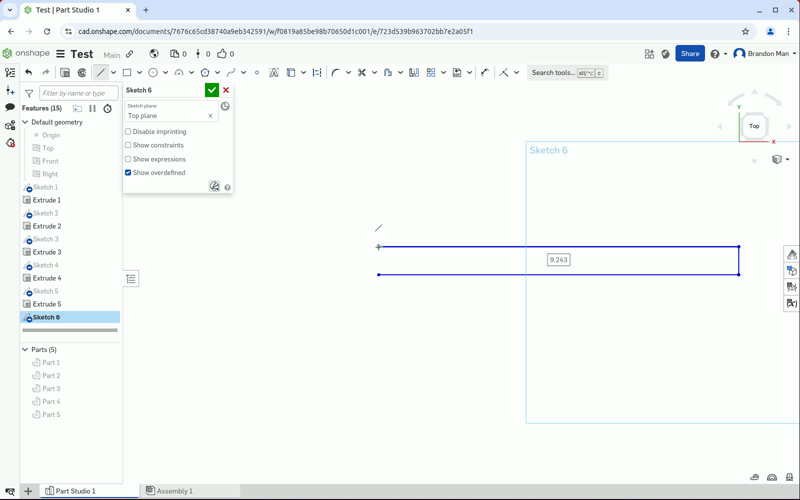
scroll(-6)
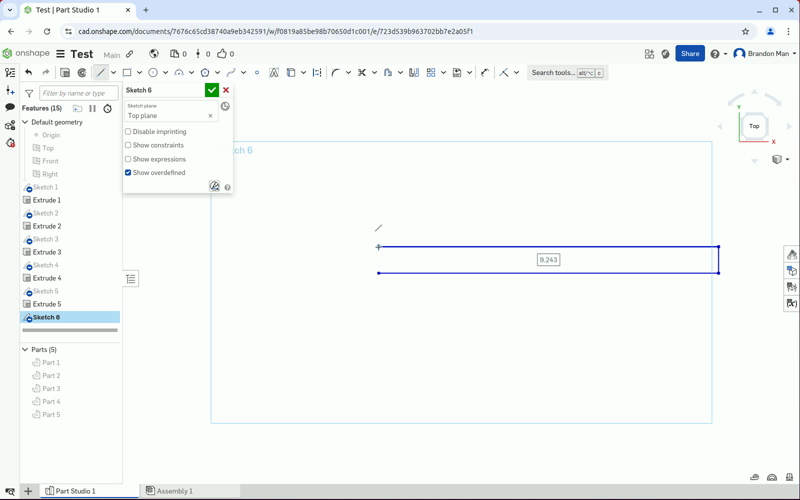
scroll(-6)
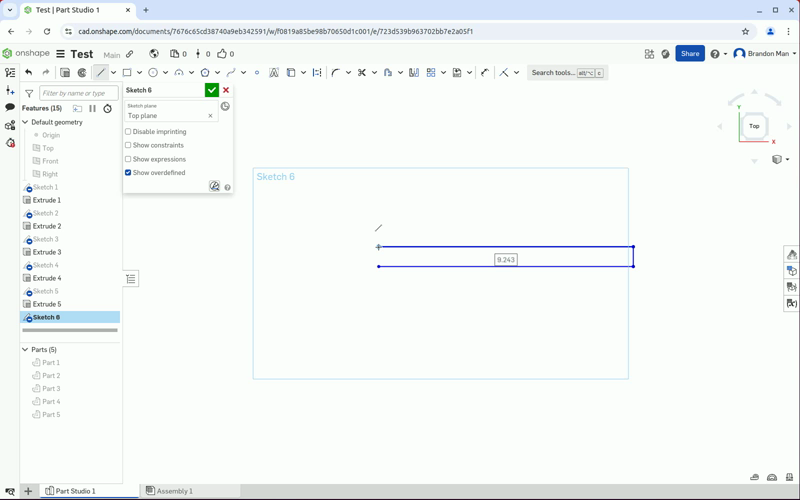
scroll(-6)
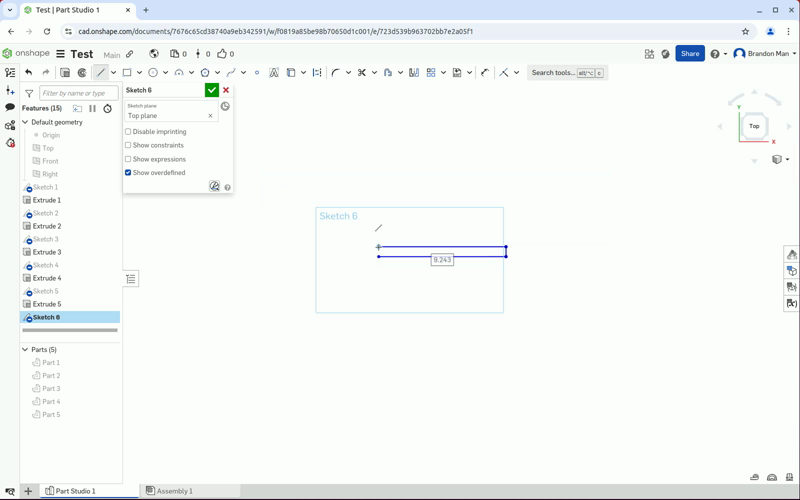
scroll(-6)
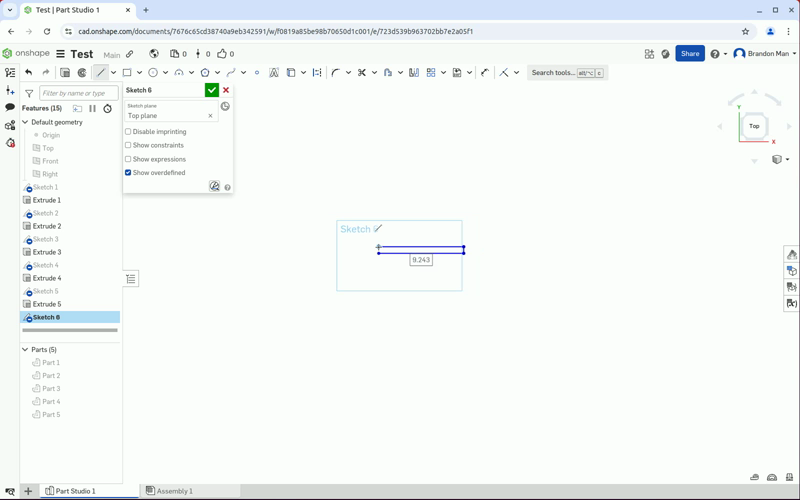
scroll(-6)
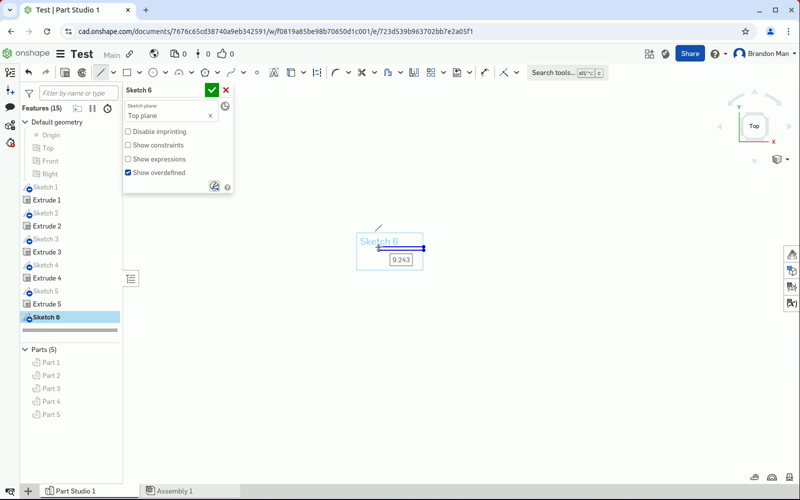
key_up(shift)
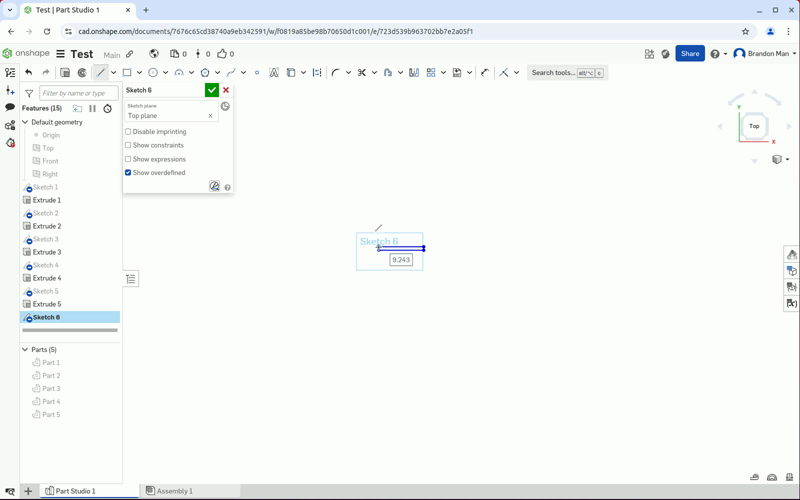
mouse_move(408, 246)
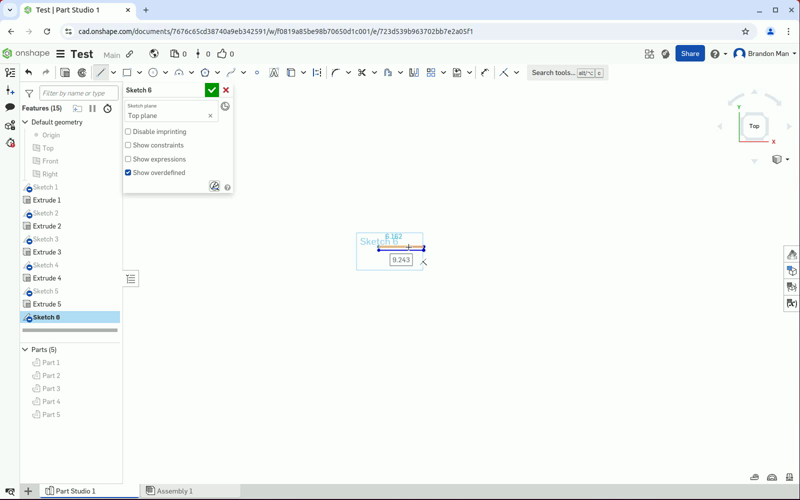
key_down(shift)
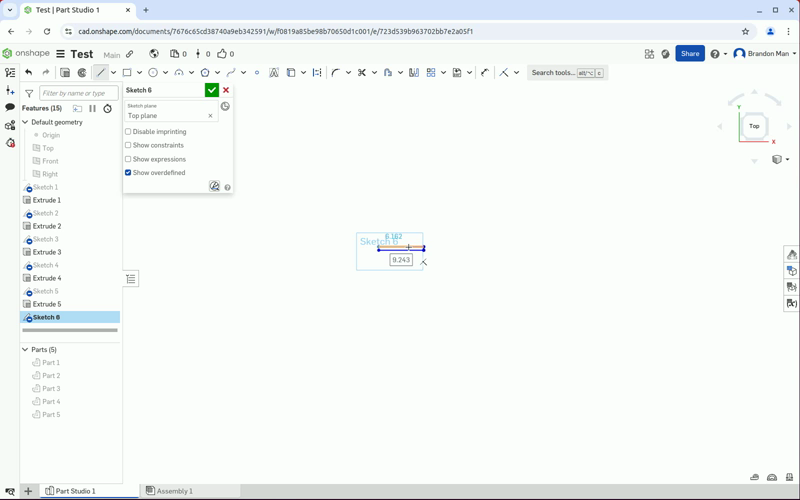
mouse_move(378, 250)
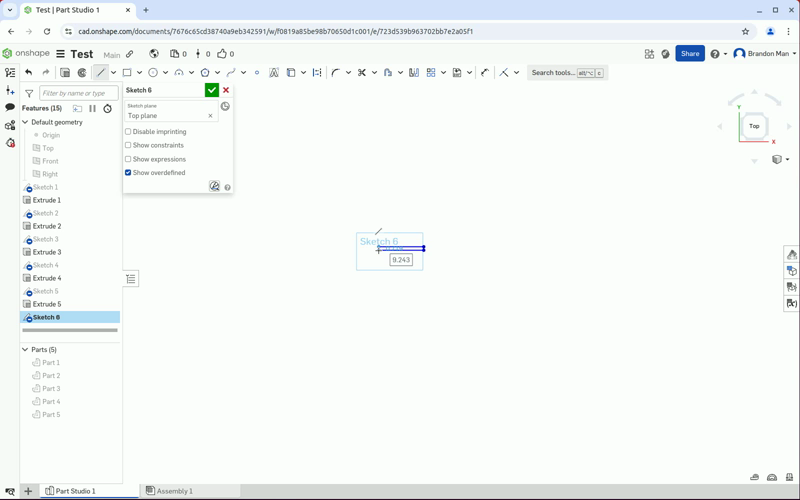
scroll(6)
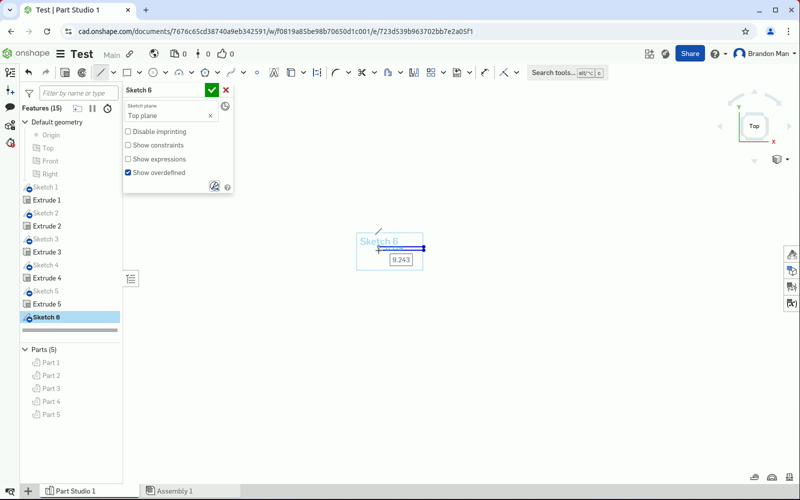
scroll(6)
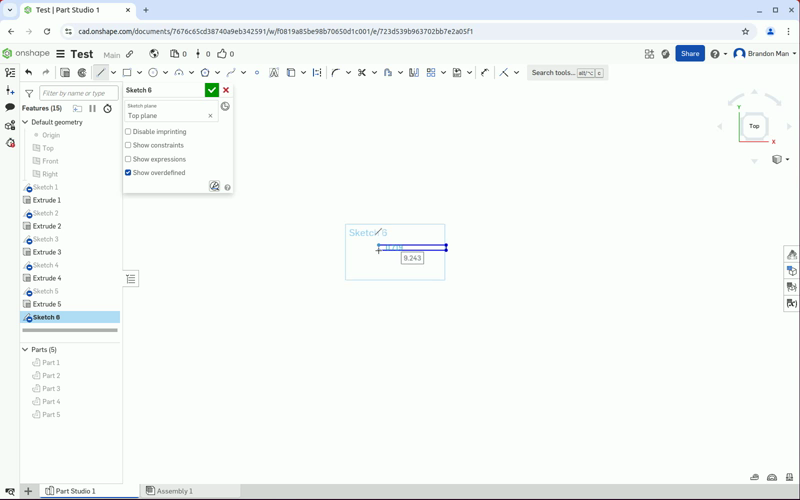
scroll(6)
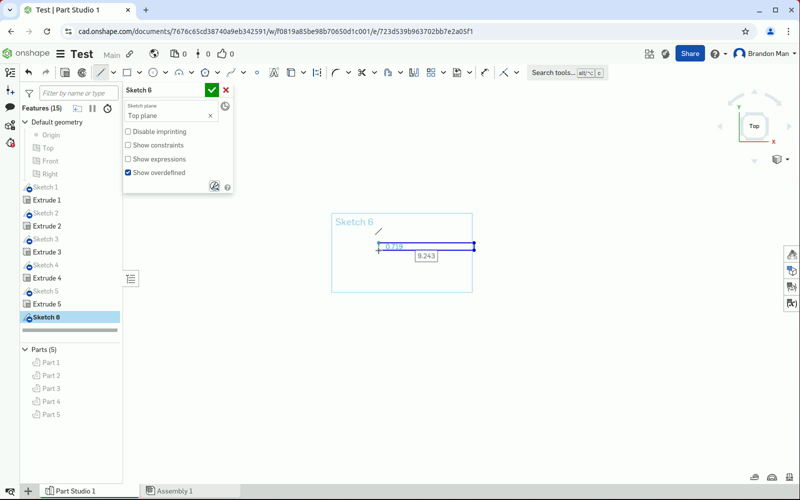
scroll(6)
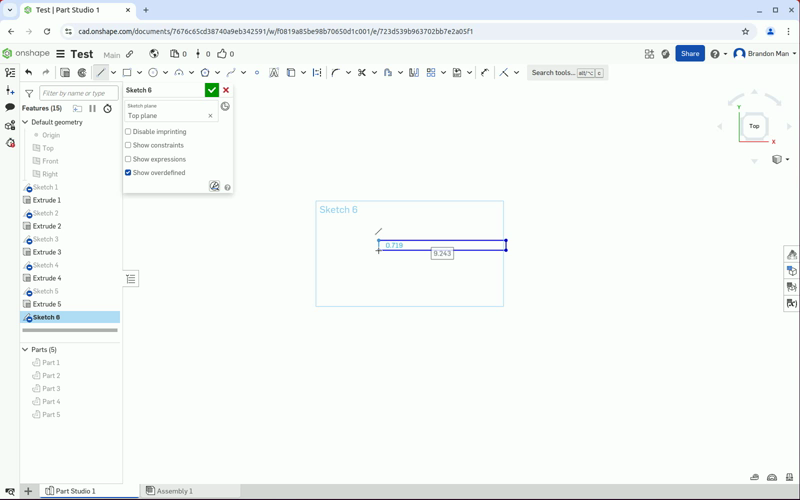
scroll(6)
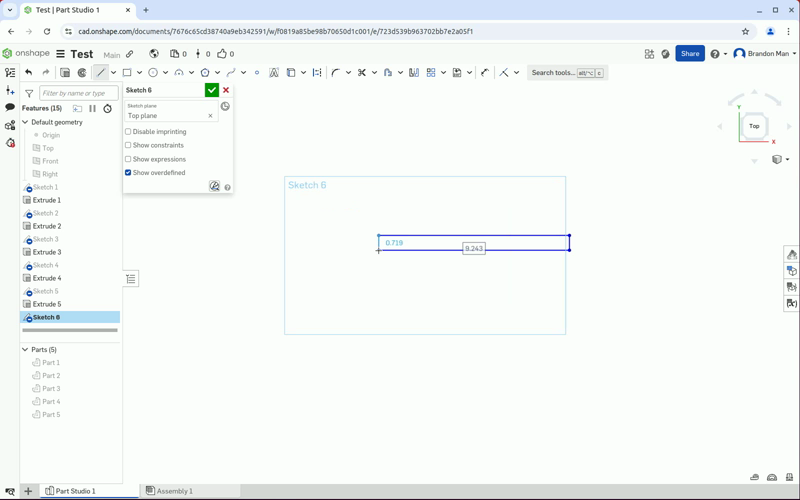
scroll(6)
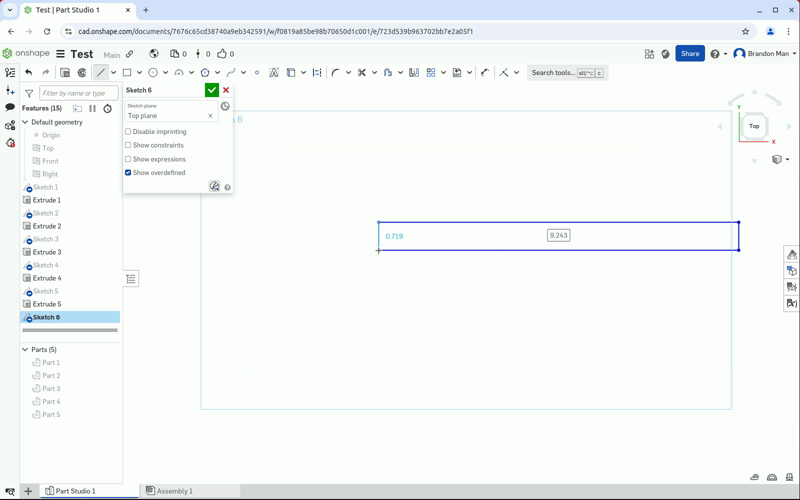
scroll(6)
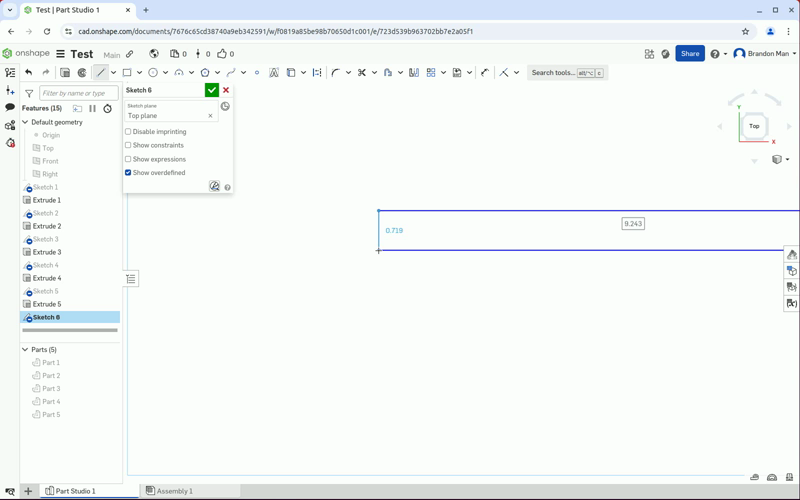
key_up(shift)
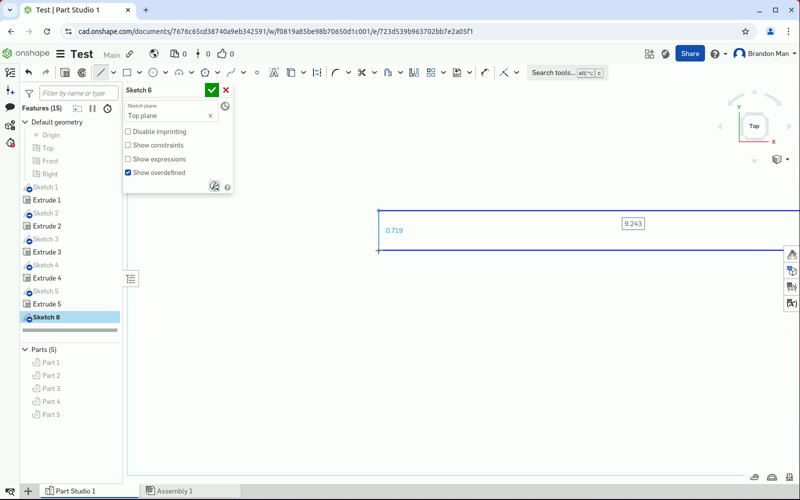
click(378, 250)
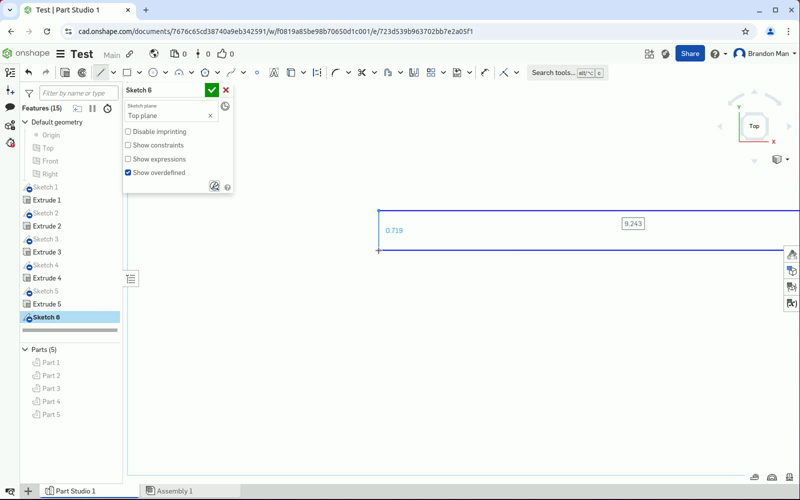
scroll(-6)
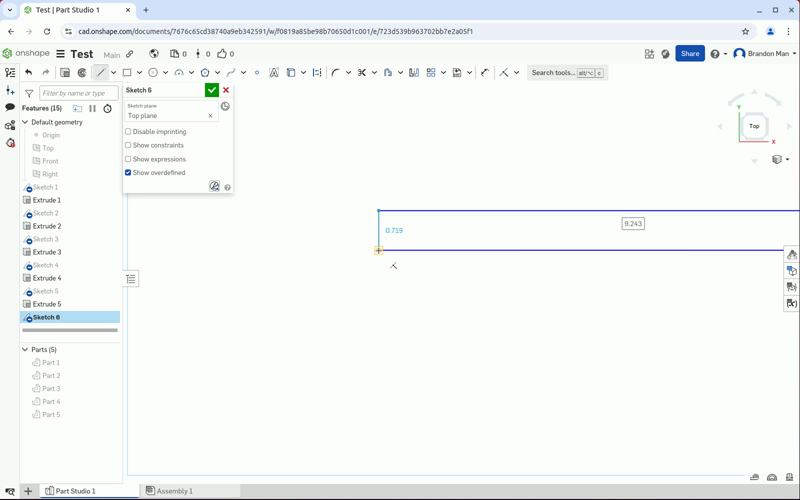
scroll(-6)
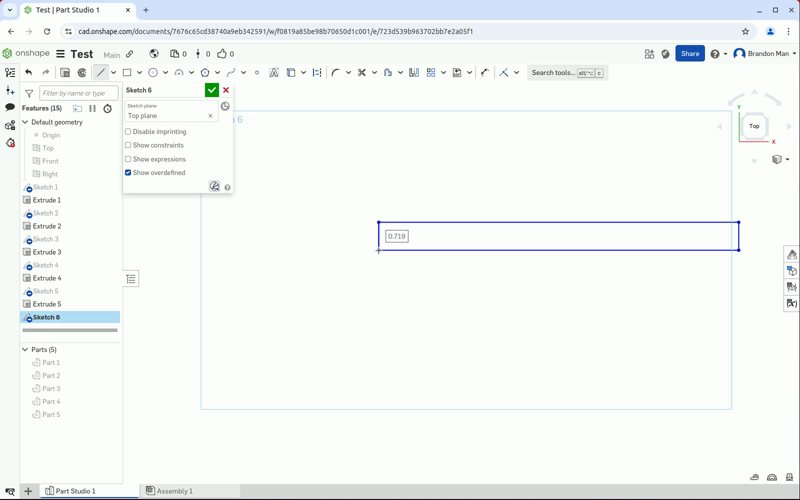
scroll(-6)
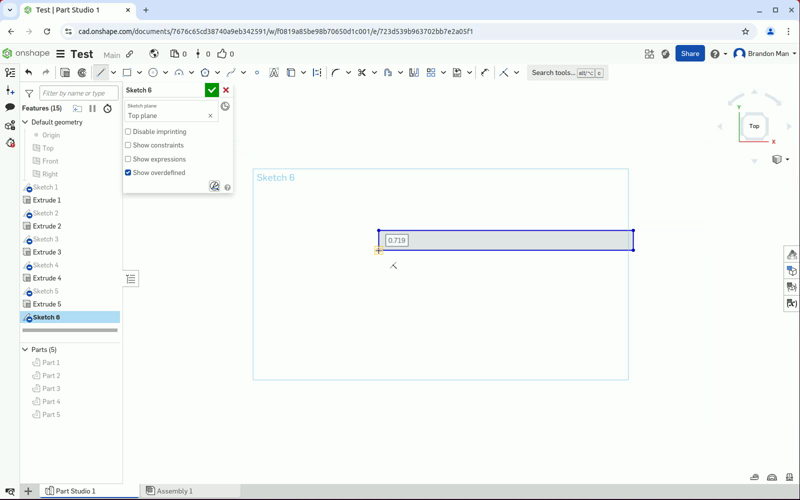
scroll(-6)
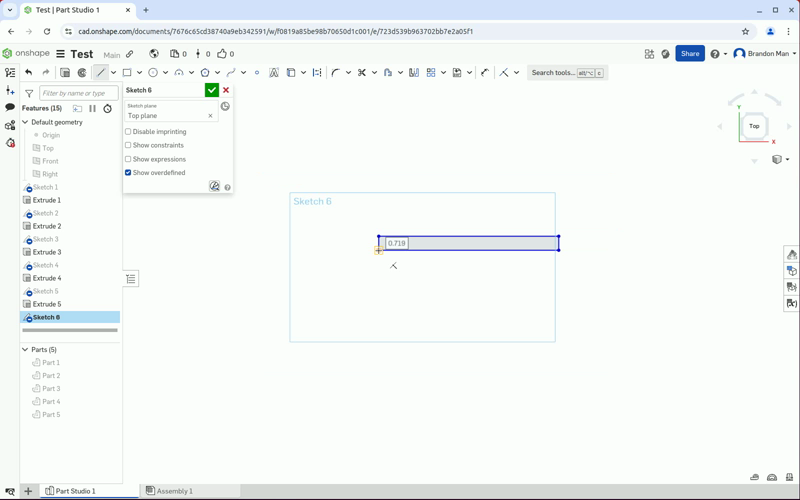
scroll(-6)
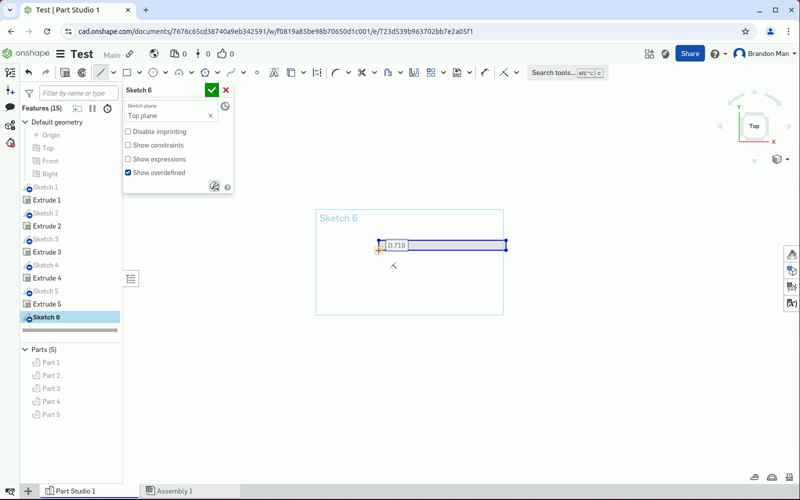
scroll(-6)
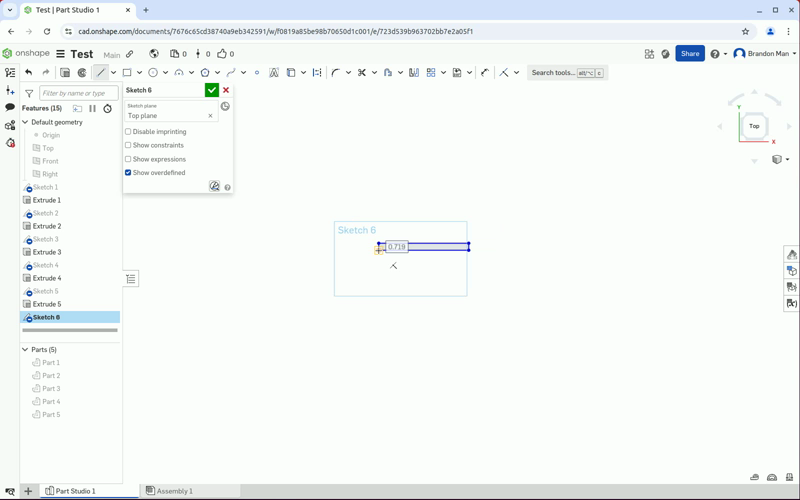
scroll(-6)
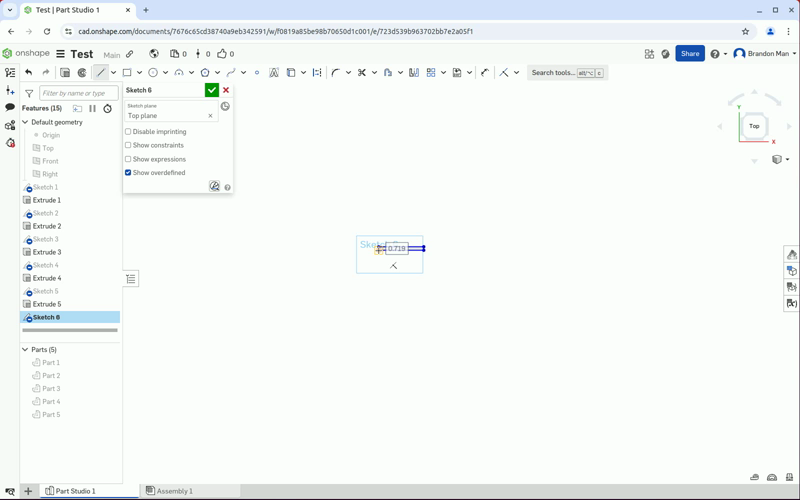
key(esc)
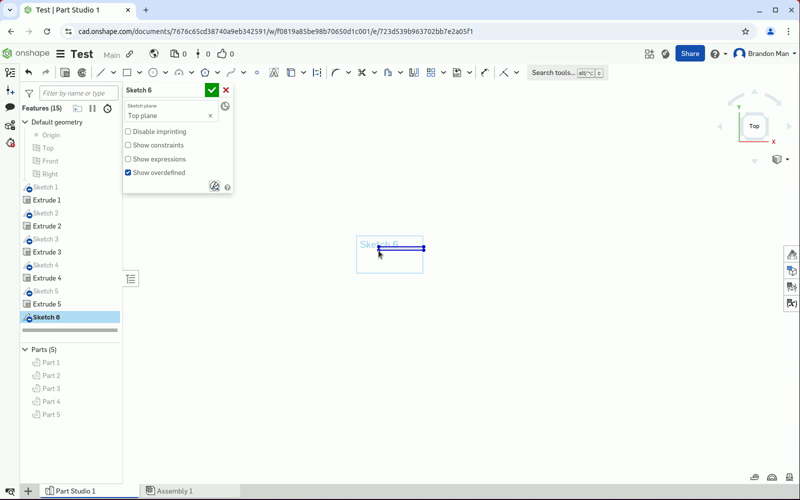
mouse_move(385, 249)
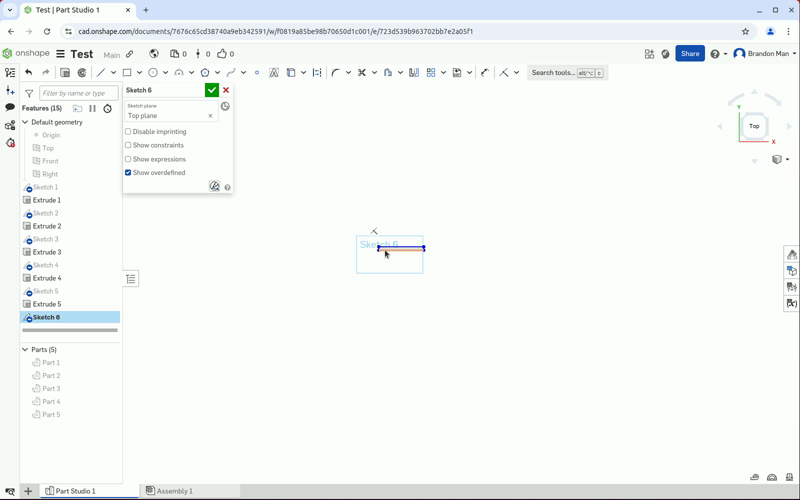
scroll(6)
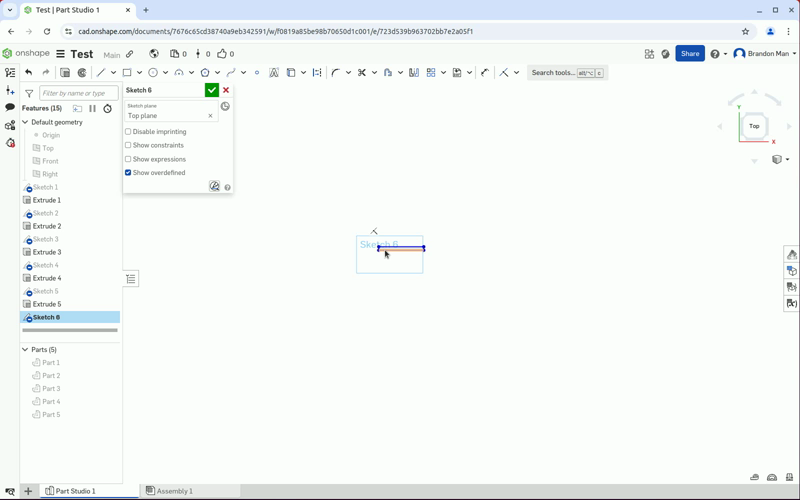
scroll(6)
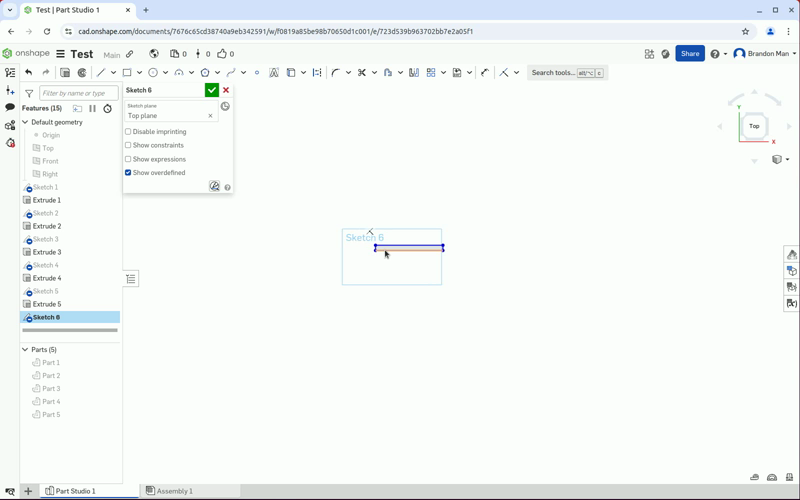
scroll(6)
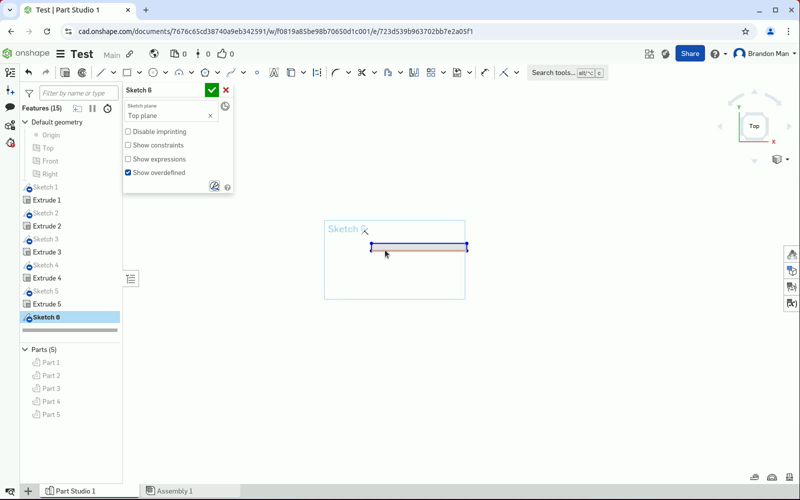
scroll(6)
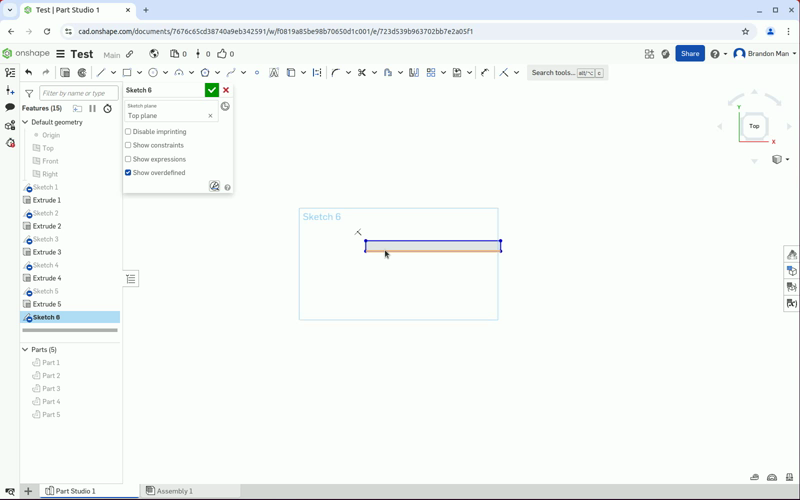
scroll(6)
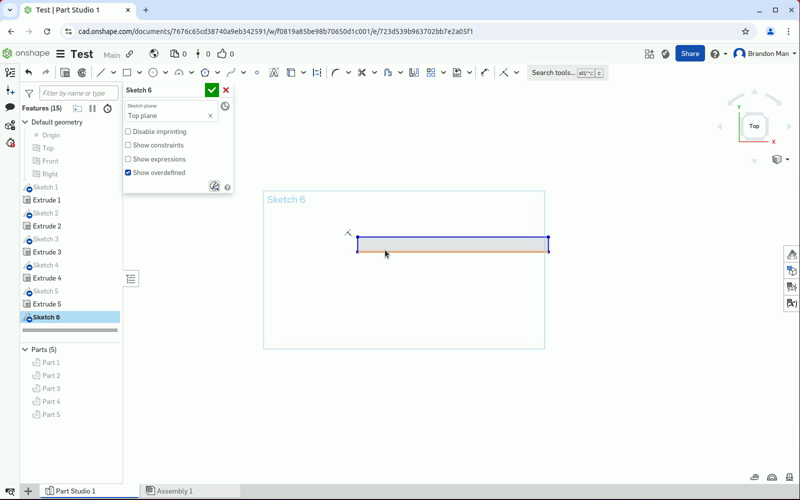
scroll(6)
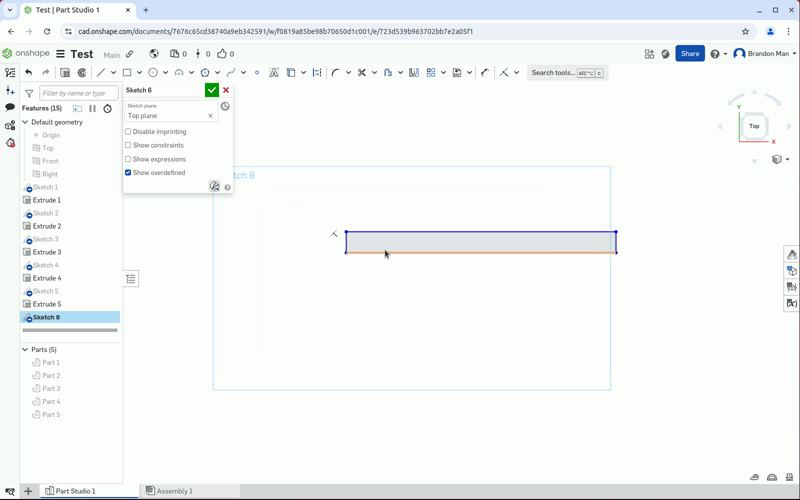
scroll(6)
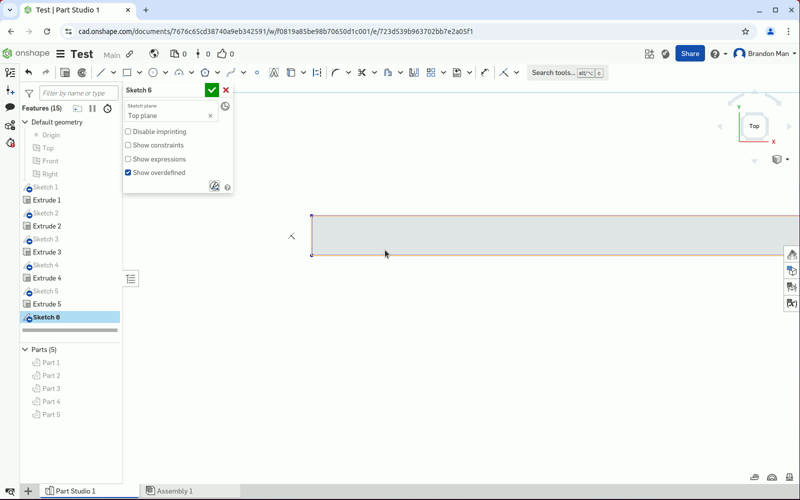
click(385, 249)
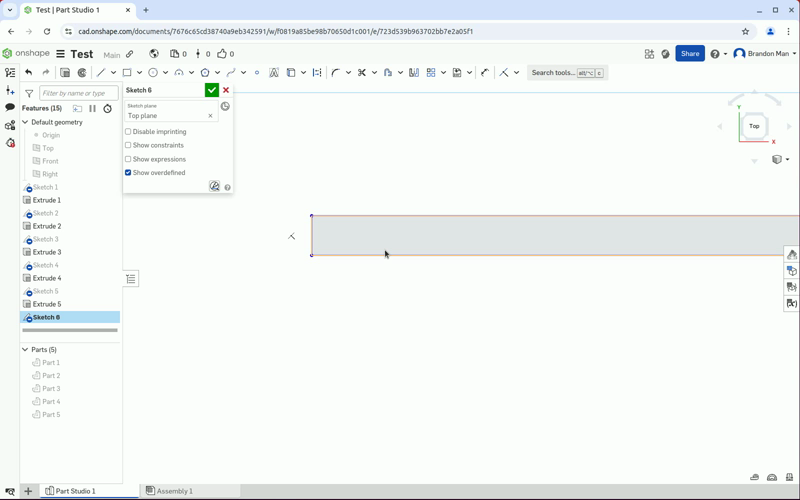
scroll(-6)
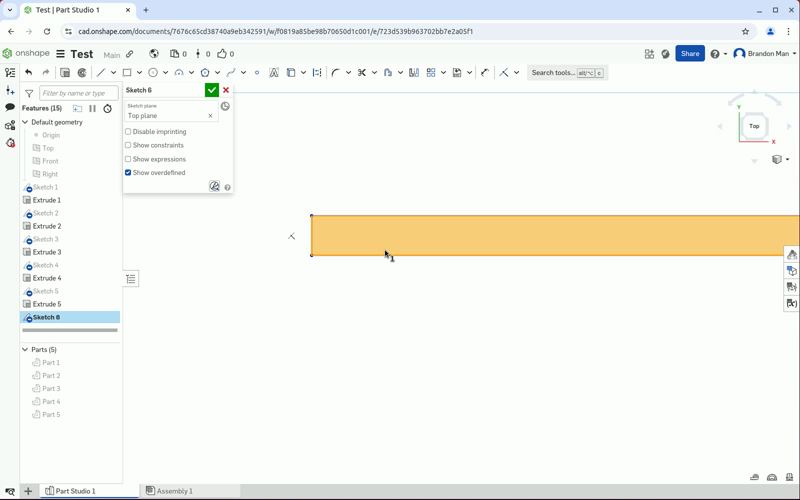
scroll(-6)
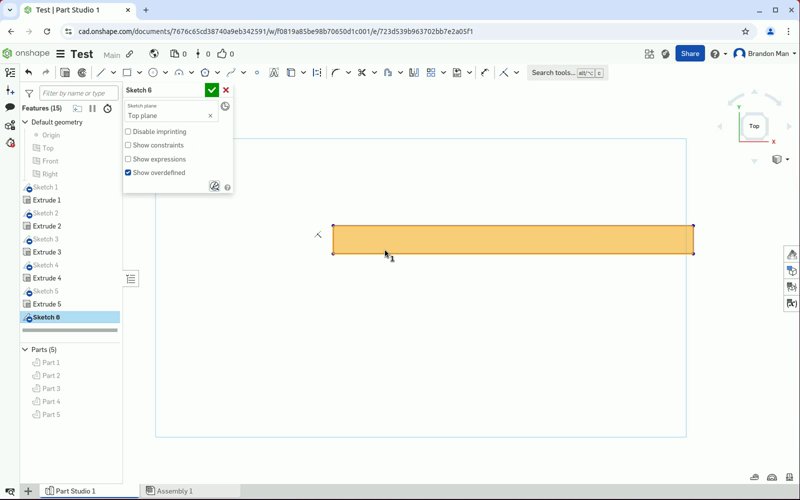
scroll(-6)
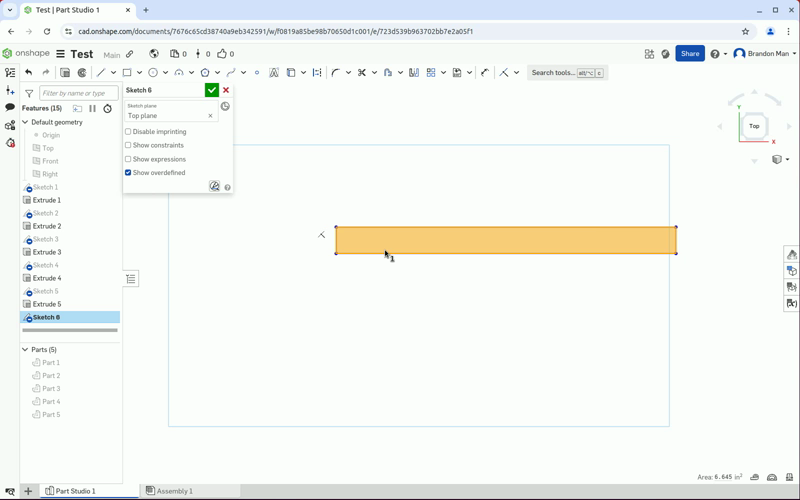
scroll(-6)
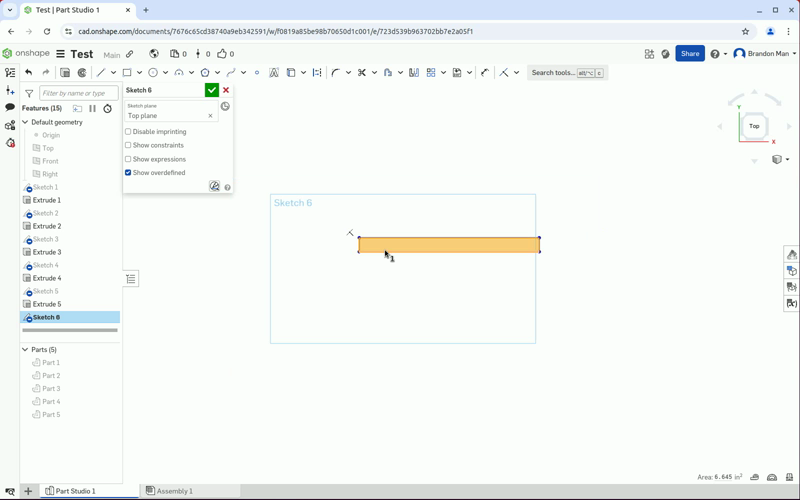
scroll(-6)
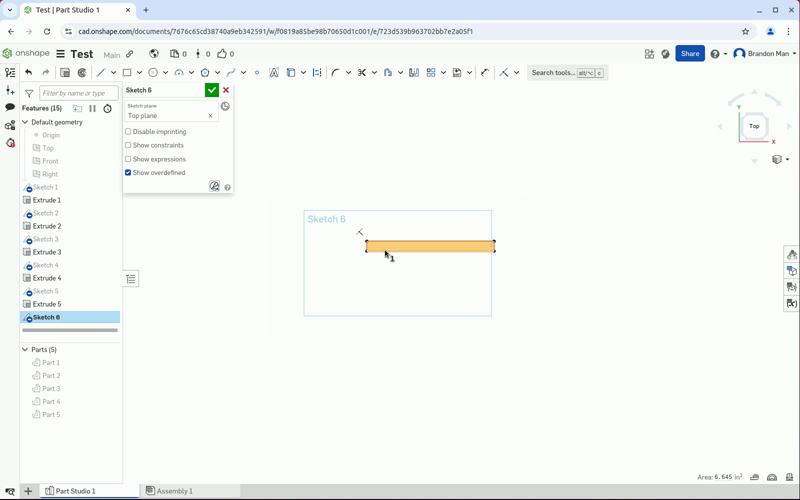
scroll(-6)
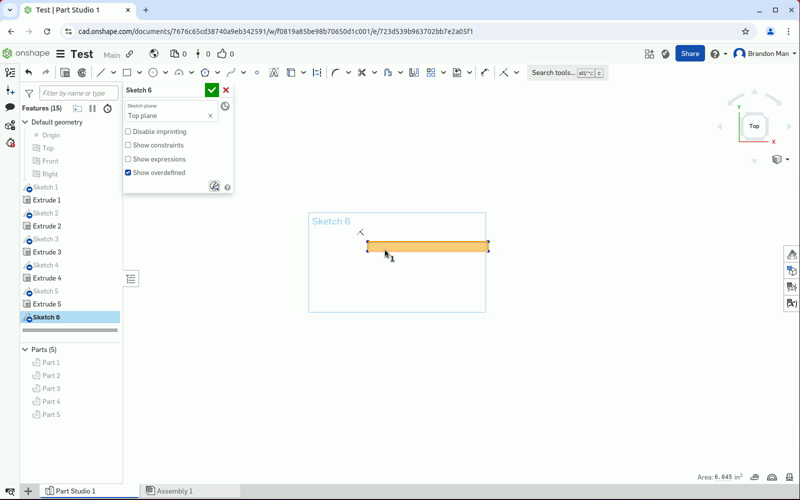
scroll(-6)
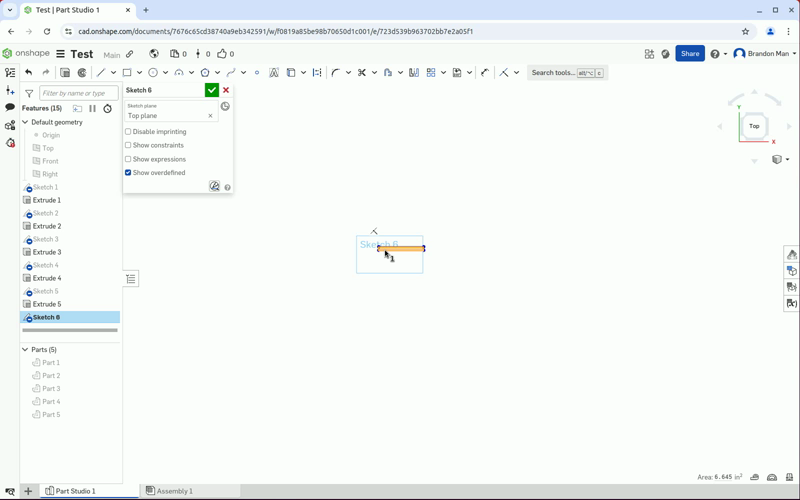
mouse_move(73, 352)
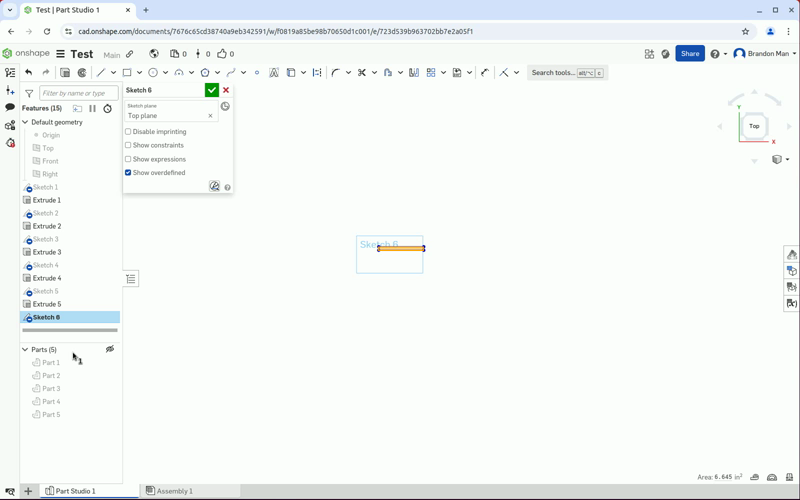
key(shift+y)
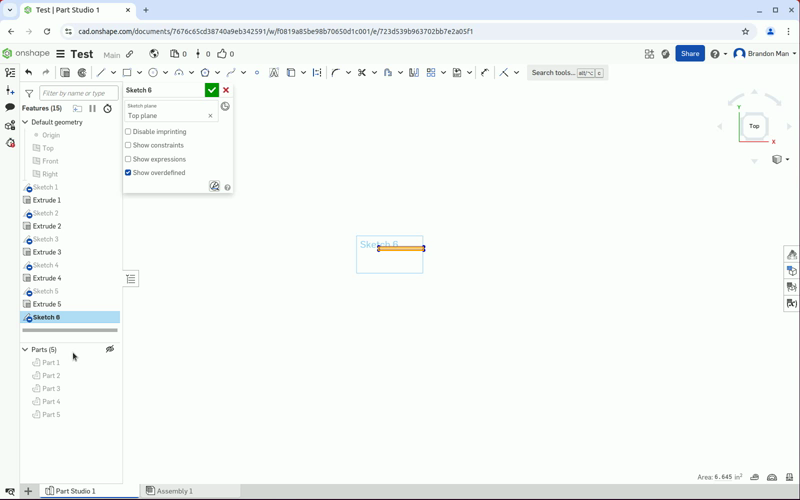
key(shift+e)
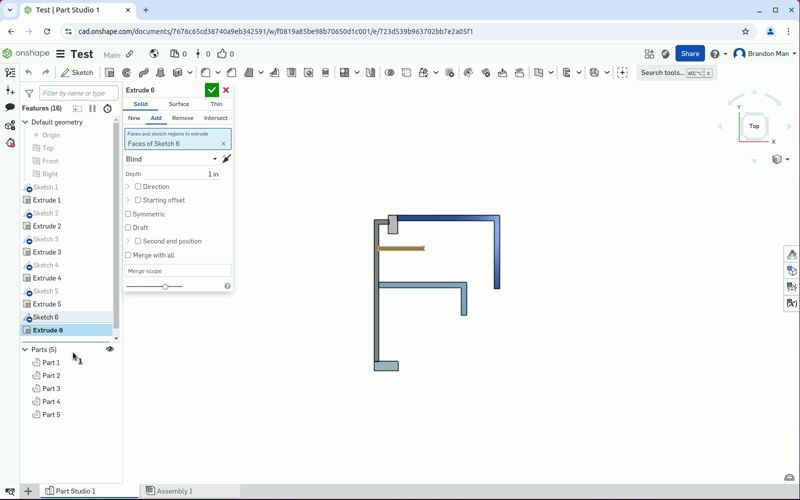
mouse_move(143, 106)
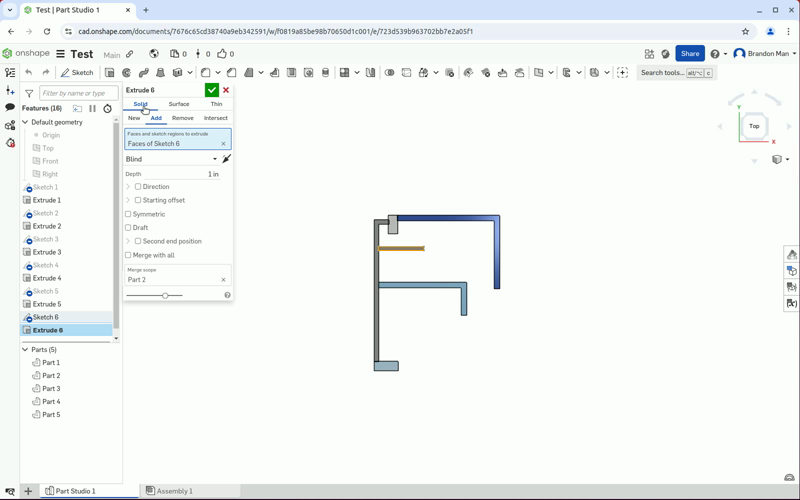
click(143, 106)
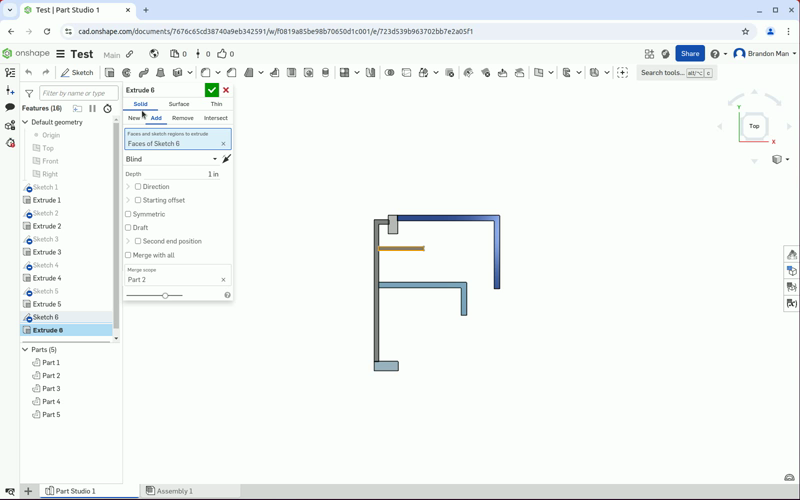
mouse_move(137, 120)
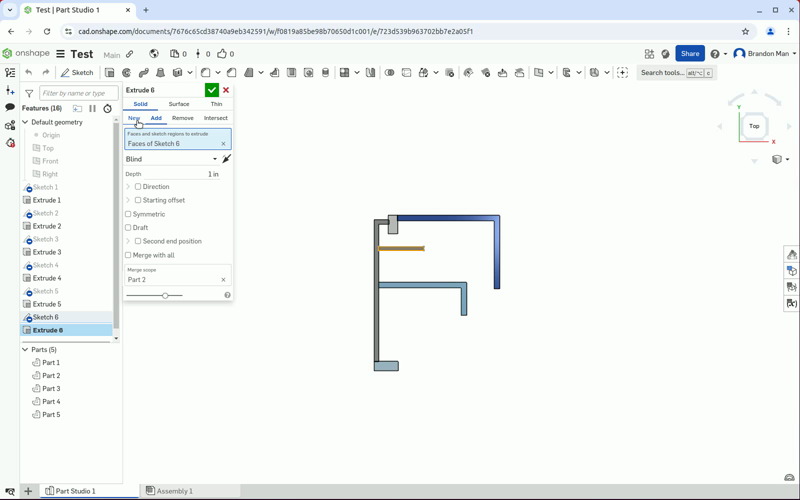
click(137, 120)
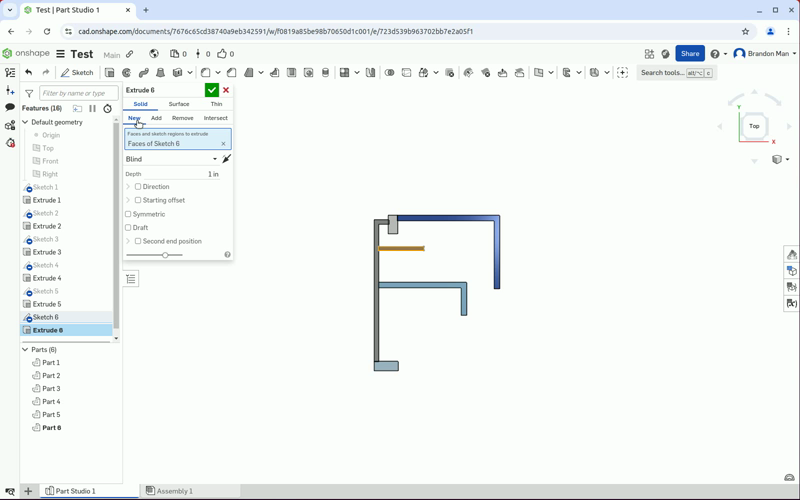
key(tab, 4)
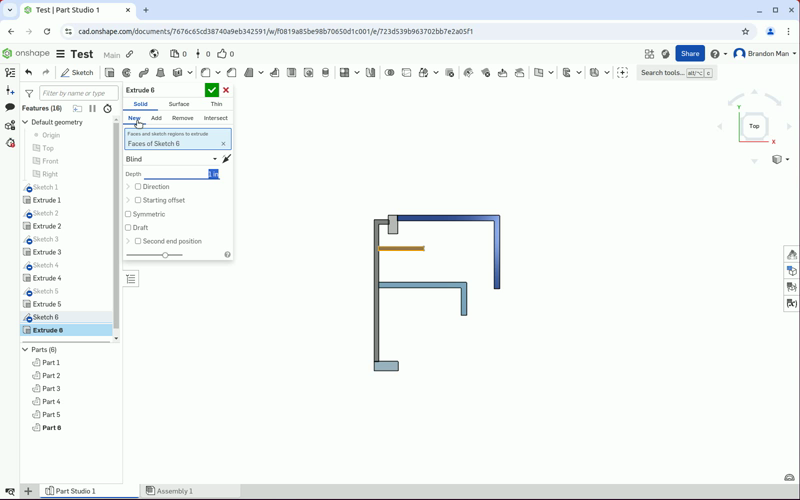
text(21.183)
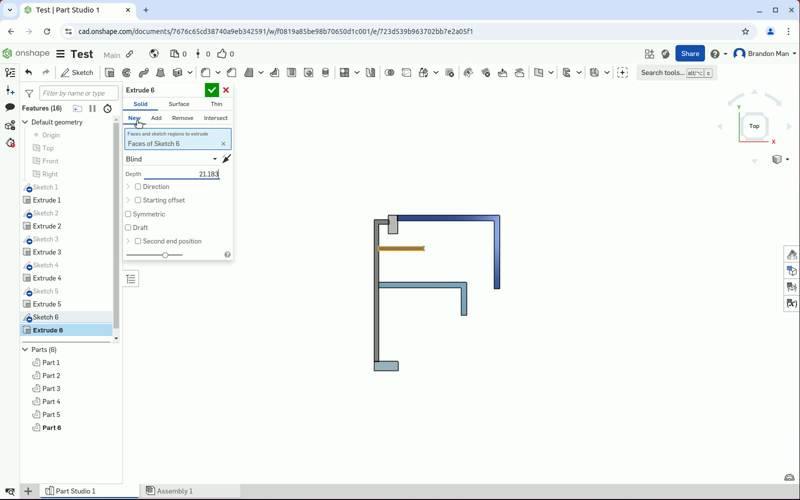
key(enter)
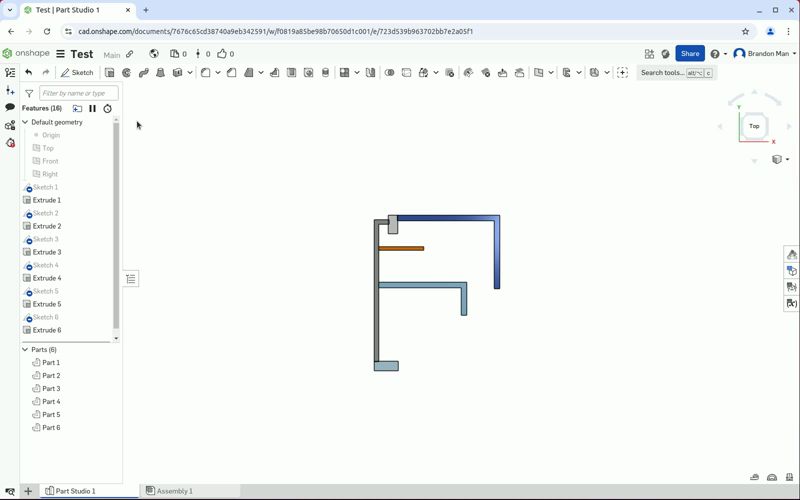
key(shift+h)
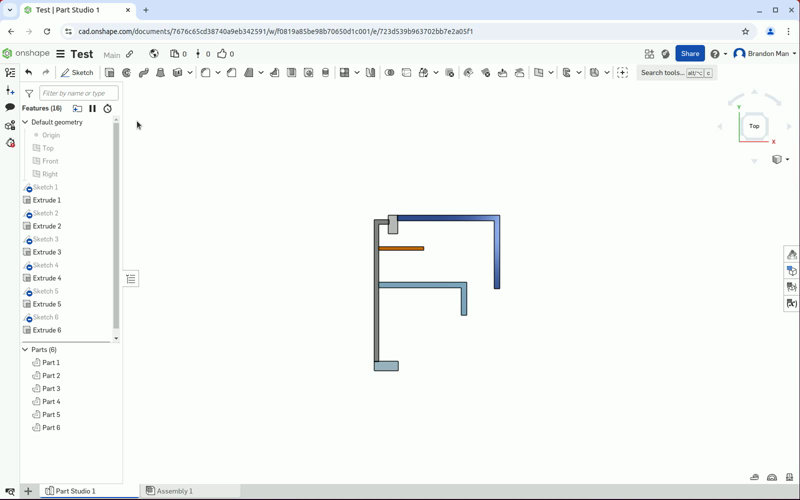
key(shift+h)
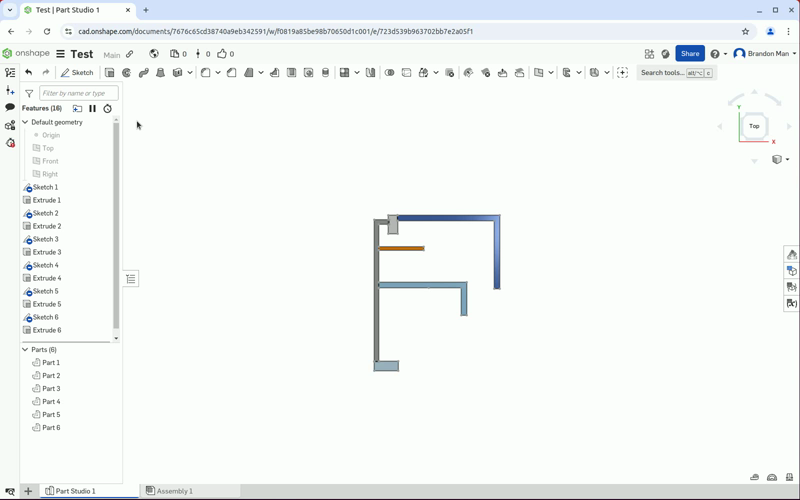
key(shift+7)
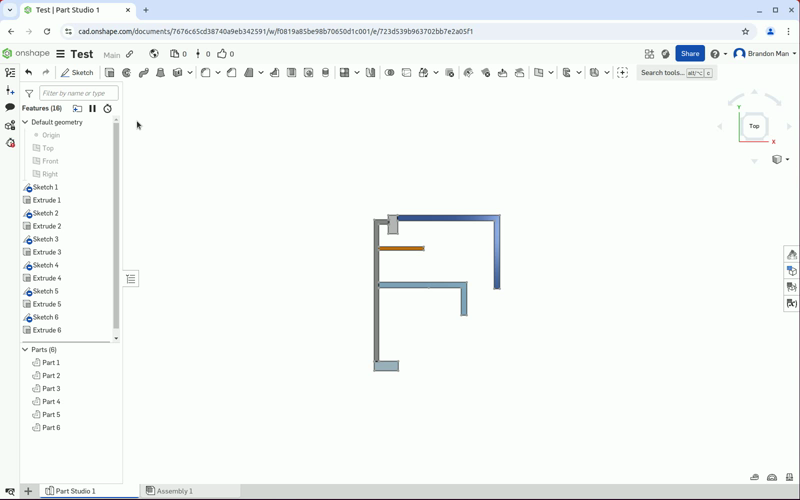
key(up, 3)
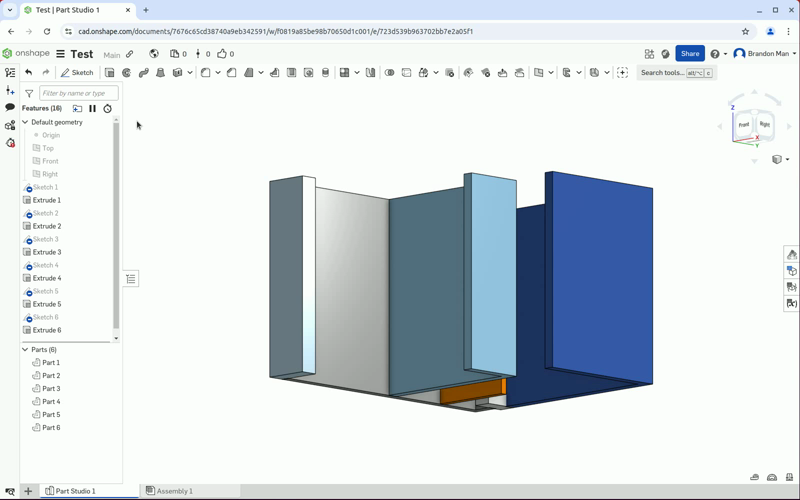
key(left, 3)
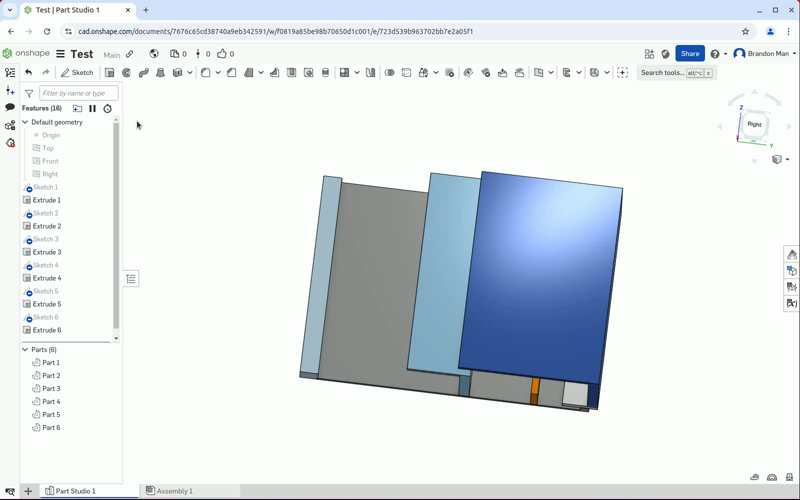
key(right, 3)
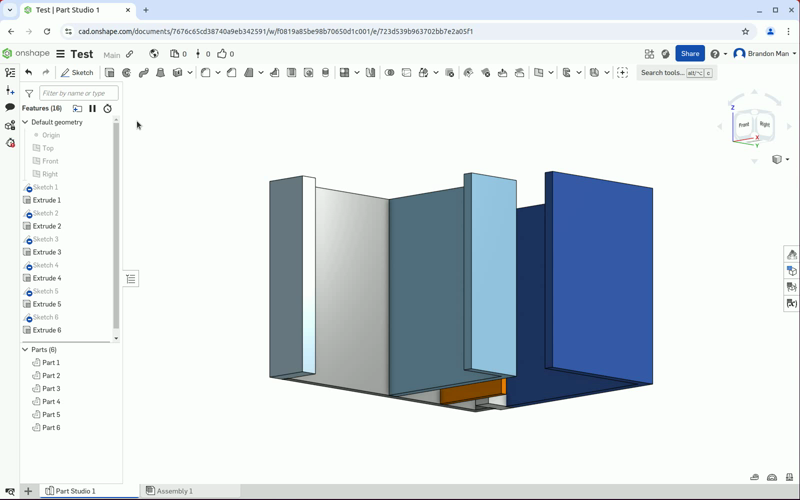
key(down, 3)
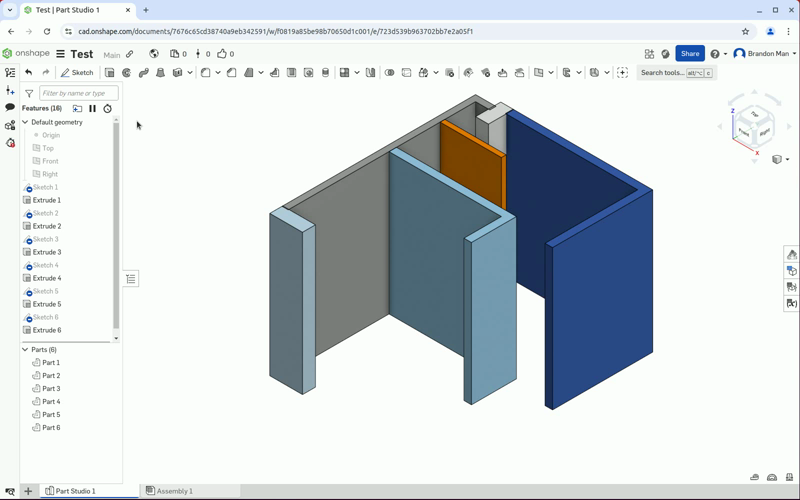
mouse_move(69, 189)
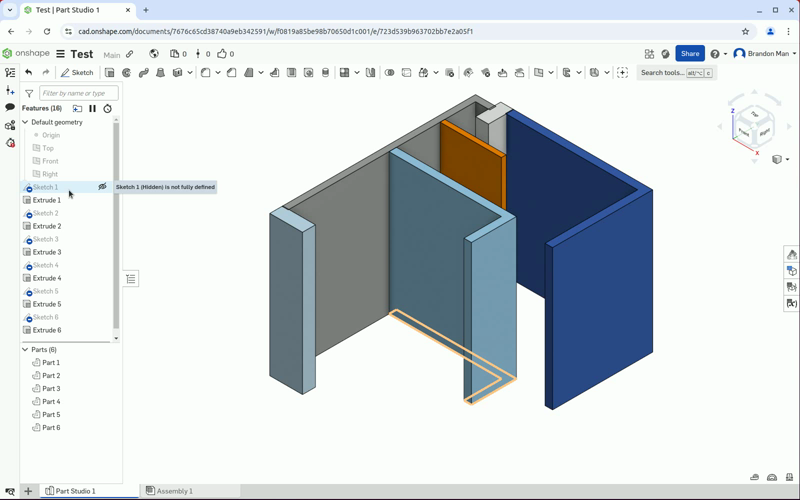
click(69, 189)